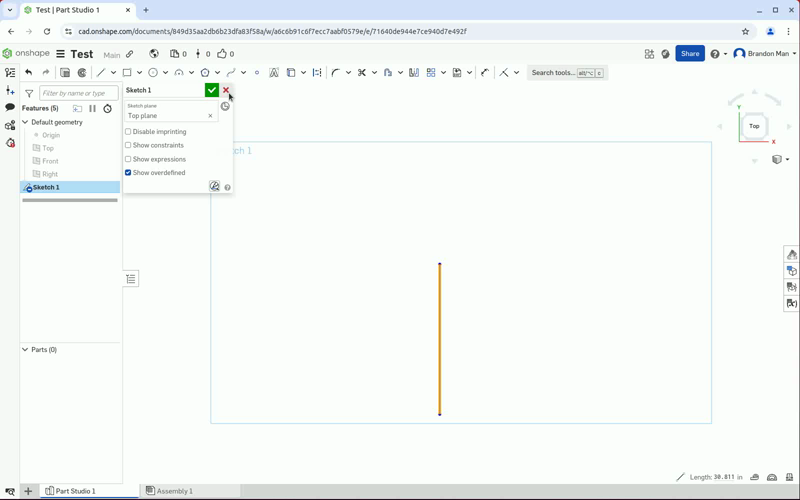
key(shift+h)
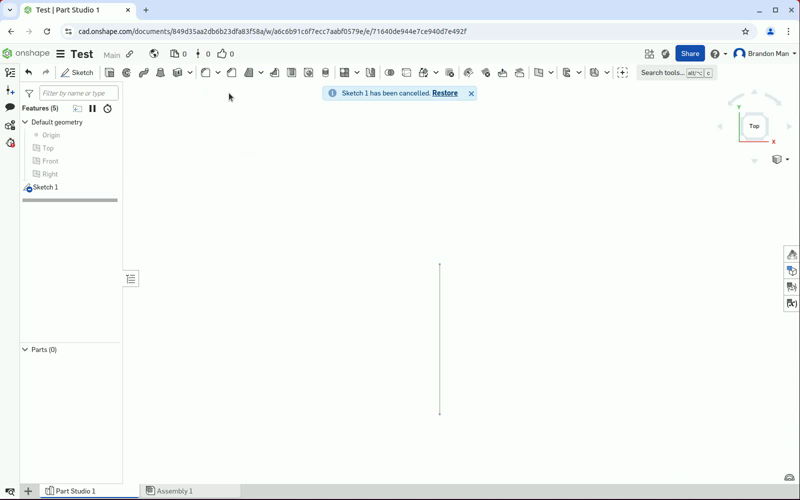
key(shift+s)
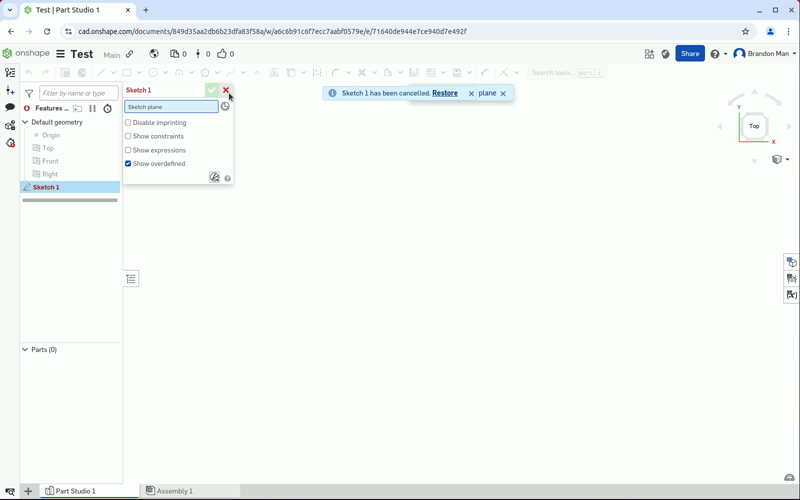
mouse_move(73, 150)
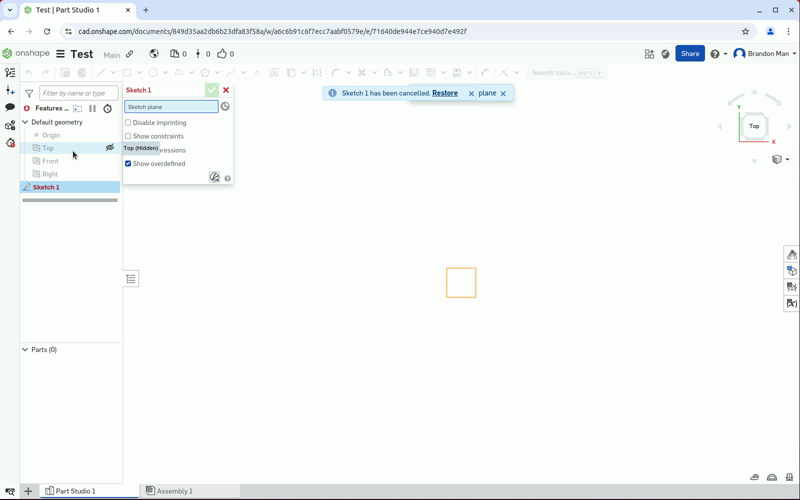
click(73, 150)
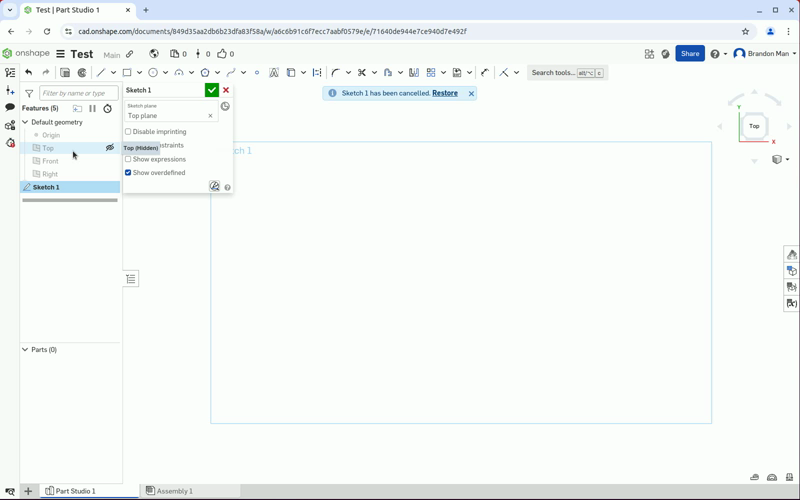
mouse_move(73, 352)
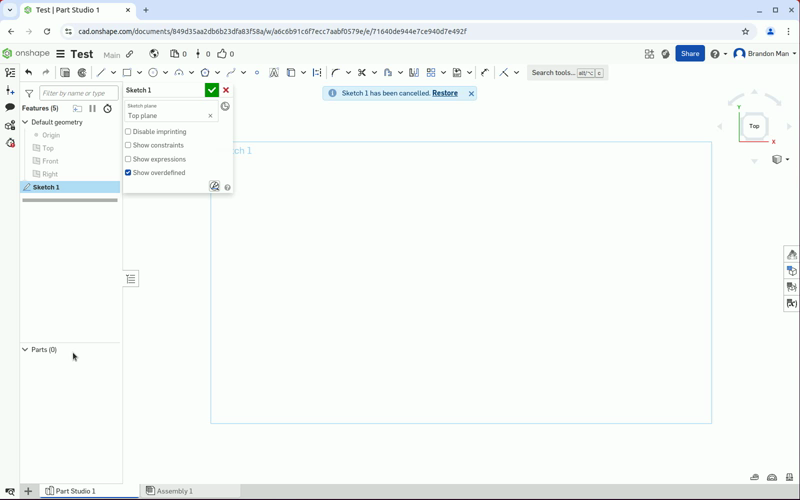
key(y)
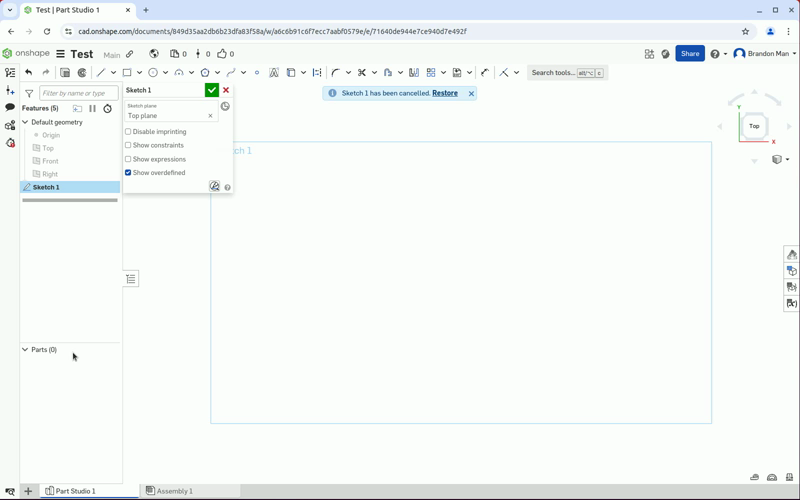
key(l)
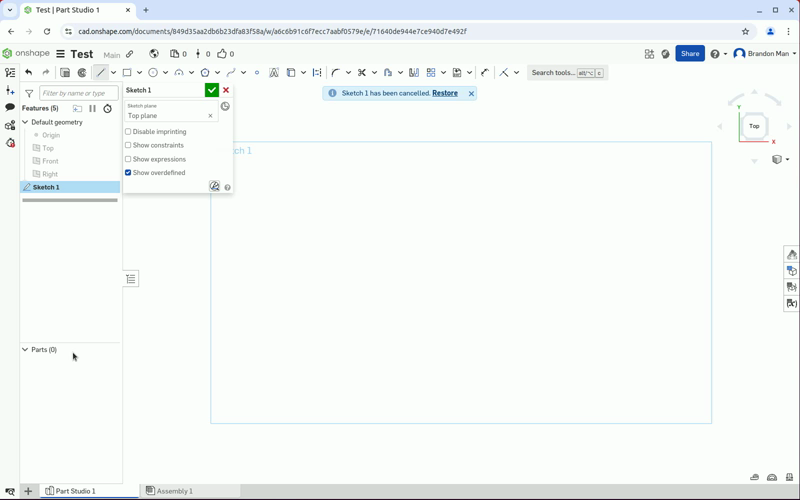
key_down(shift)
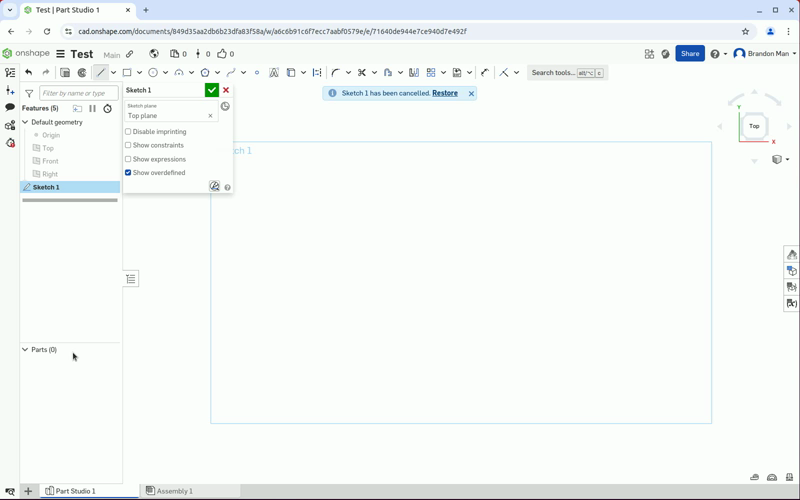
mouse_move(349, 380)
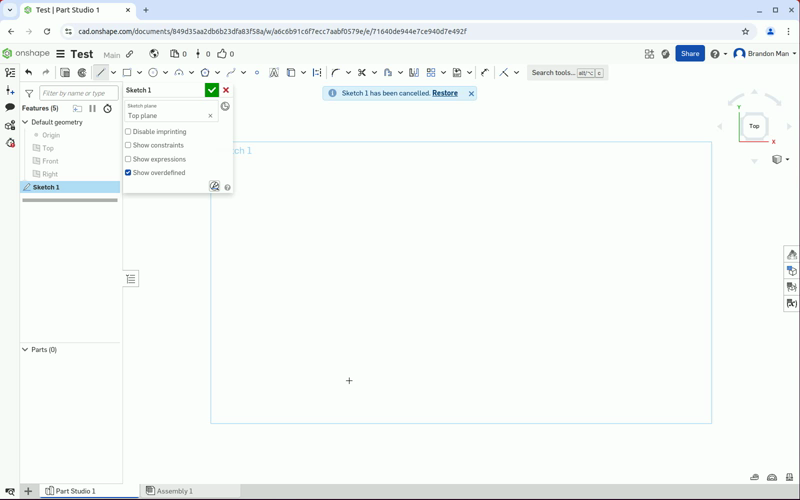
click(349, 380)
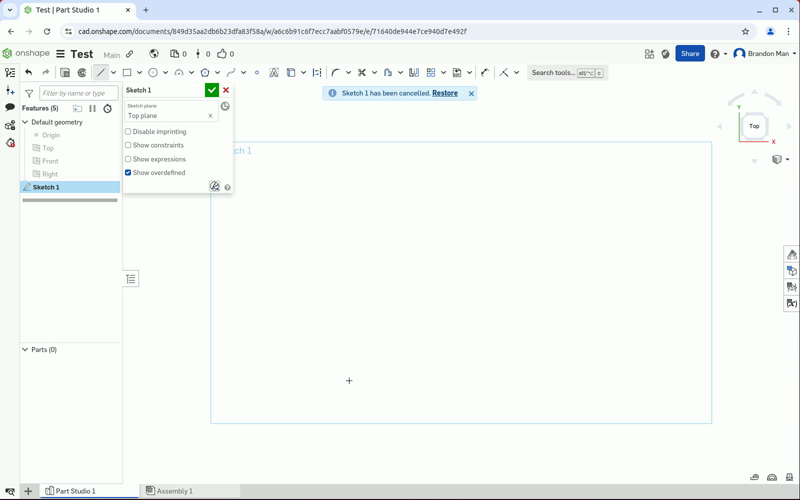
key_up(shift)
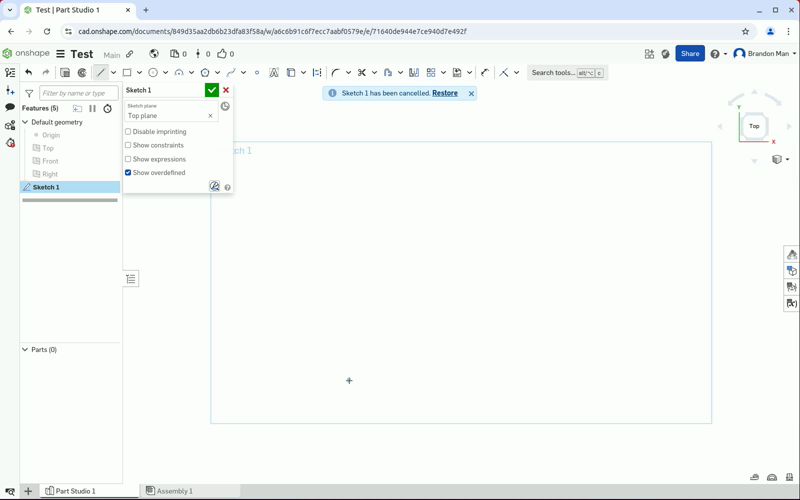
key_down(shift)
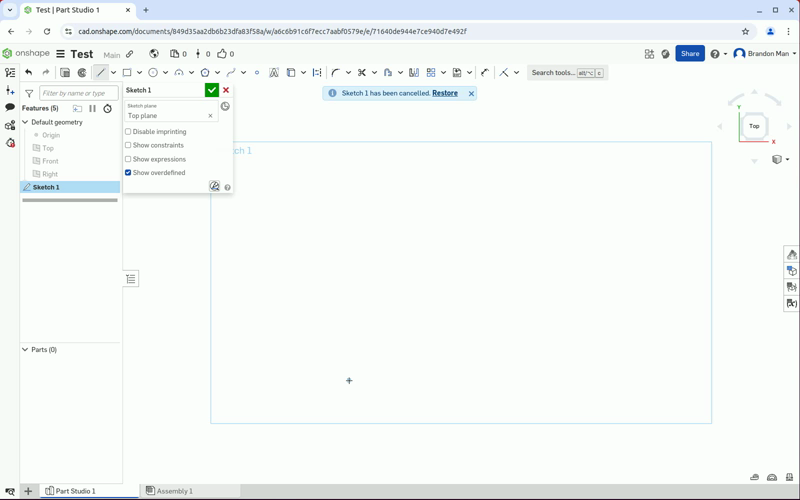
mouse_move(570, 380)
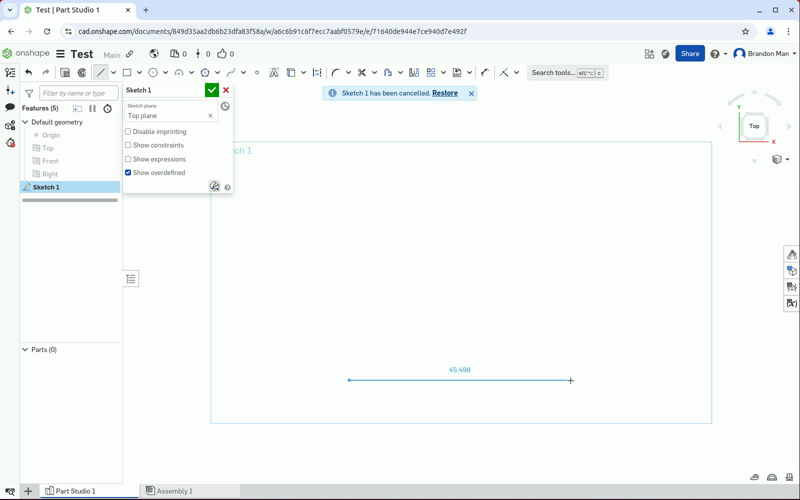
click(570, 380)
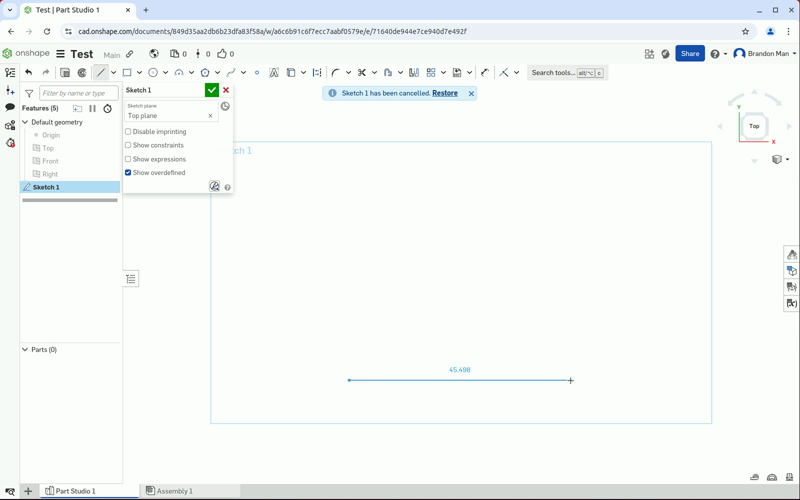
key_up(shift)
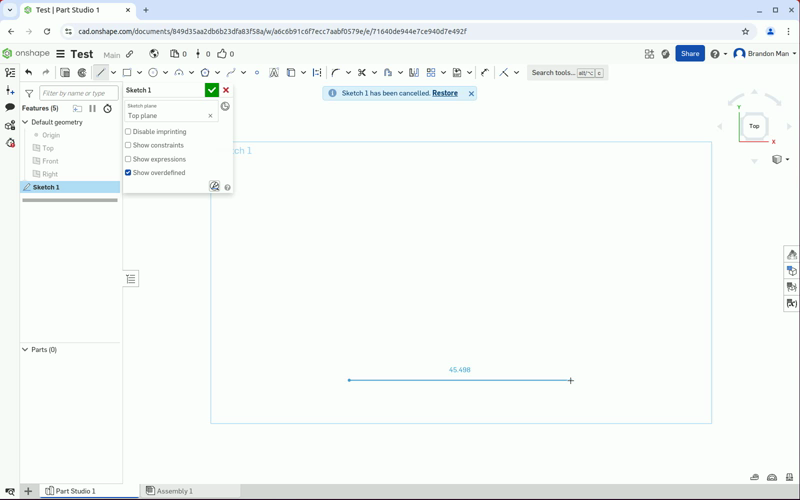
key_down(shift)
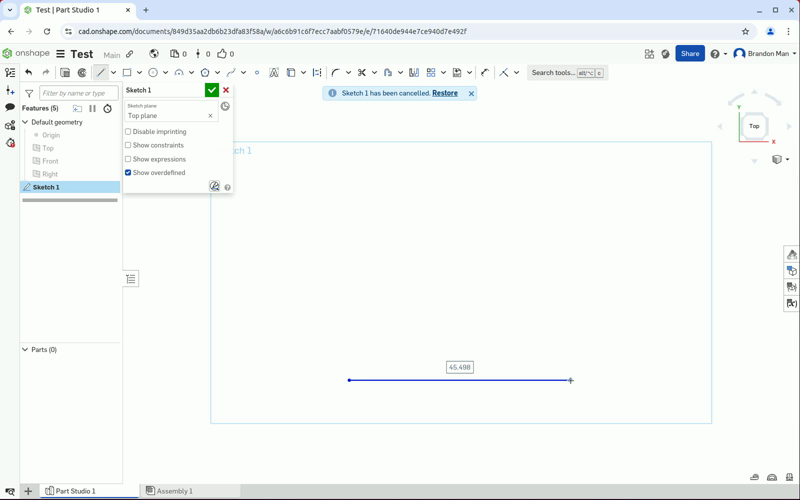
mouse_move(570, 186)
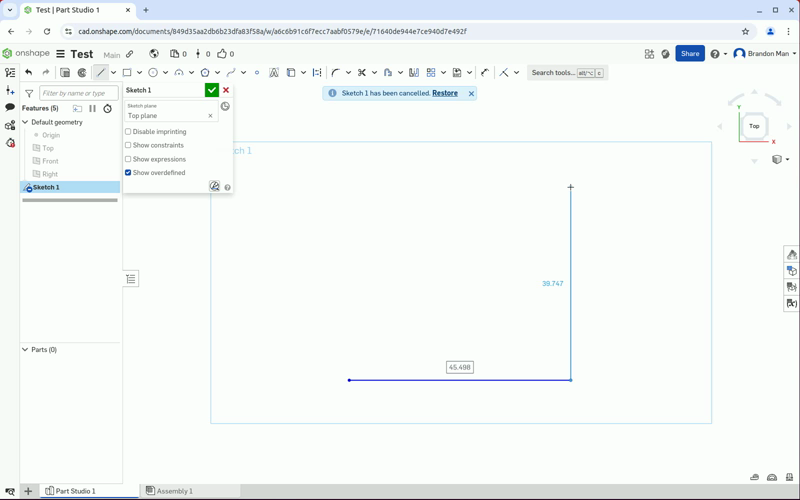
click(570, 186)
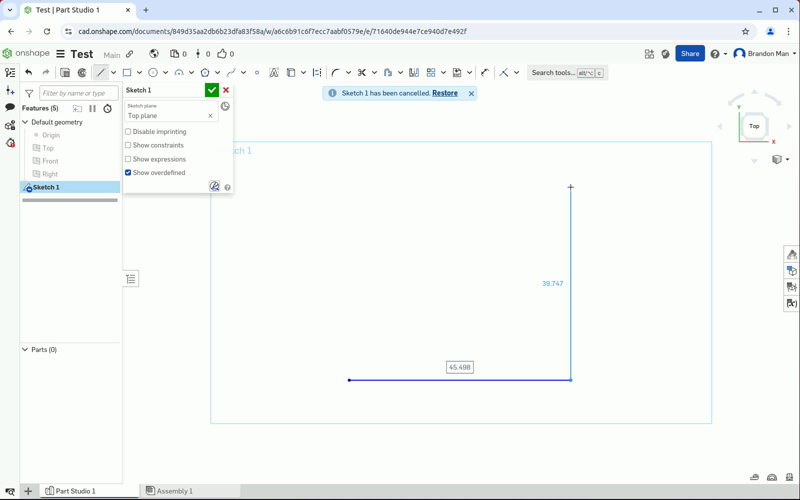
key_up(shift)
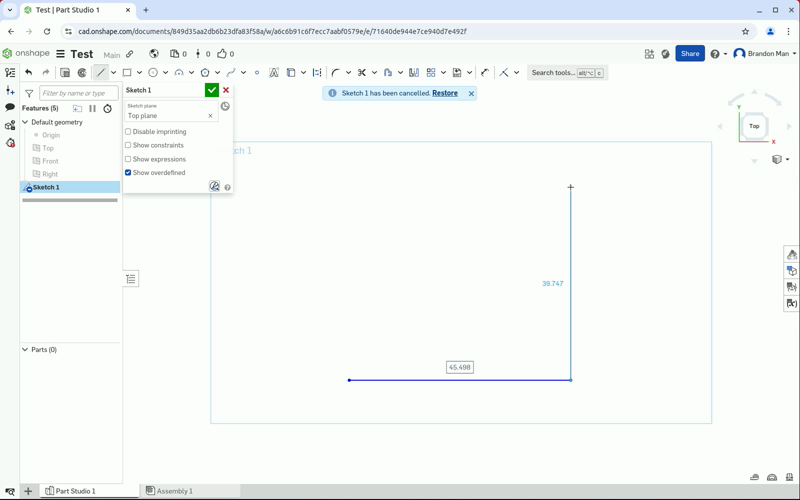
key_down(shift)
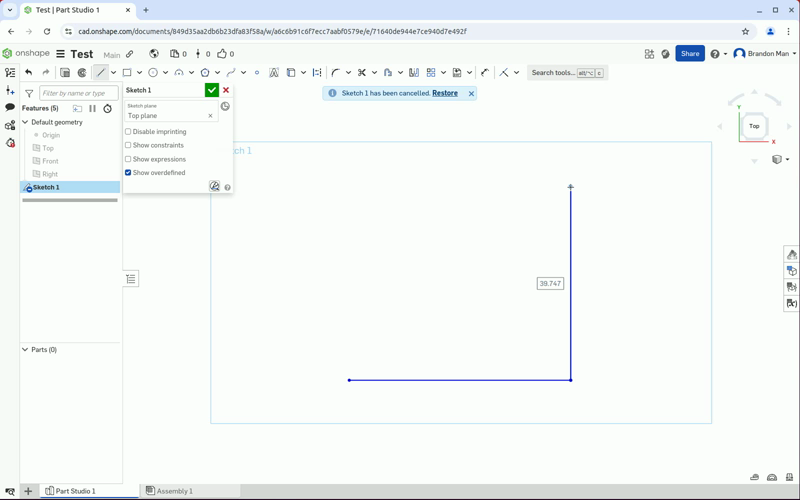
mouse_move(349, 186)
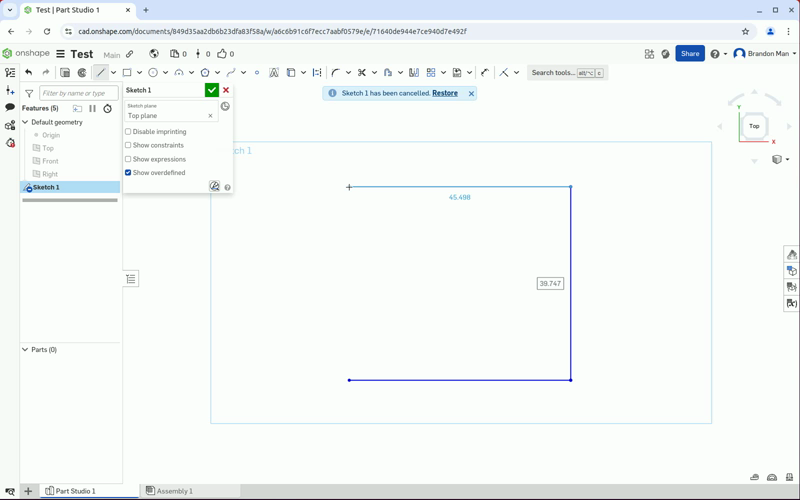
click(349, 186)
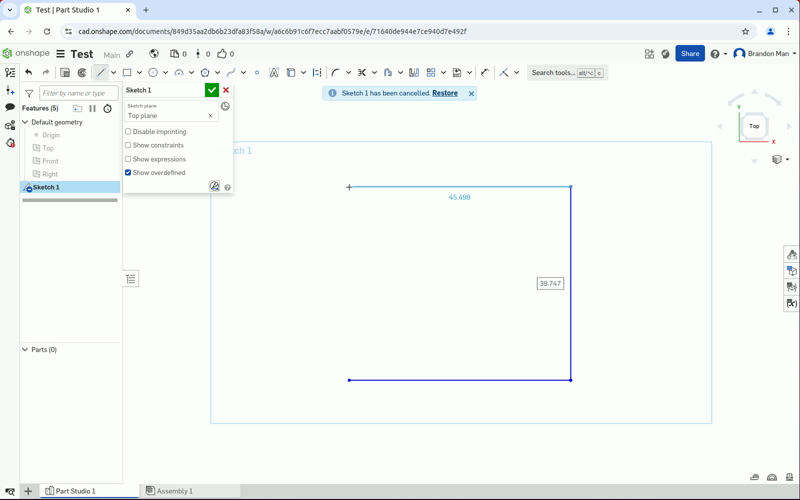
key_up(shift)
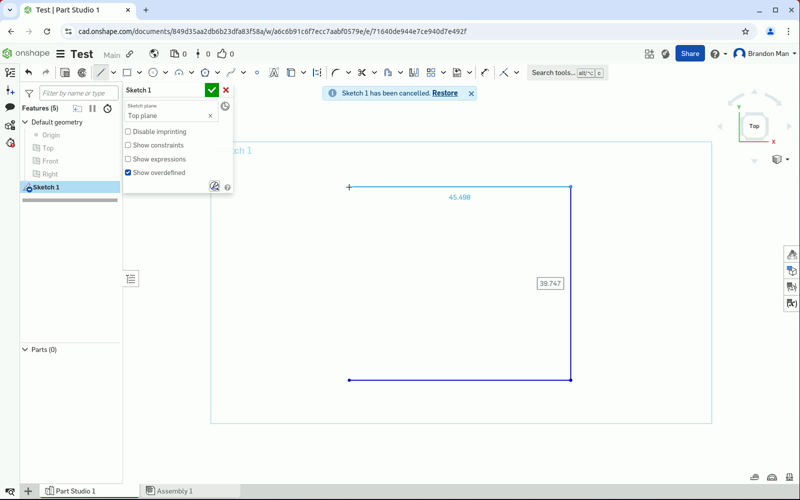
key_down(shift)
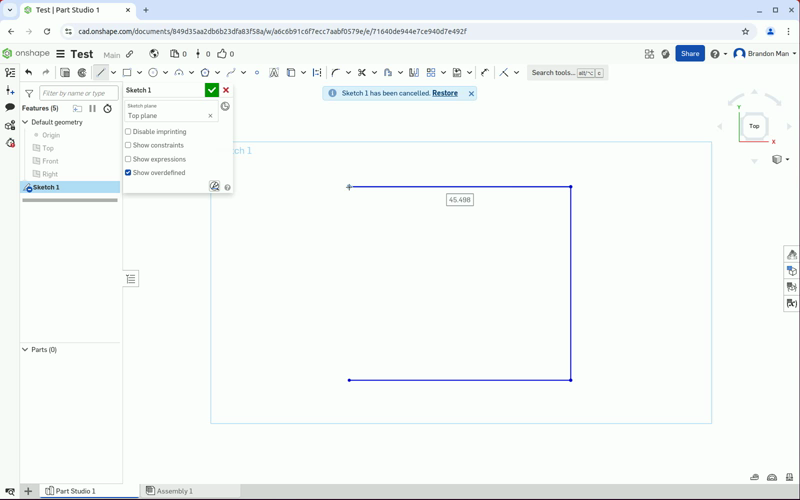
mouse_move(349, 380)
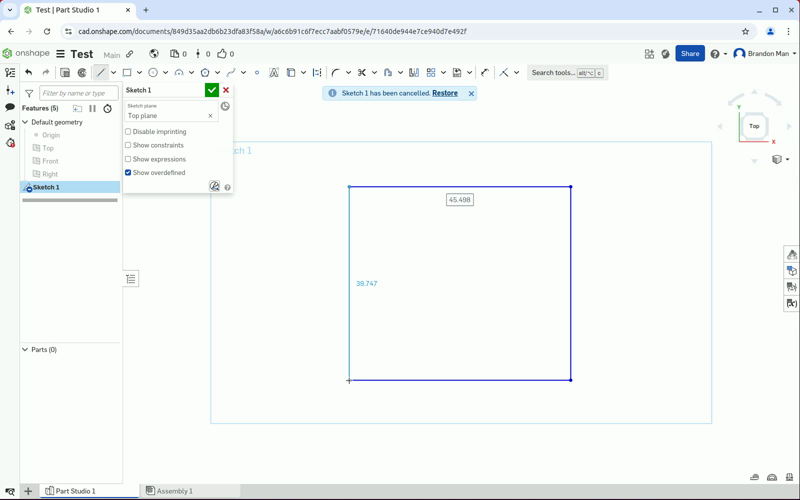
key_up(shift)
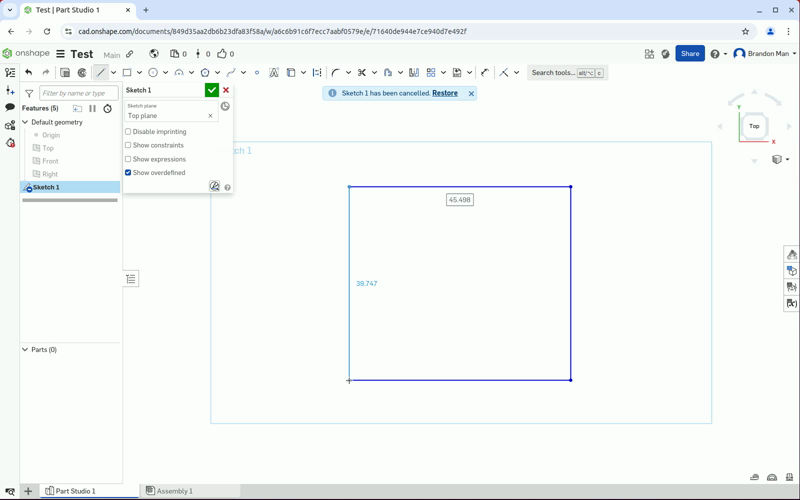
click(349, 380)
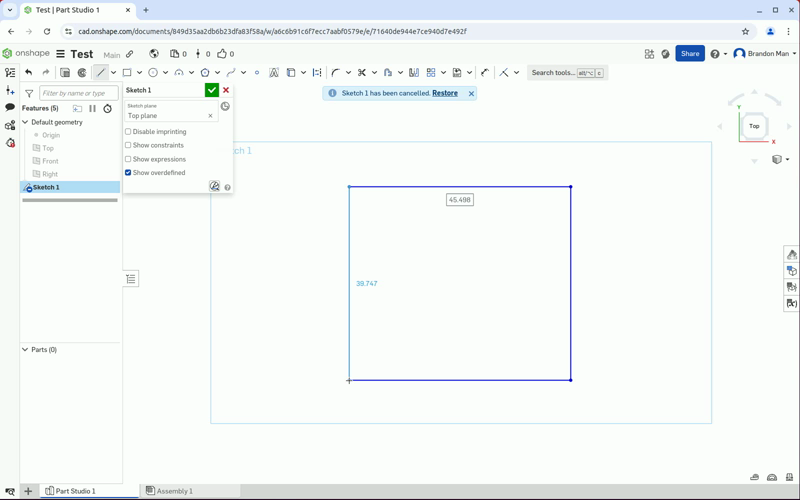
key(esc)
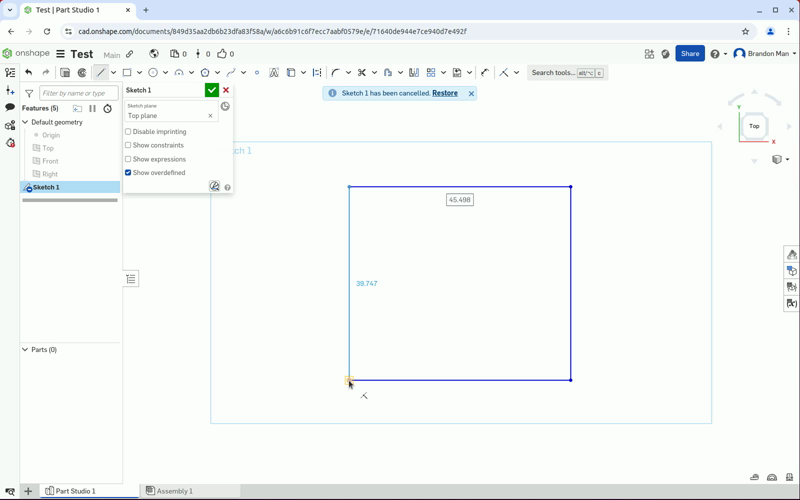
mouse_move(478, 223)
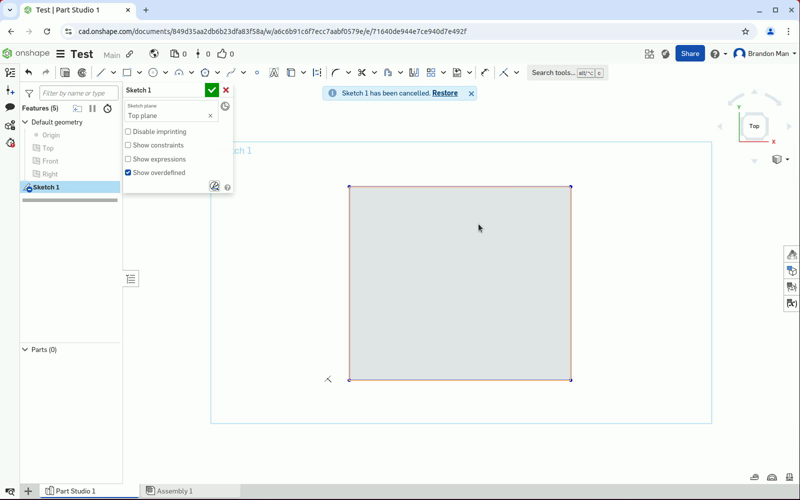
click(478, 223)
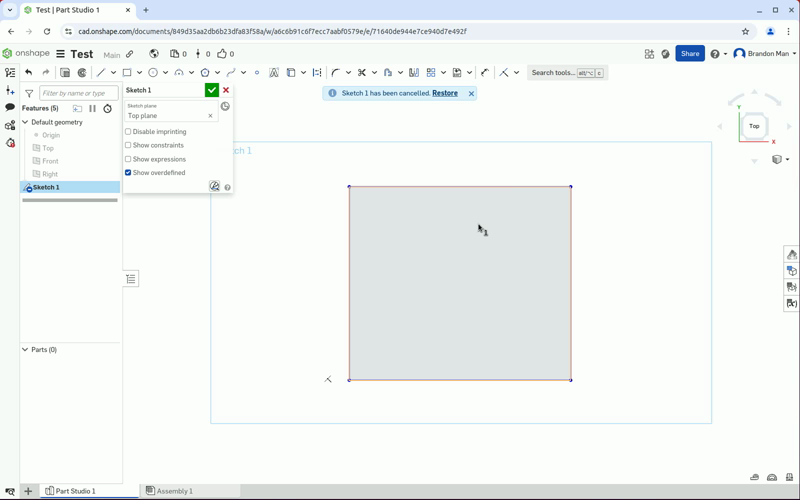
mouse_move(73, 352)
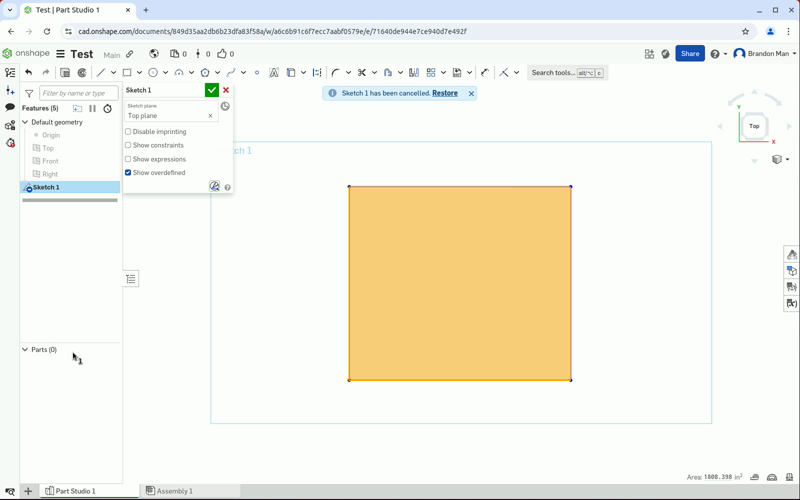
key(shift+y)
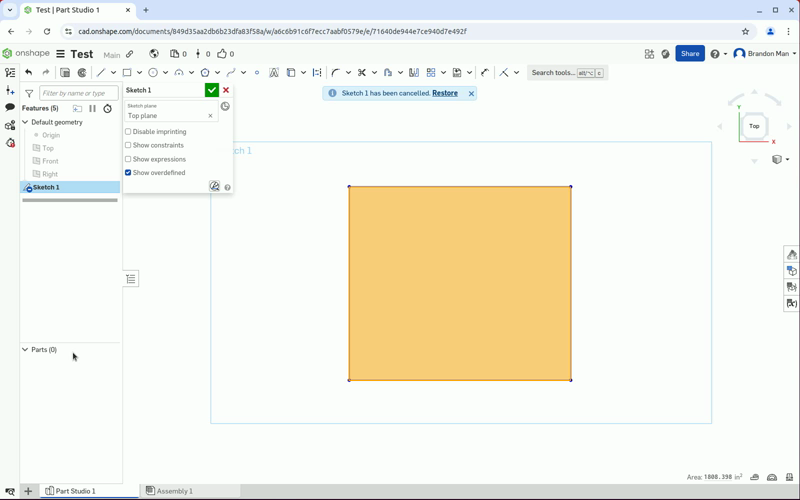
key(shift+e)
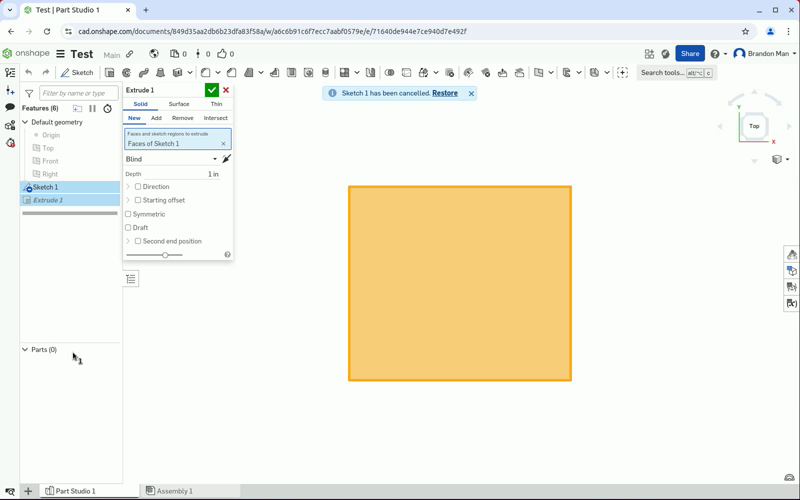
mouse_move(143, 106)
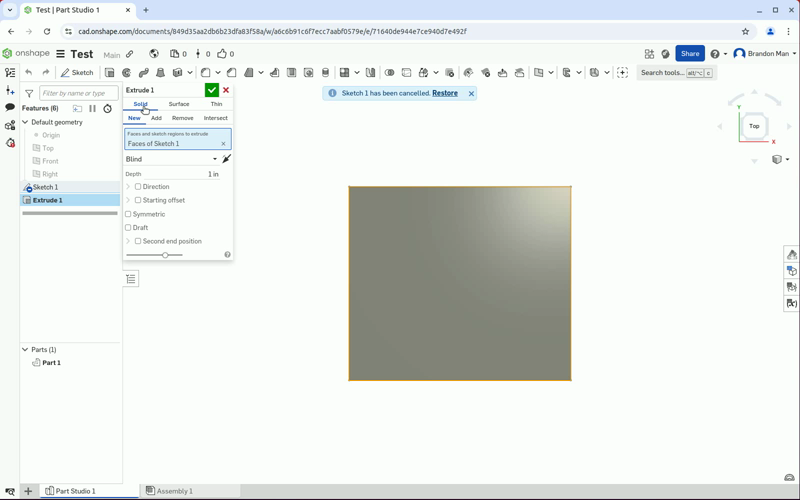
click(143, 106)
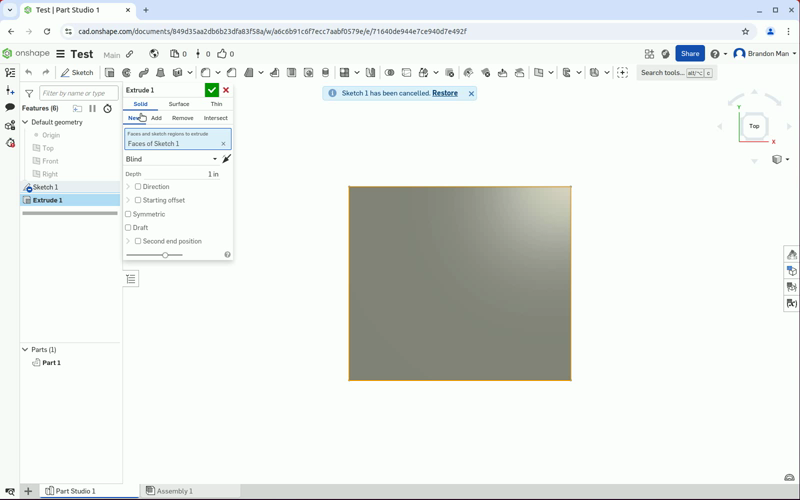
mouse_move(137, 120)
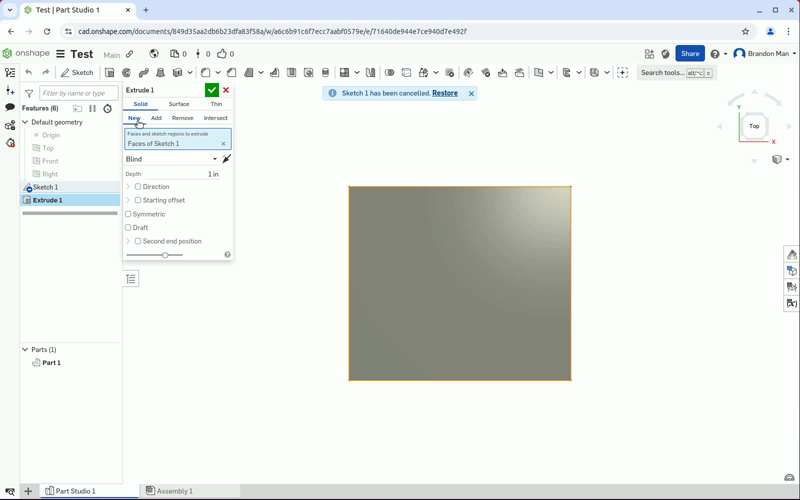
click(137, 120)
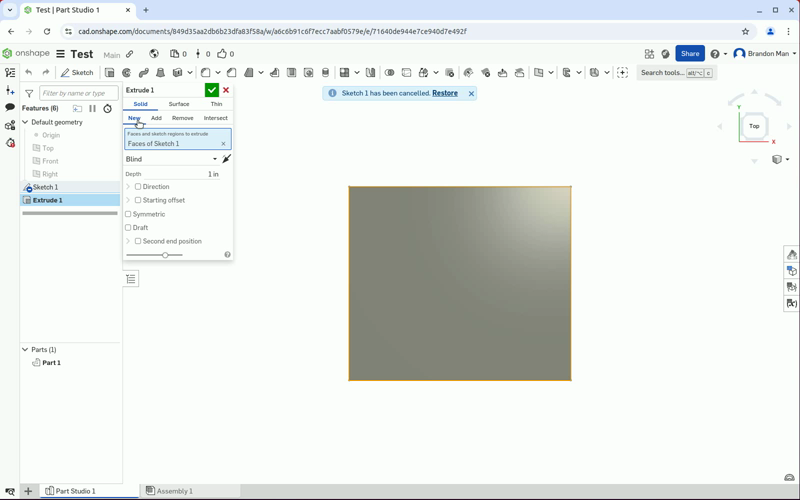
key(tab, 4)
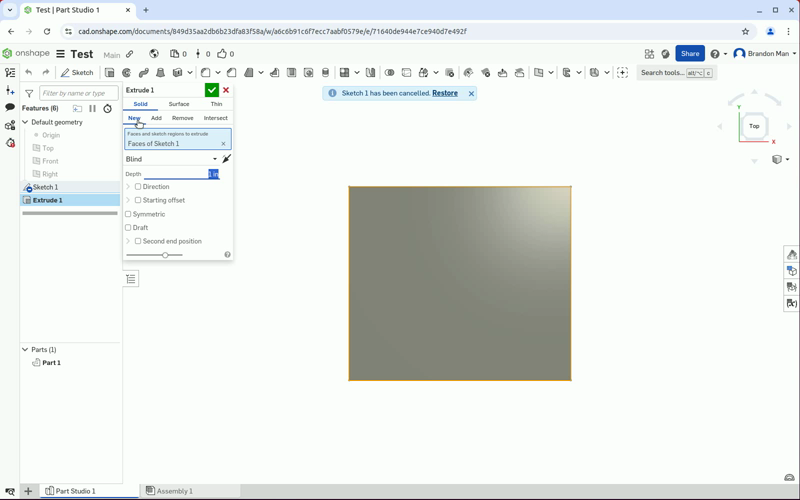
text(23.108)
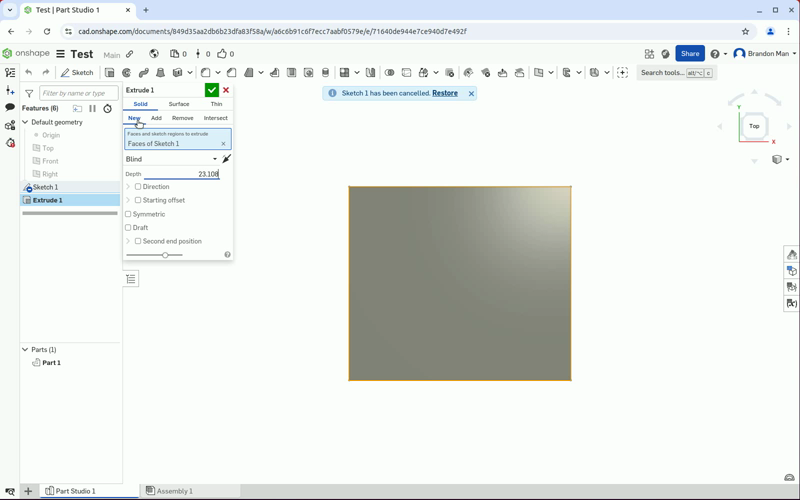
key(enter)
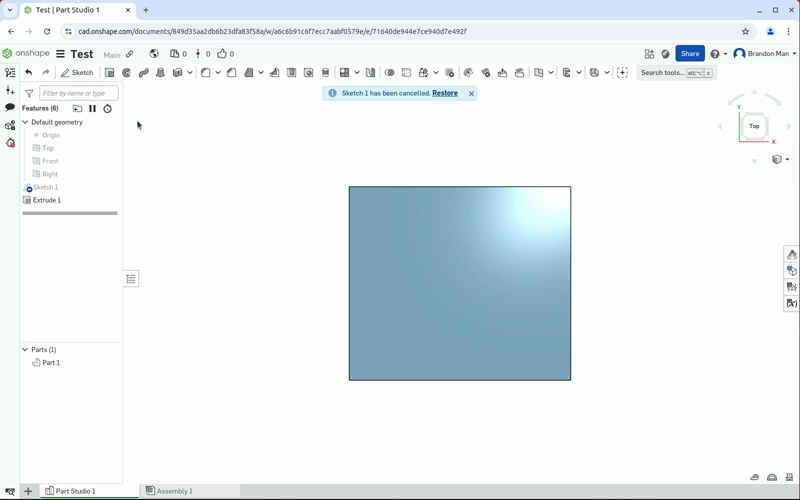
key(shift+h)
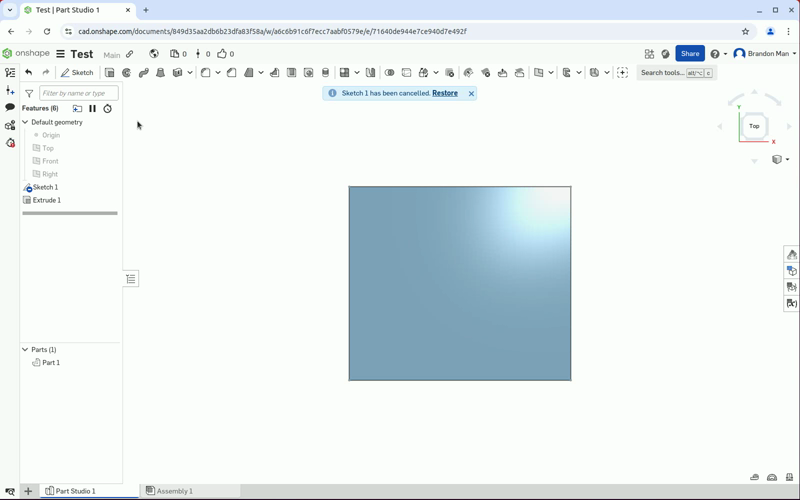
key(shift+h)
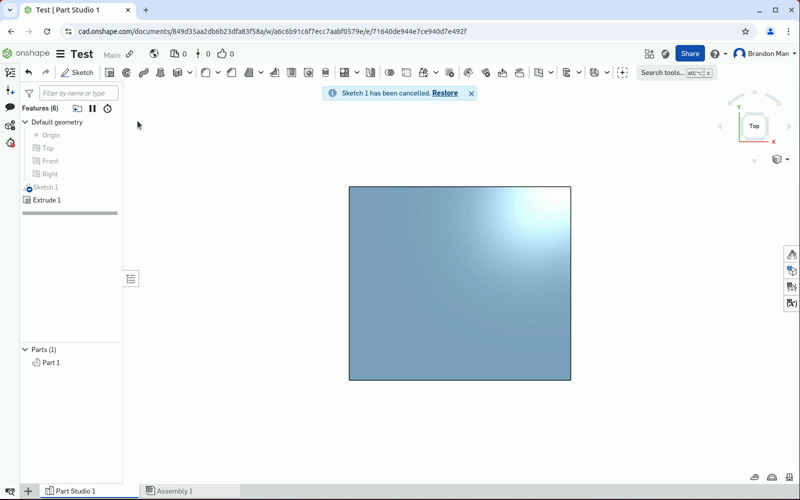
mouse_move(73, 189)
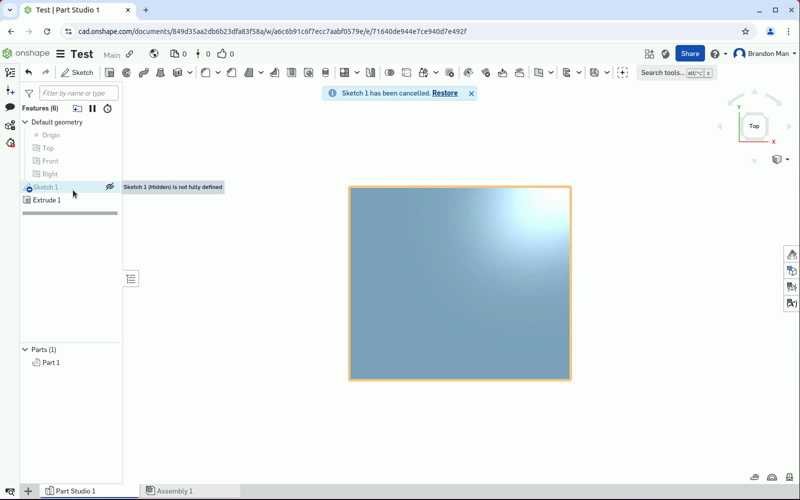
click(73, 189)
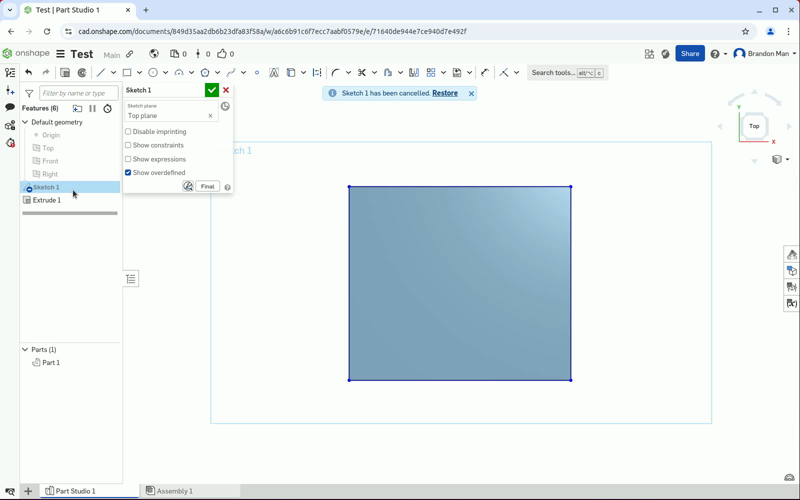
mouse_move(229, 92)
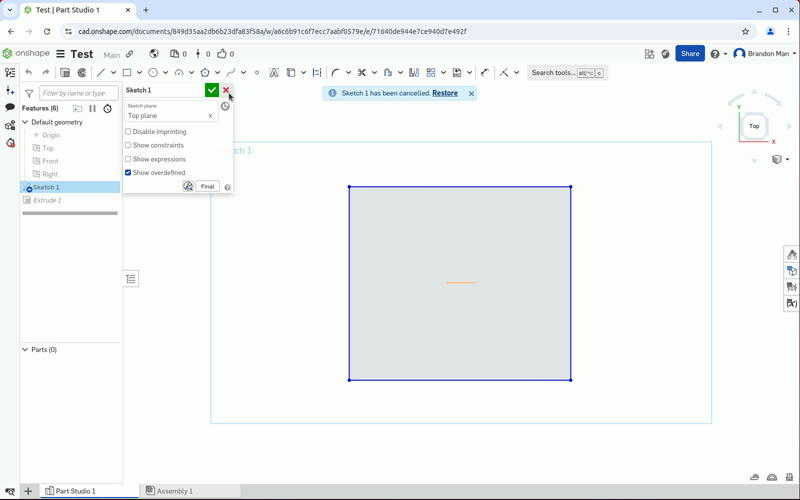
click(229, 92)
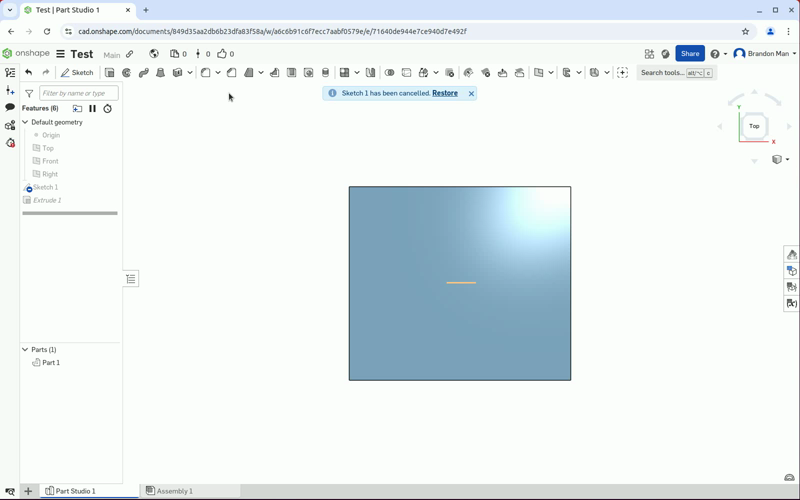
mouse_move(541, 75)
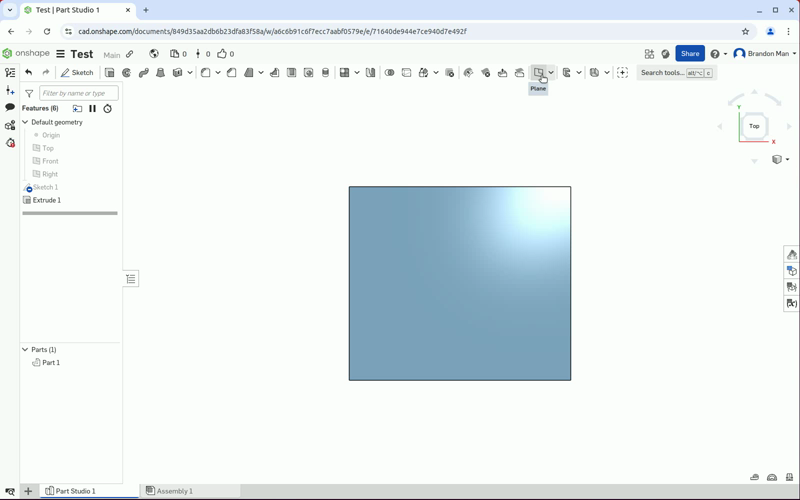
click(541, 75)
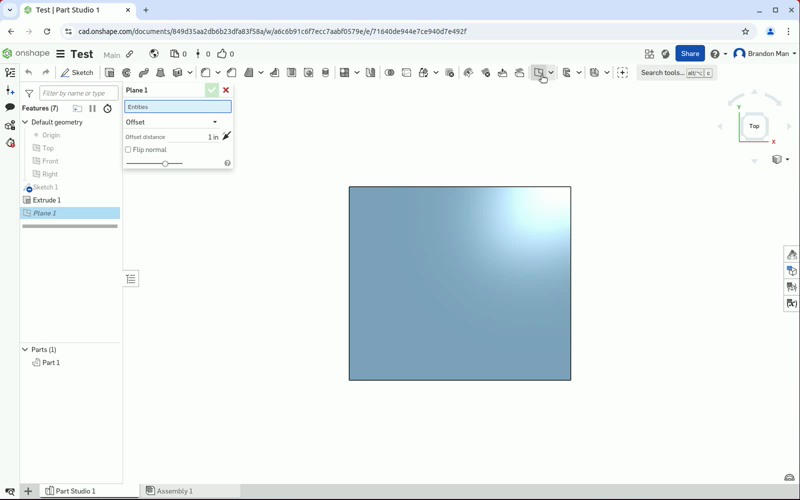
mouse_move(73, 150)
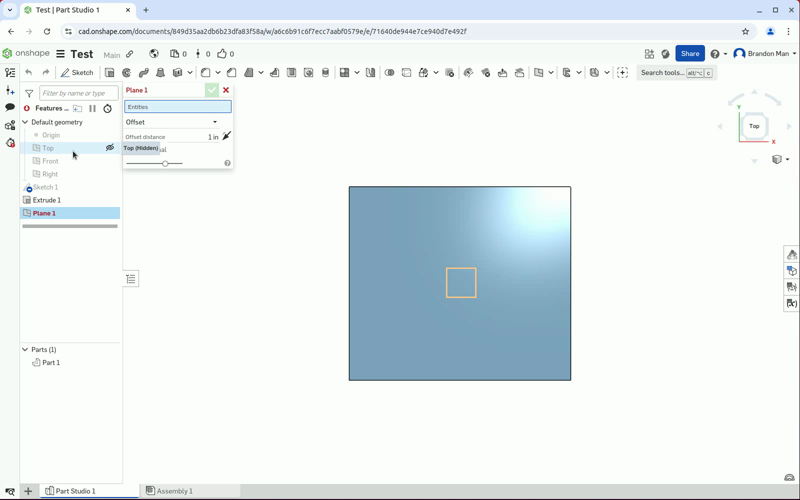
click(73, 150)
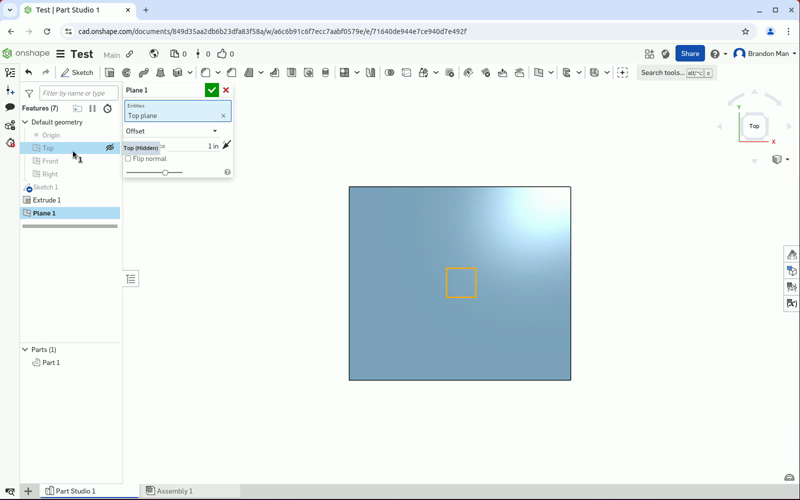
key(tab, 2)
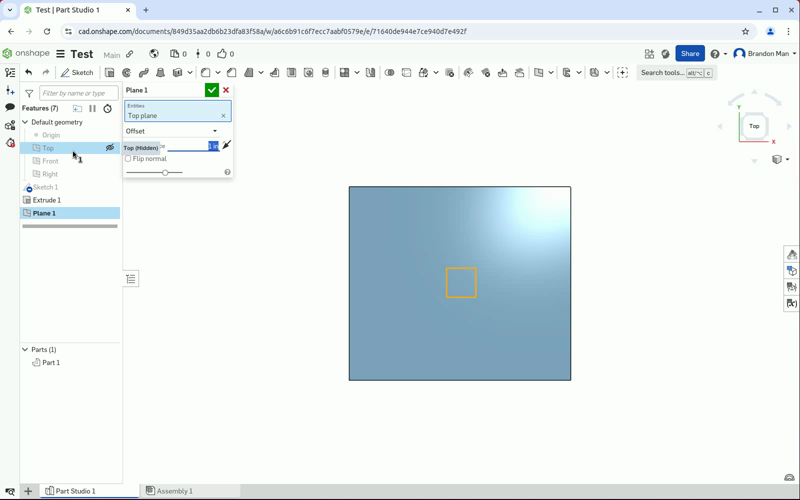
text(23.108)
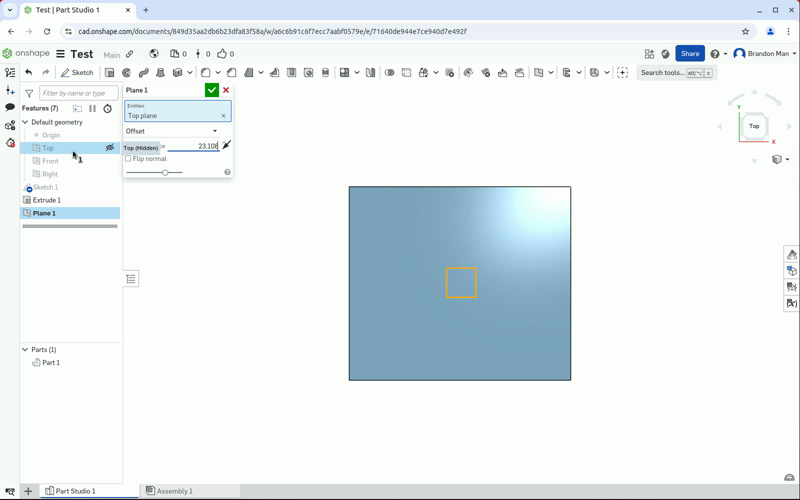
key(enter, 2)
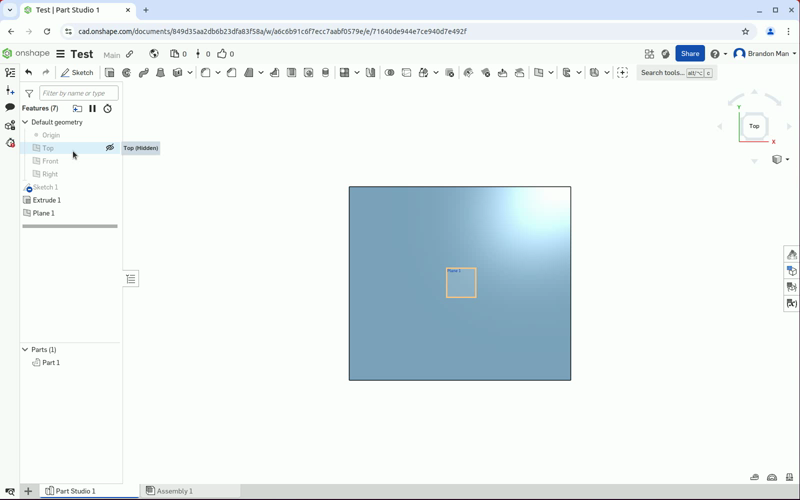
key(shift+s)
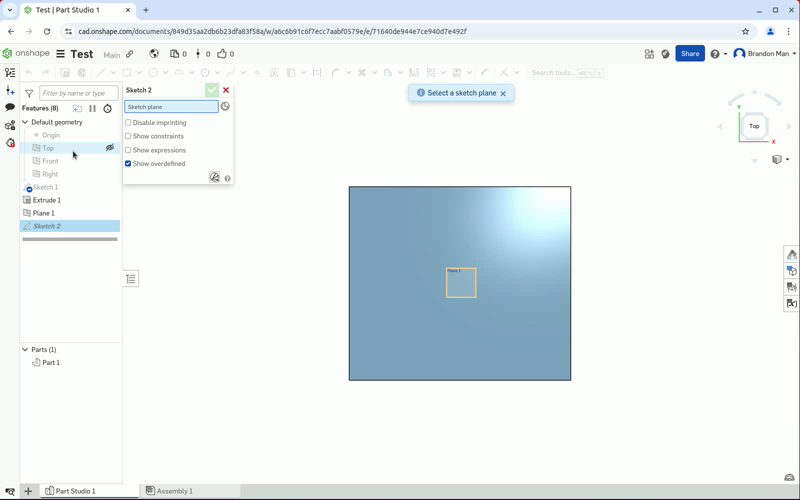
mouse_move(73, 215)
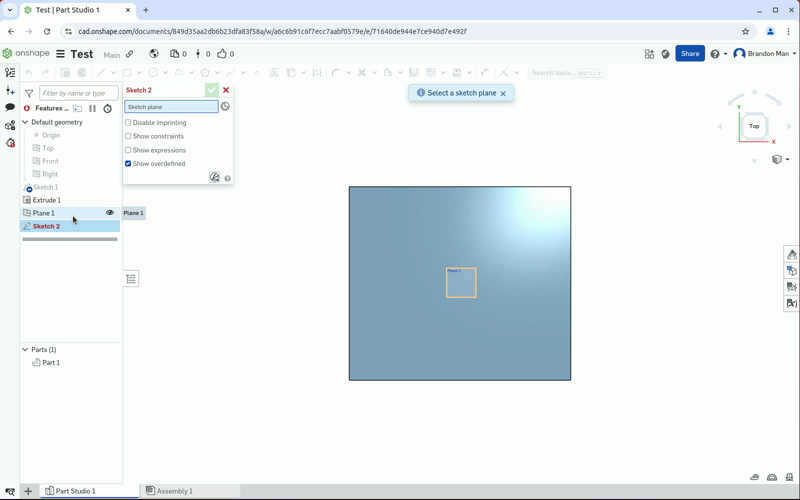
click(73, 215)
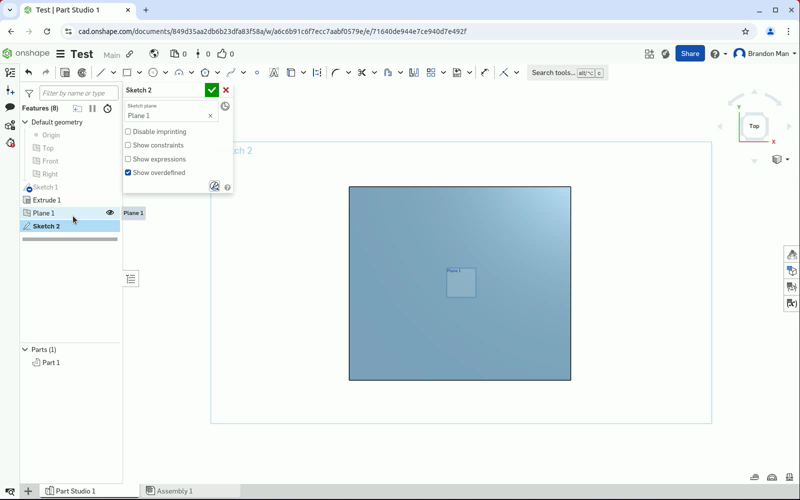
mouse_move(73, 352)
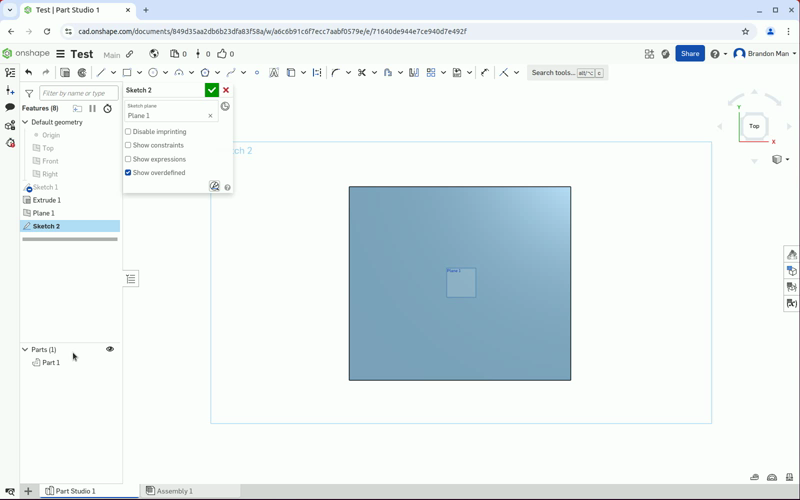
key(y)
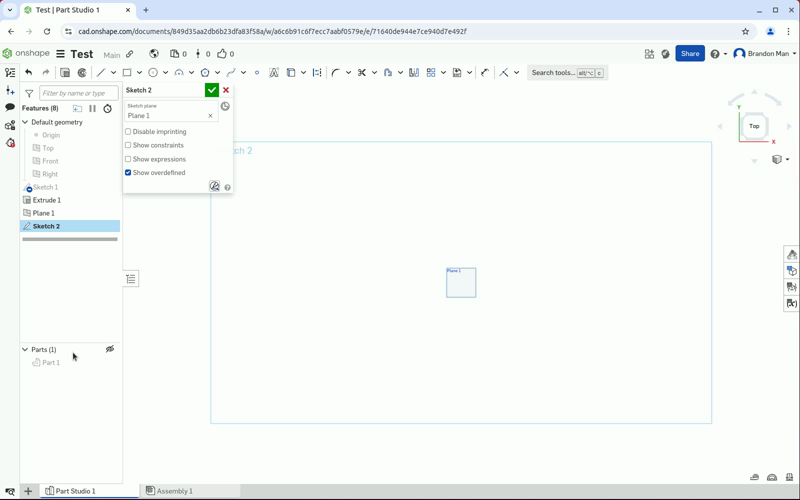
key(l)
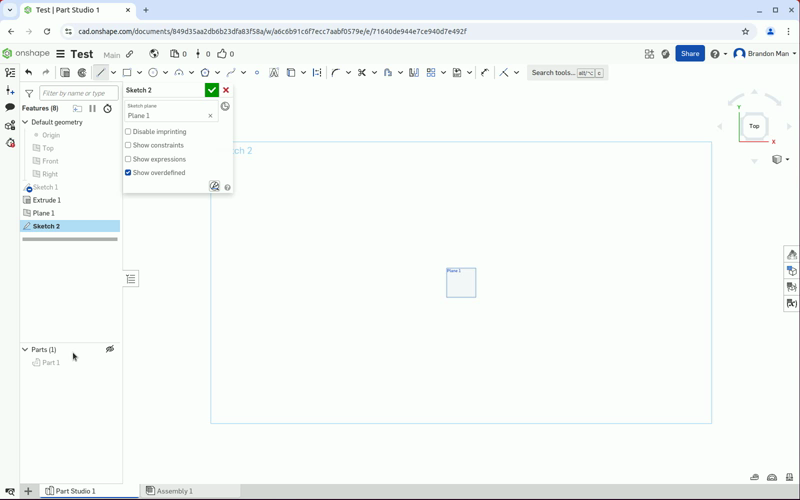
key_down(shift)
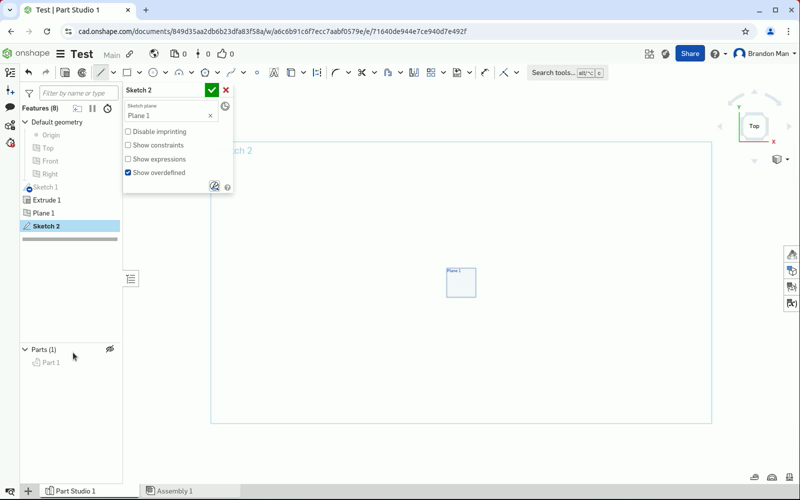
mouse_move(362, 366)
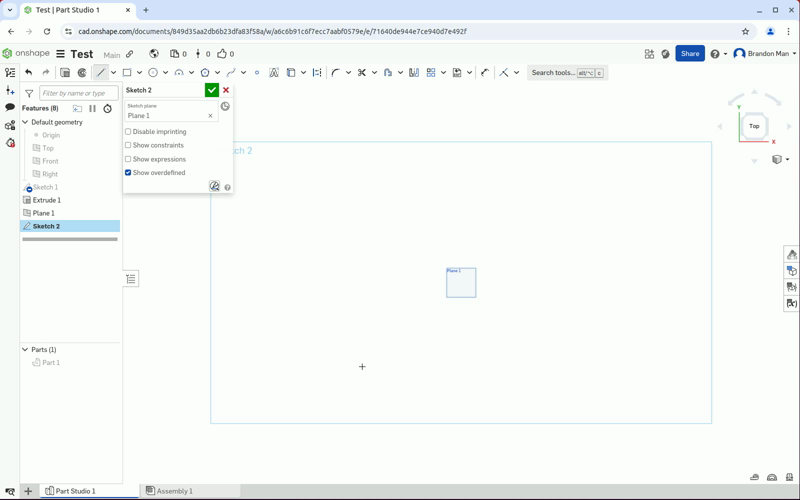
click(362, 366)
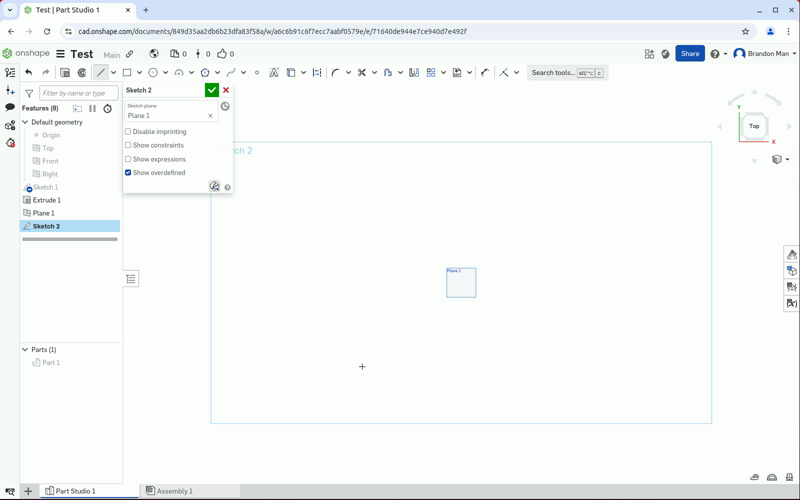
key_up(shift)
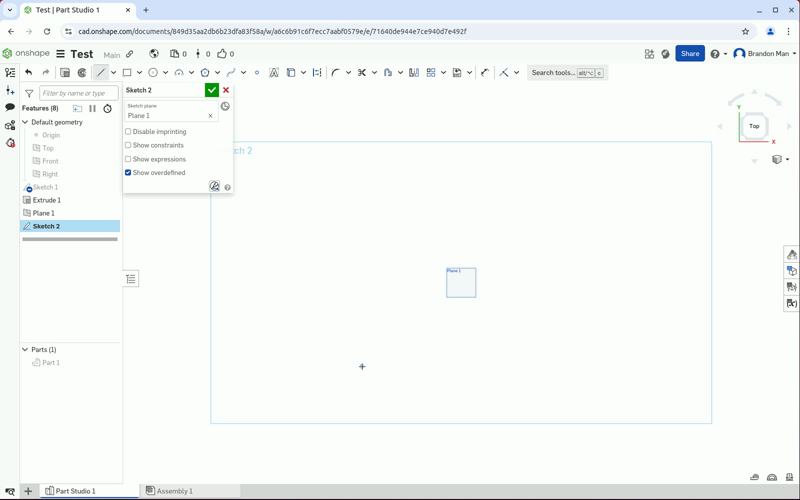
key_down(shift)
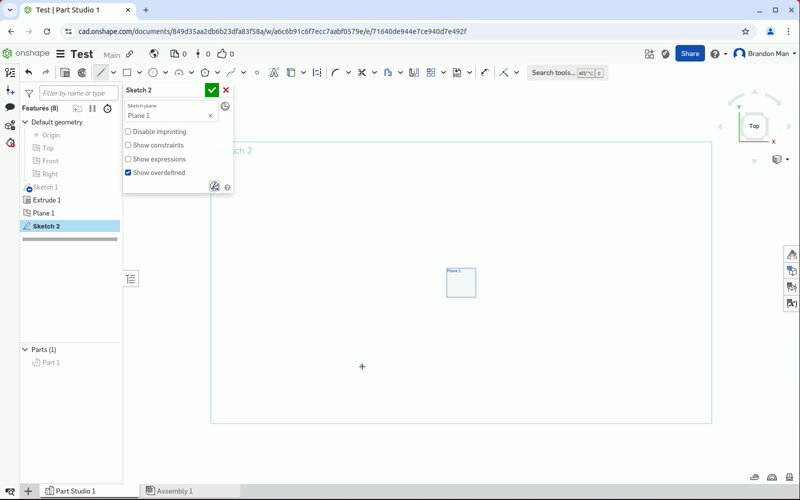
mouse_move(557, 366)
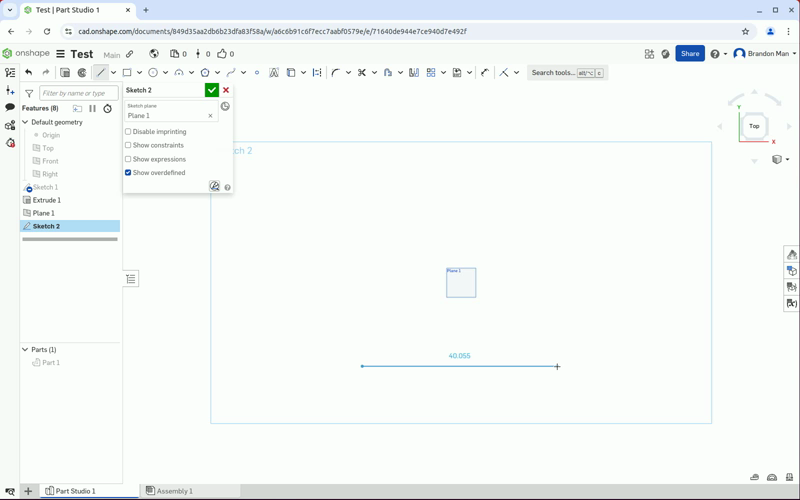
click(557, 366)
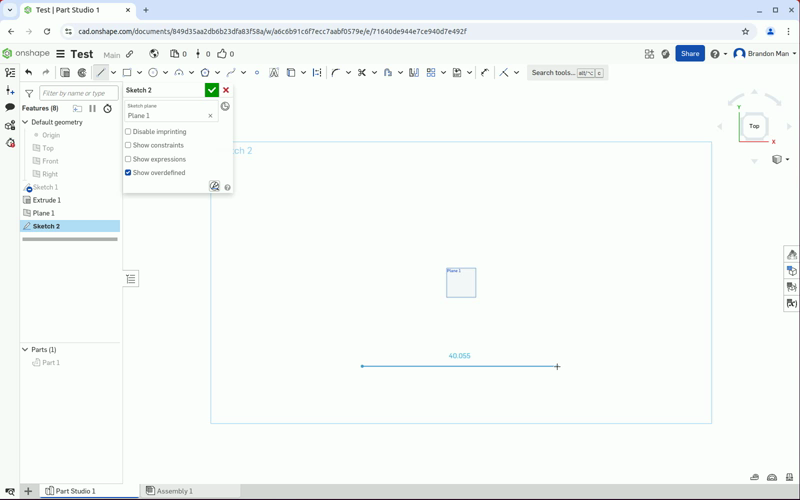
key_up(shift)
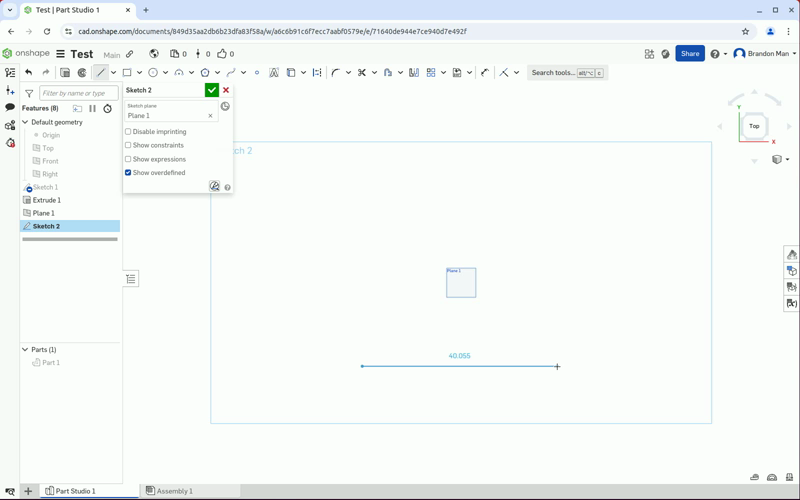
key_down(shift)
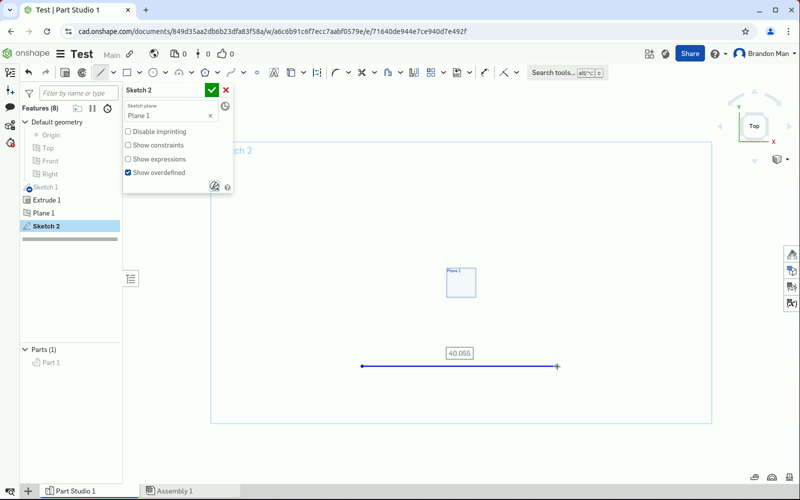
mouse_move(557, 200)
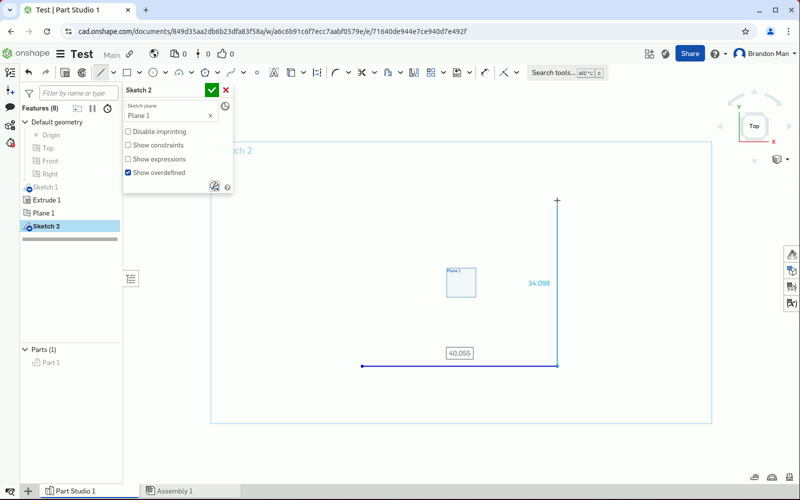
click(557, 200)
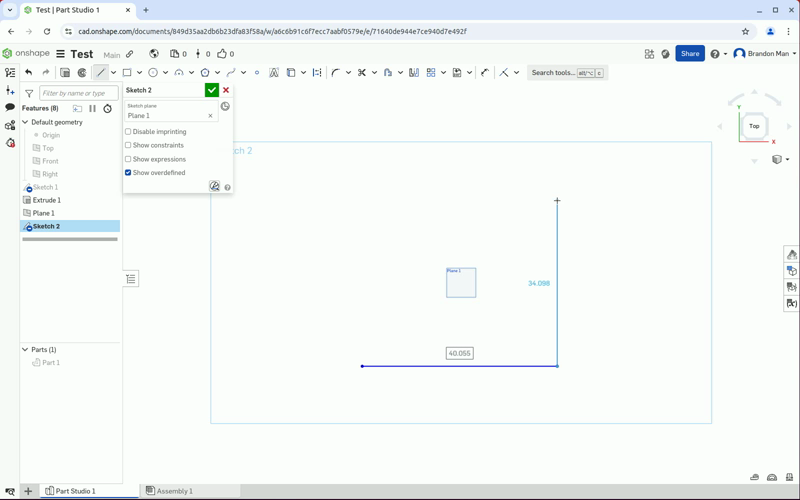
key_up(shift)
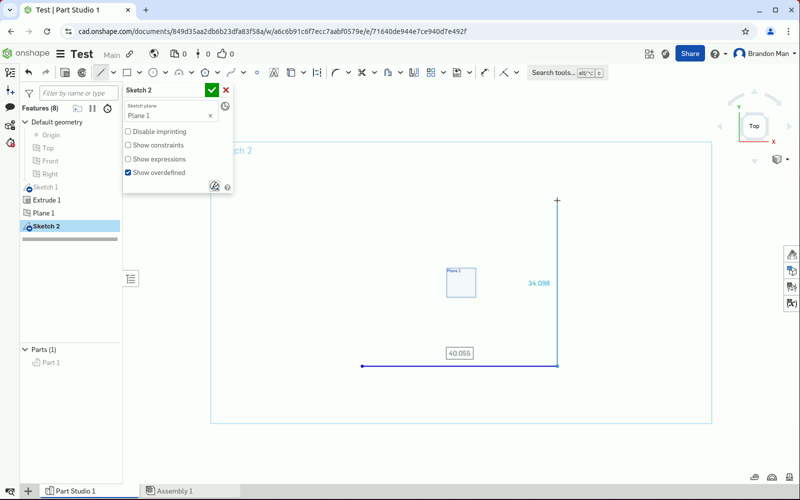
key_down(shift)
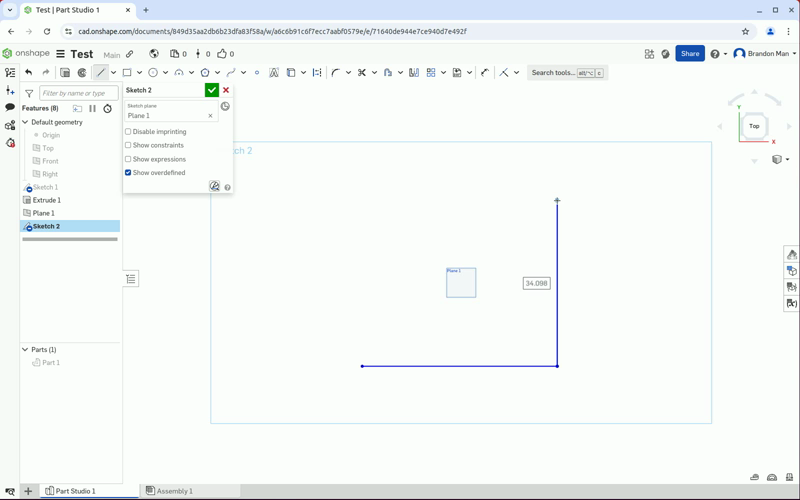
mouse_move(362, 200)
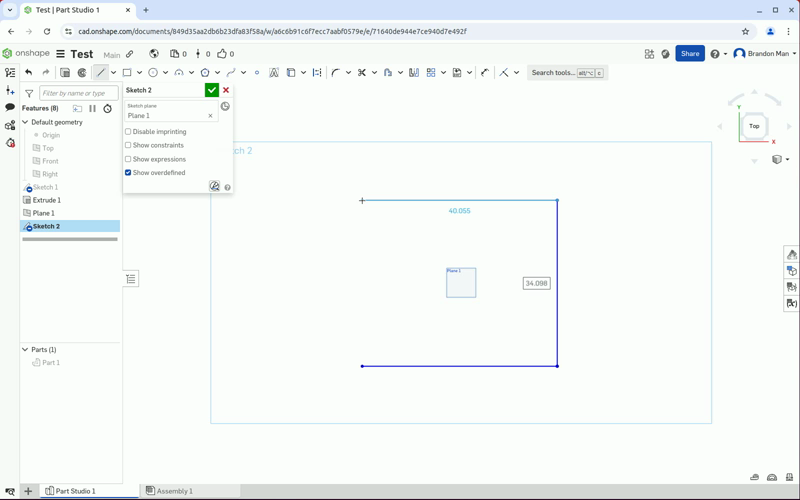
click(362, 200)
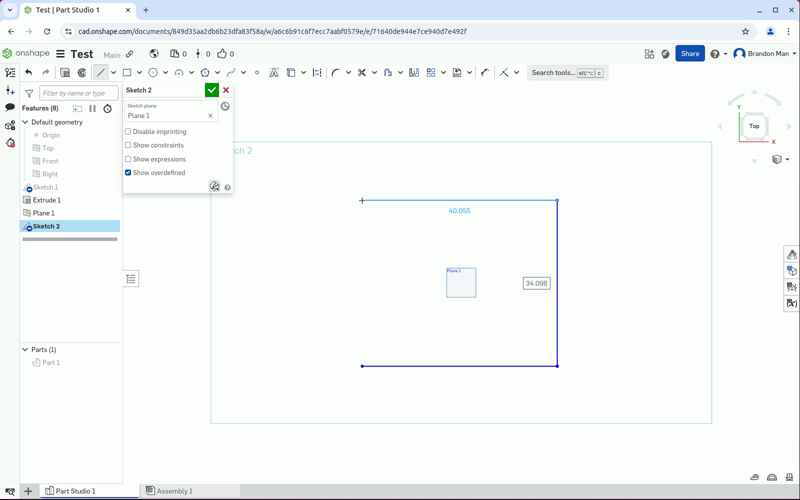
key_up(shift)
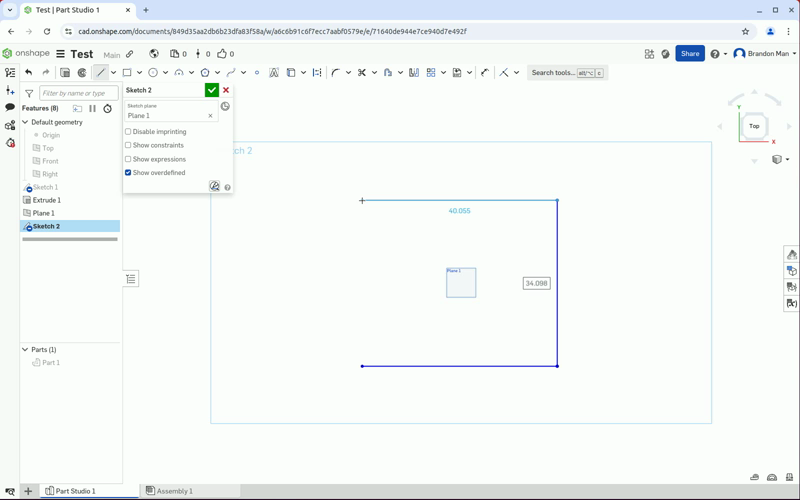
key_down(shift)
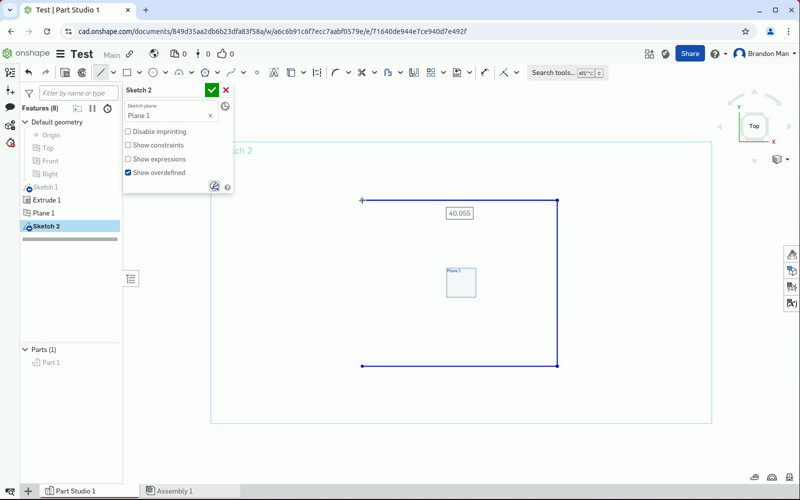
mouse_move(362, 366)
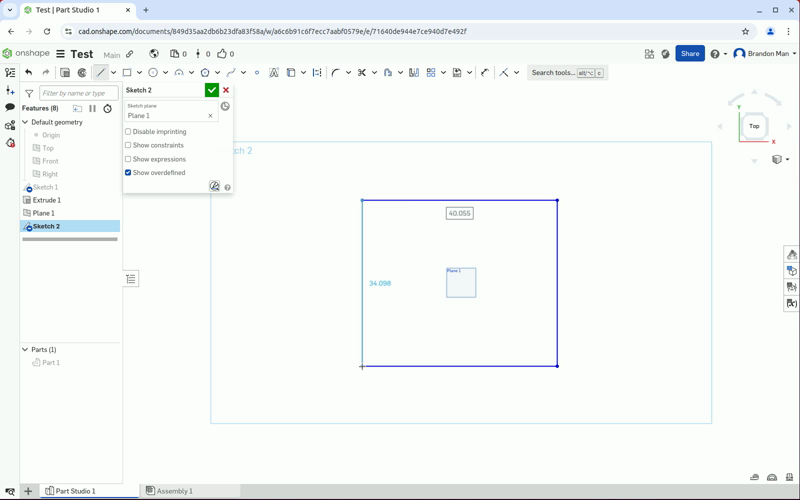
key_up(shift)
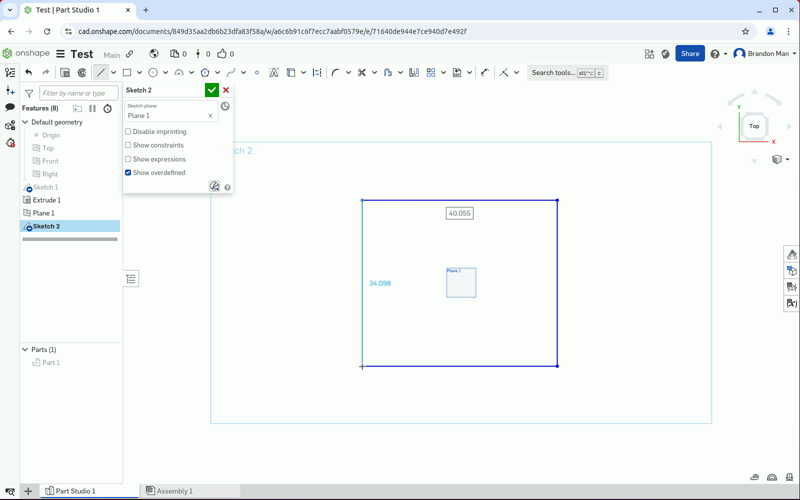
click(362, 366)
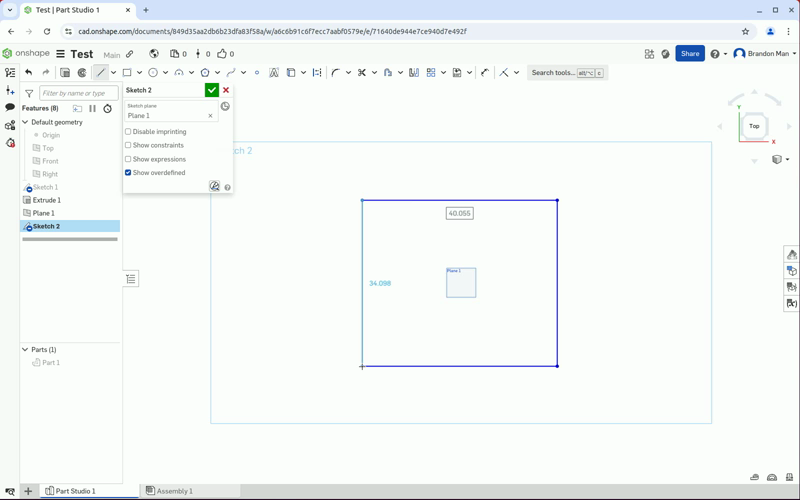
key(esc)
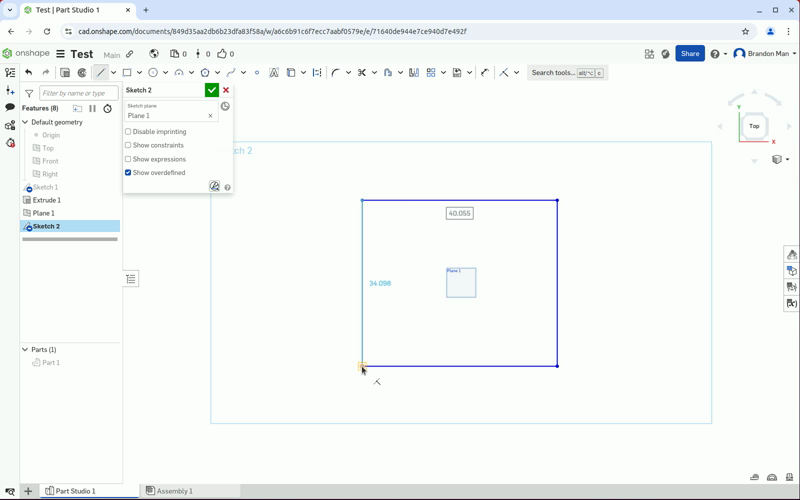
mouse_move(522, 237)
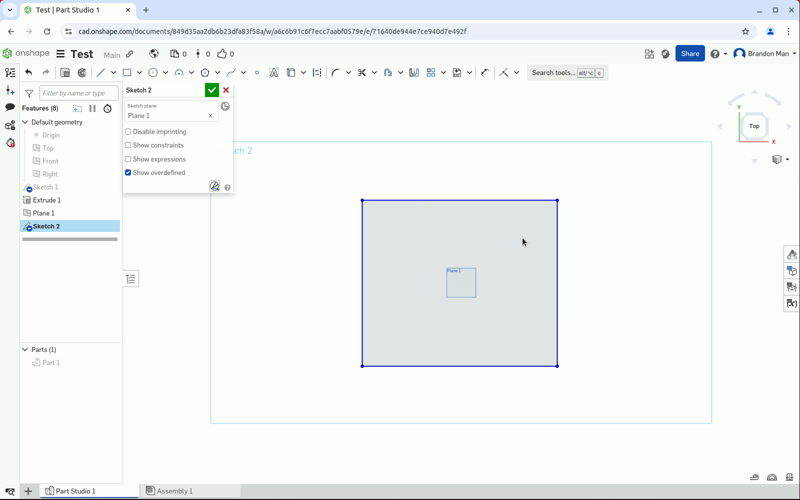
click(522, 237)
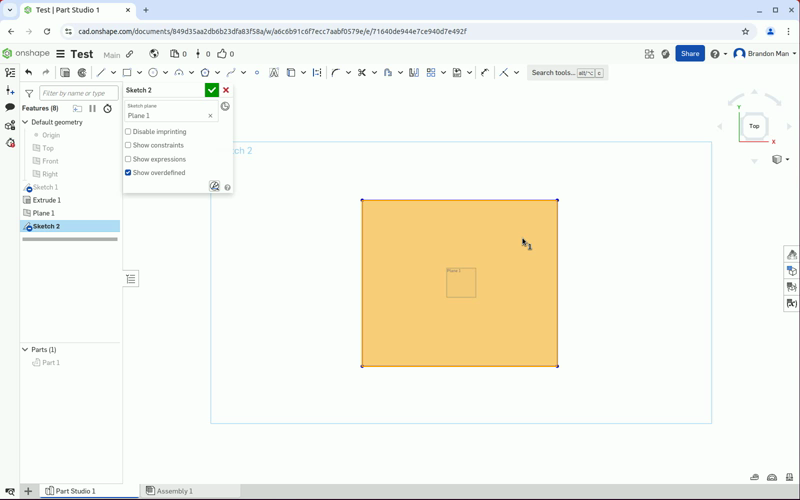
mouse_move(73, 352)
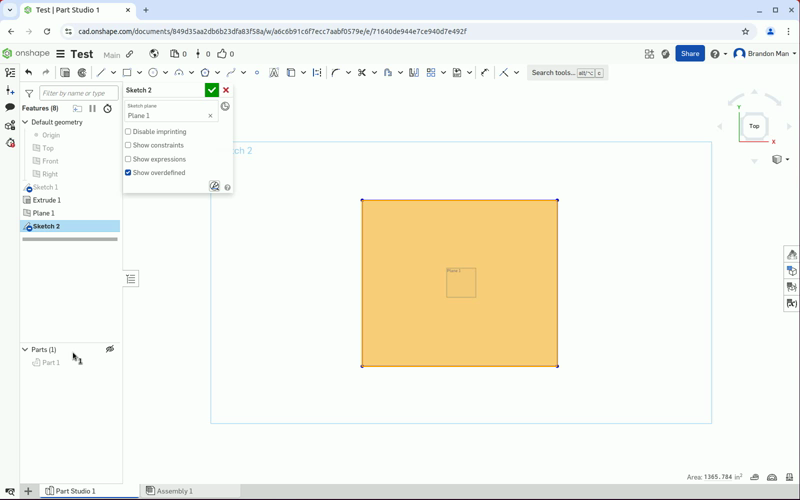
key(shift+y)
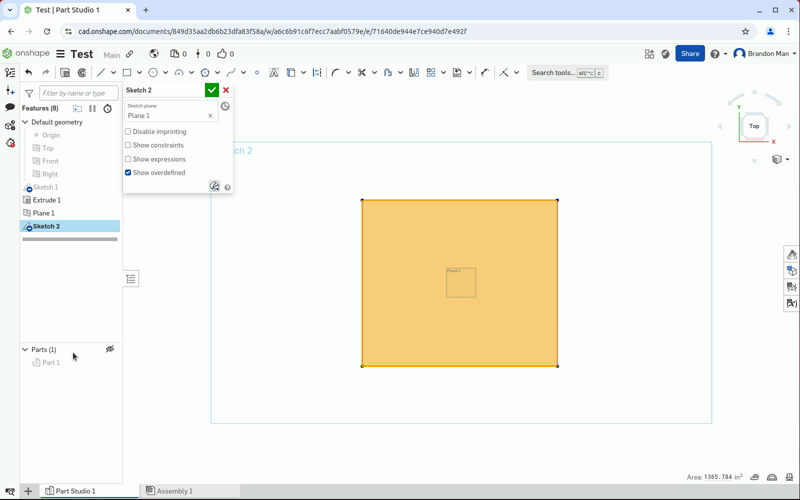
key(shift+e)
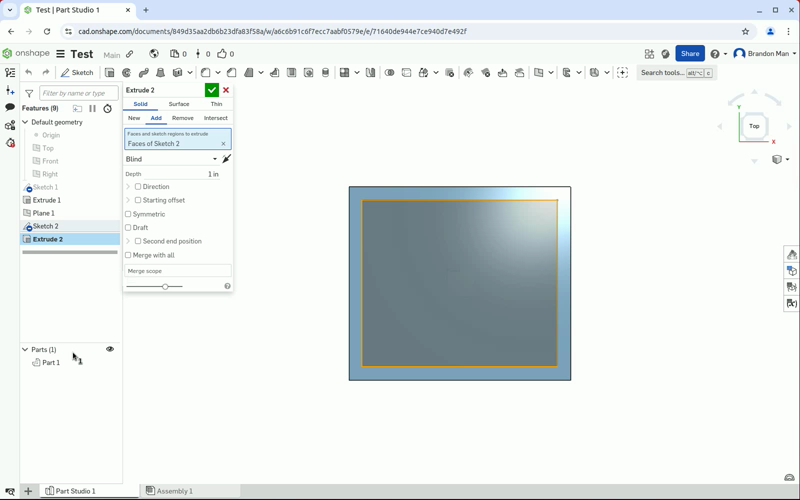
mouse_move(143, 106)
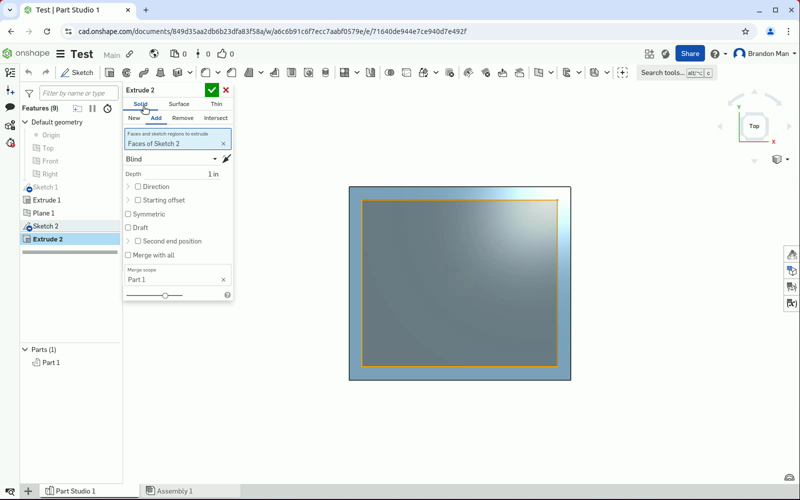
click(143, 106)
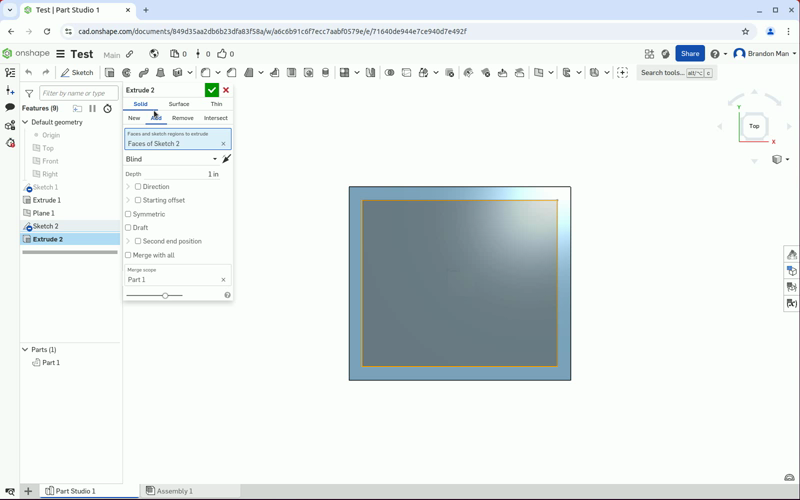
mouse_move(186, 120)
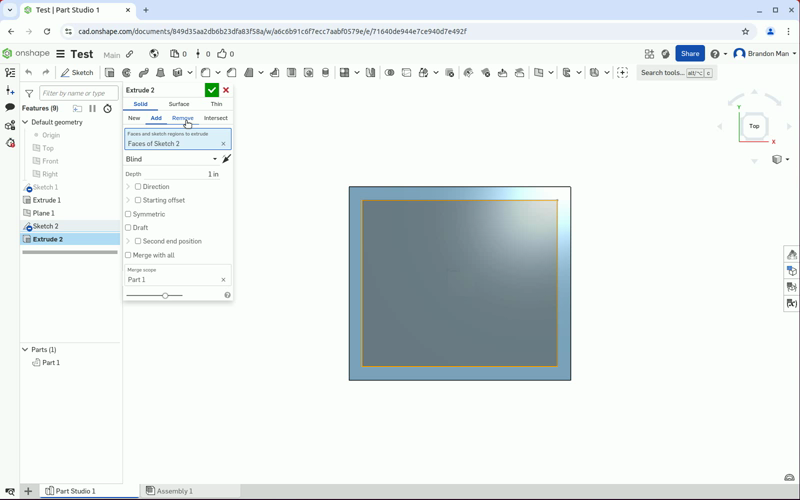
click(186, 120)
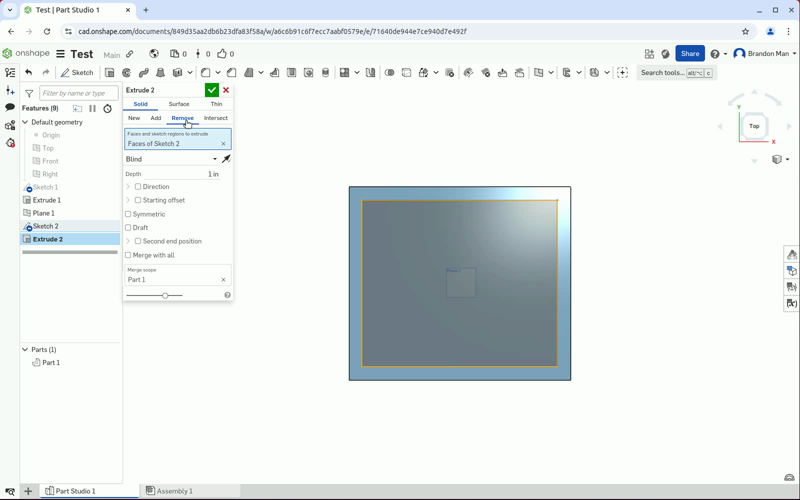
key(tab, 4)
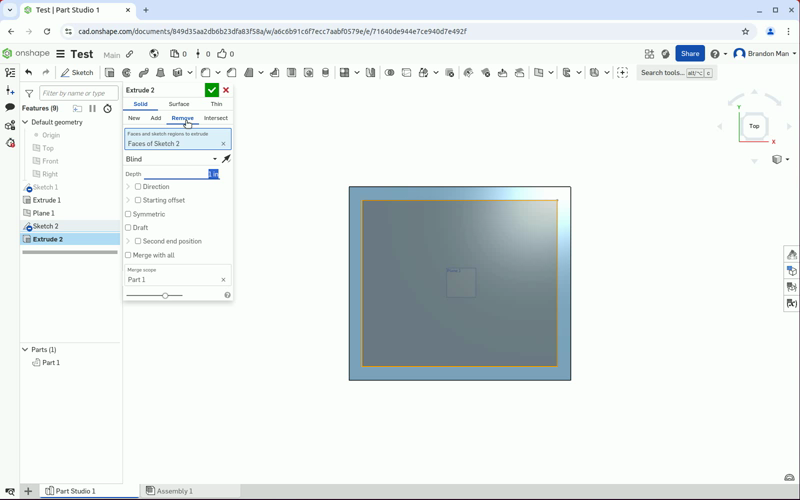
text(19.979)
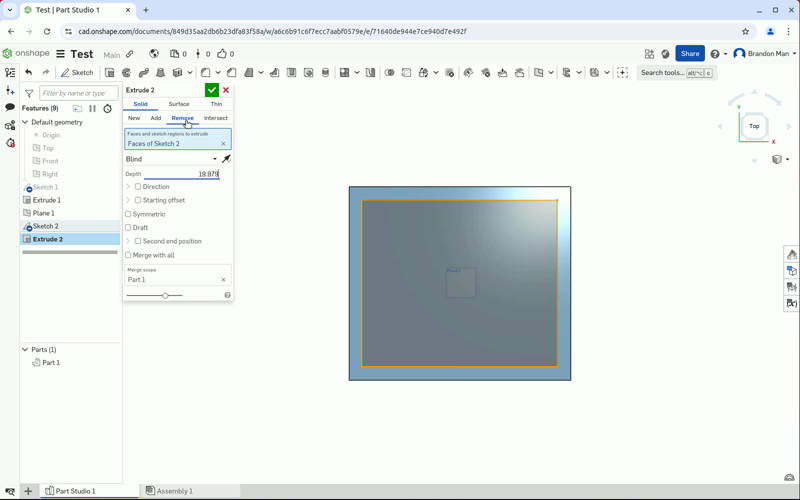
key(tab, 6)
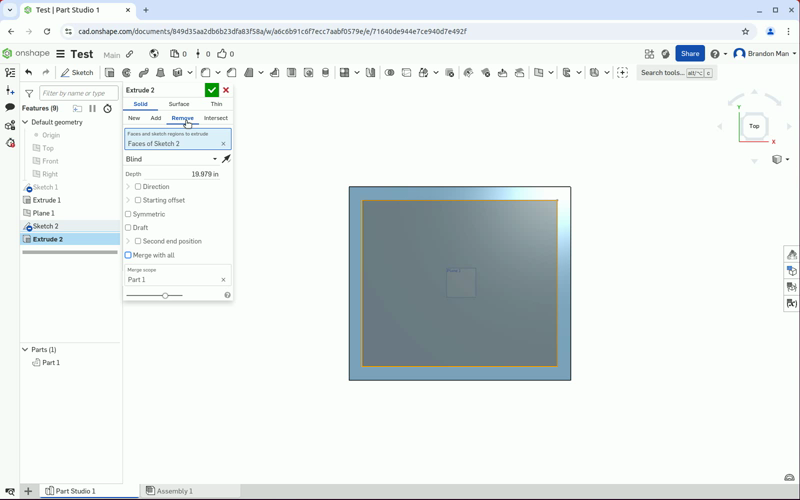
key(space)
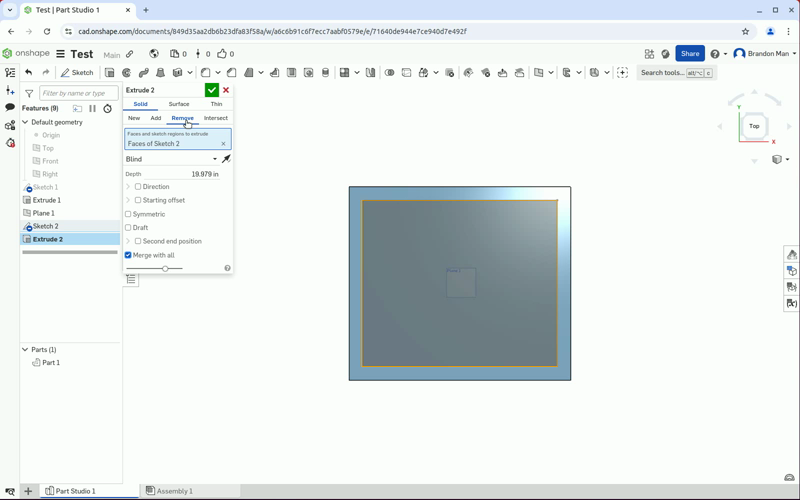
key(enter)
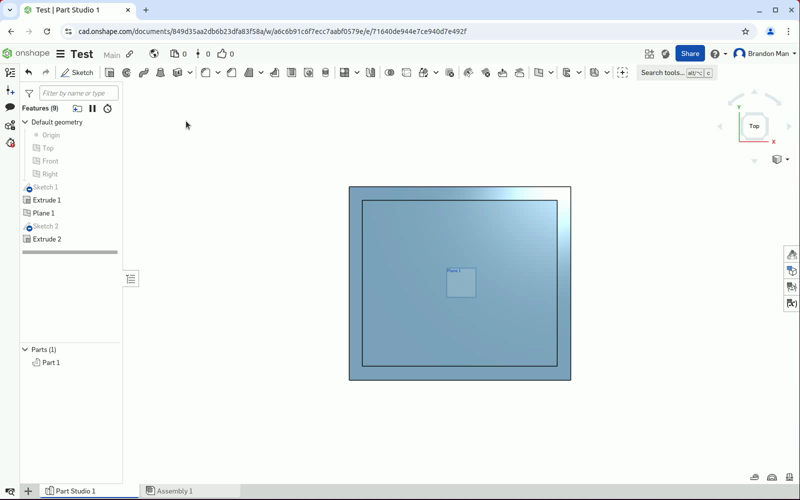
key(shift+h)
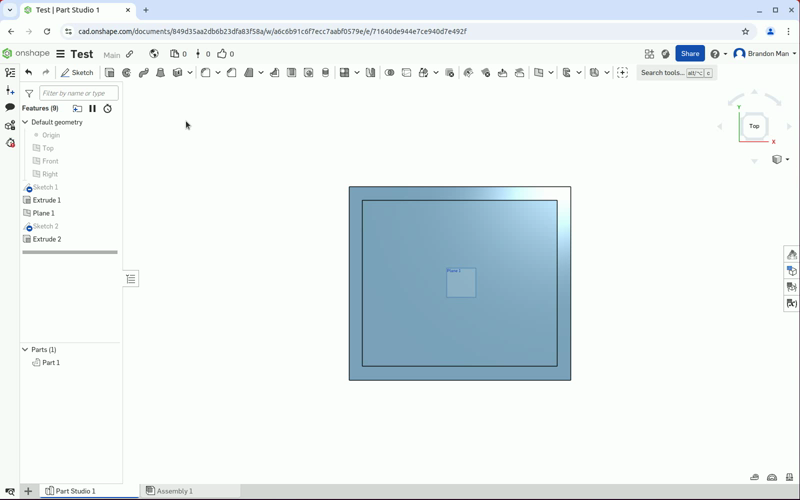
key(shift+h)
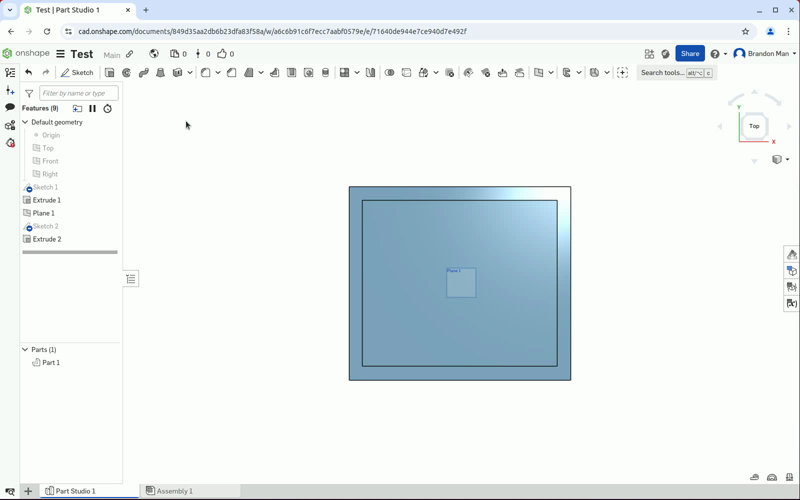
mouse_move(73, 189)
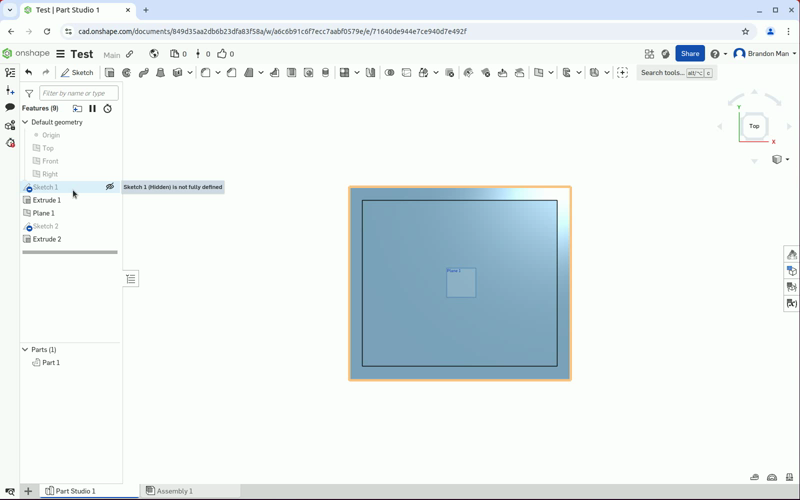
click(73, 189)
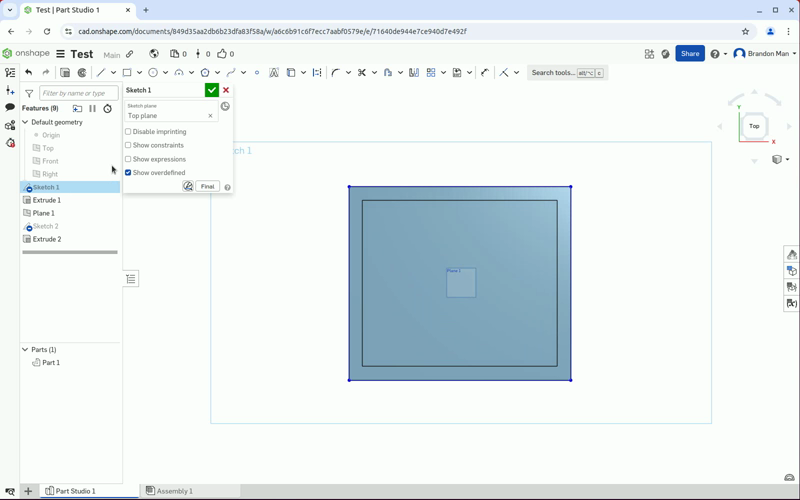
mouse_move(229, 92)
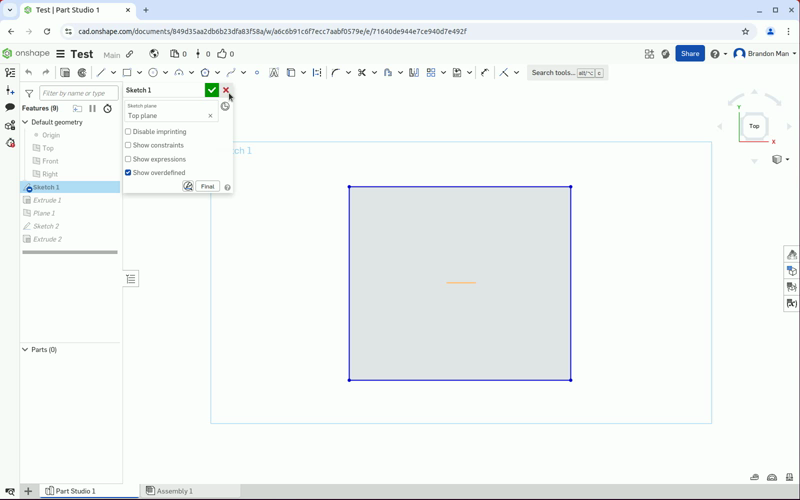
click(229, 92)
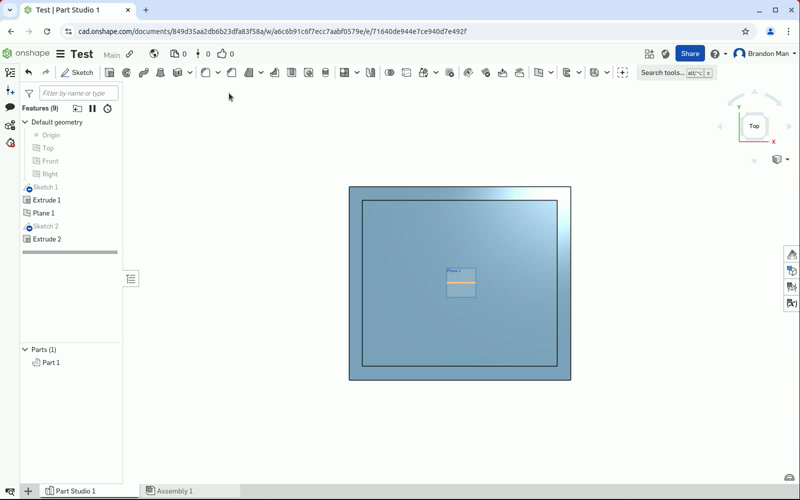
mouse_move(73, 352)
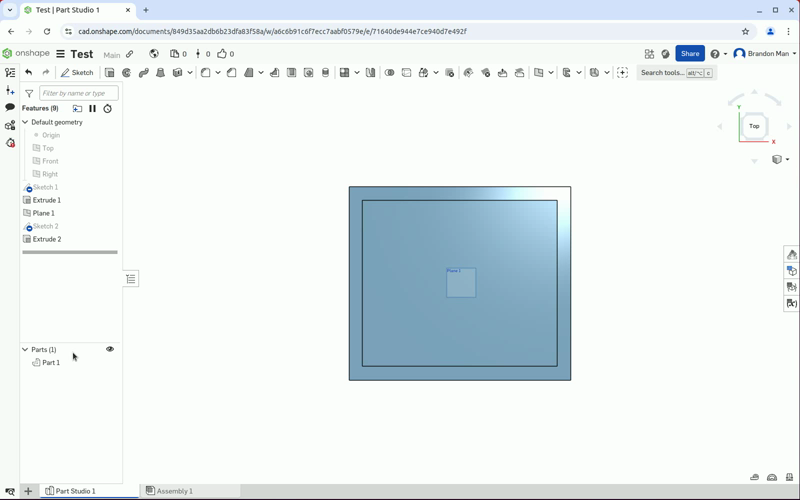
key(y)
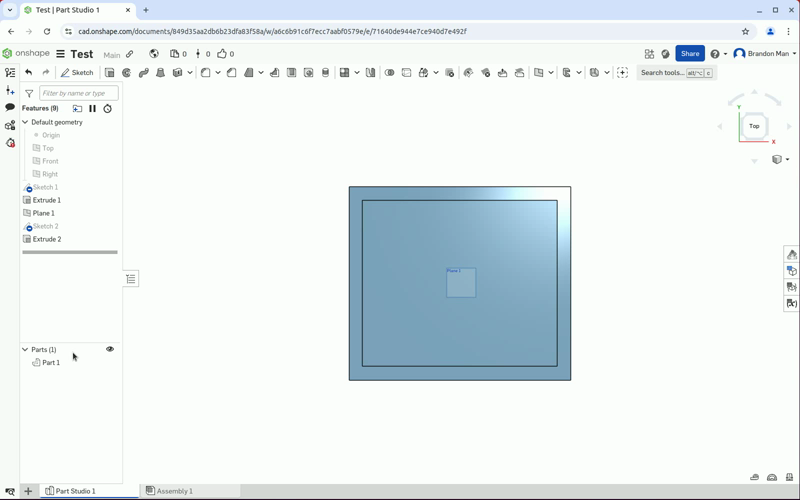
key(shift+p)
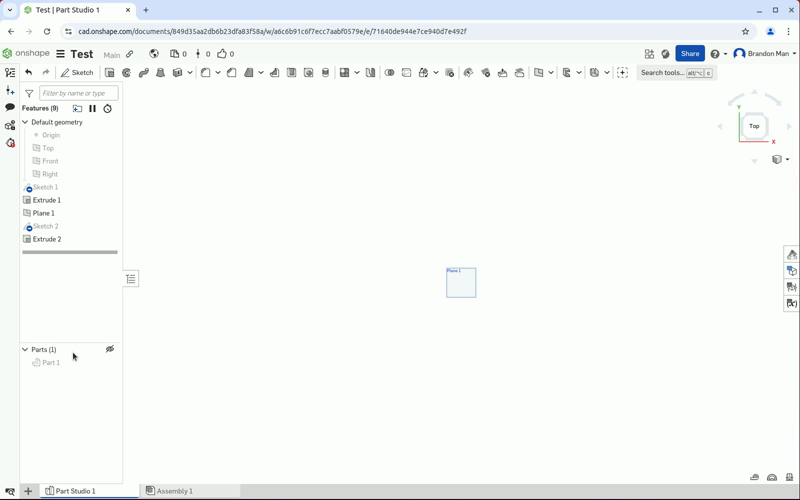
key(space)
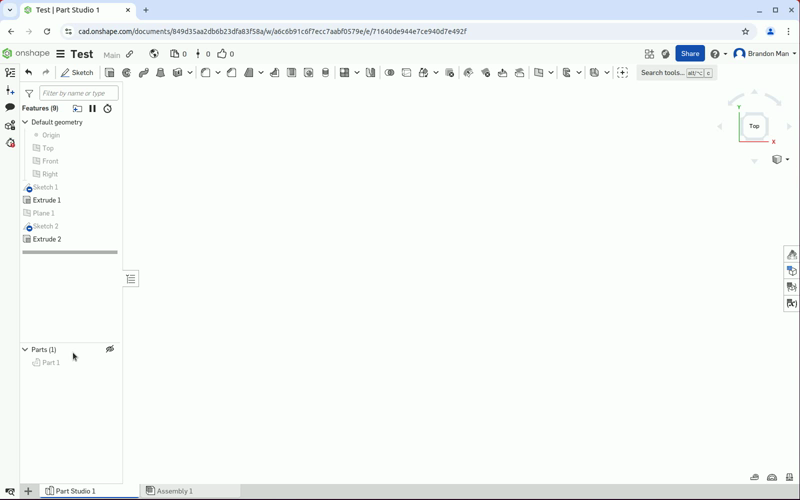
key_down(shift)
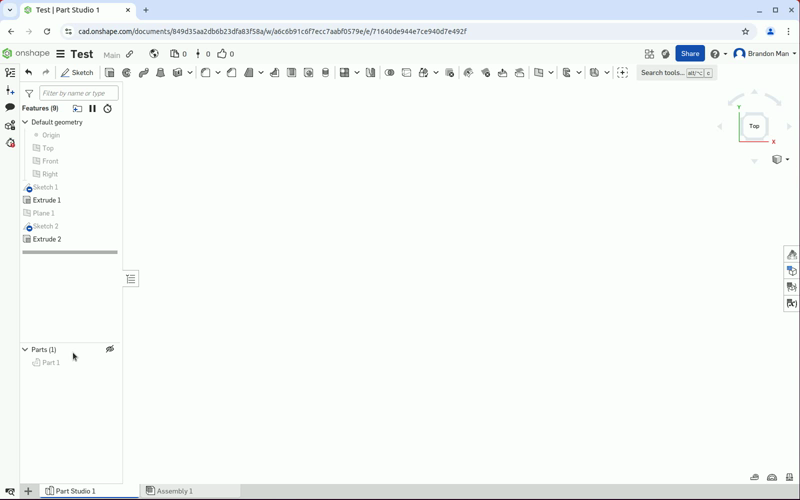
key(up)
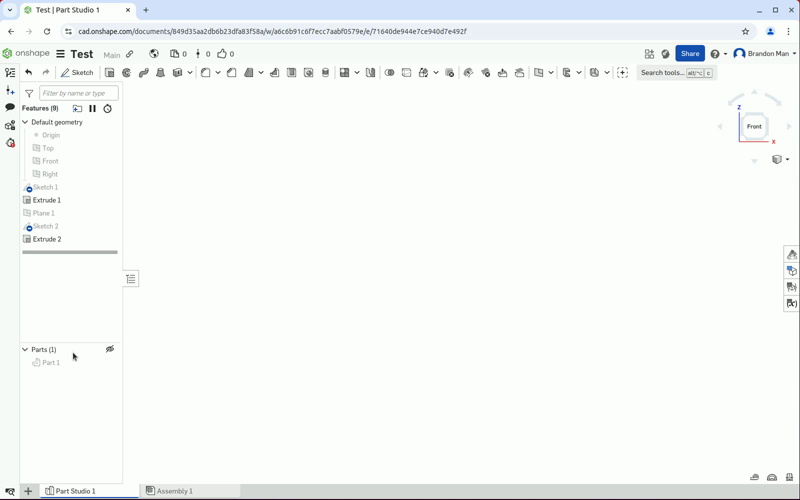
key_up(shift)
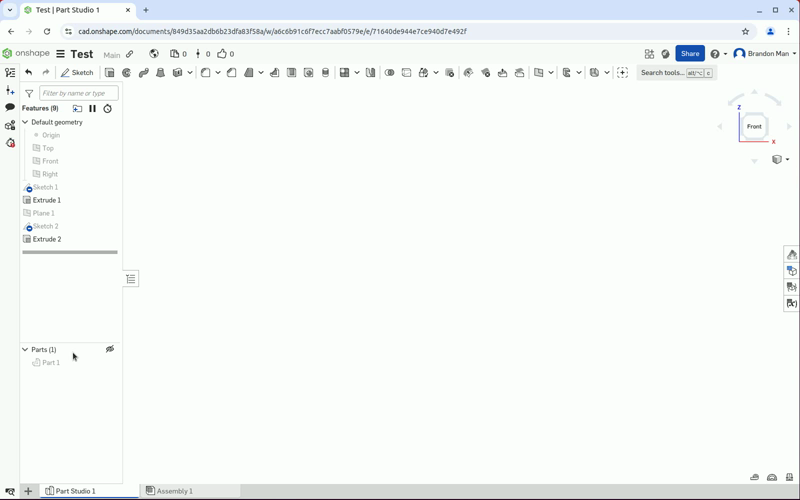
key(space)
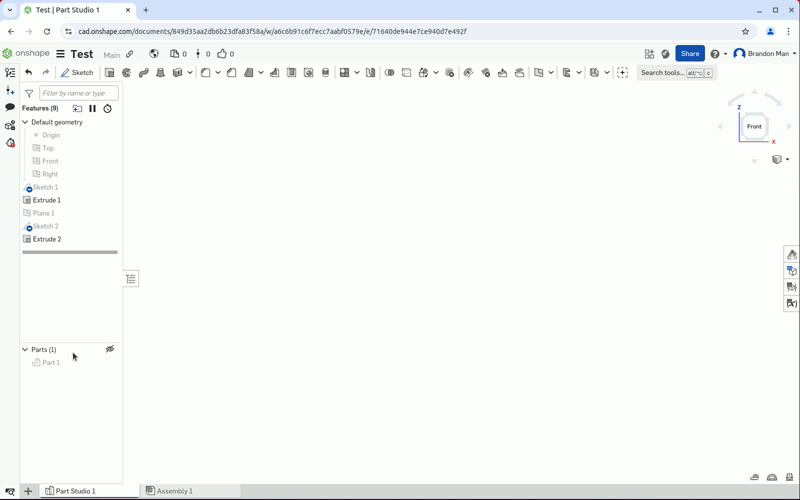
key_down(shift)
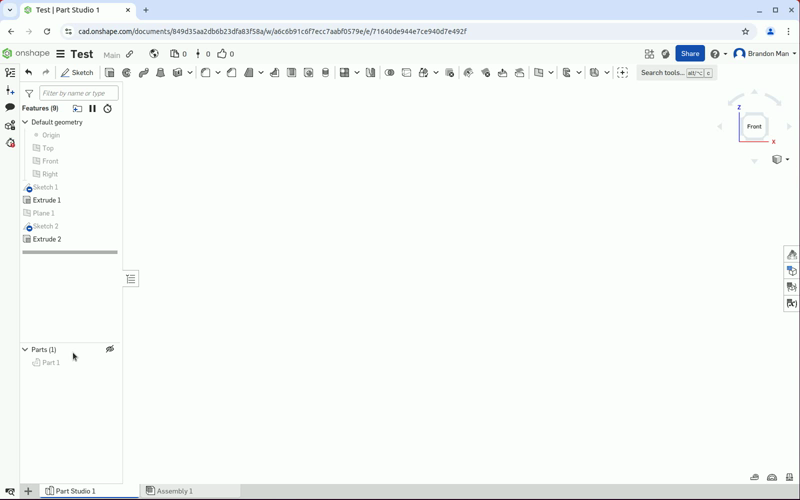
key(left)
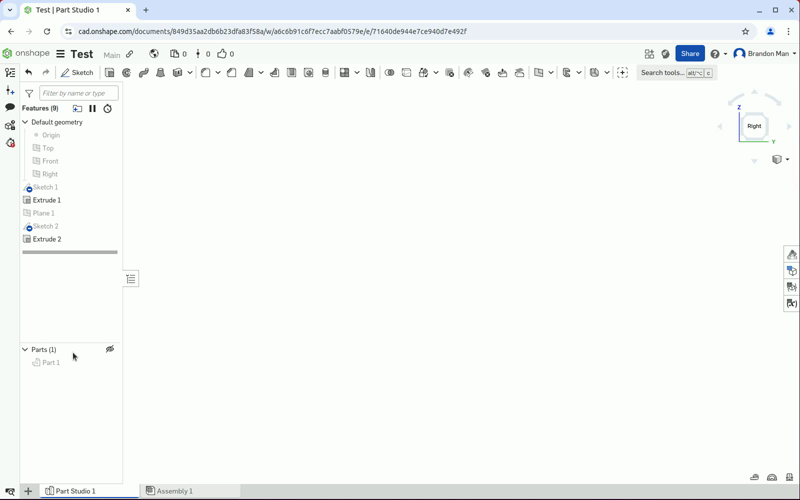
key_up(shift)
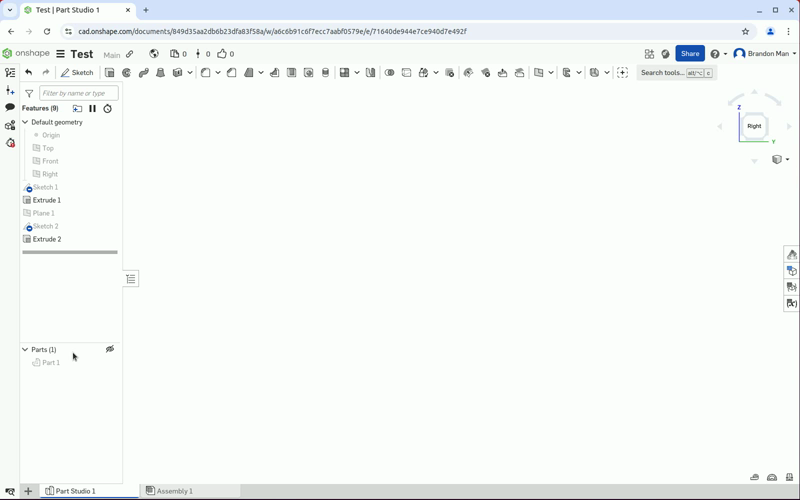
mouse_move(73, 352)
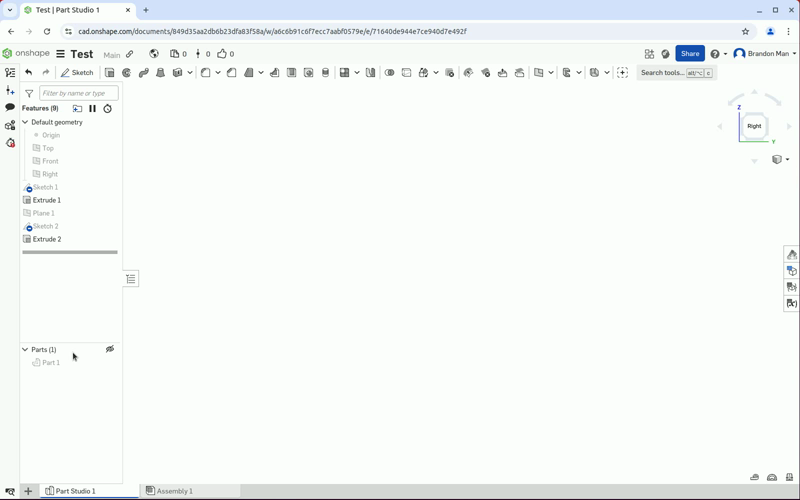
key(shift+y)
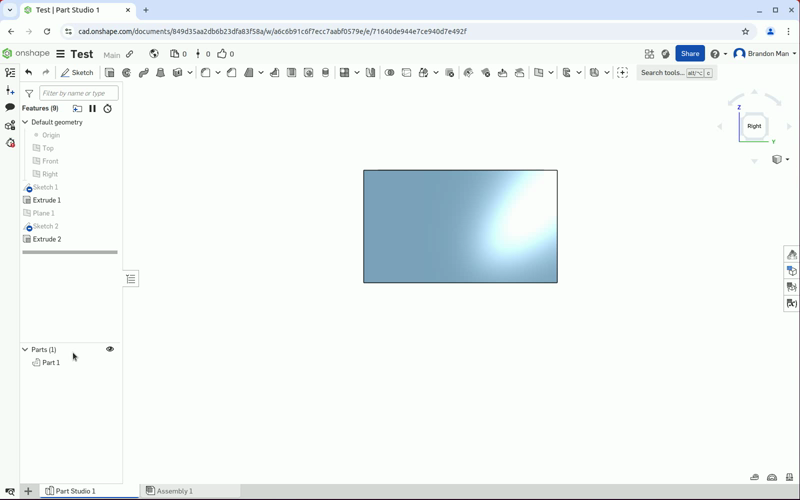
mouse_move(541, 75)
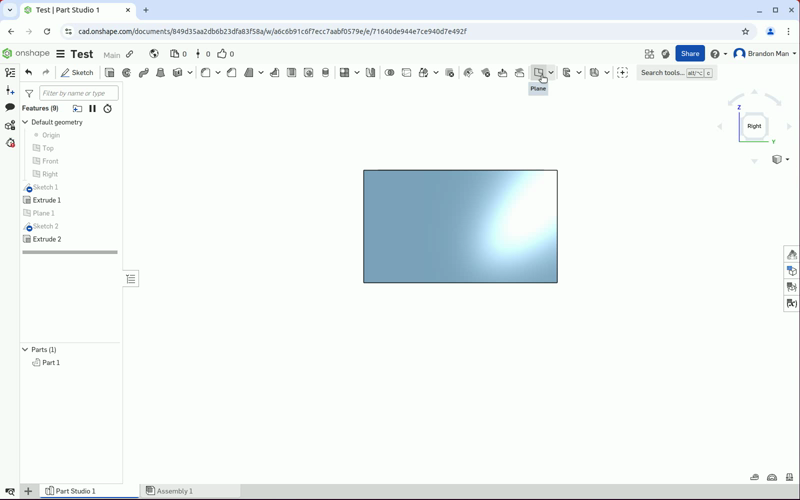
click(541, 75)
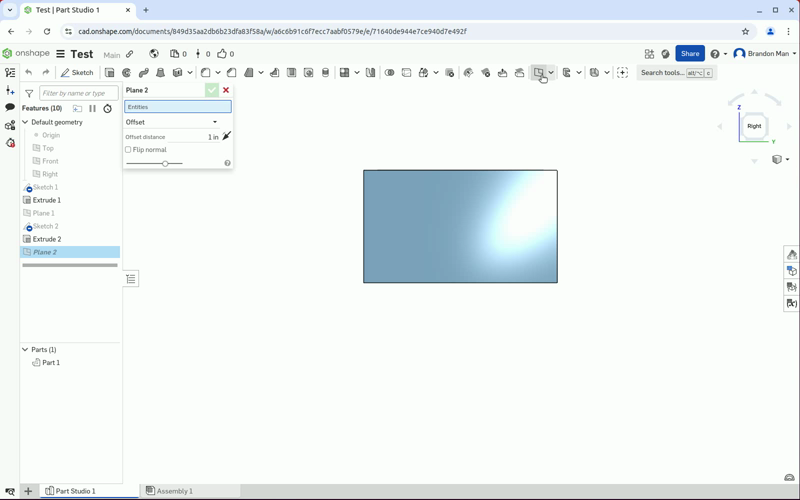
mouse_move(73, 176)
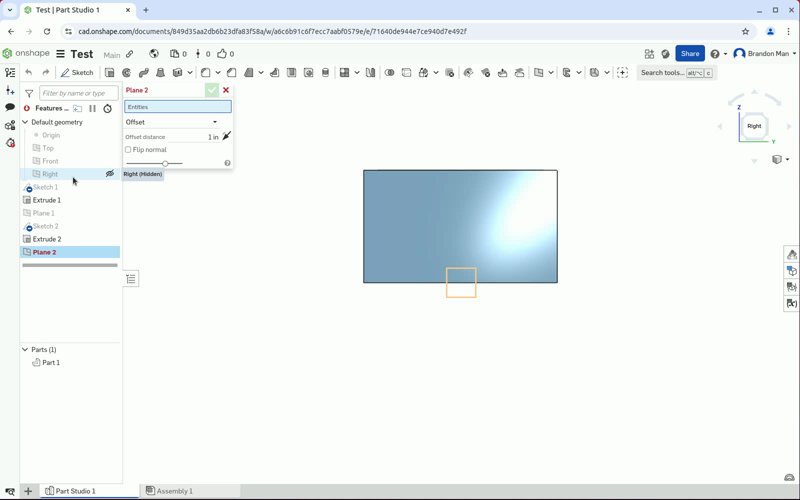
click(73, 176)
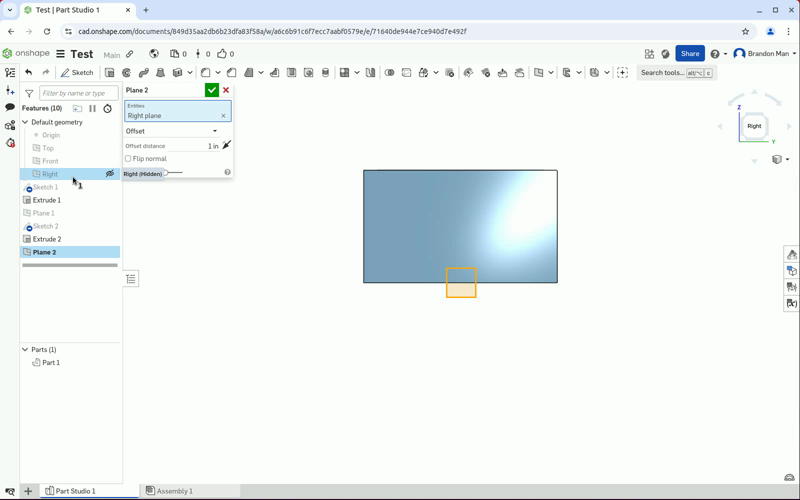
key(tab, 2)
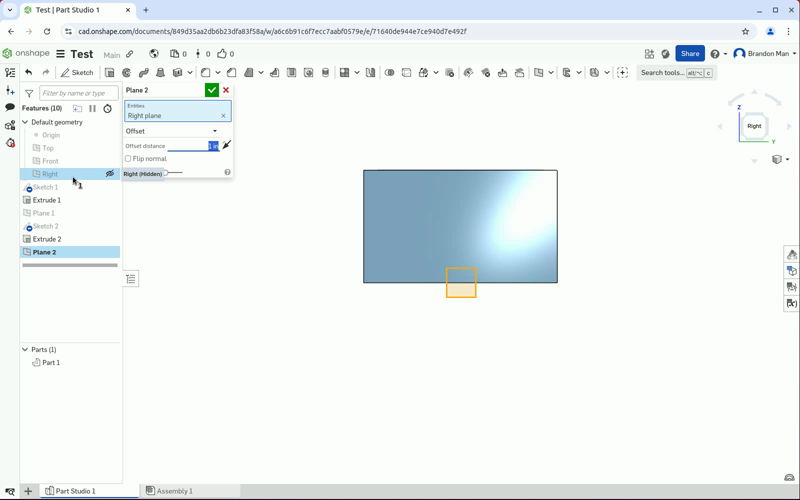
text(22.862)
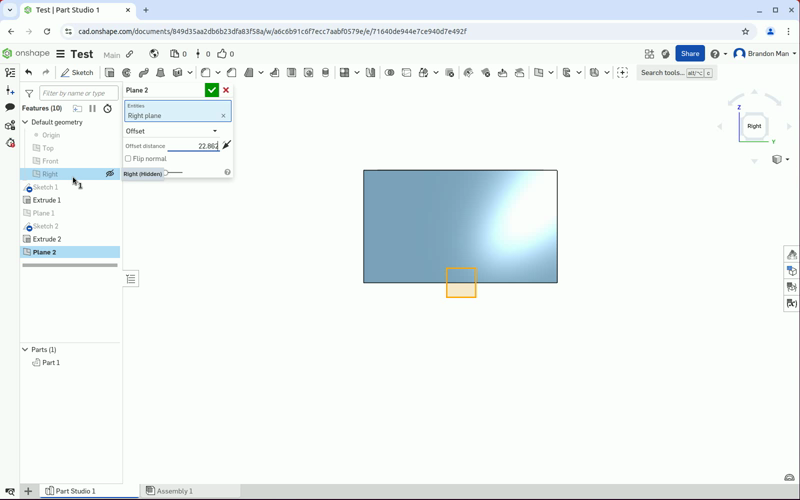
key(enter, 2)
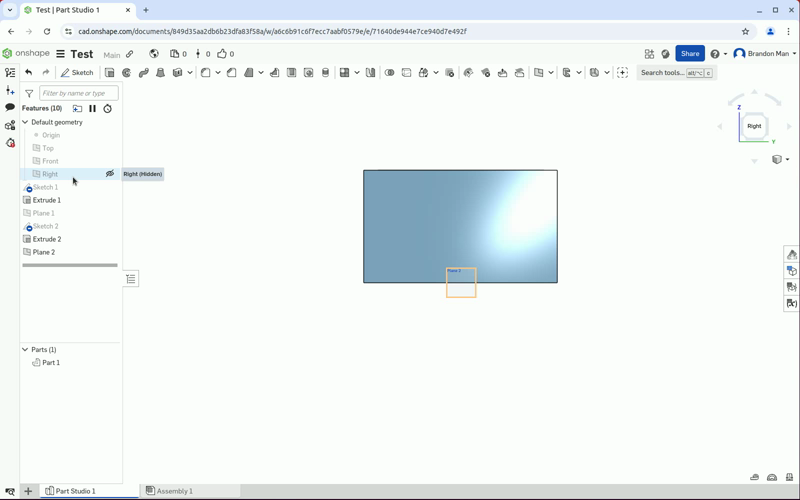
key(shift+s)
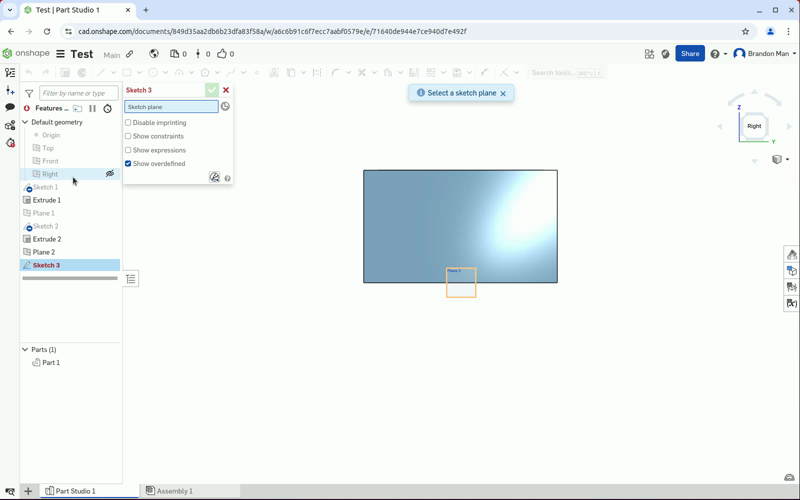
mouse_move(73, 254)
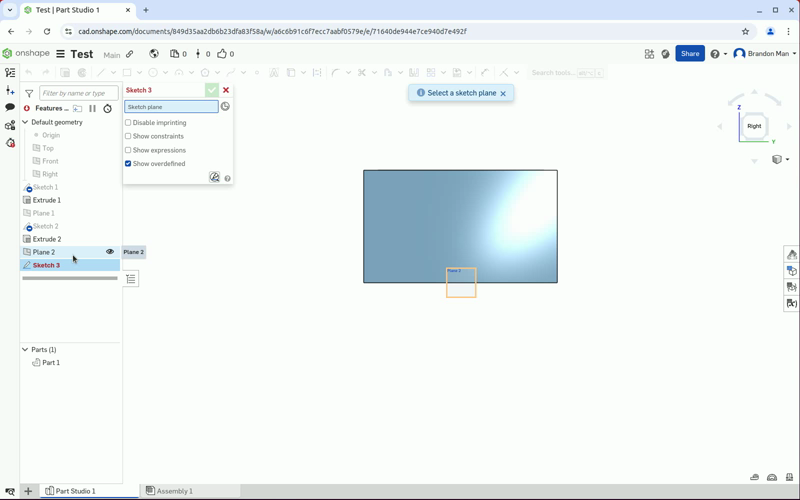
click(73, 254)
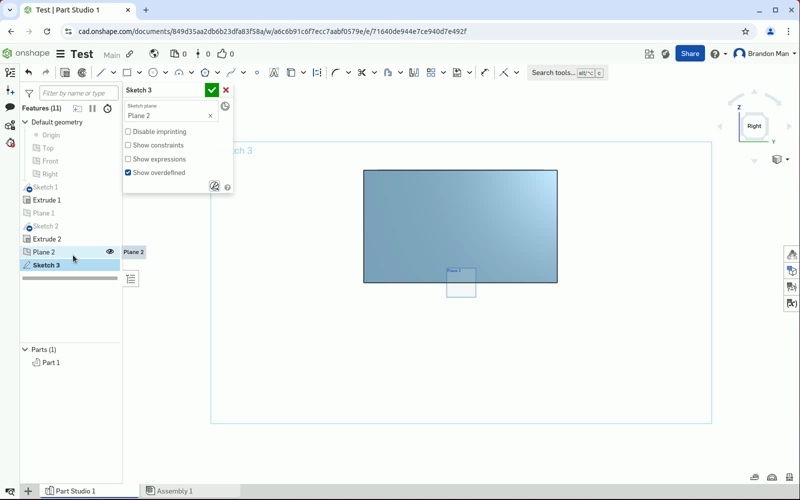
mouse_move(73, 352)
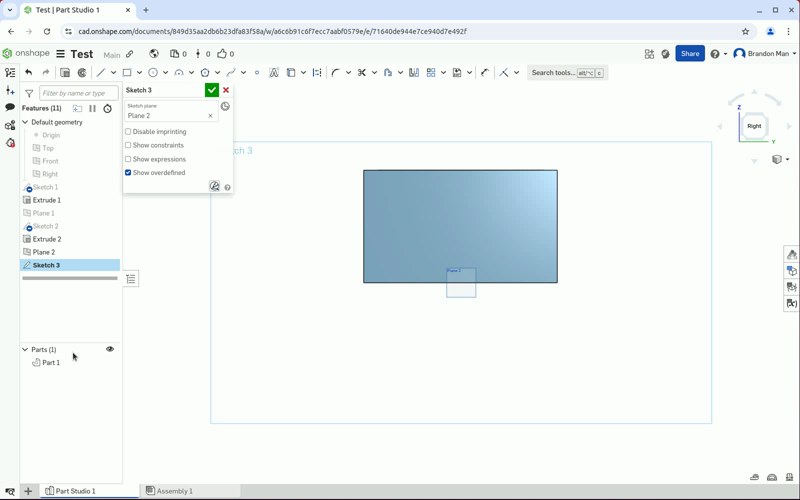
key(y)
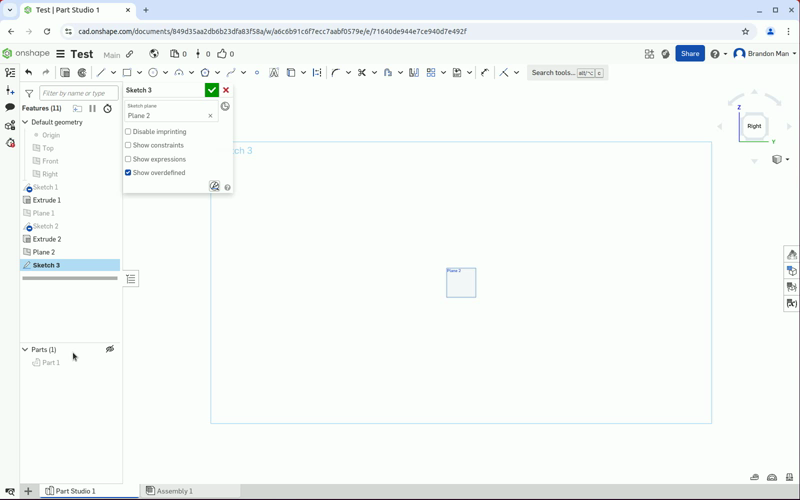
key(l)
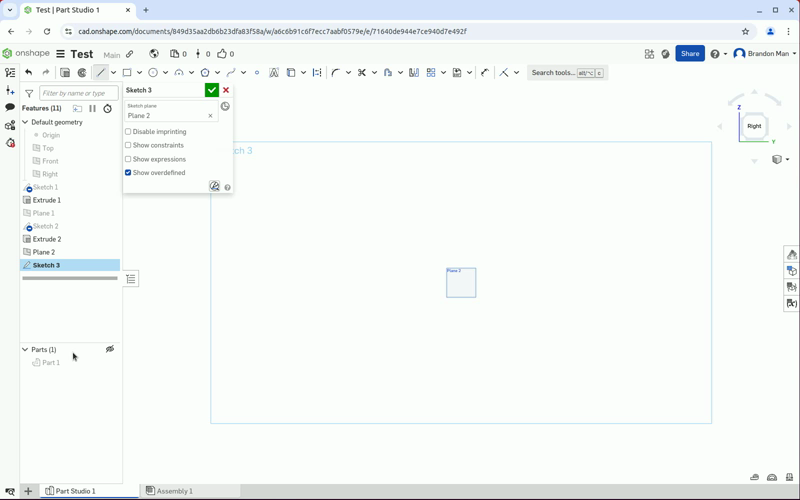
key_down(shift)
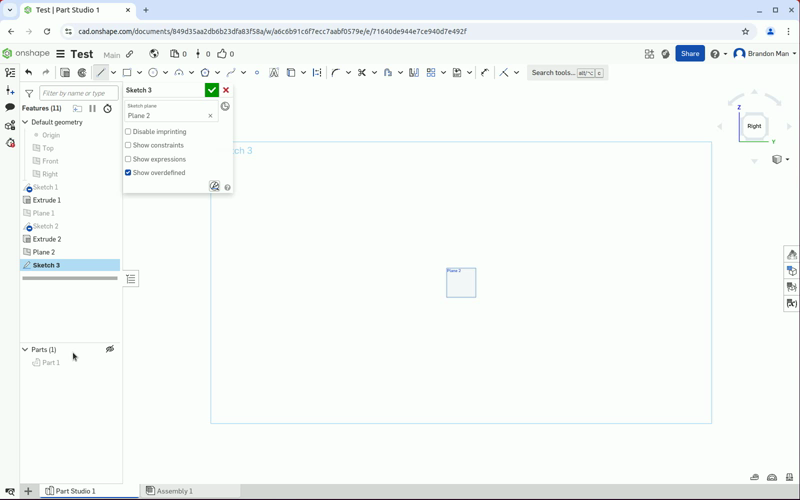
mouse_move(460, 218)
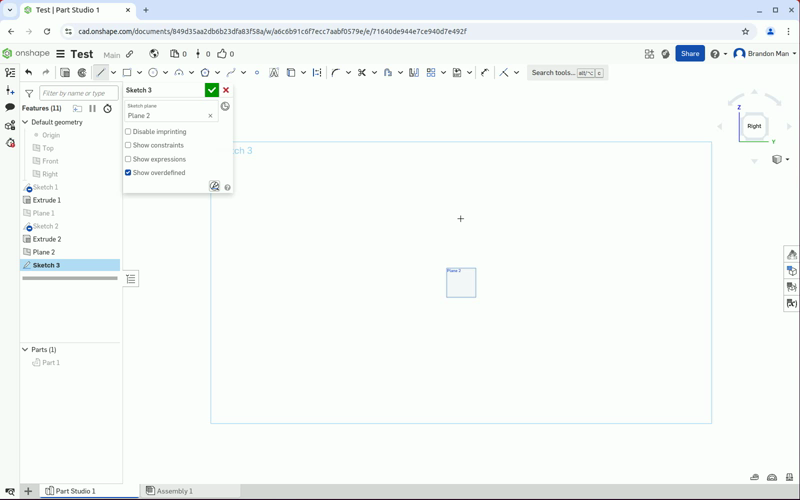
click(460, 218)
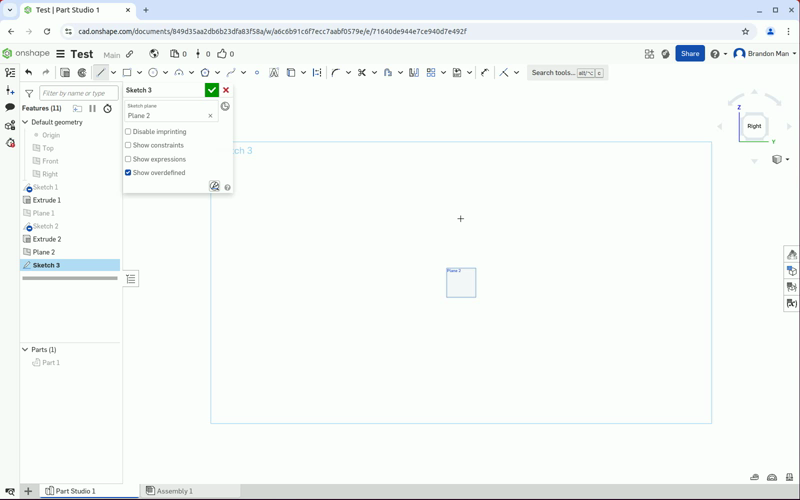
key_up(shift)
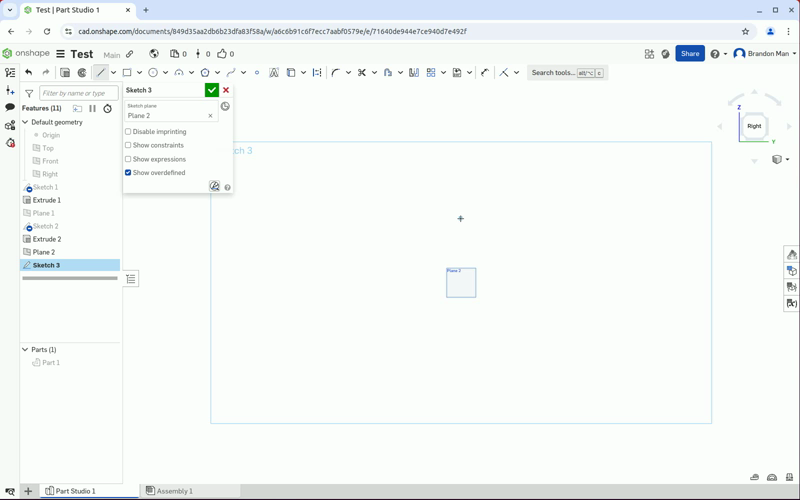
key_down(shift)
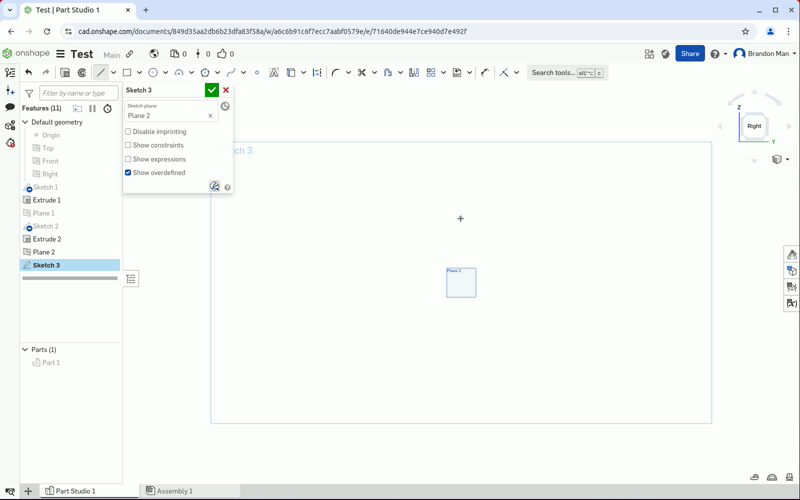
mouse_move(490, 218)
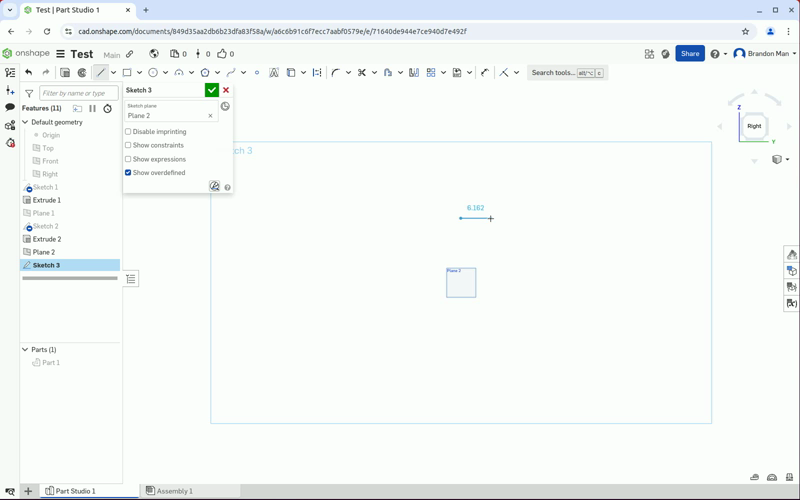
mouse_move(500, 218)
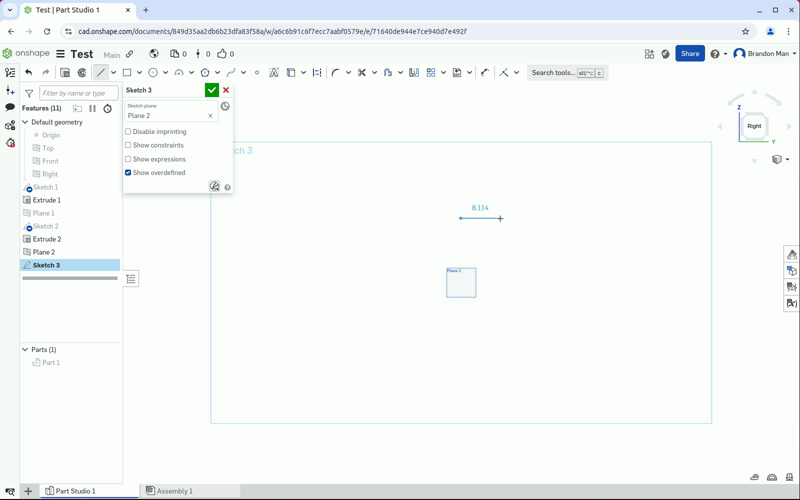
click(500, 218)
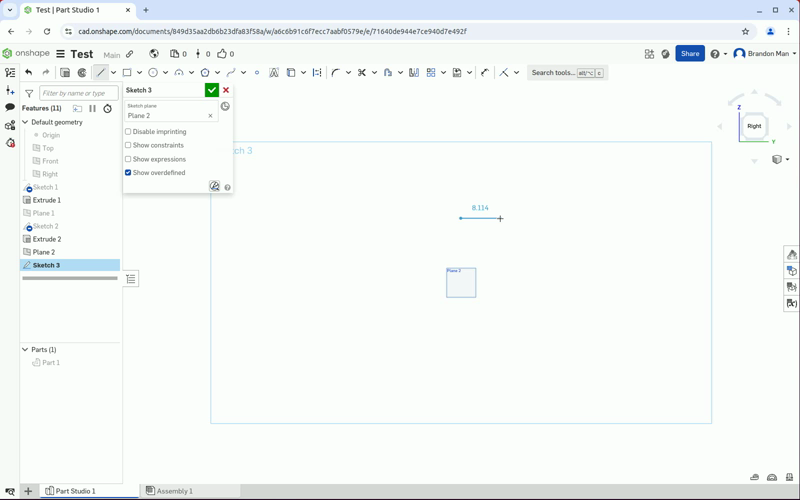
key_up(shift)
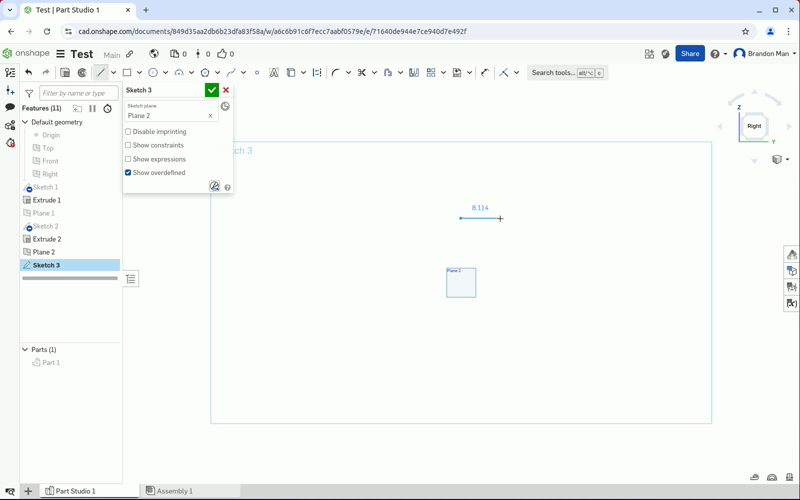
key_down(shift)
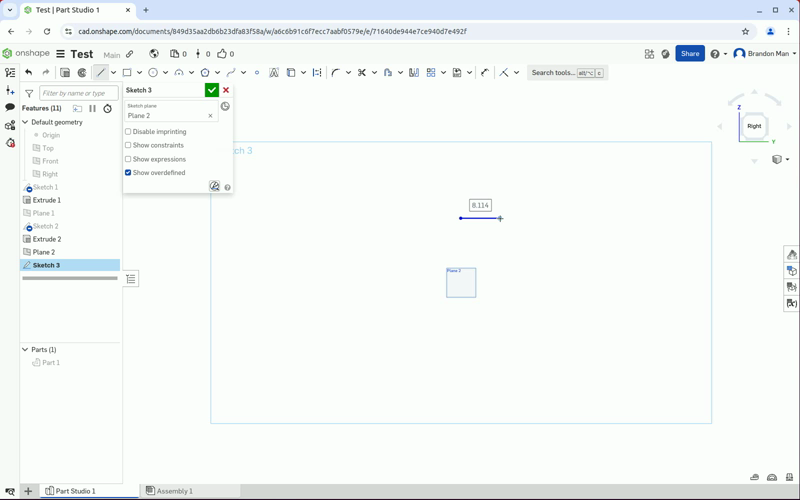
mouse_move(530, 218)
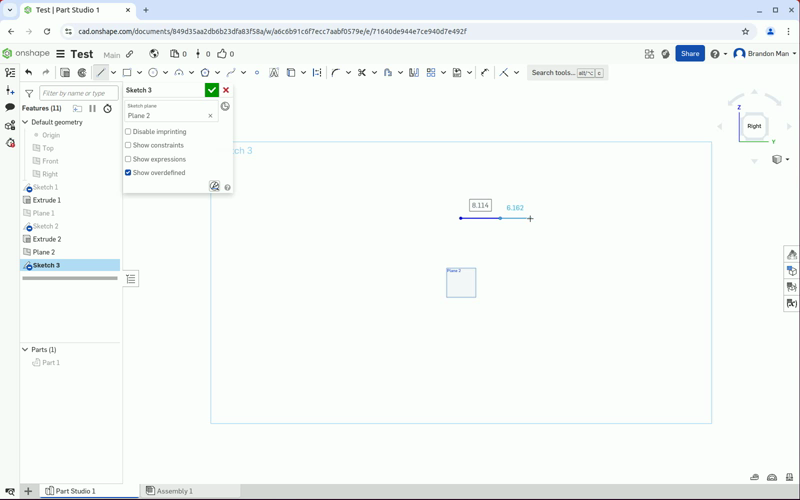
mouse_move(500, 197)
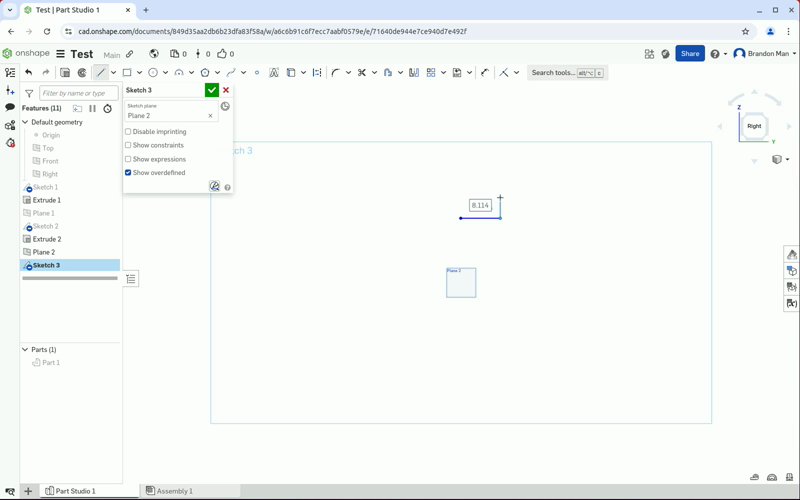
click(500, 197)
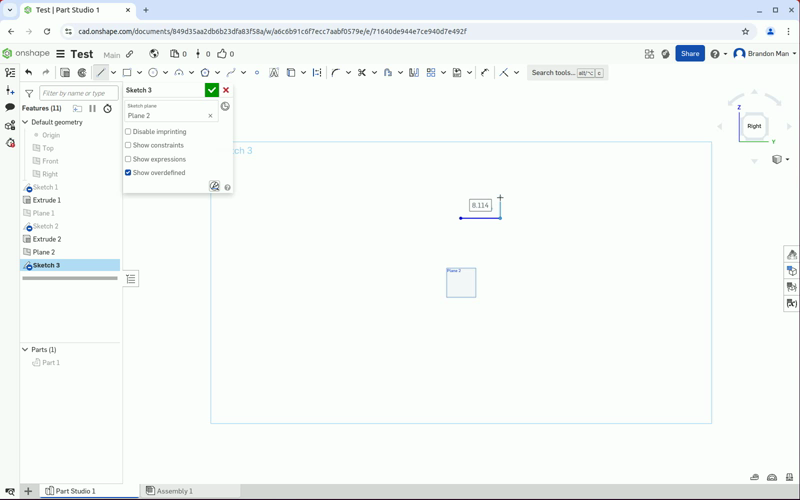
key_up(shift)
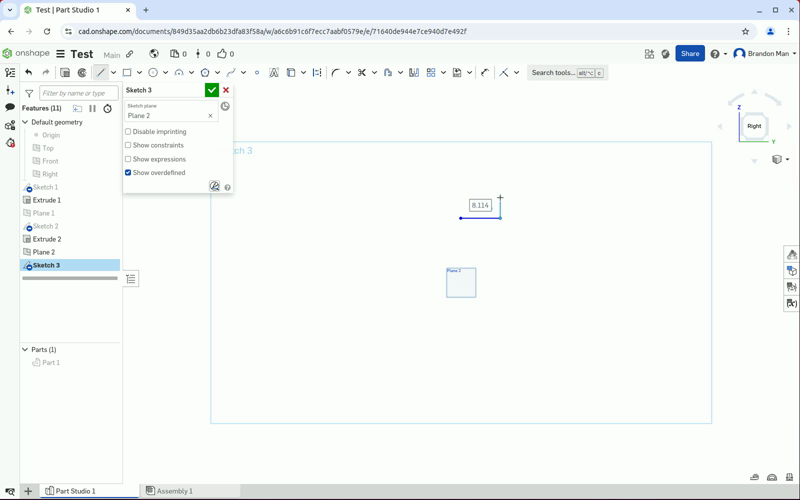
key_down(shift)
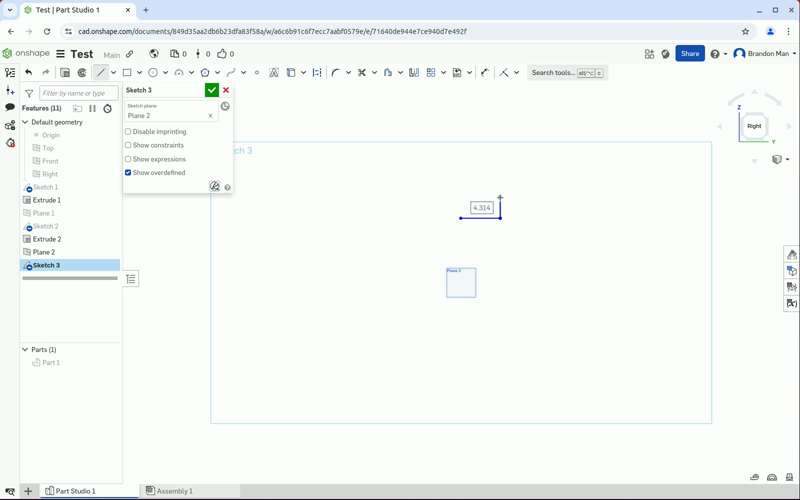
mouse_move(530, 197)
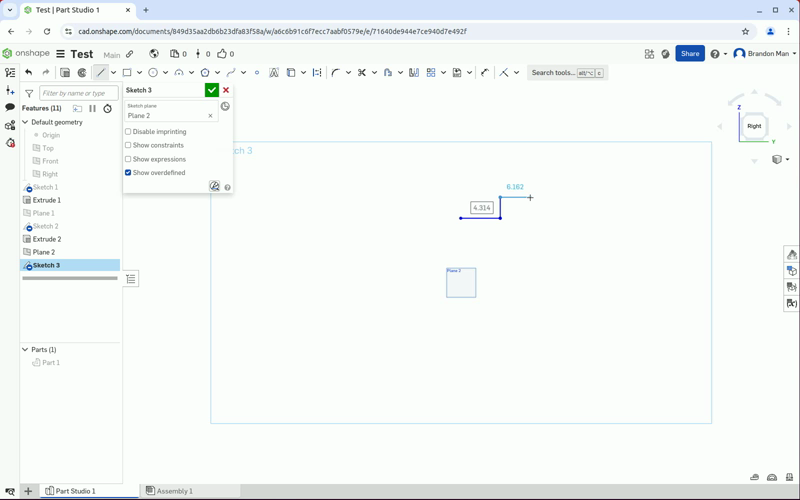
mouse_move(460, 197)
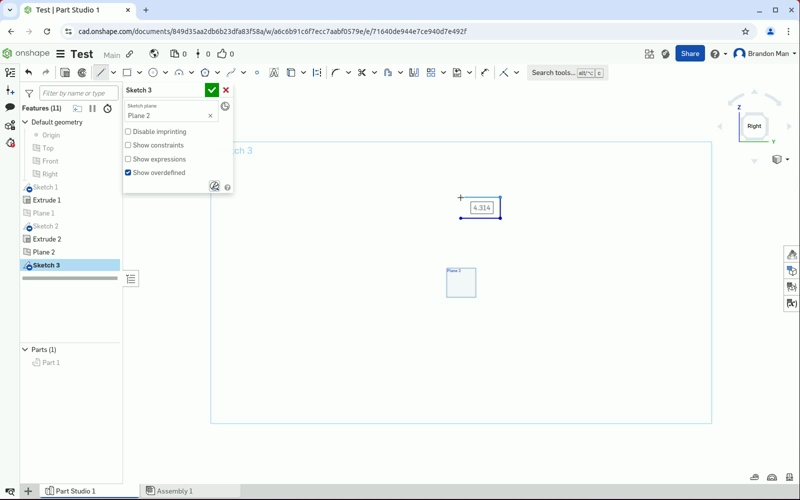
click(460, 197)
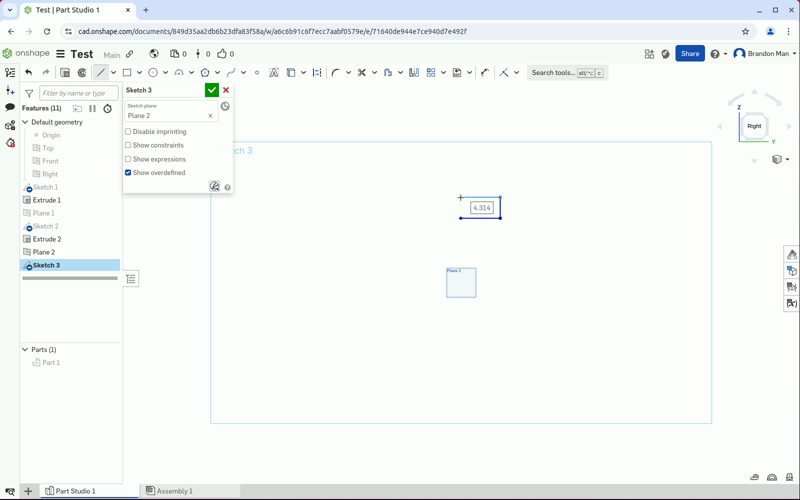
key_up(shift)
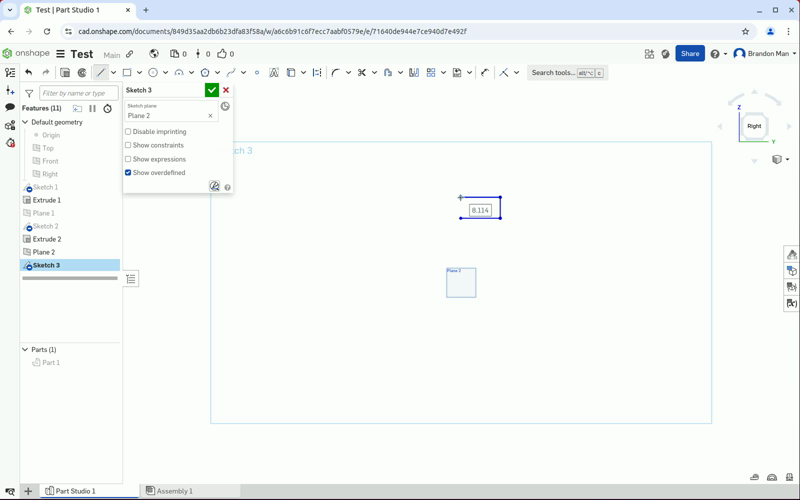
mouse_move(490, 197)
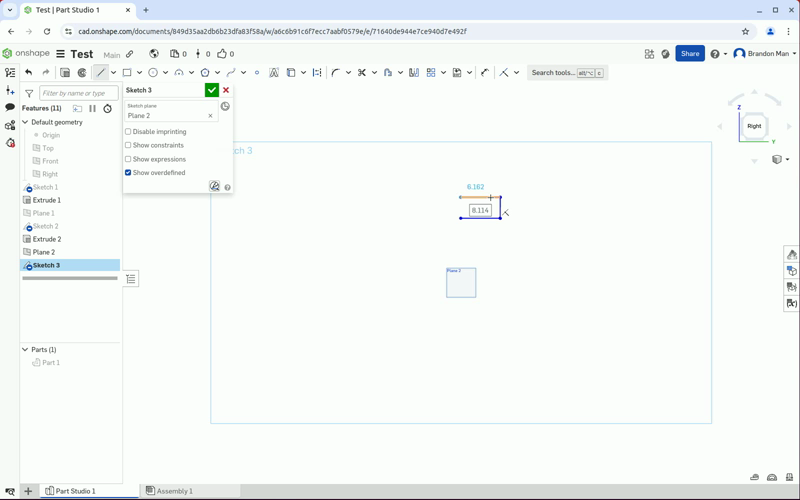
key_down(shift)
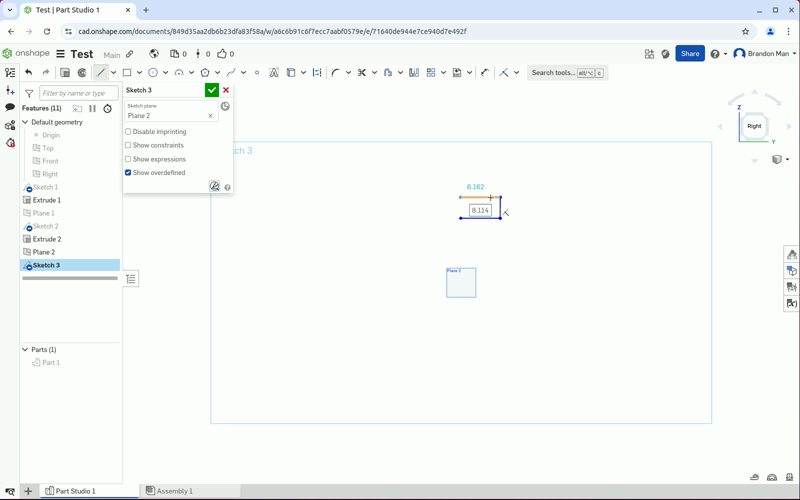
mouse_move(460, 218)
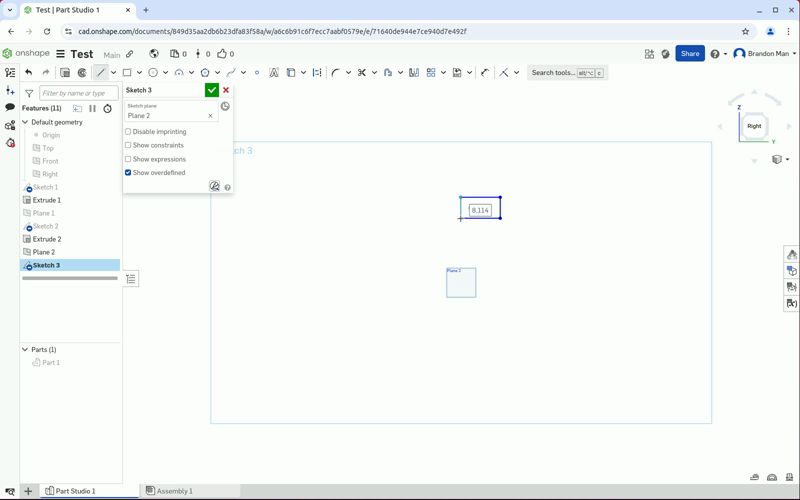
key_up(shift)
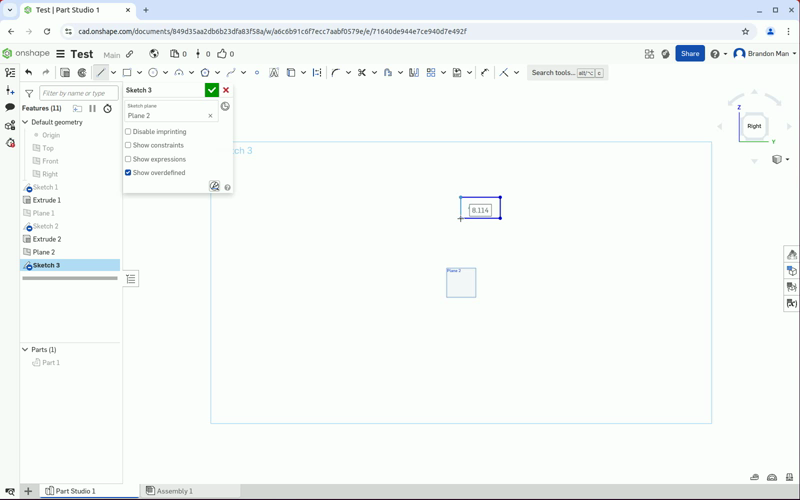
click(460, 218)
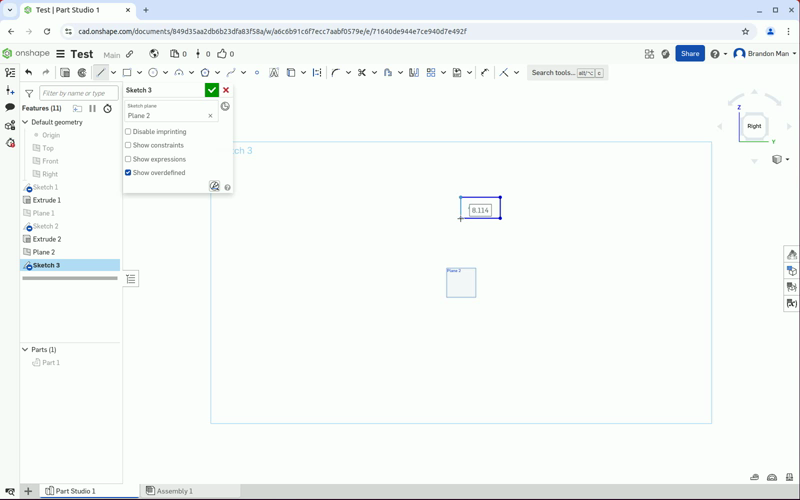
key(esc)
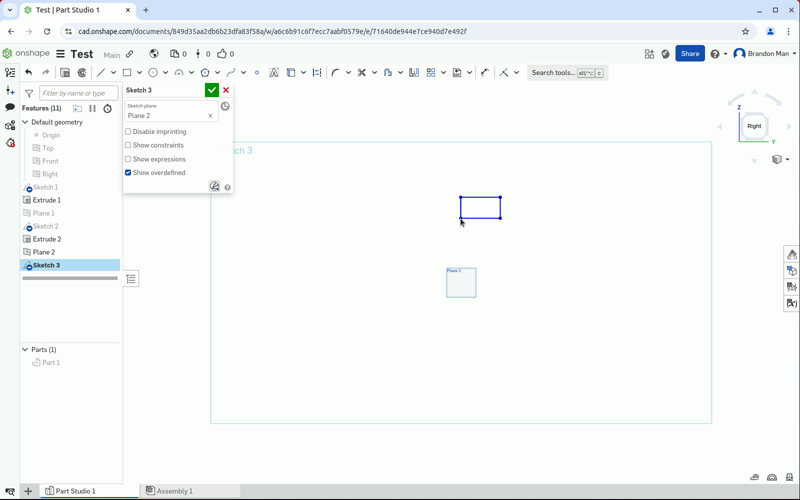
mouse_move(483, 200)
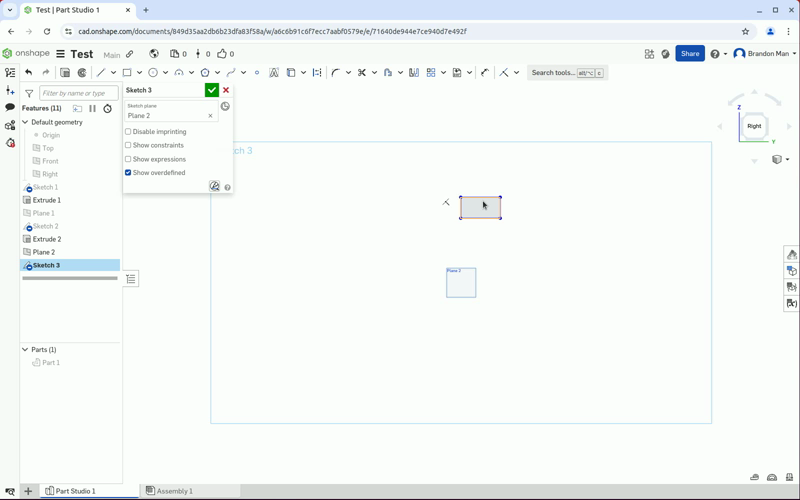
scroll(6)
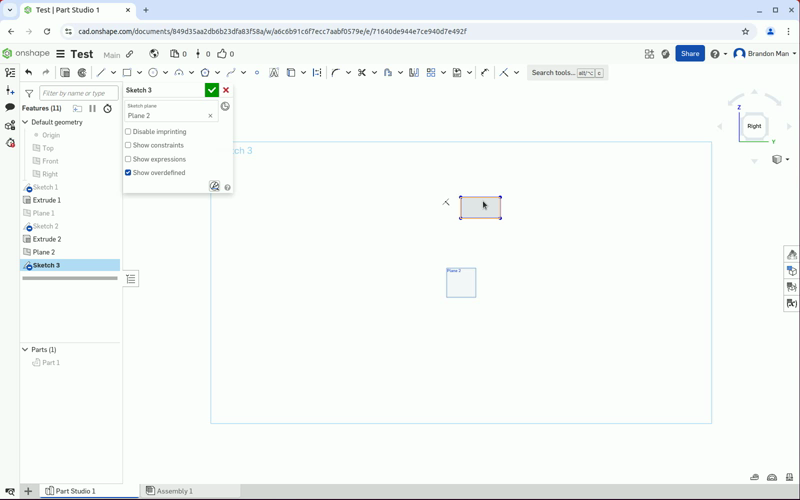
scroll(6)
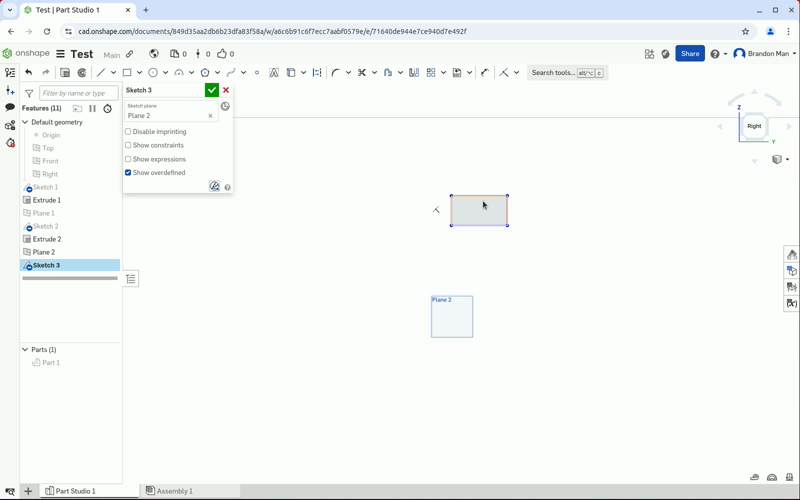
scroll(6)
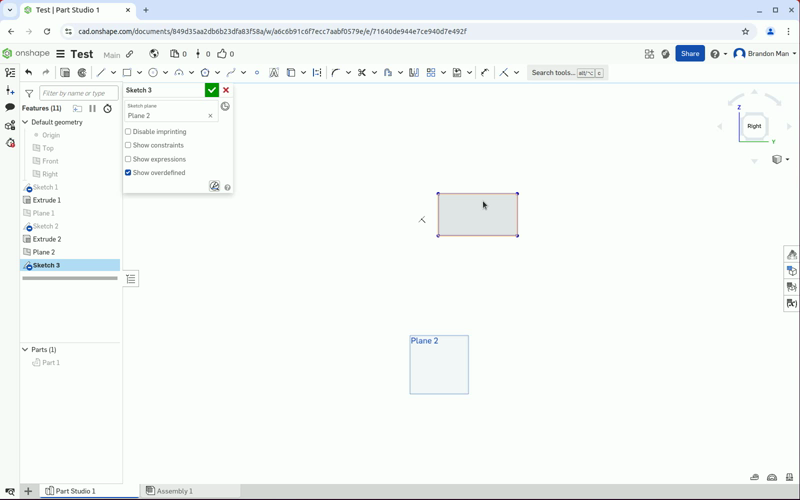
scroll(6)
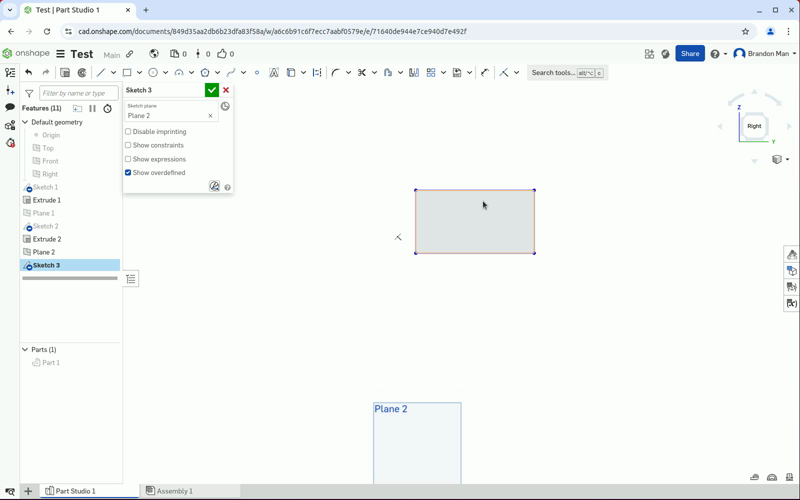
scroll(6)
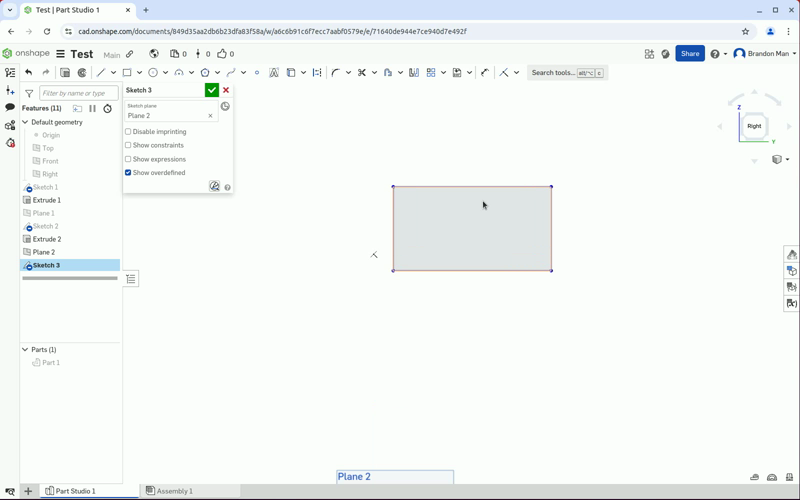
scroll(6)
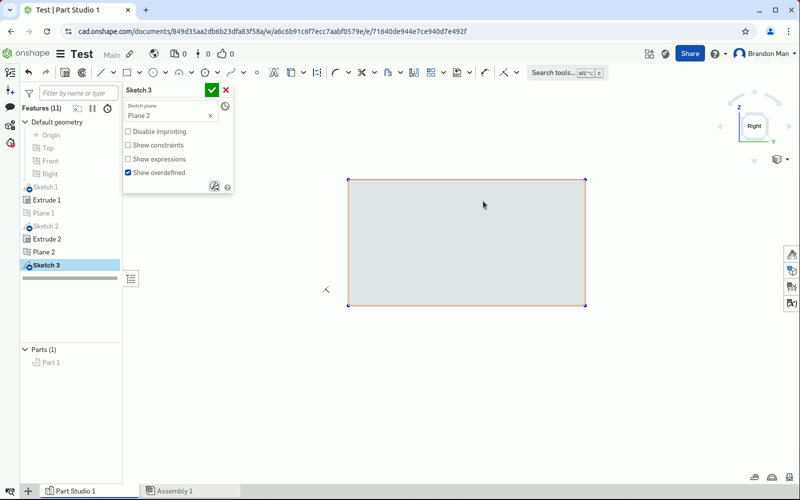
scroll(6)
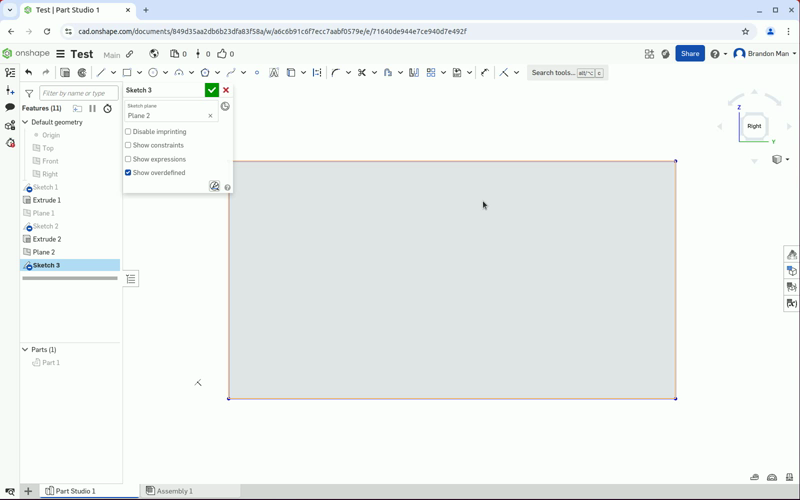
click(483, 200)
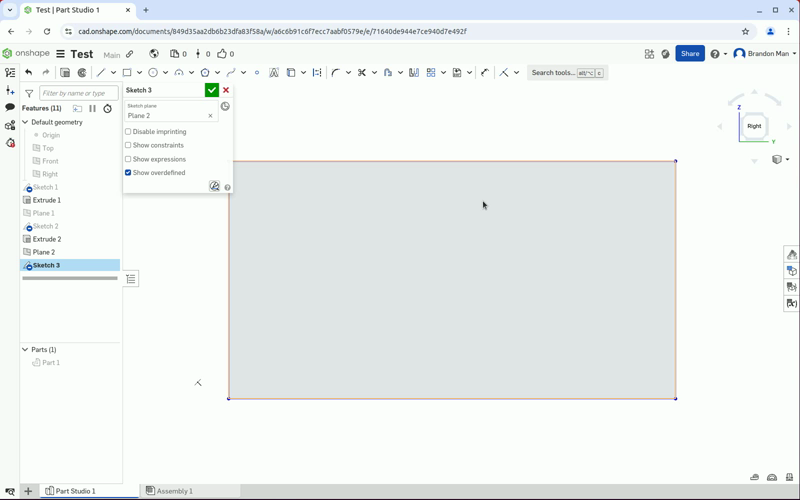
scroll(-6)
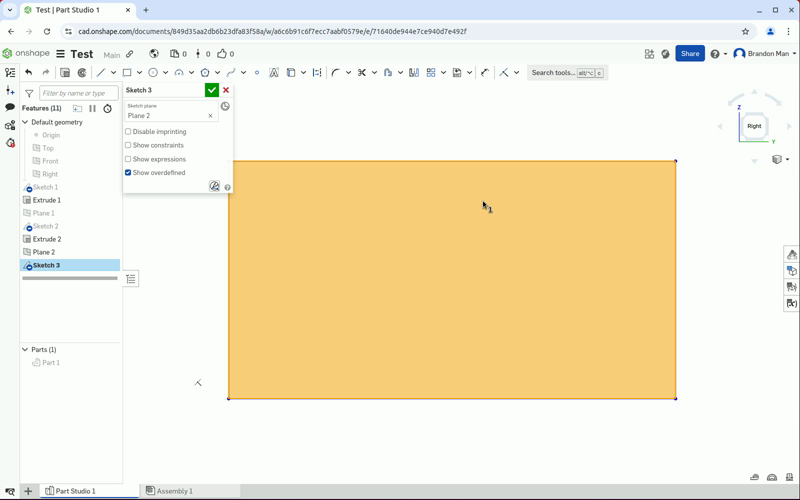
scroll(-6)
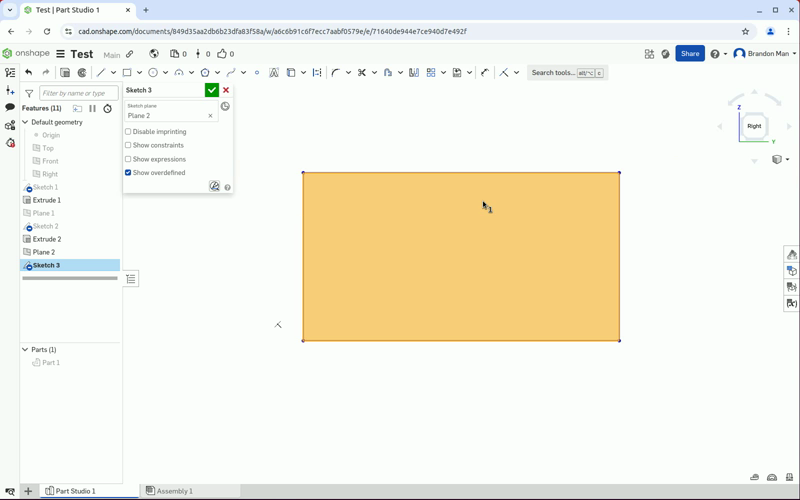
scroll(-6)
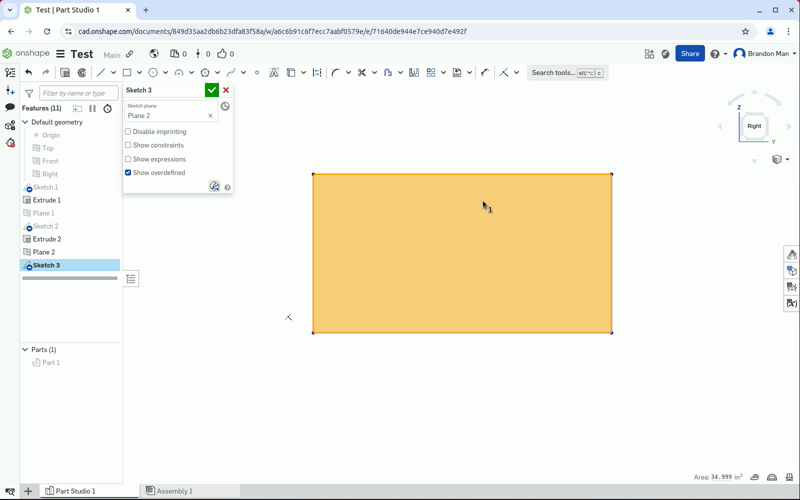
scroll(-6)
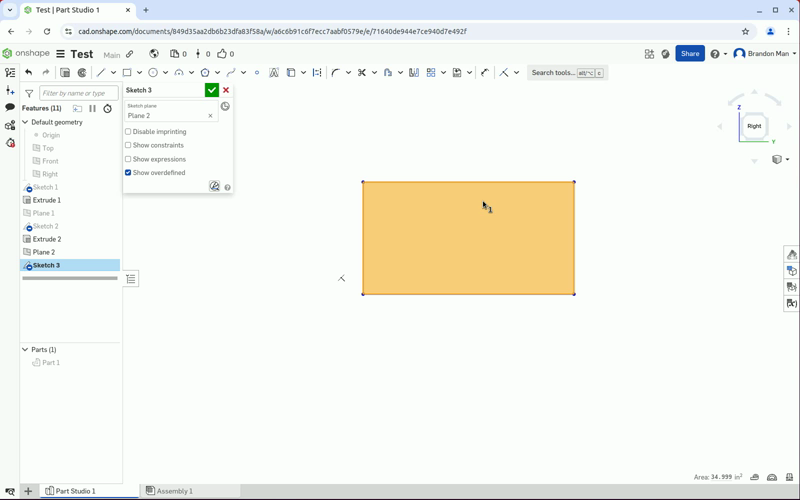
scroll(-6)
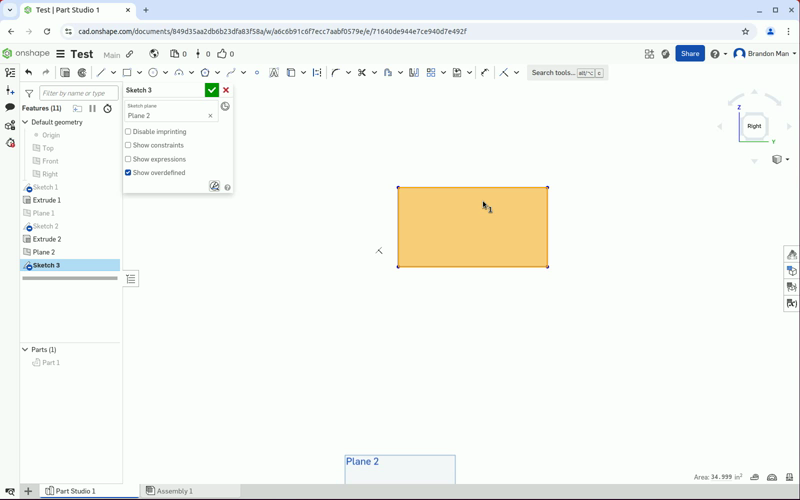
scroll(-6)
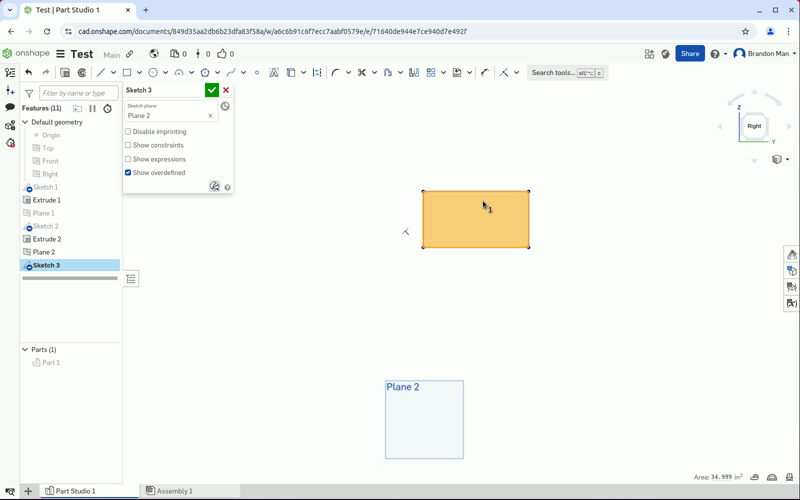
scroll(-6)
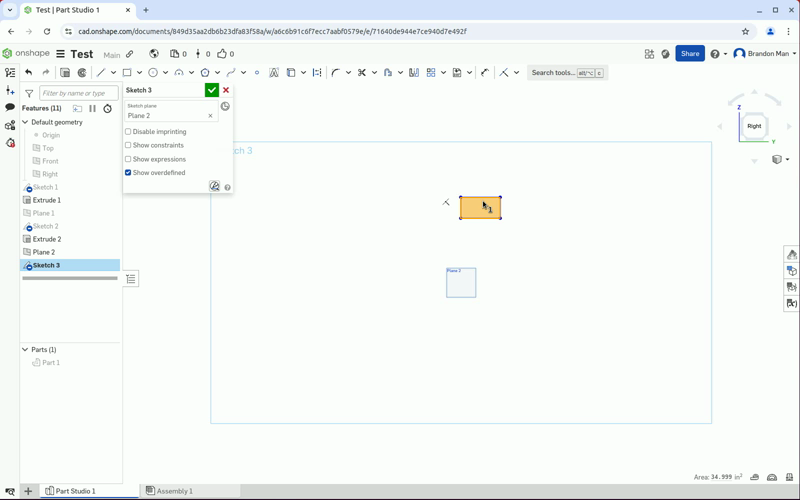
mouse_move(73, 352)
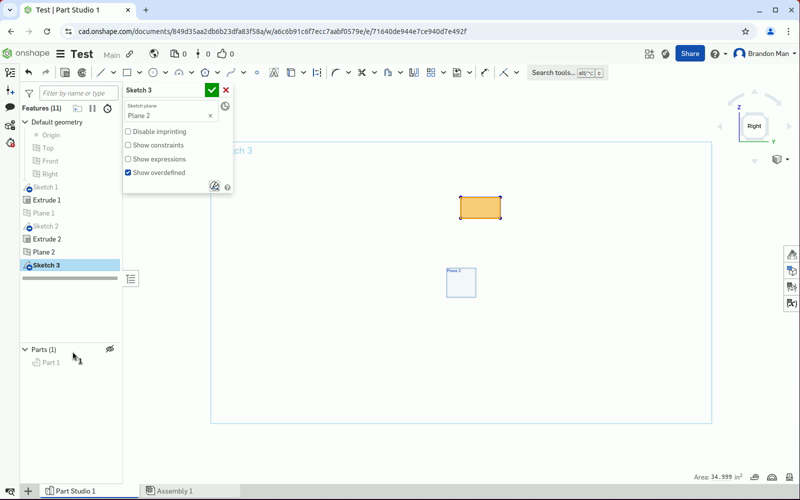
key(shift+y)
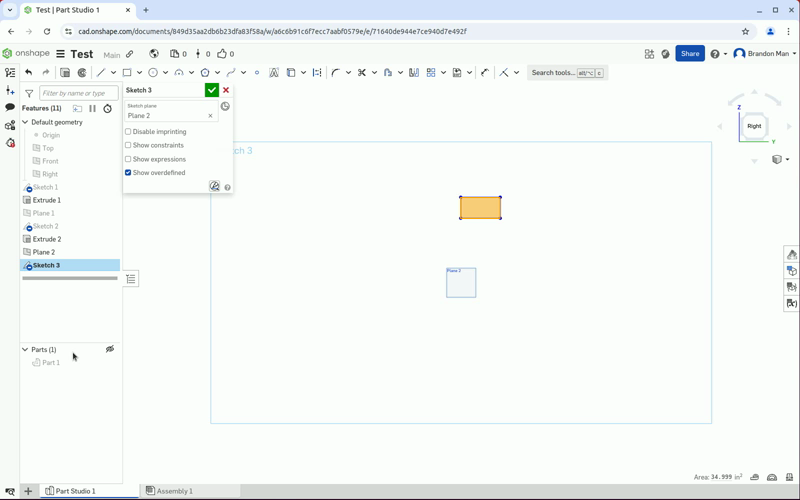
key(shift+e)
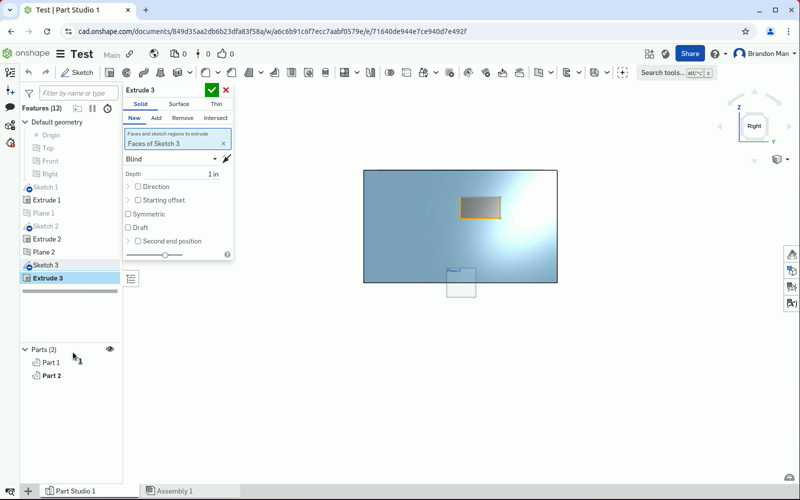
mouse_move(143, 106)
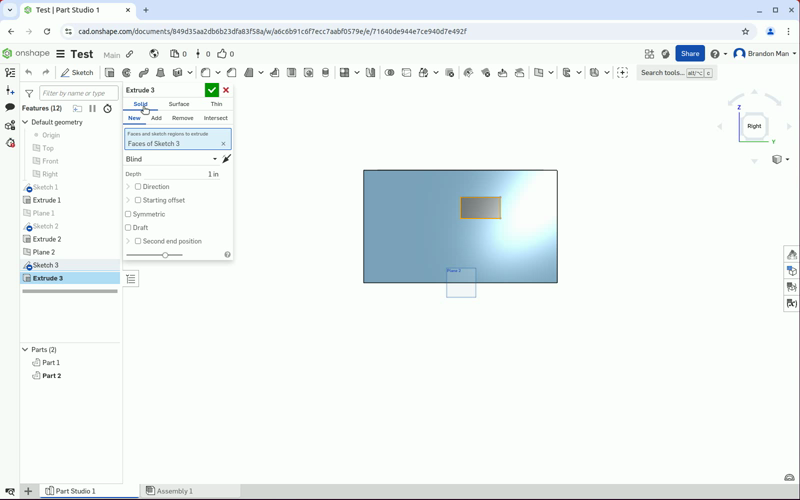
click(143, 106)
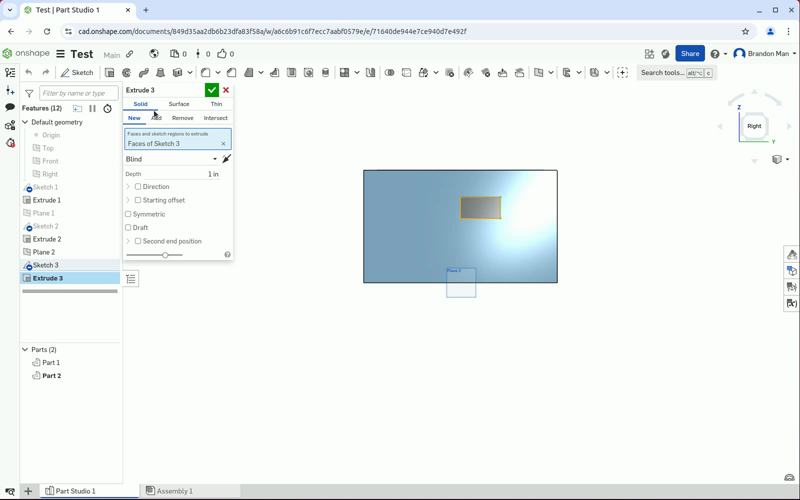
mouse_move(186, 120)
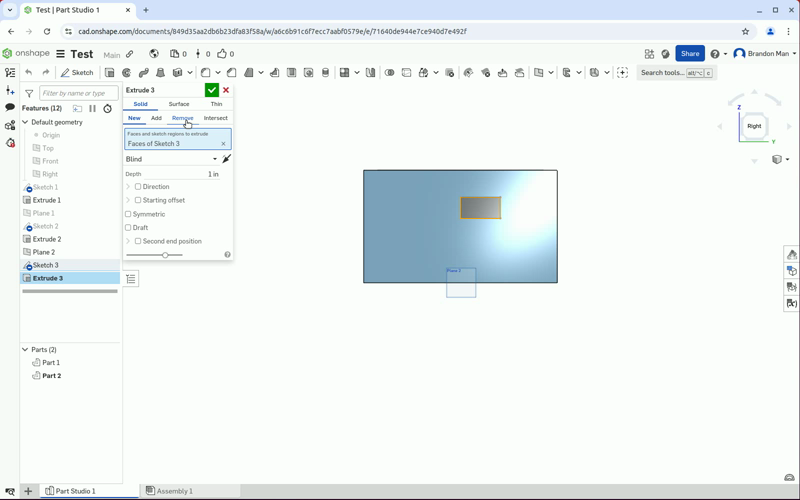
click(186, 120)
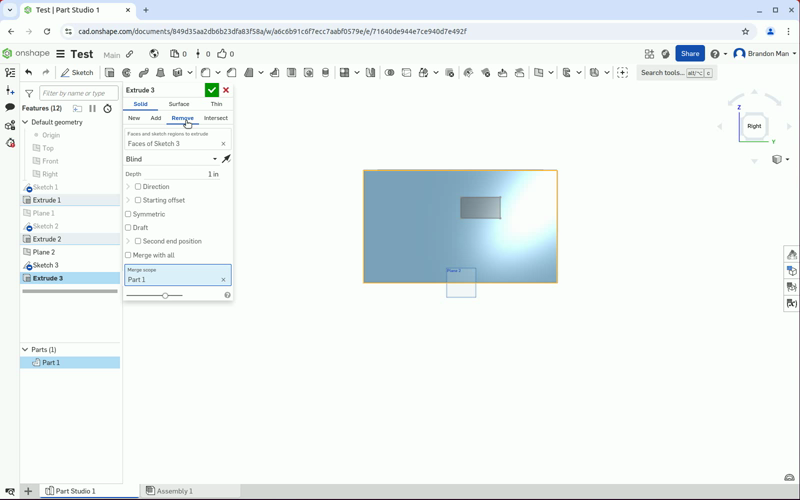
key(tab, 4)
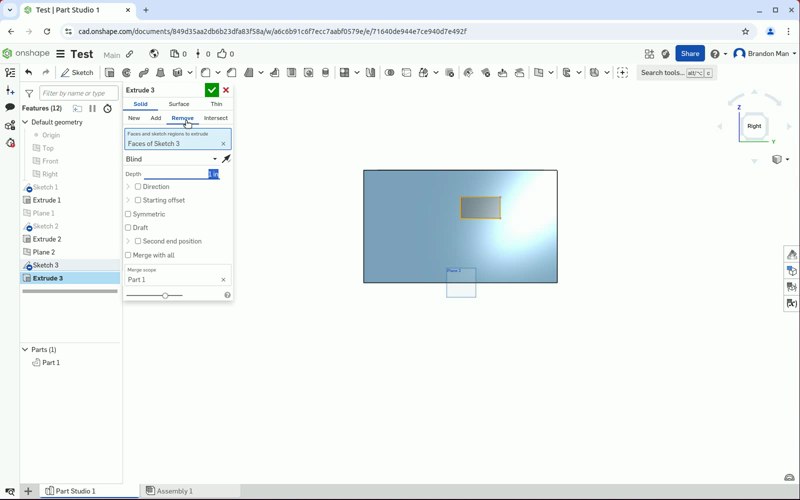
text(3.129)
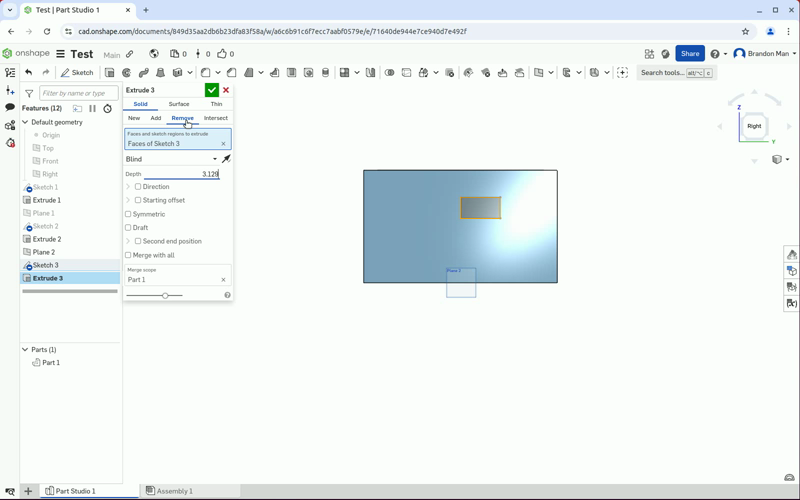
key(tab, 6)
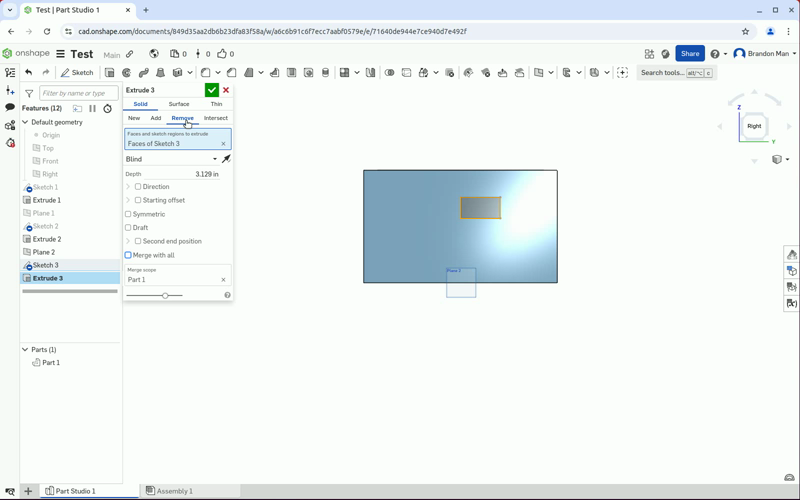
key(space)
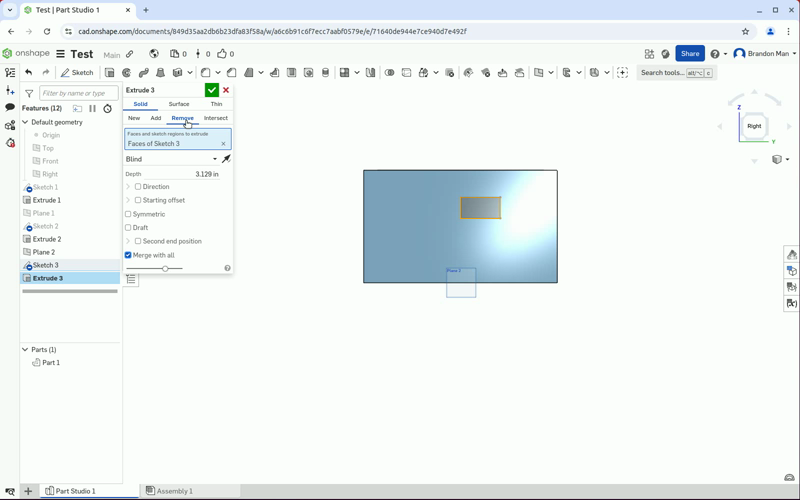
key(enter)
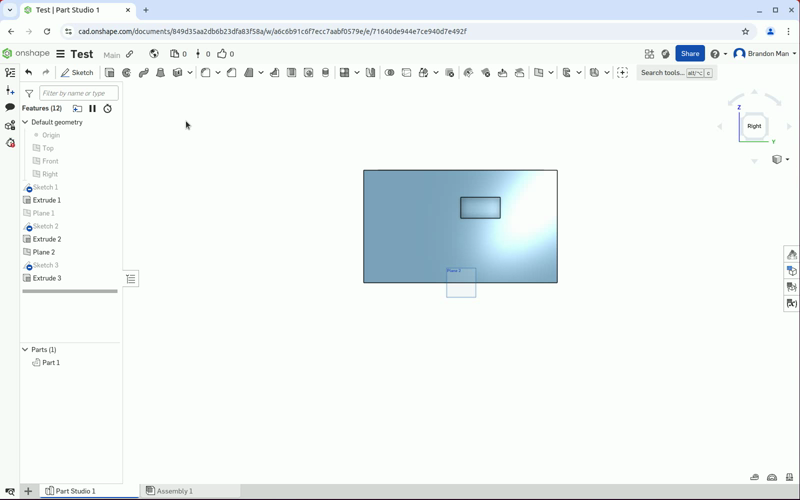
key(shift+h)
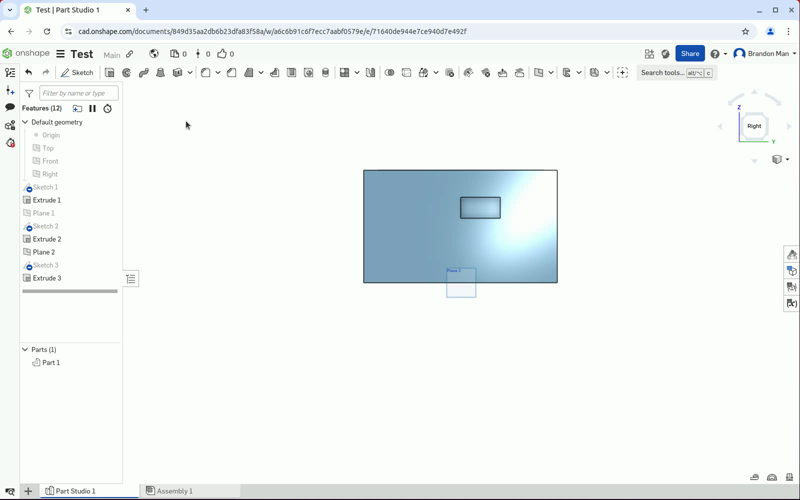
key(shift+h)
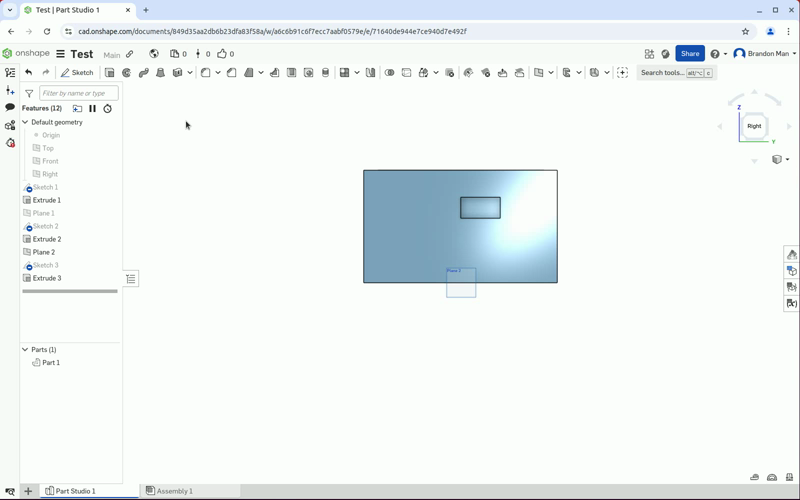
mouse_move(73, 189)
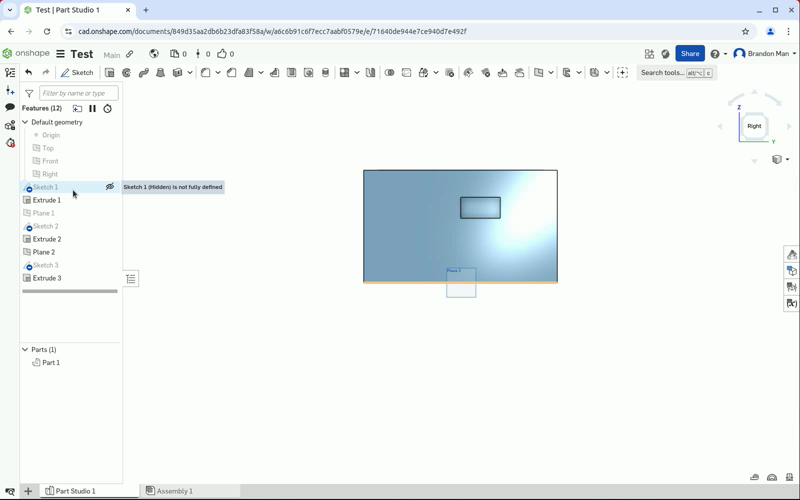
click(73, 189)
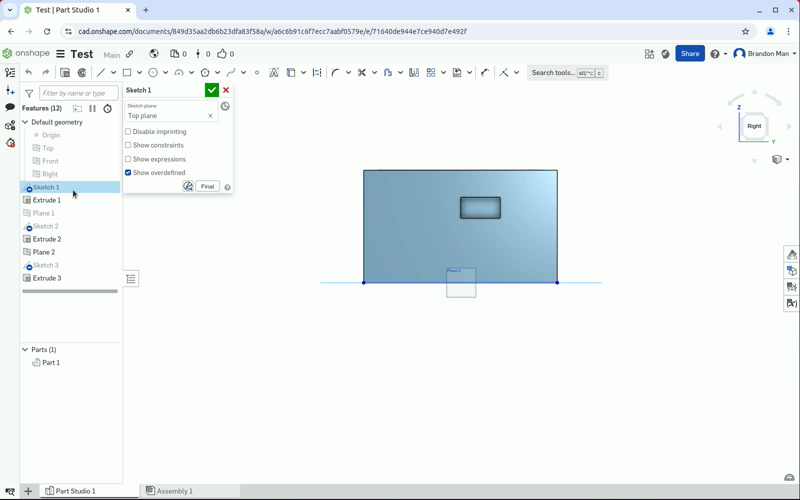
mouse_move(229, 92)
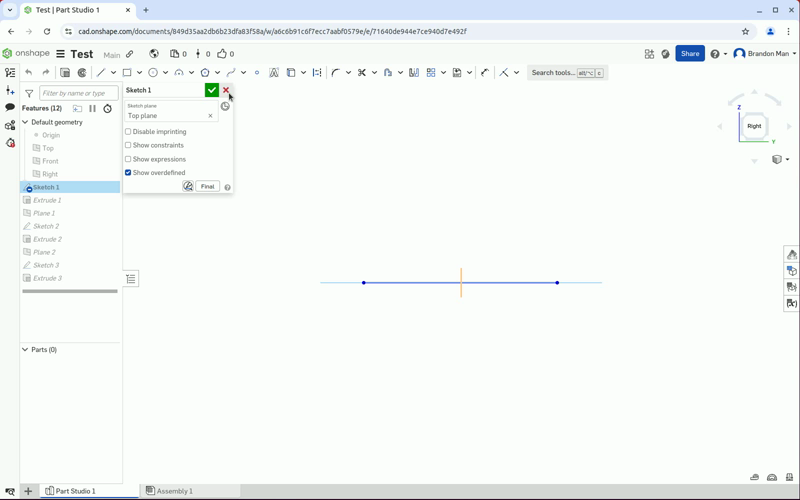
click(229, 92)
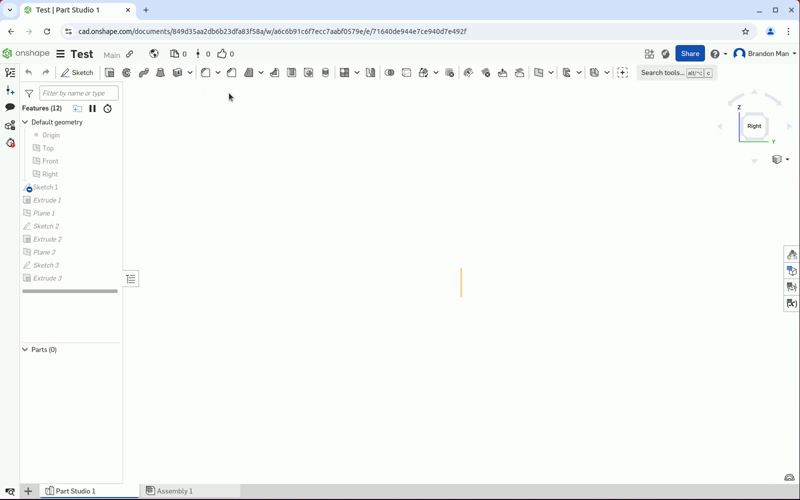
key(shift+s)
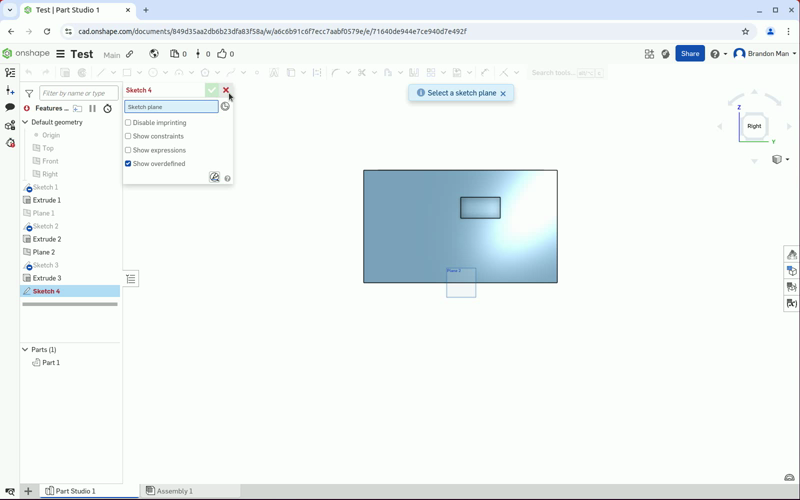
mouse_move(73, 254)
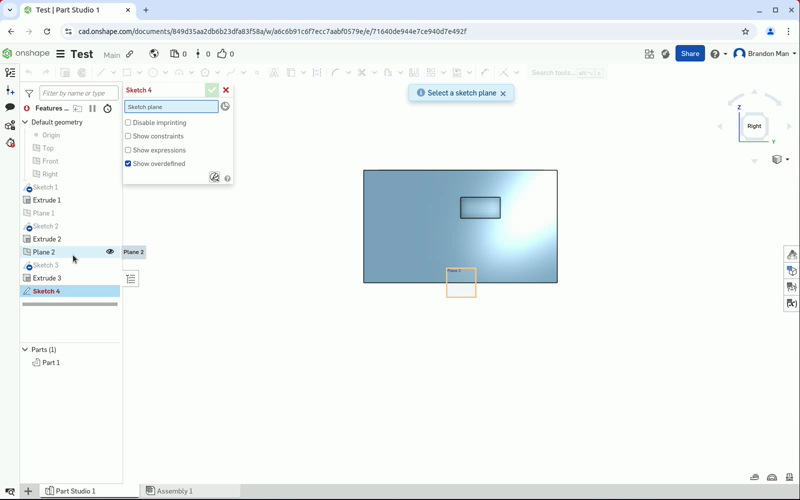
click(73, 254)
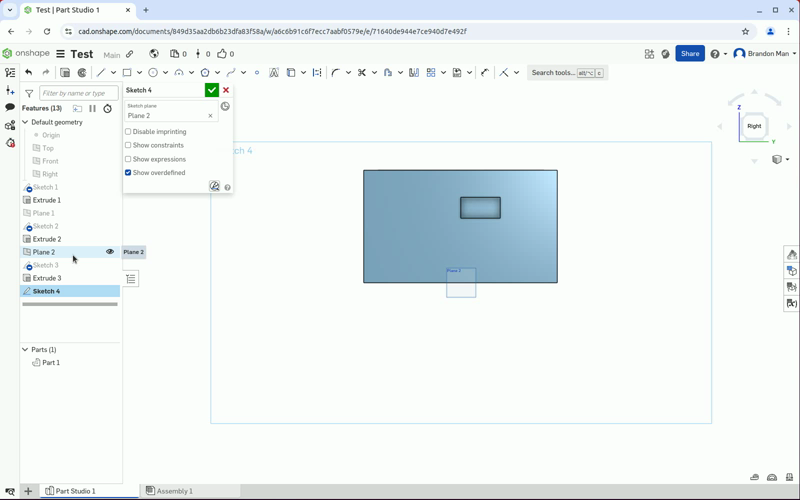
mouse_move(73, 352)
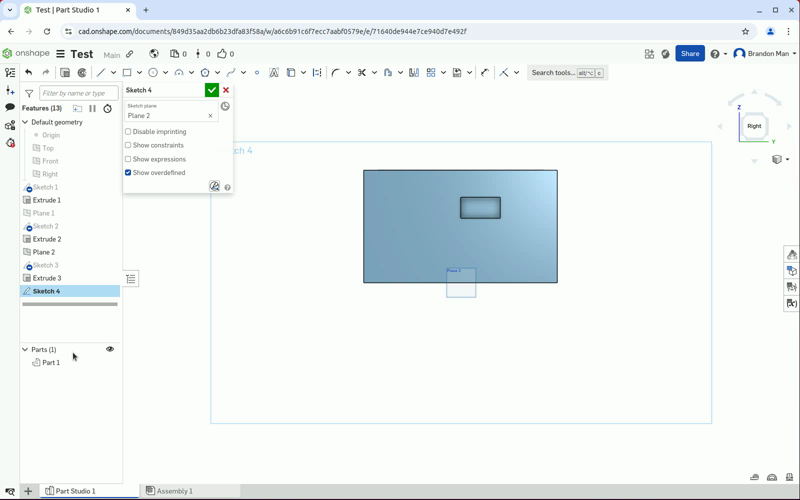
key(y)
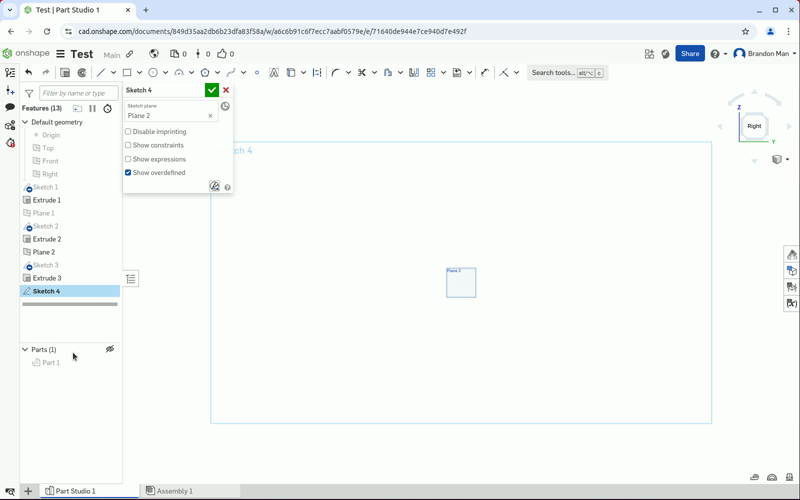
key(c)
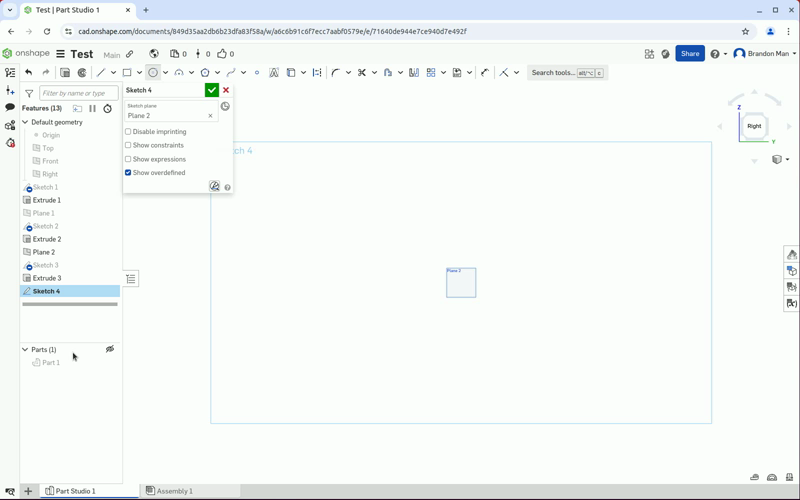
key_down(shift)
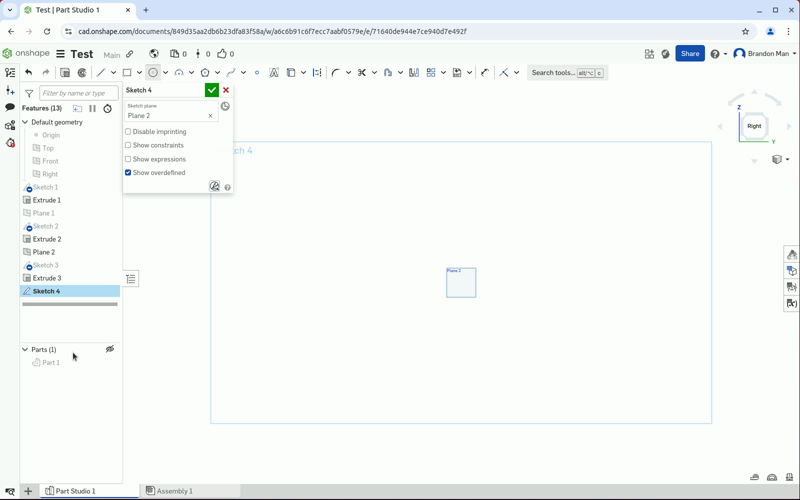
mouse_move(424, 218)
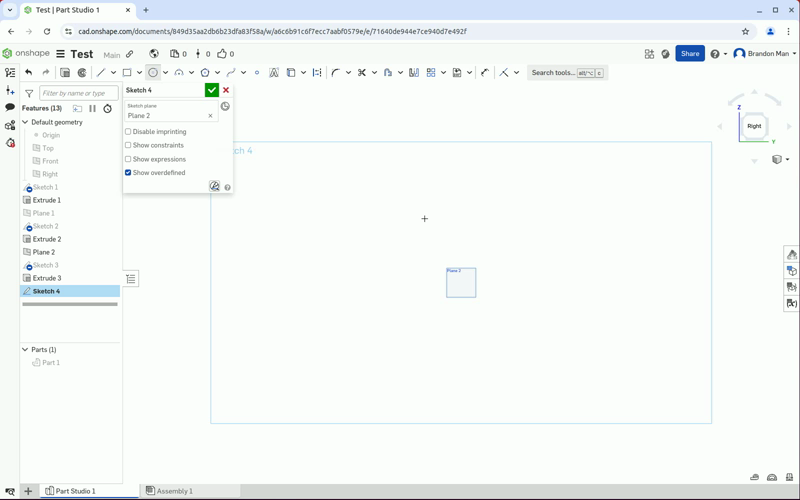
click(424, 218)
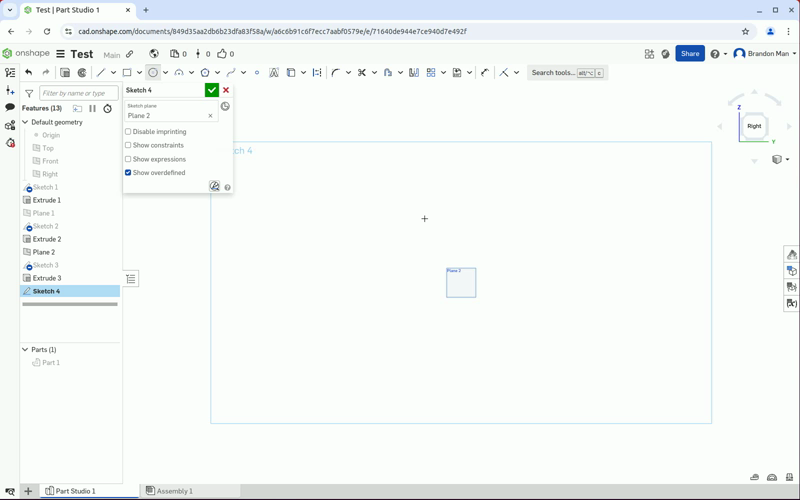
key_up(shift)
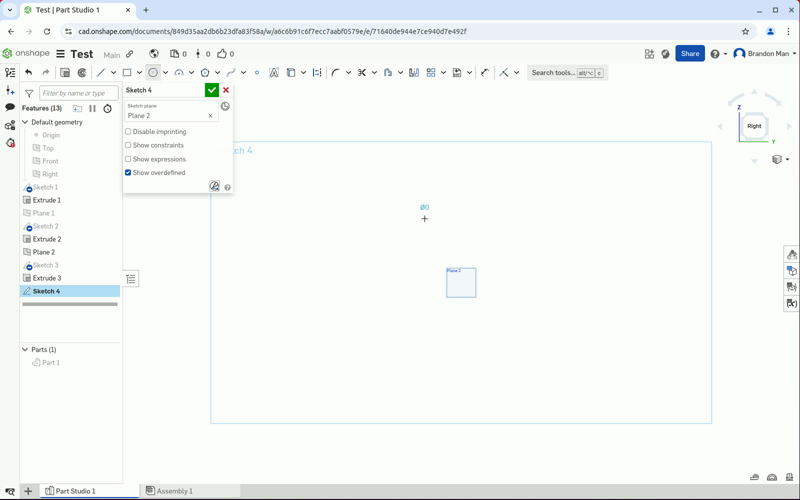
mouse_move(437, 218)
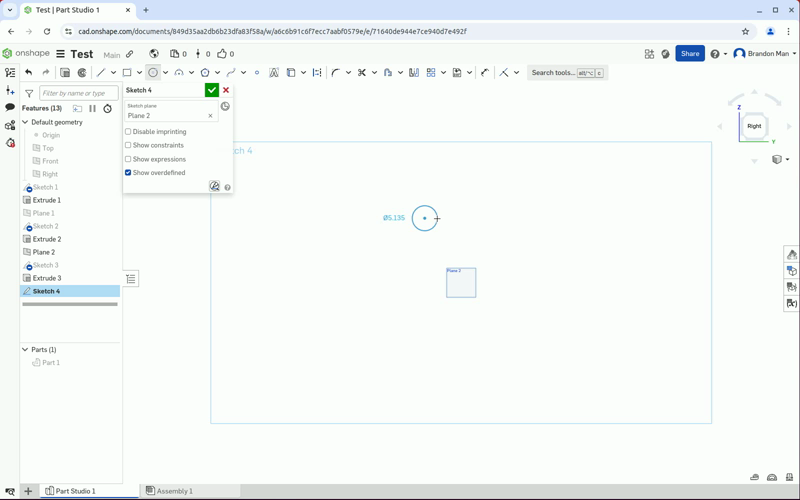
click(437, 218)
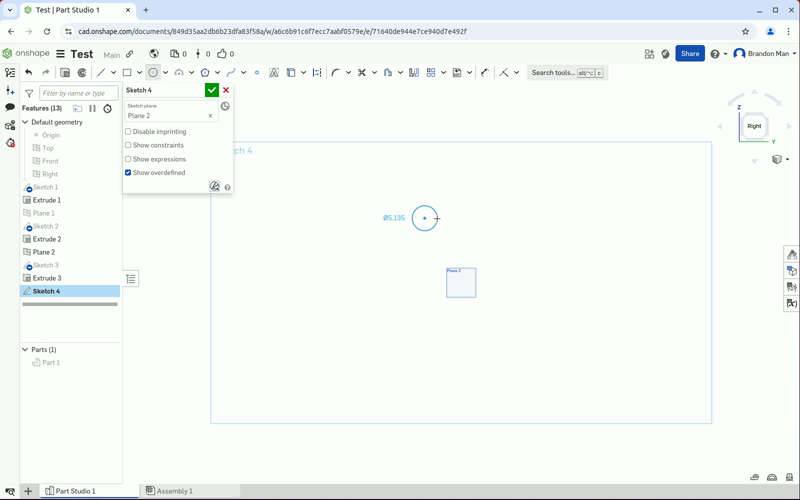
key(esc)
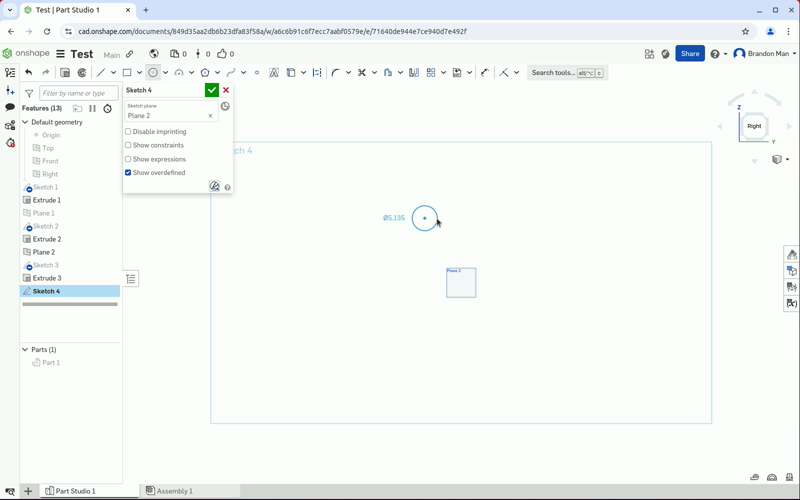
mouse_move(425, 220)
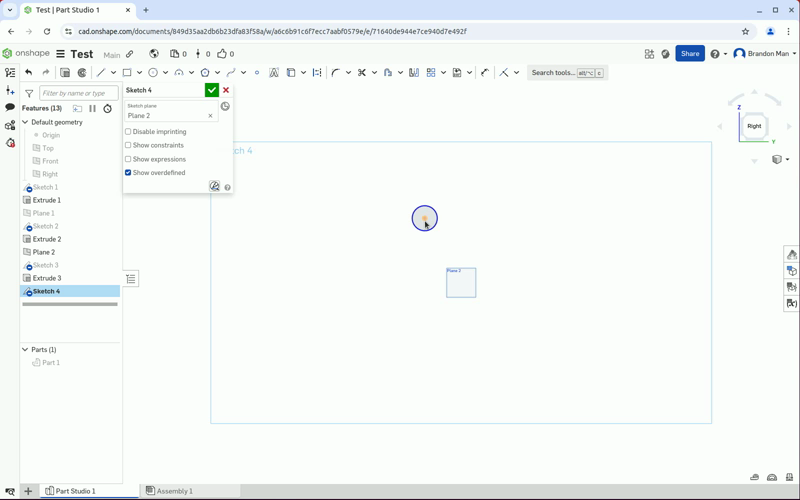
scroll(6)
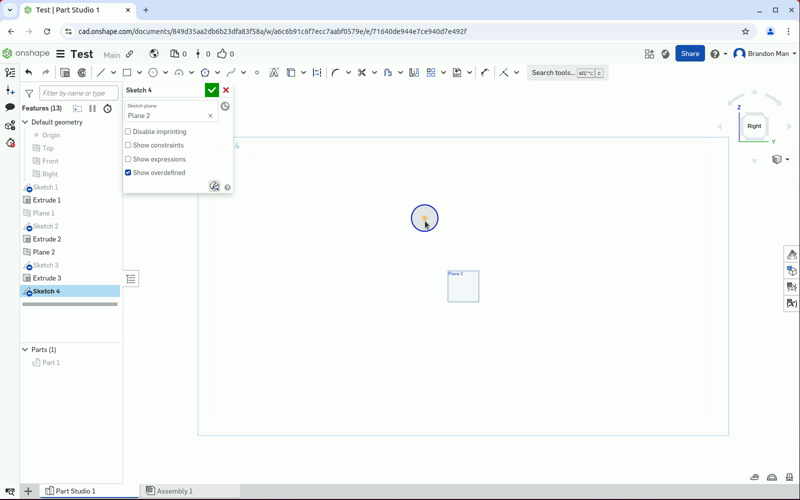
scroll(6)
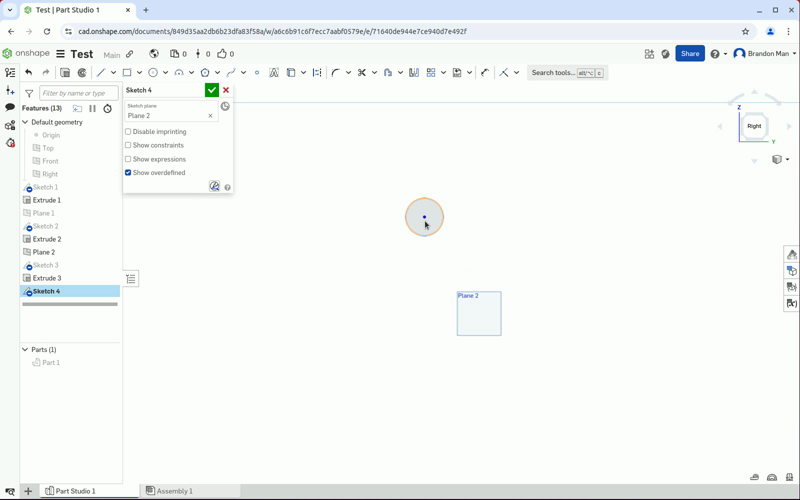
scroll(6)
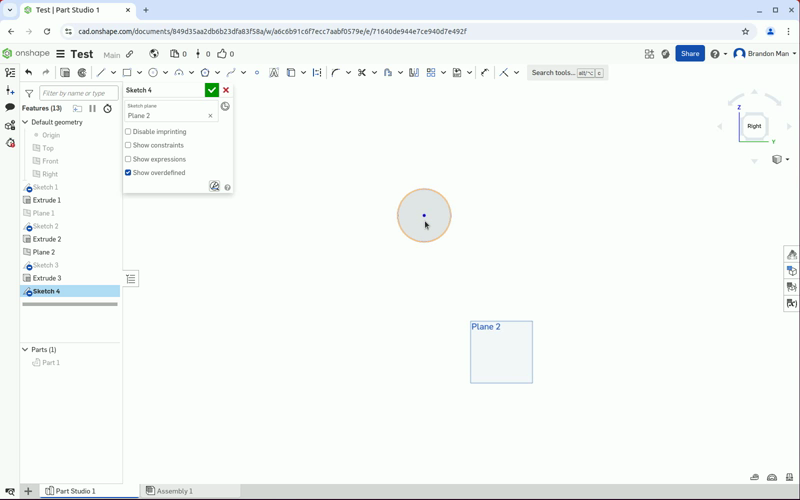
scroll(6)
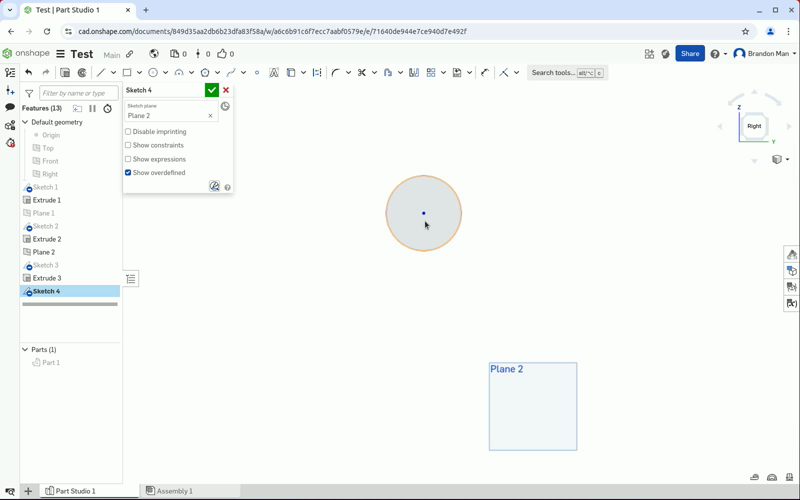
scroll(6)
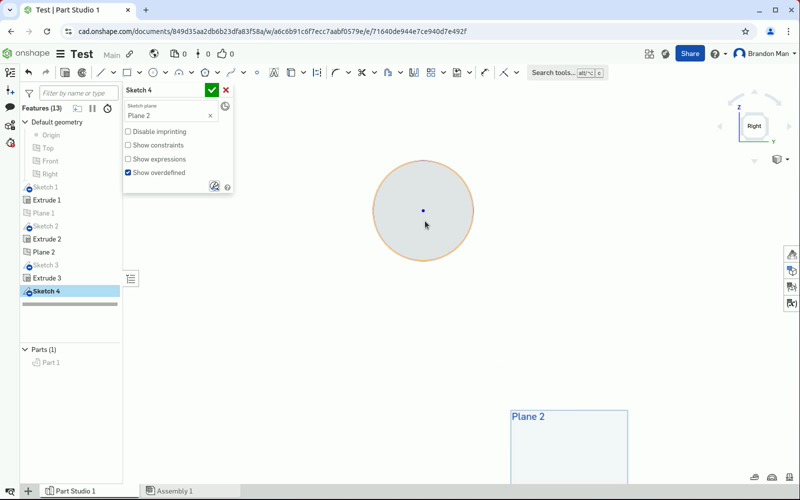
scroll(6)
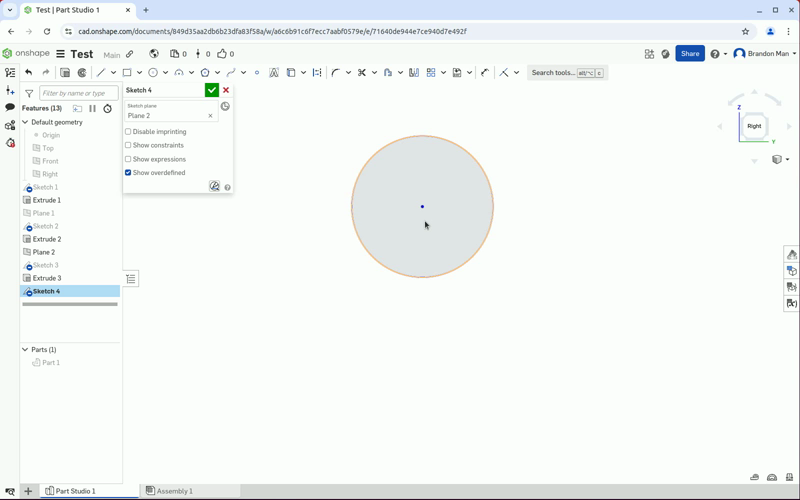
scroll(6)
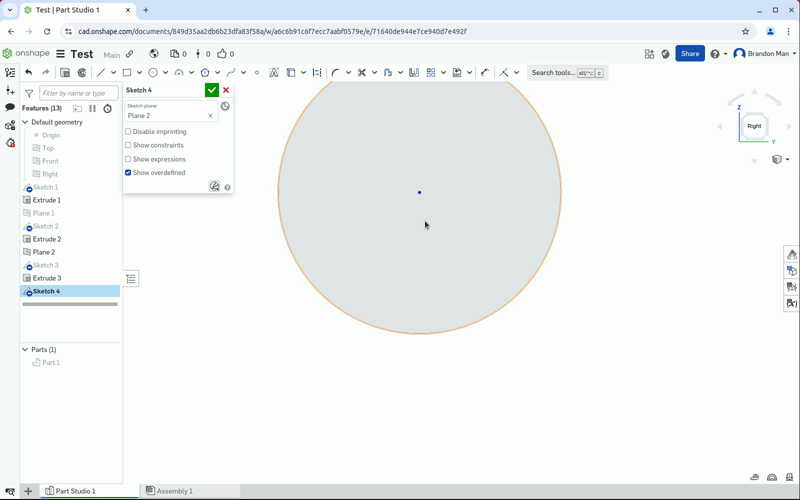
click(425, 220)
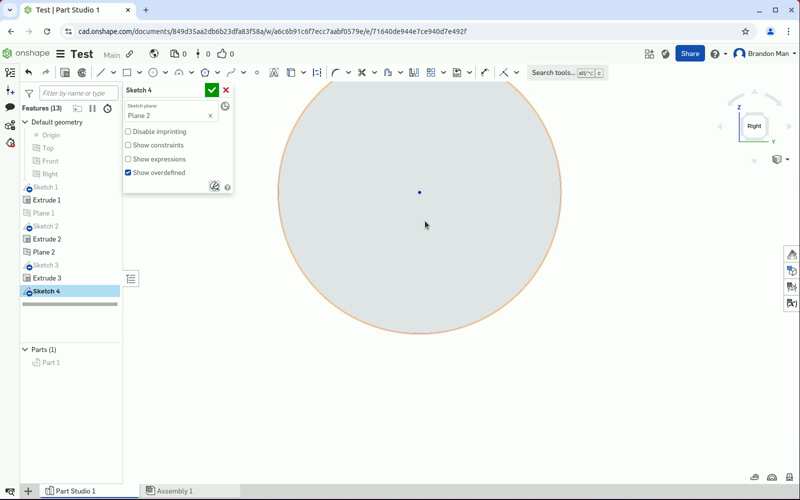
scroll(-6)
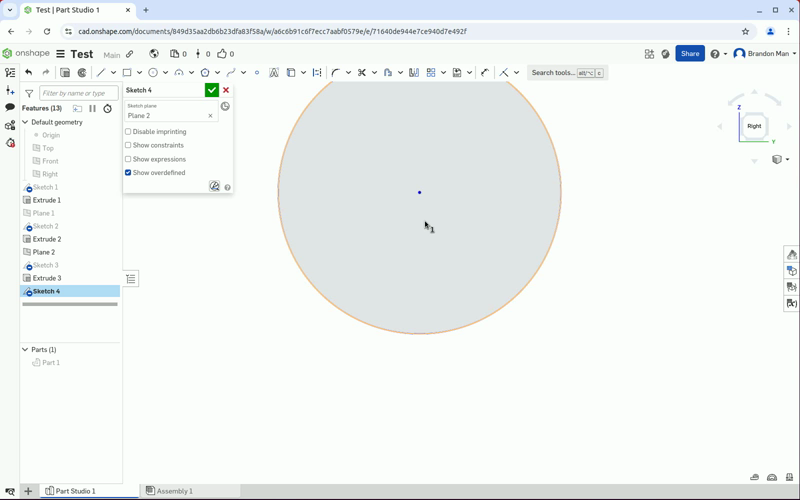
scroll(-6)
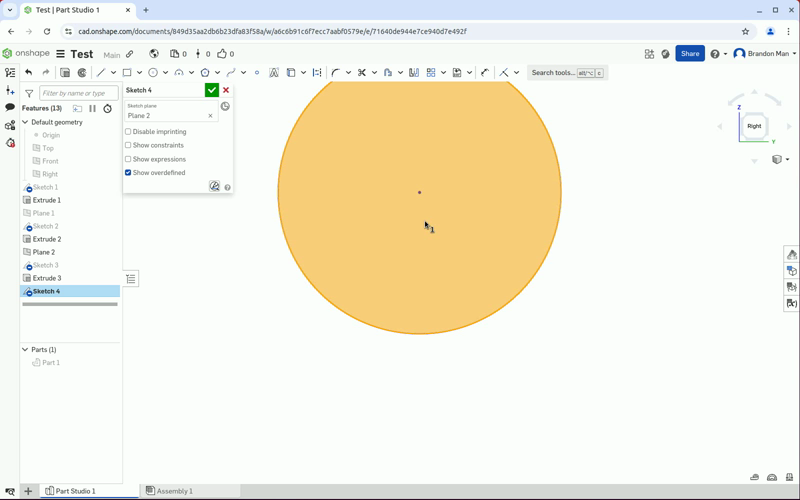
scroll(-6)
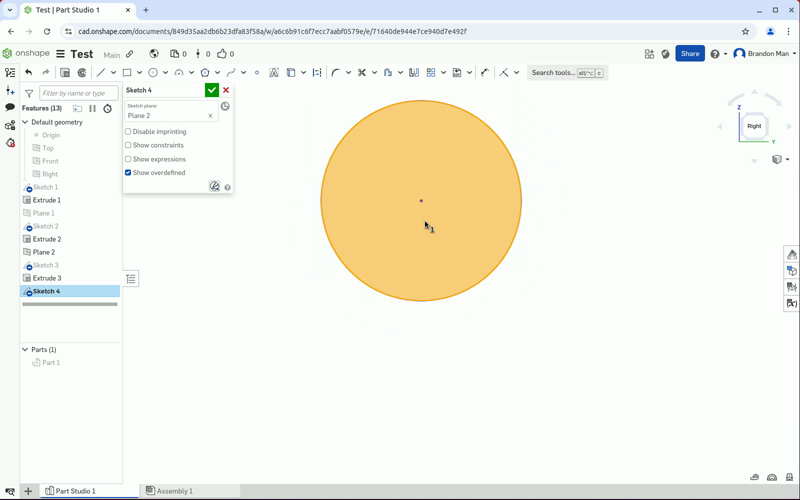
scroll(-6)
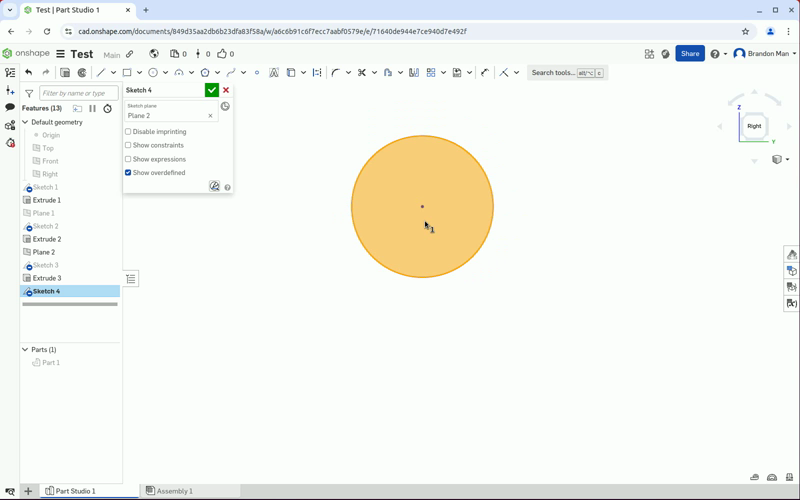
scroll(-6)
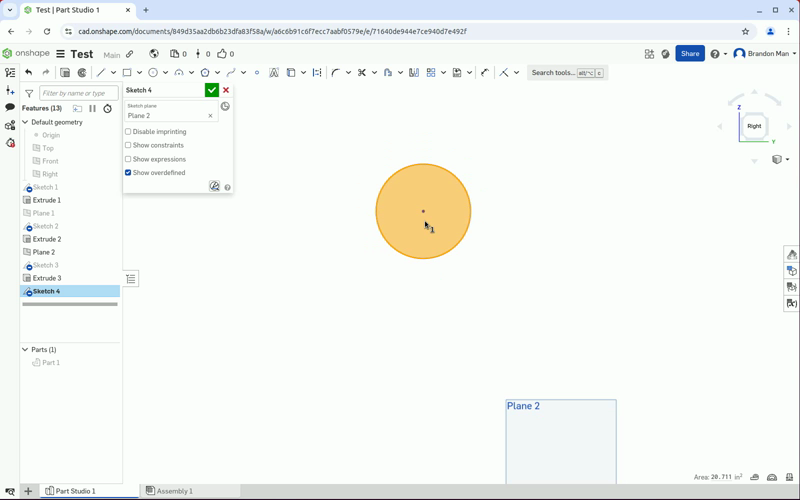
scroll(-6)
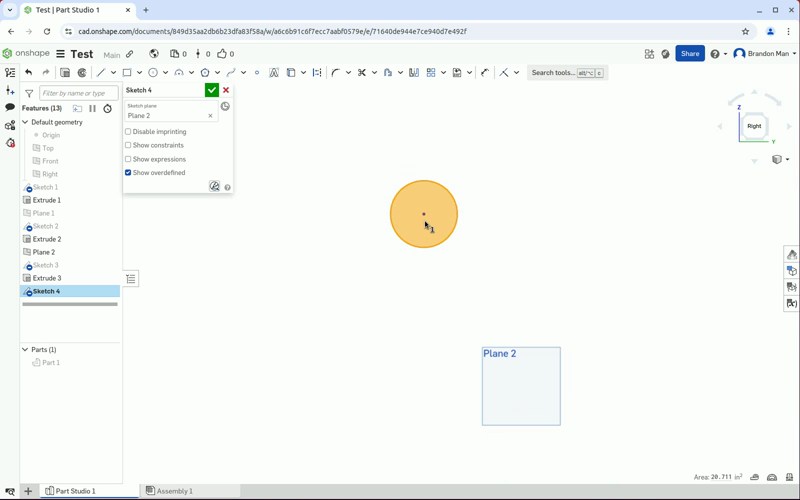
scroll(-6)
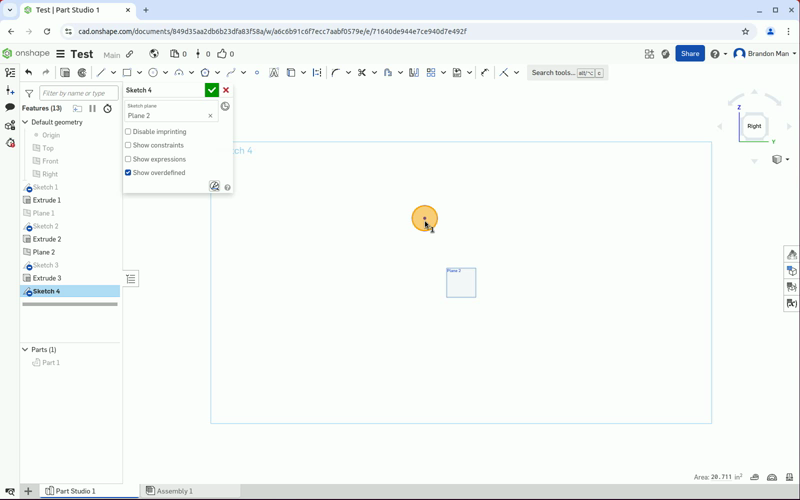
mouse_move(73, 352)
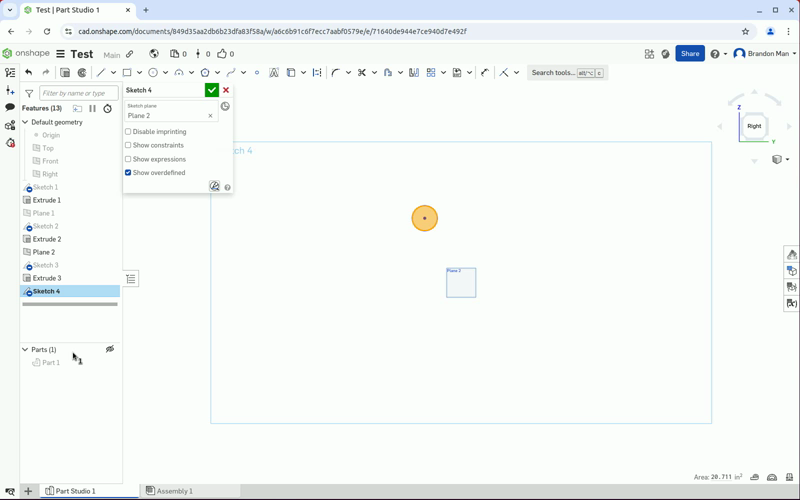
key(shift+y)
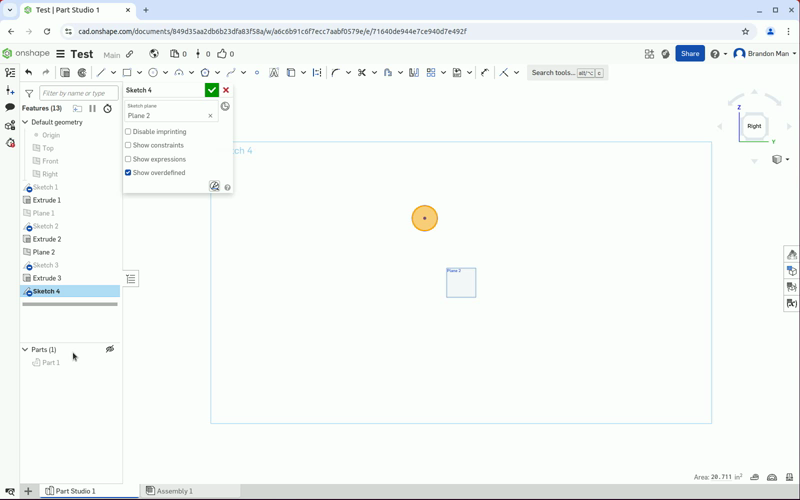
key(shift+e)
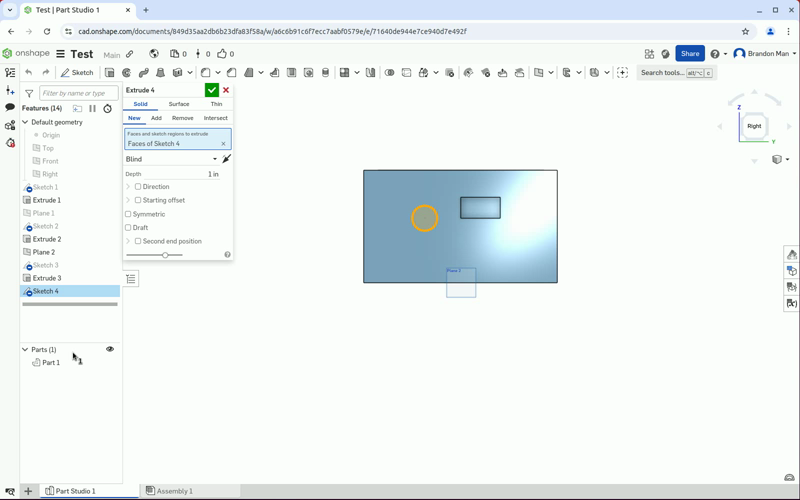
mouse_move(143, 106)
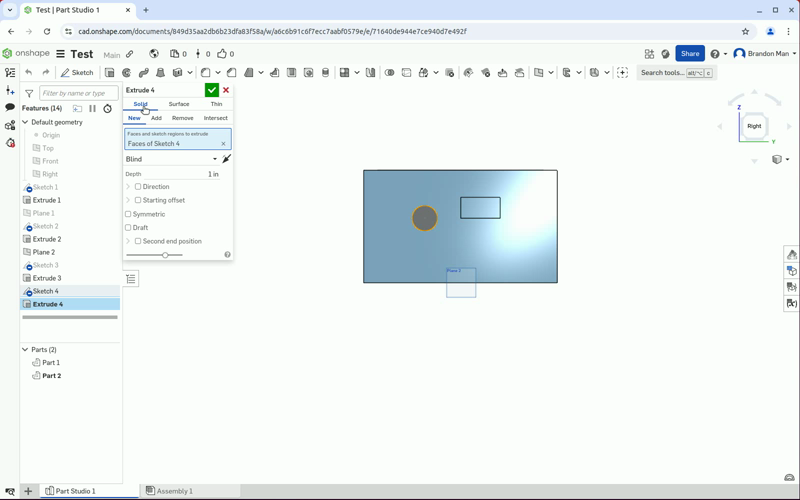
click(143, 106)
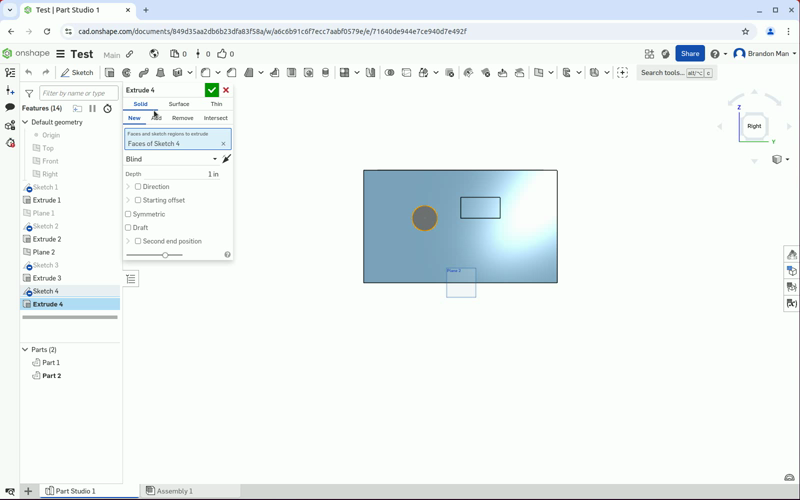
mouse_move(186, 120)
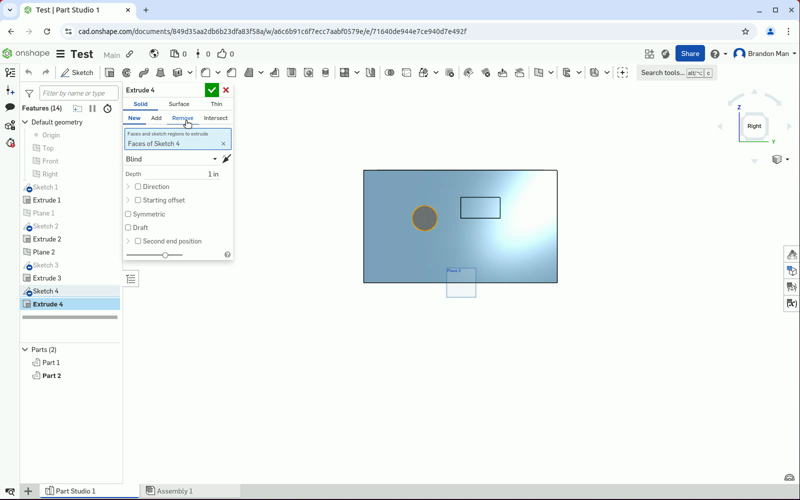
click(186, 120)
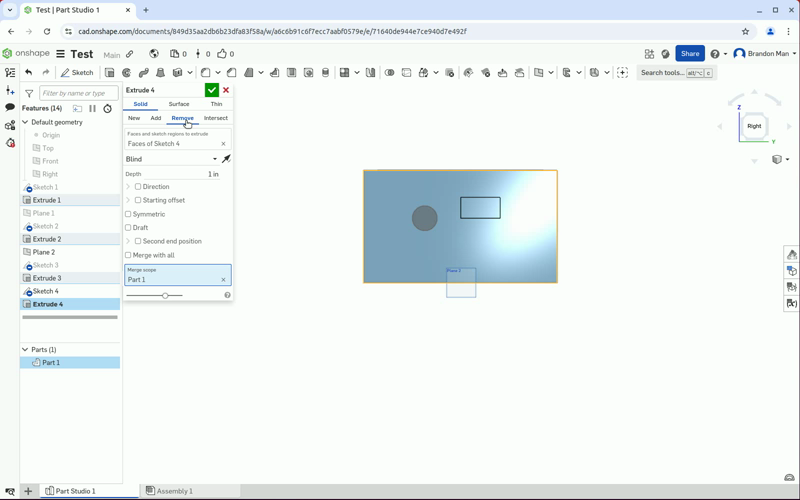
key(tab, 4)
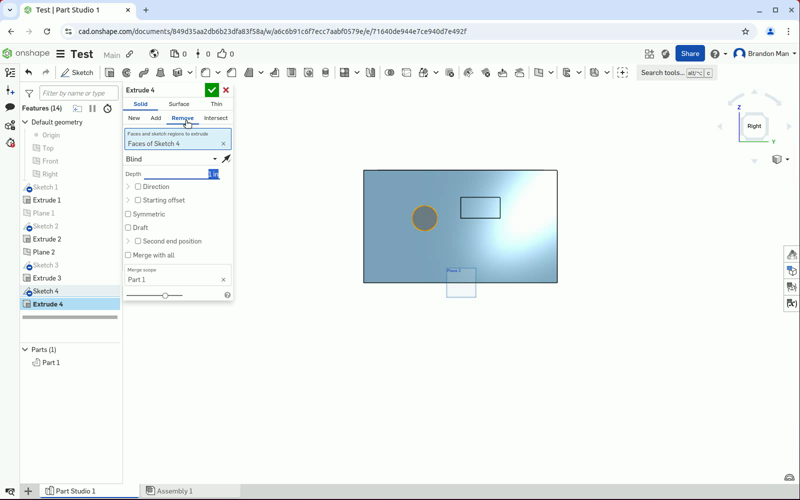
text(3.129)
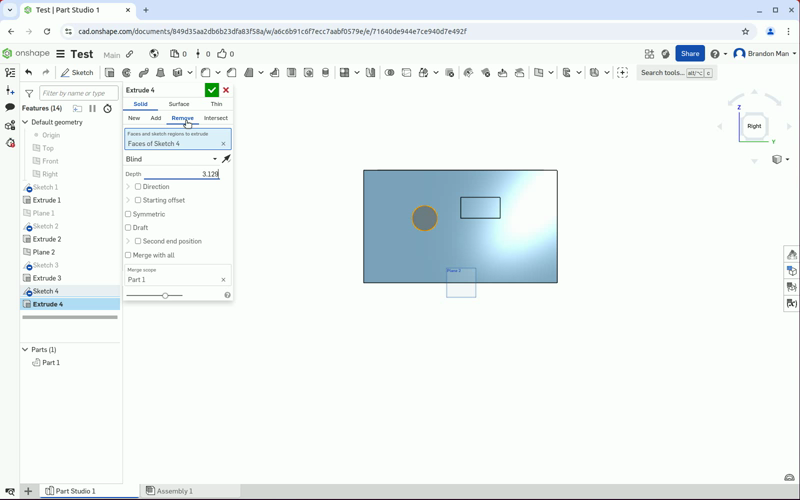
key(tab, 6)
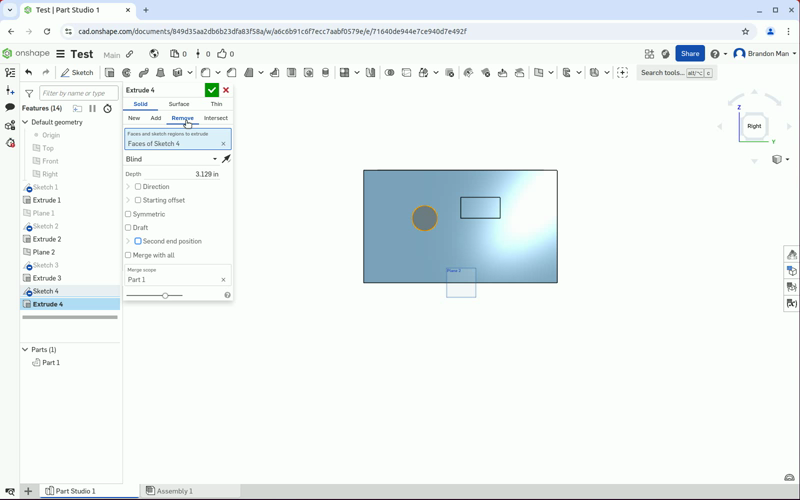
key(space)
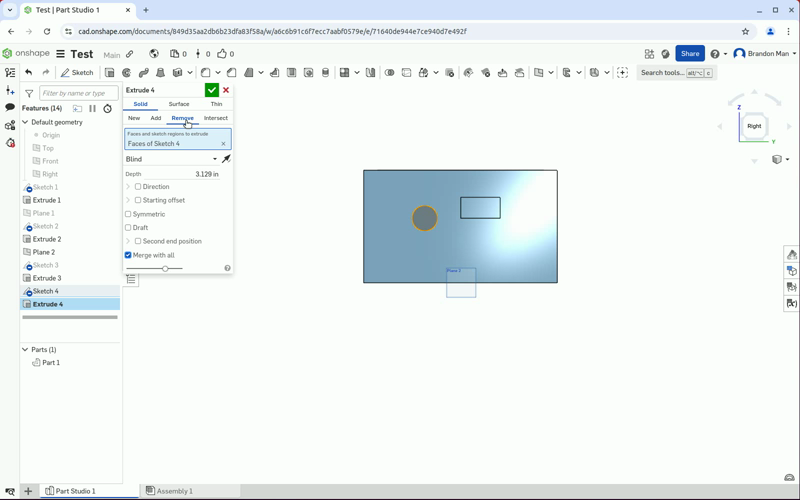
key(enter)
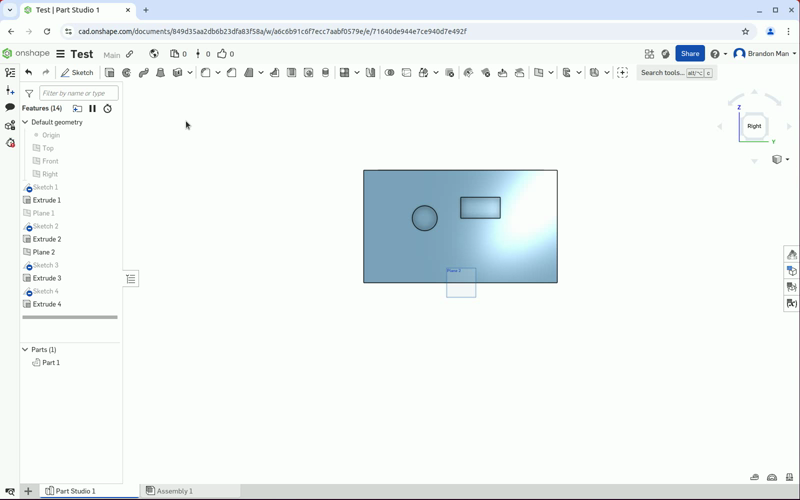
key(shift+h)
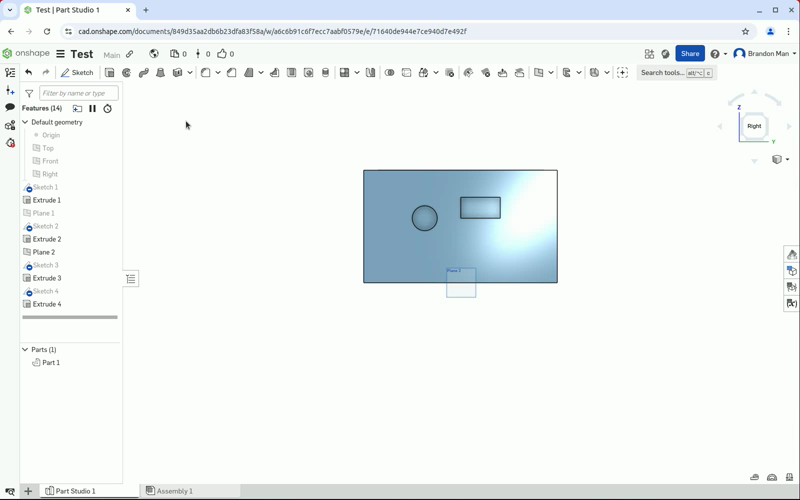
key(shift+h)
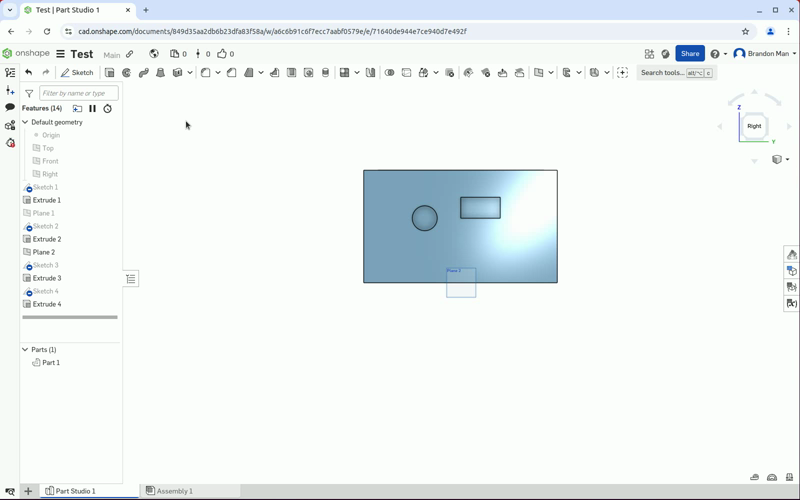
mouse_move(73, 189)
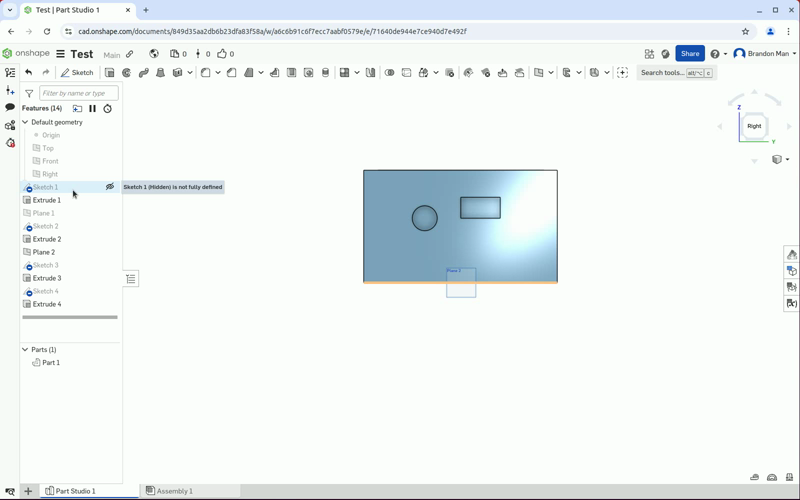
click(73, 189)
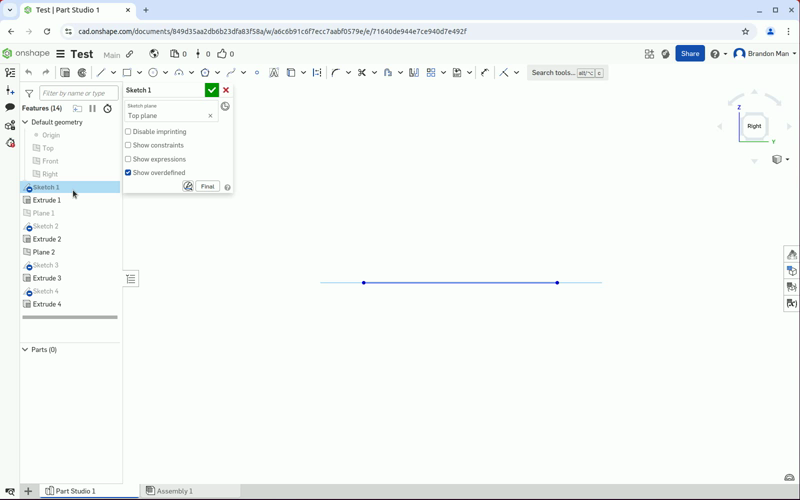
mouse_move(229, 92)
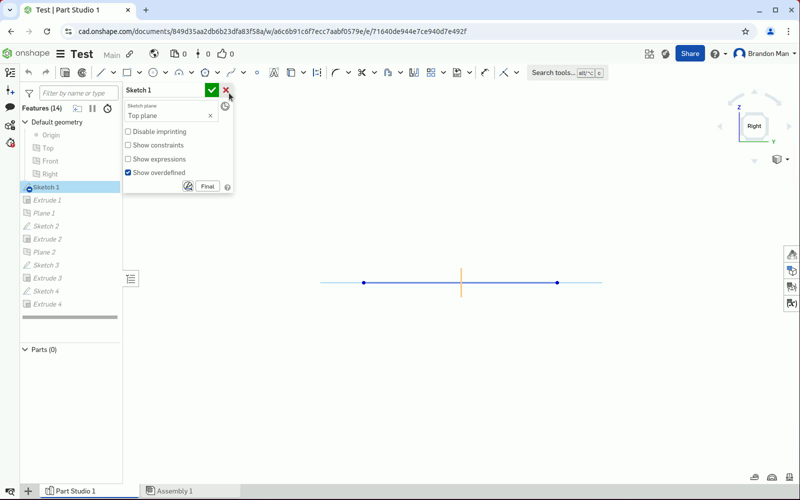
click(229, 92)
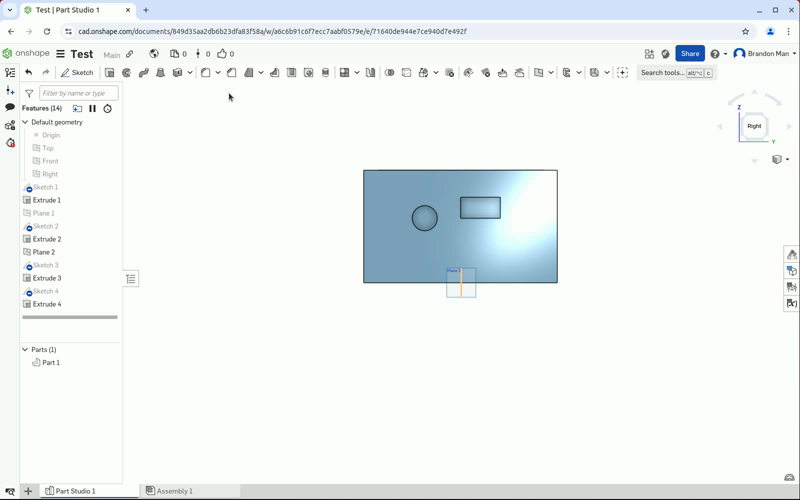
mouse_move(541, 75)
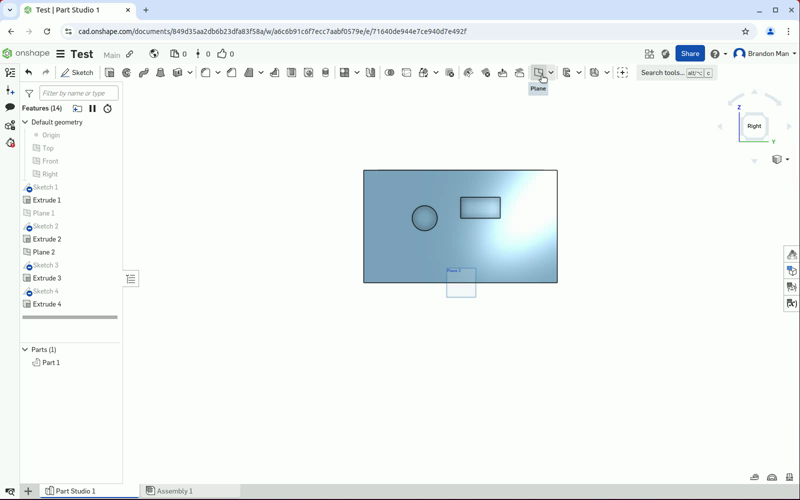
click(541, 75)
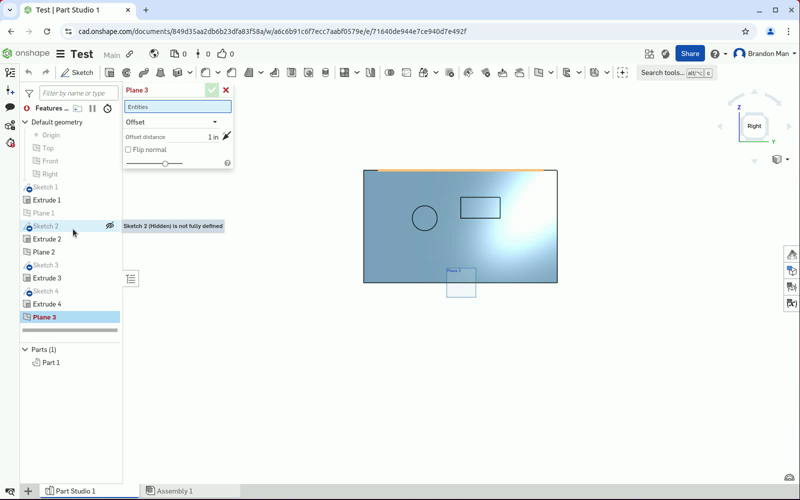
scroll(3)
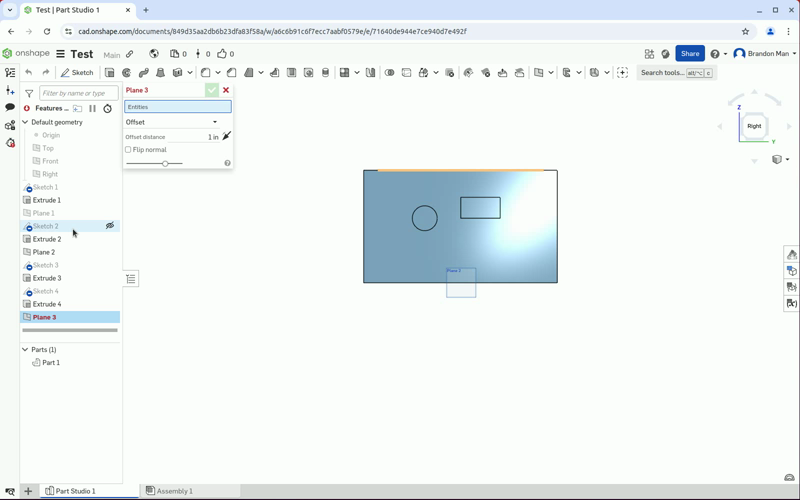
mouse_move(73, 176)
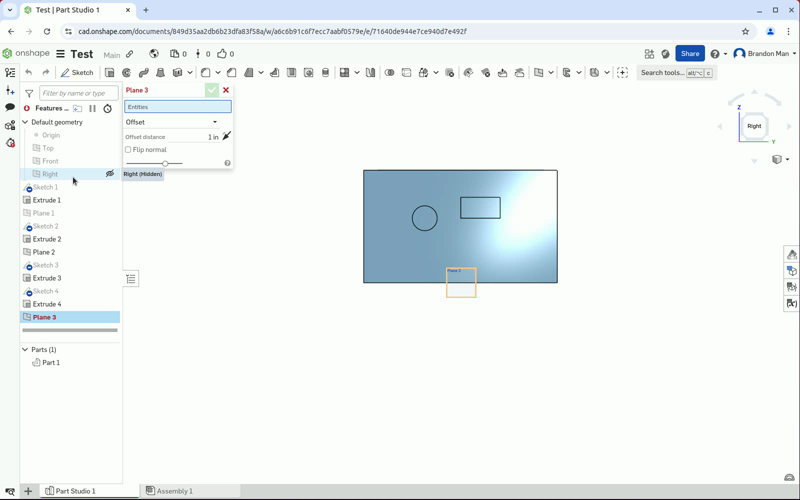
click(73, 176)
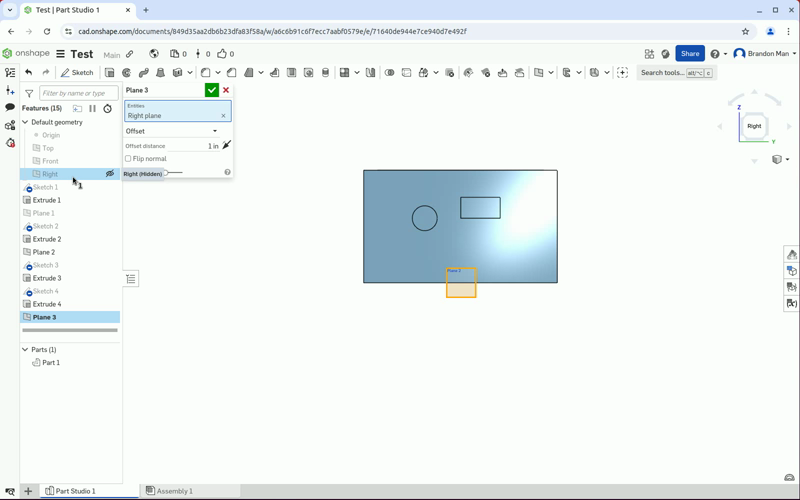
key(tab, 2)
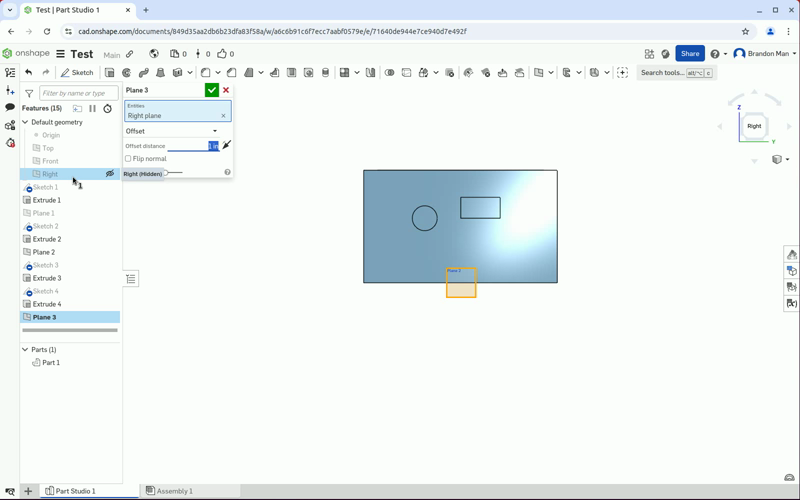
text(22.862)
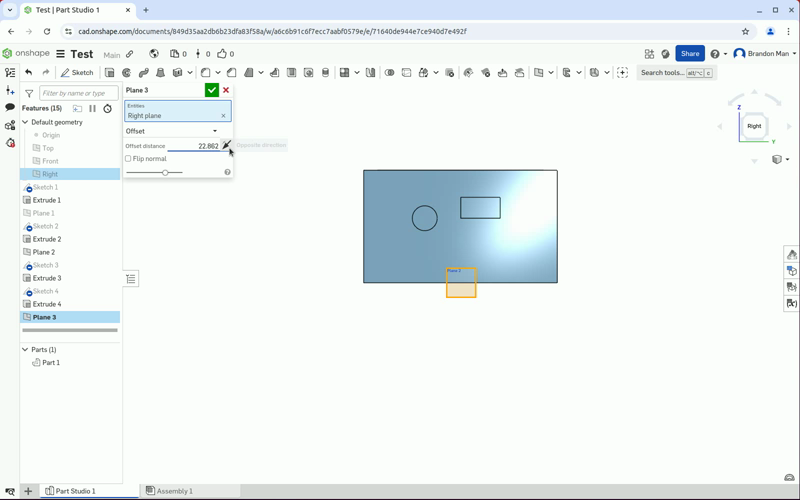
mouse_move(229, 147)
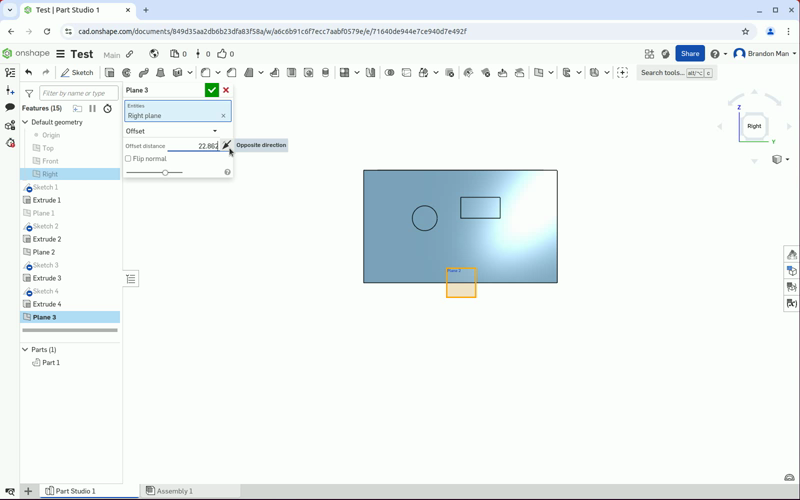
click(229, 147)
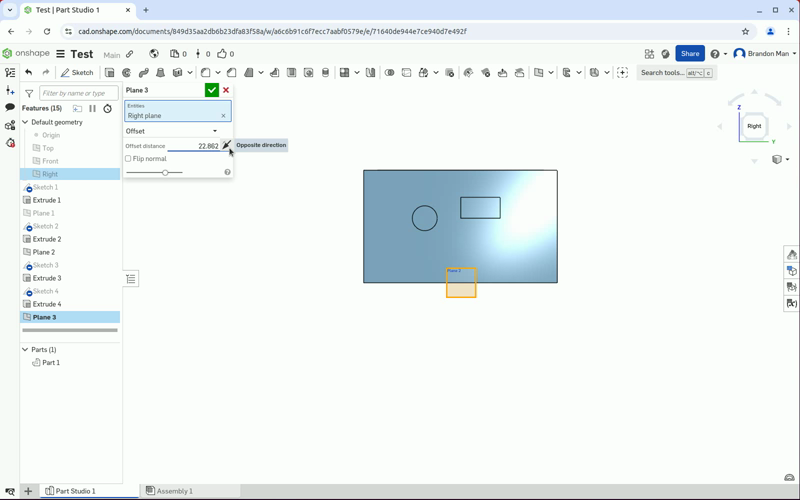
key(enter, 2)
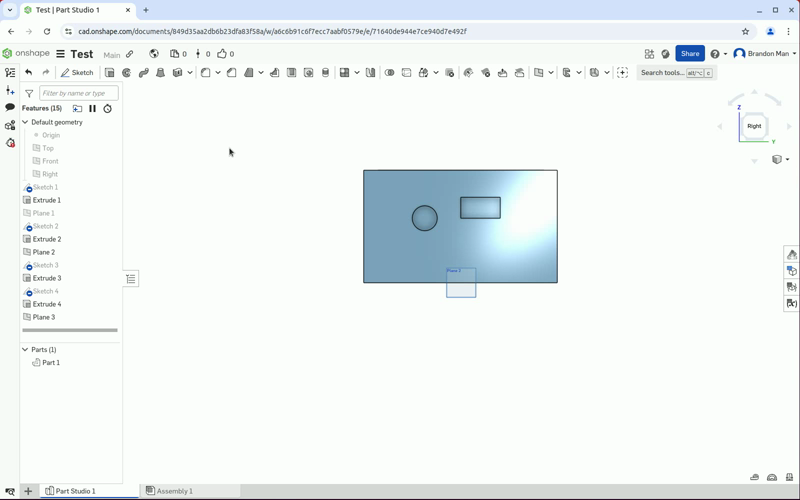
key(shift+s)
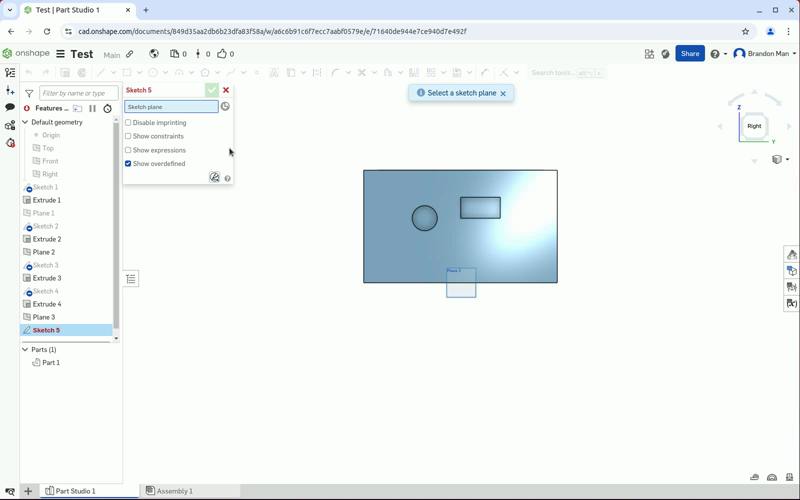
mouse_move(69, 319)
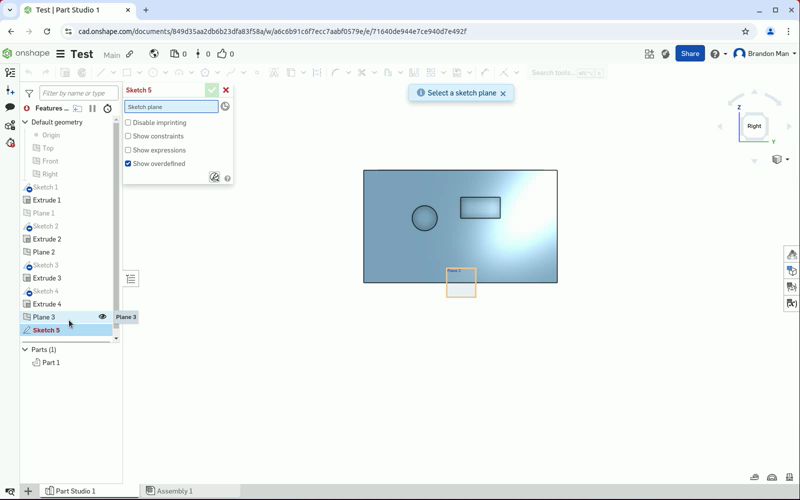
click(69, 319)
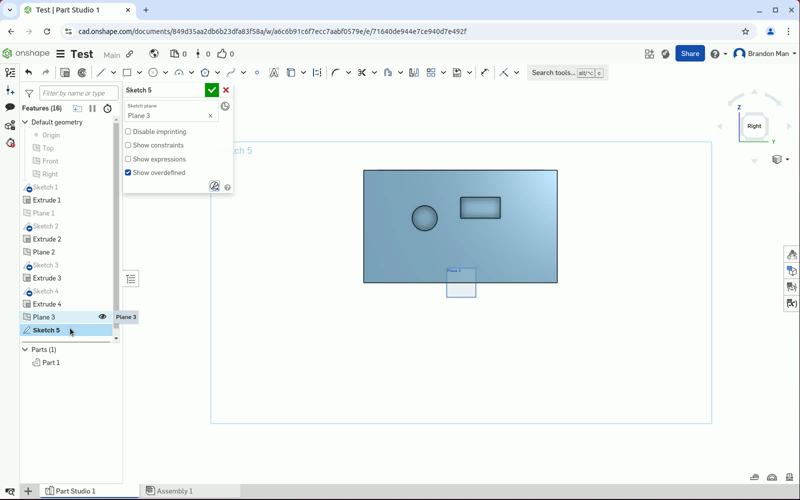
mouse_move(73, 352)
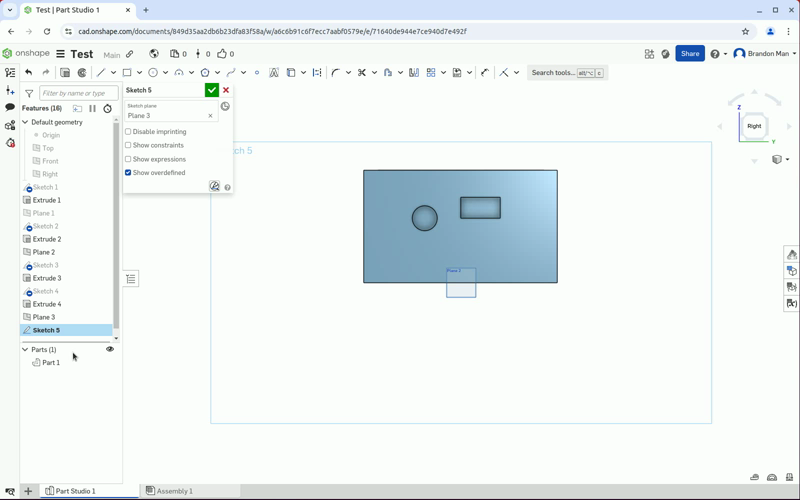
key(y)
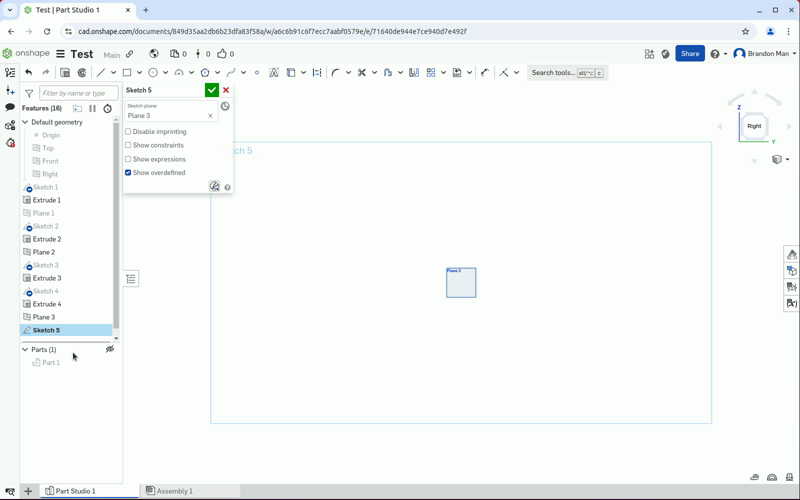
key(l)
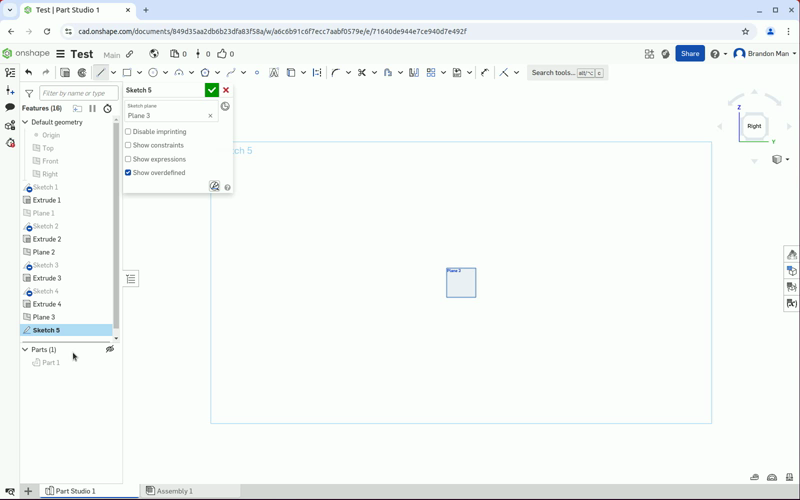
key_down(shift)
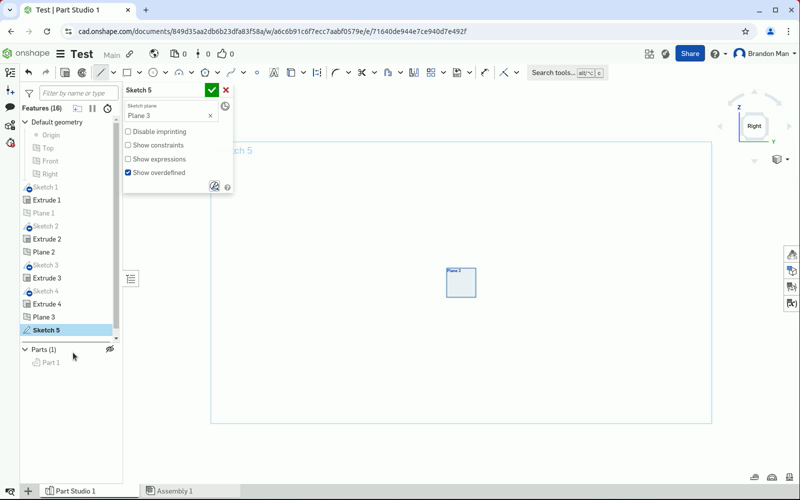
mouse_move(407, 257)
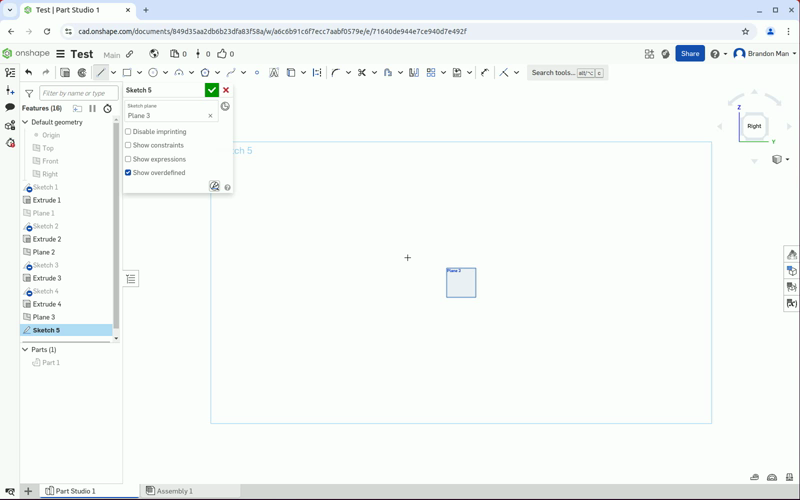
click(407, 257)
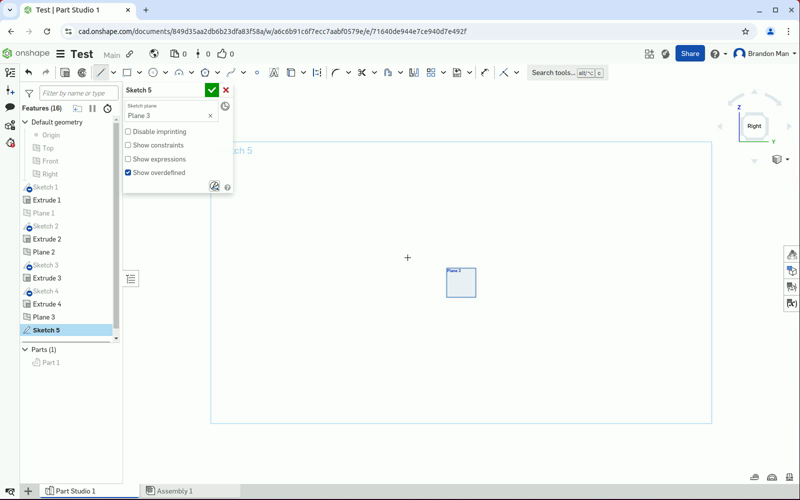
key_up(shift)
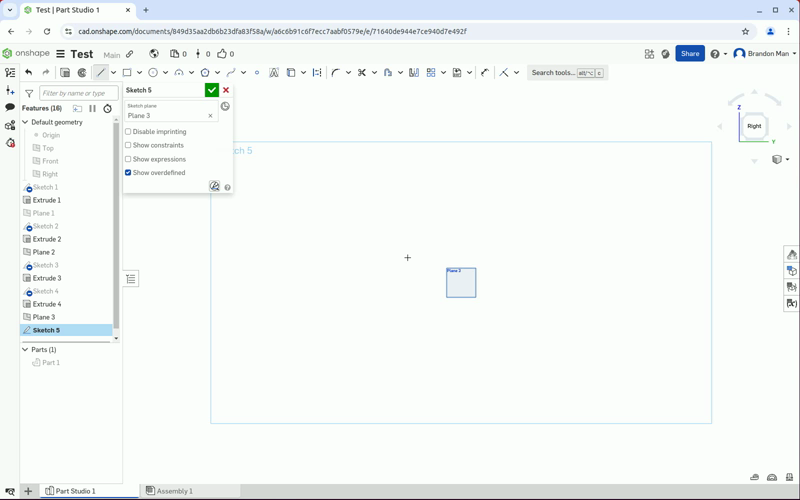
key_down(shift)
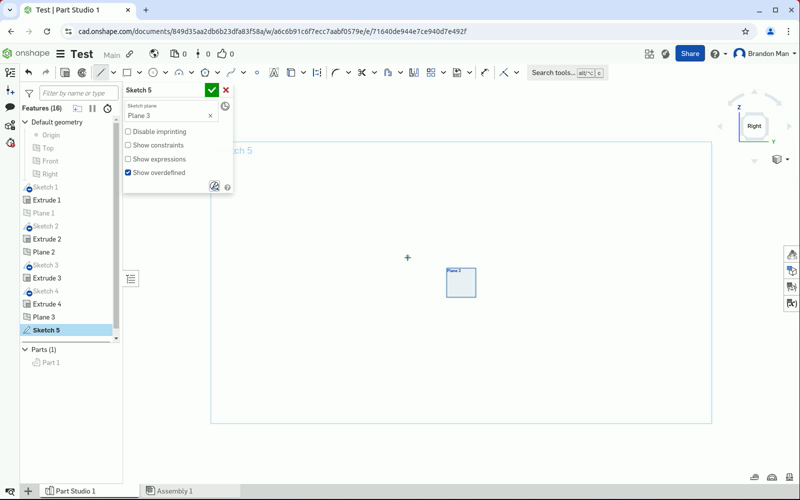
mouse_move(437, 257)
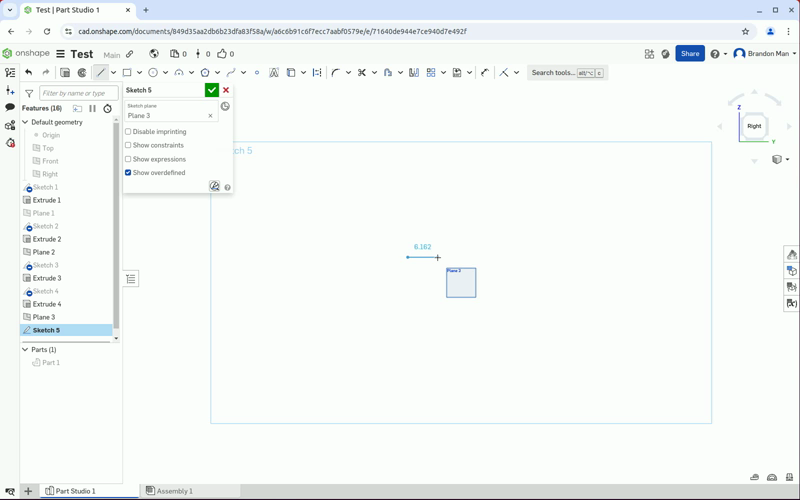
mouse_move(445, 257)
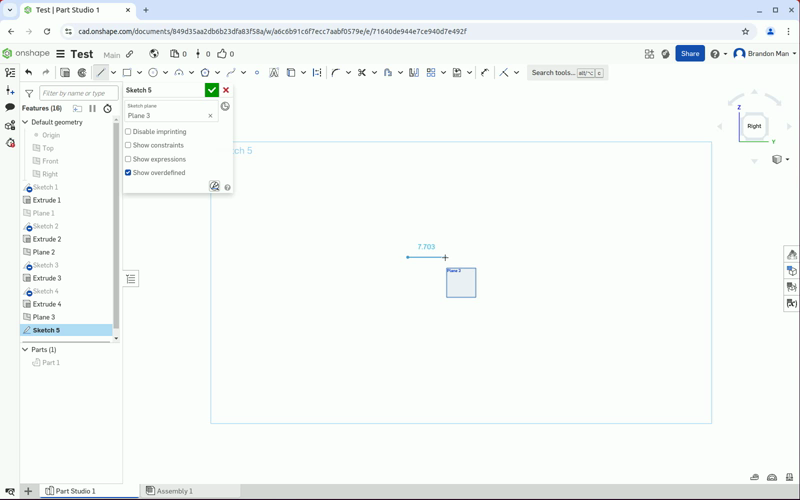
click(445, 257)
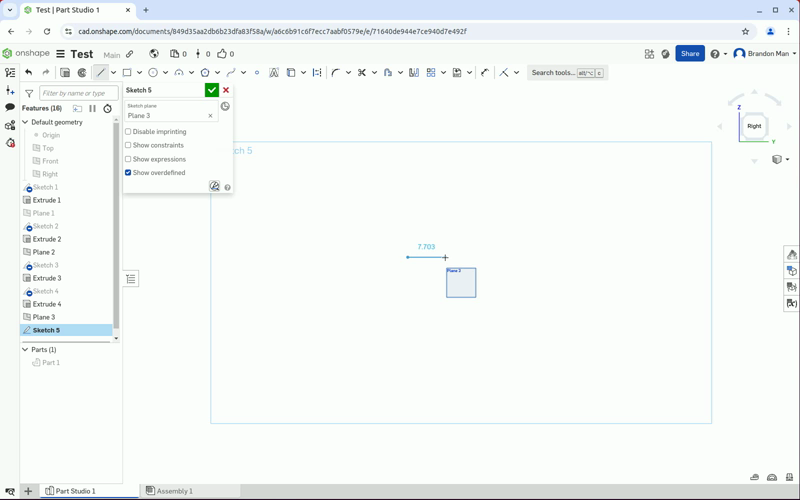
key_up(shift)
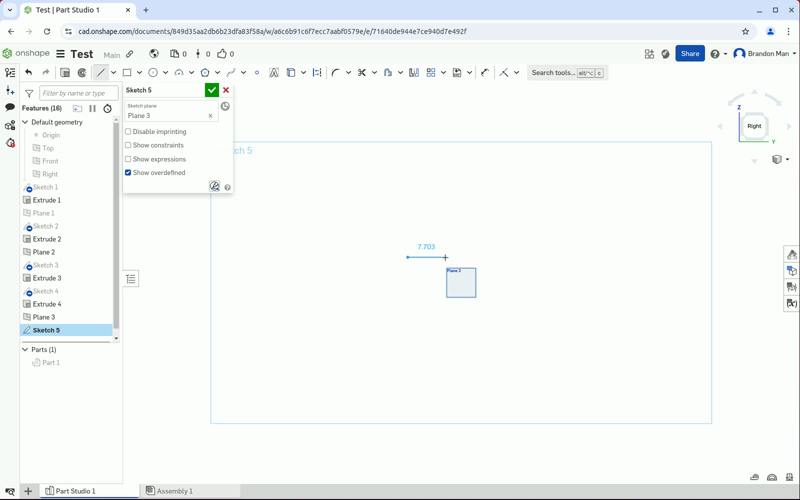
key_down(shift)
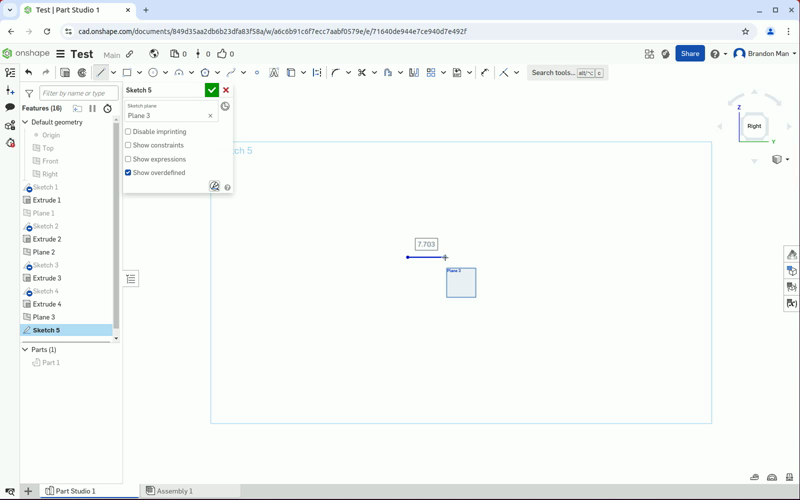
mouse_move(475, 257)
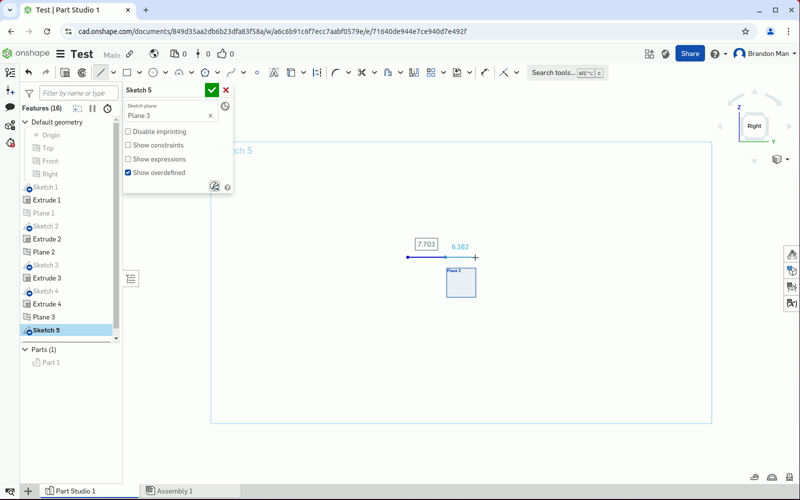
mouse_move(445, 222)
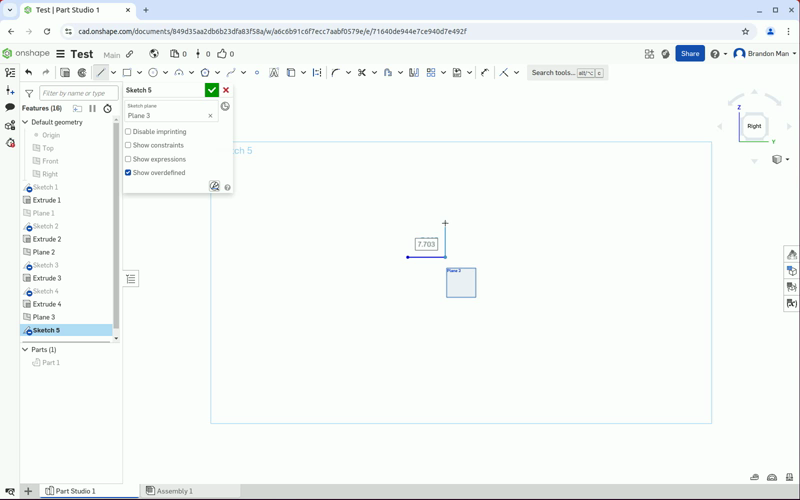
click(445, 222)
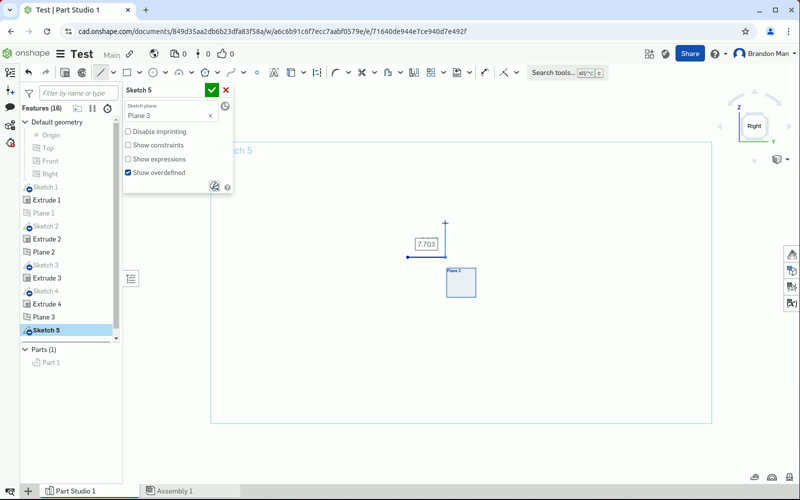
key_up(shift)
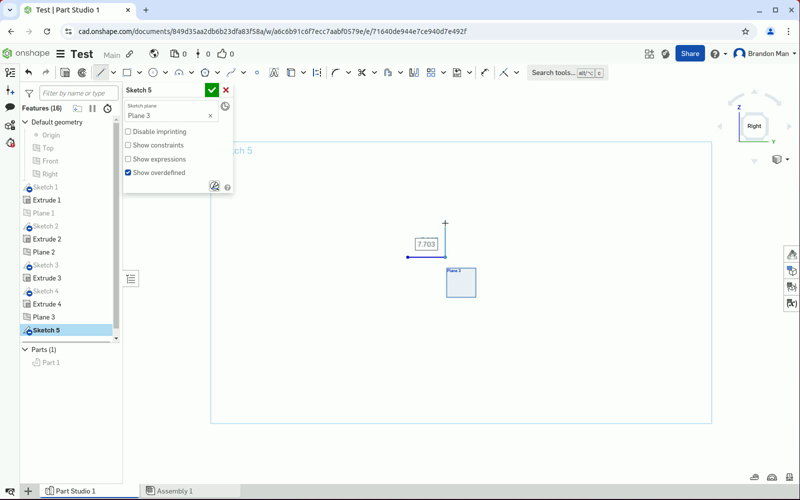
key_down(shift)
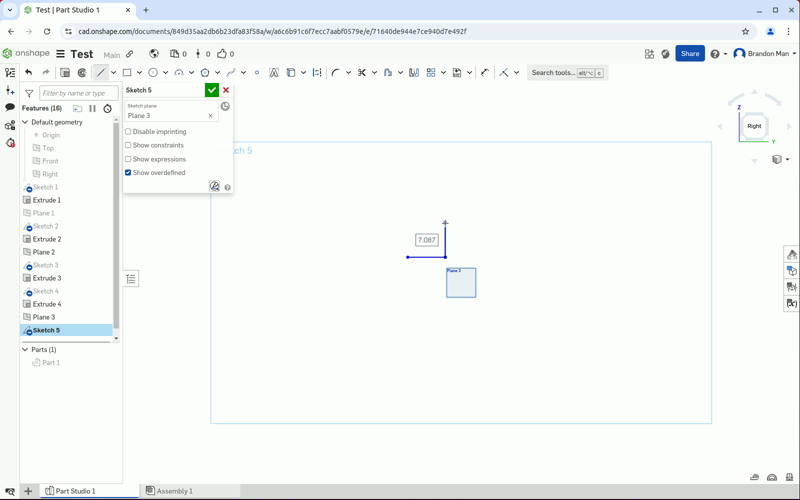
mouse_move(475, 222)
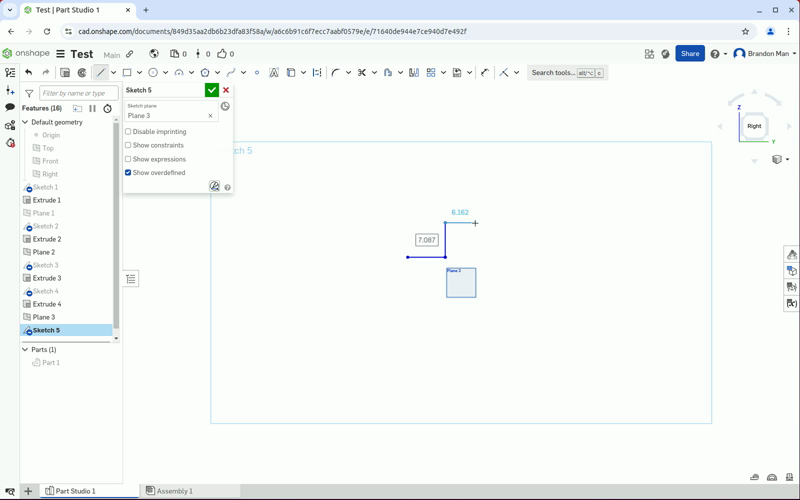
mouse_move(407, 222)
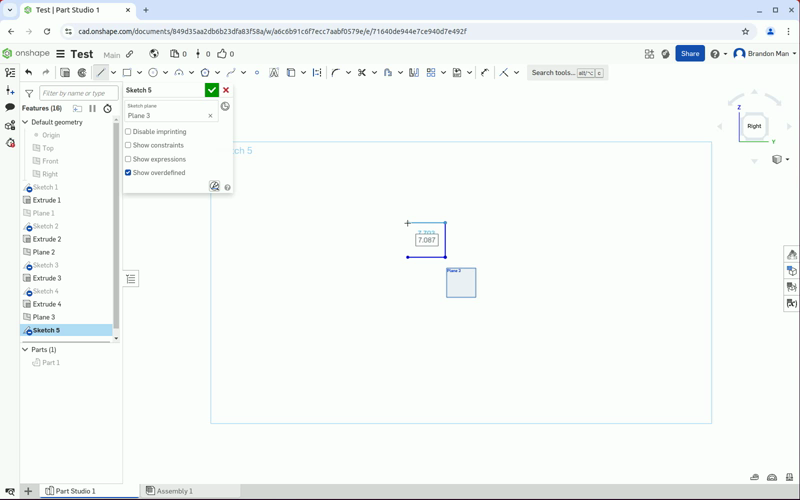
click(407, 222)
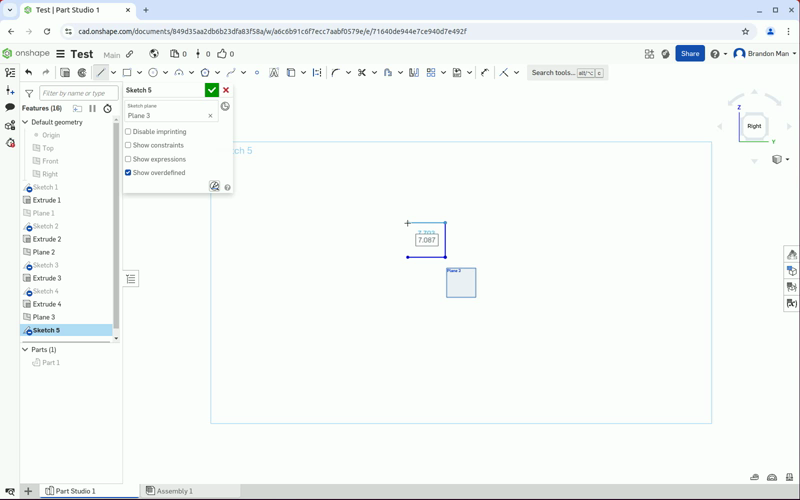
key_up(shift)
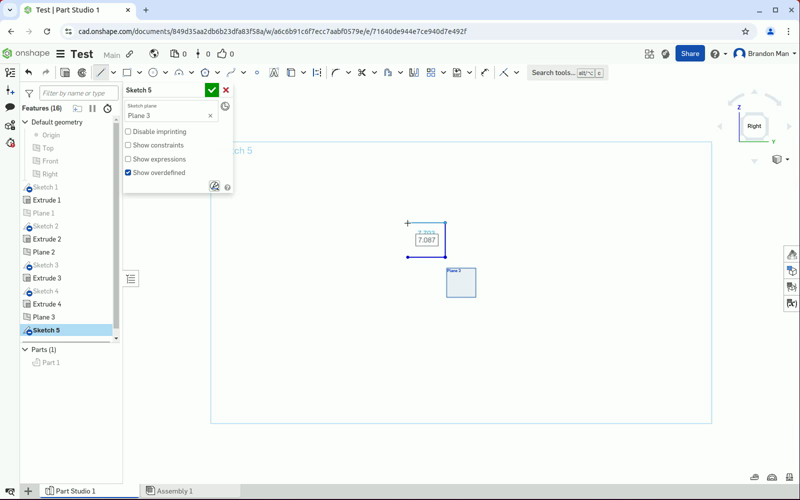
mouse_move(437, 222)
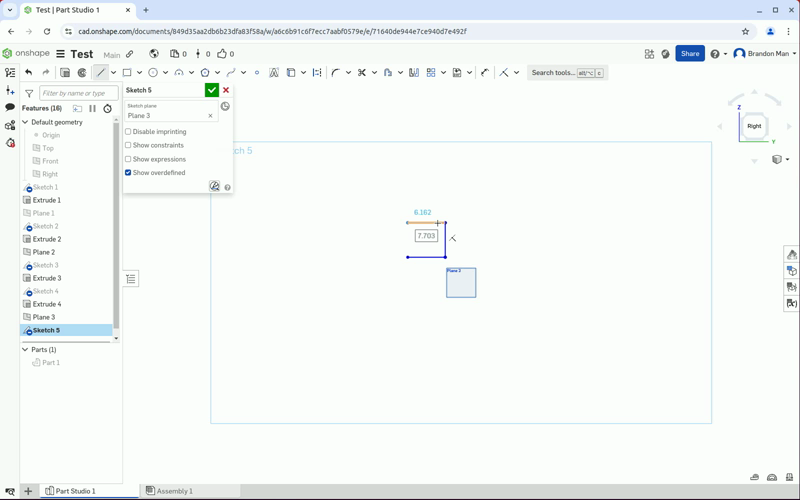
key_down(shift)
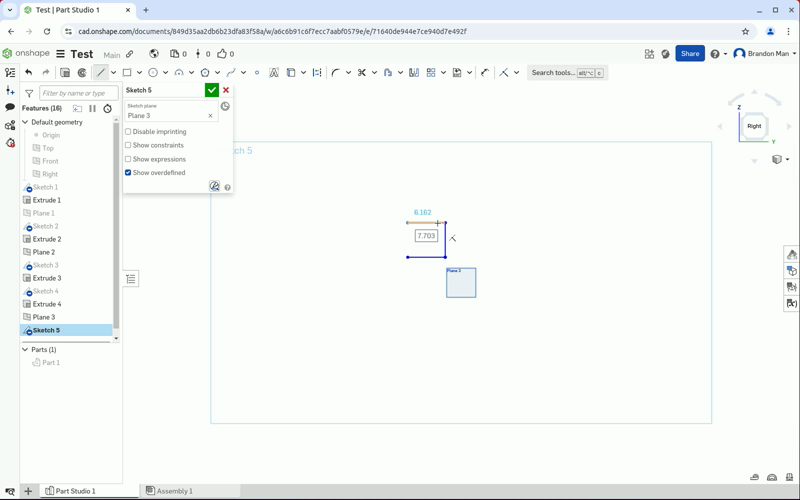
mouse_move(407, 257)
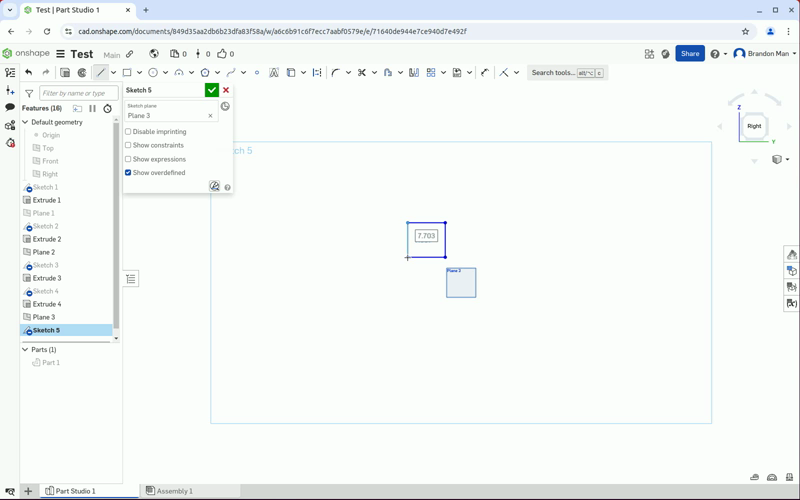
key_up(shift)
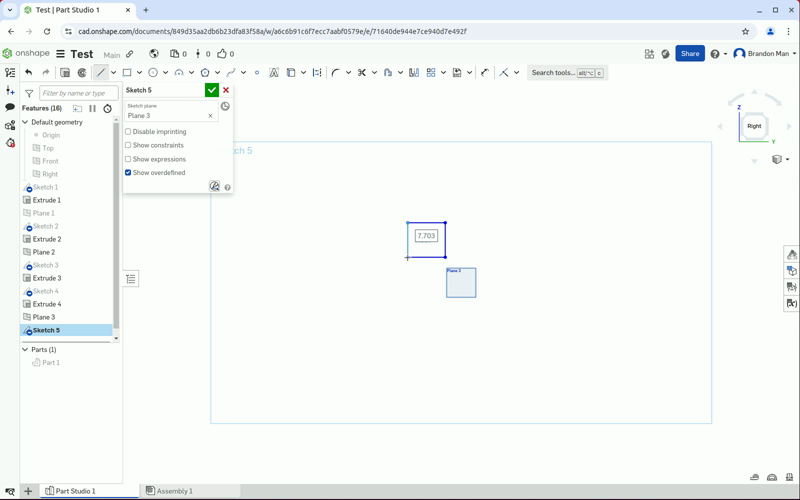
click(407, 257)
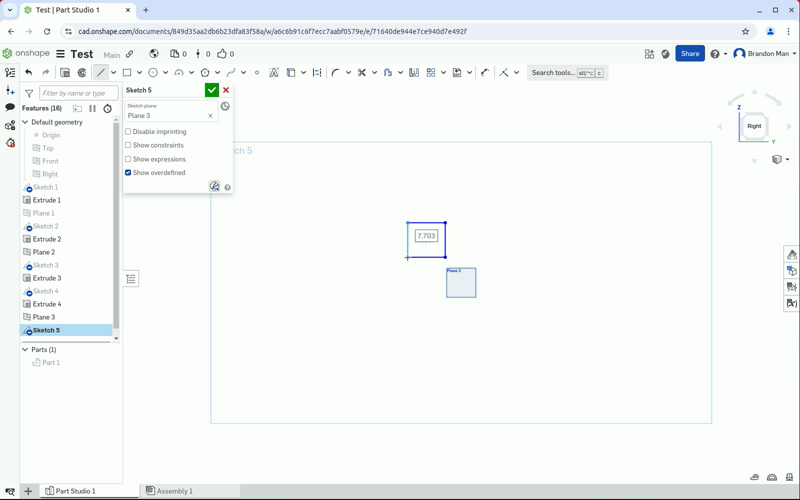
key(esc)
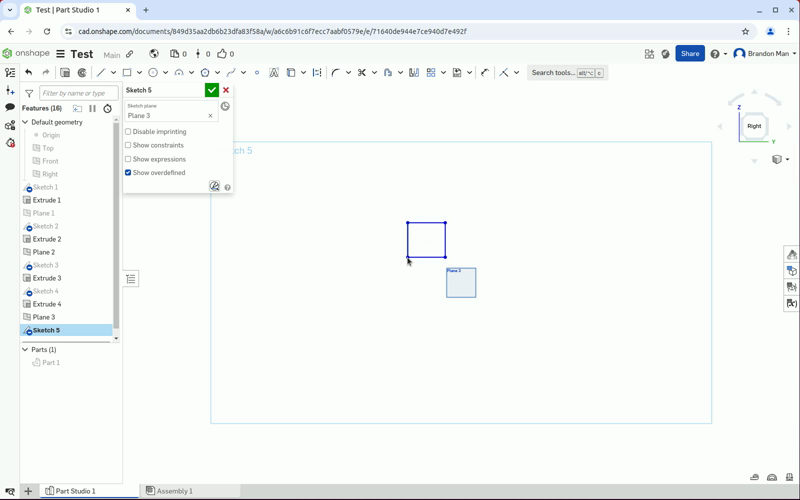
mouse_move(437, 245)
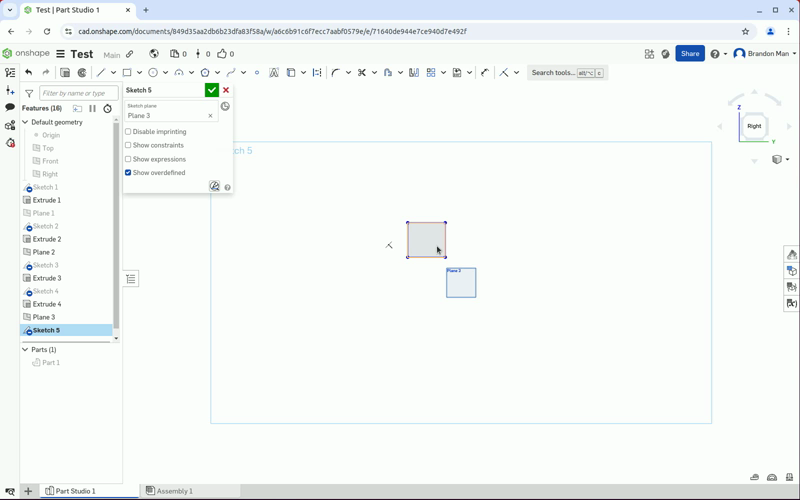
scroll(6)
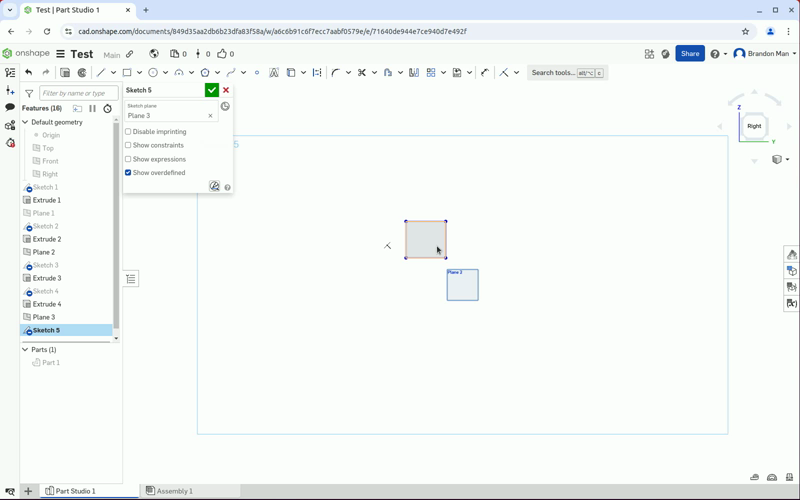
scroll(6)
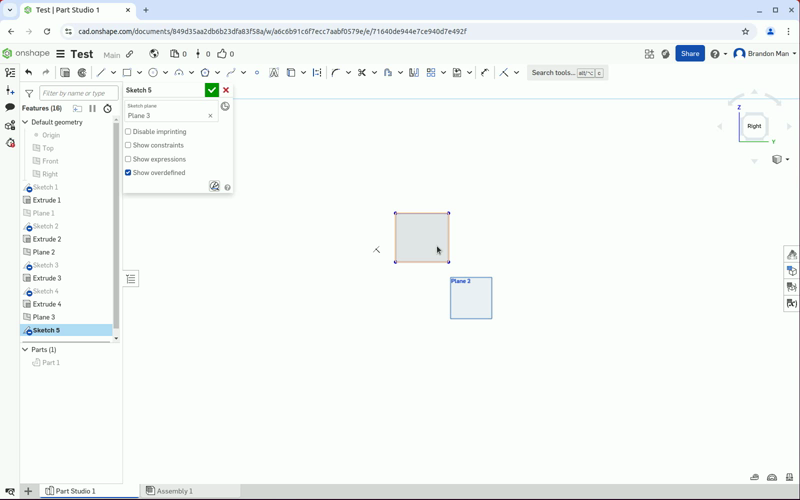
scroll(6)
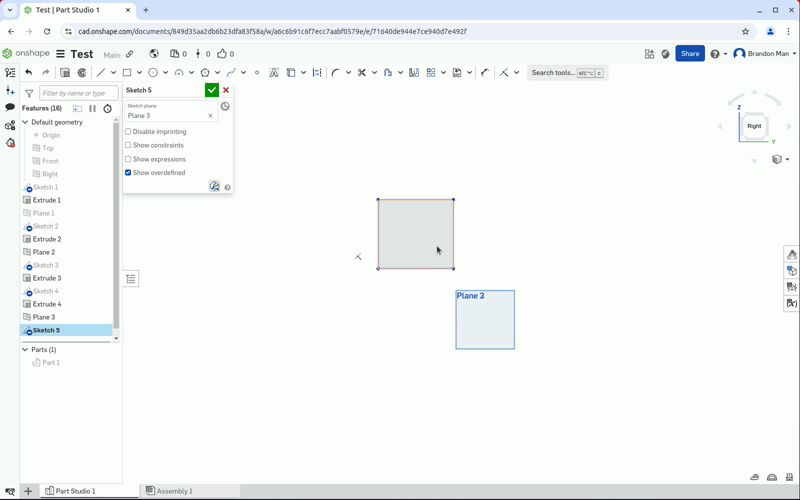
scroll(6)
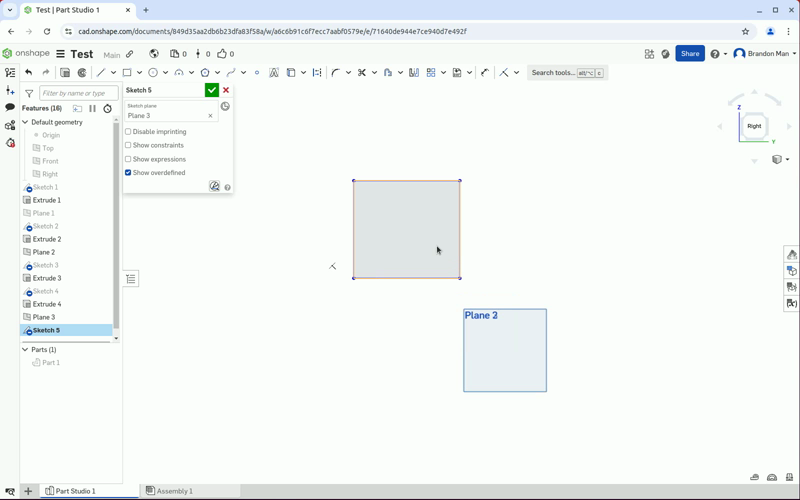
scroll(6)
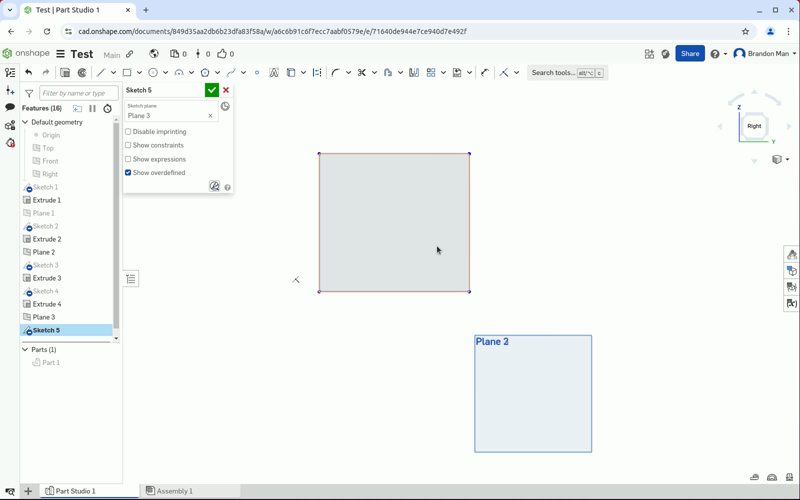
scroll(6)
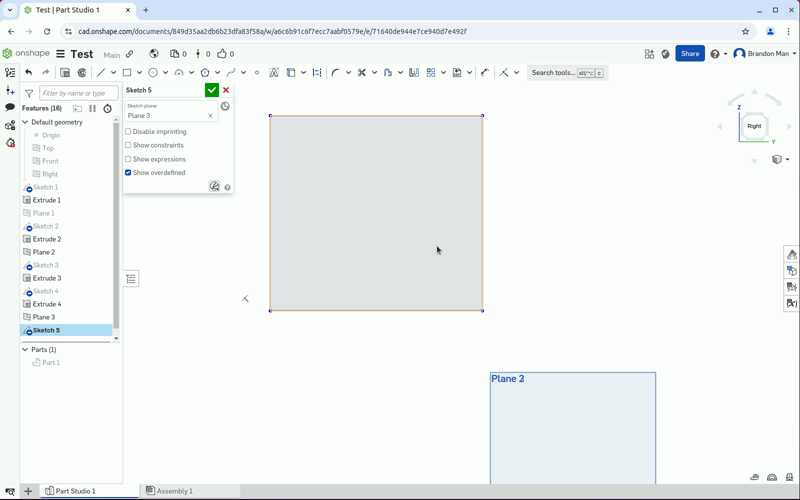
scroll(6)
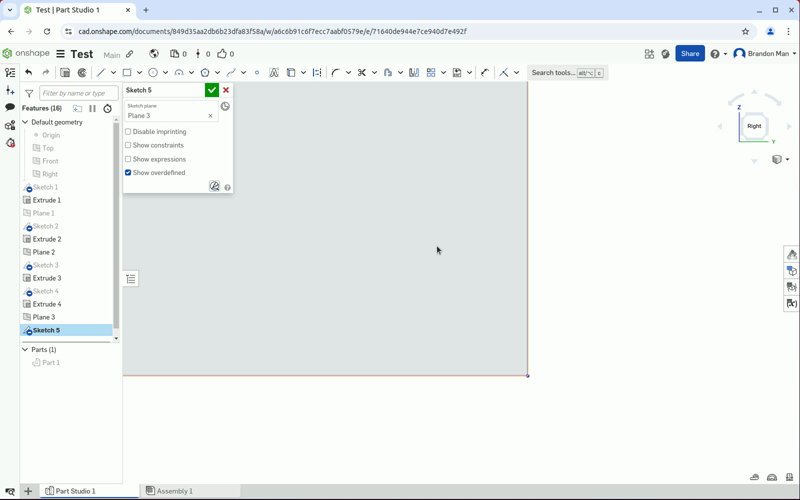
click(437, 245)
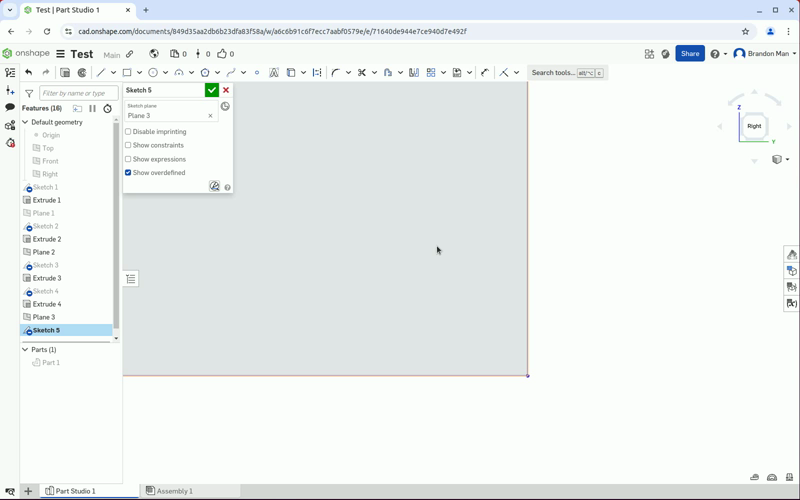
scroll(-6)
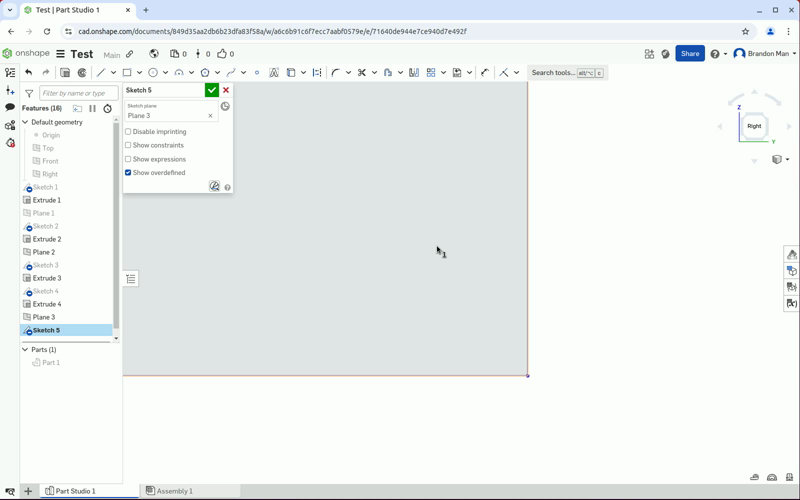
scroll(-6)
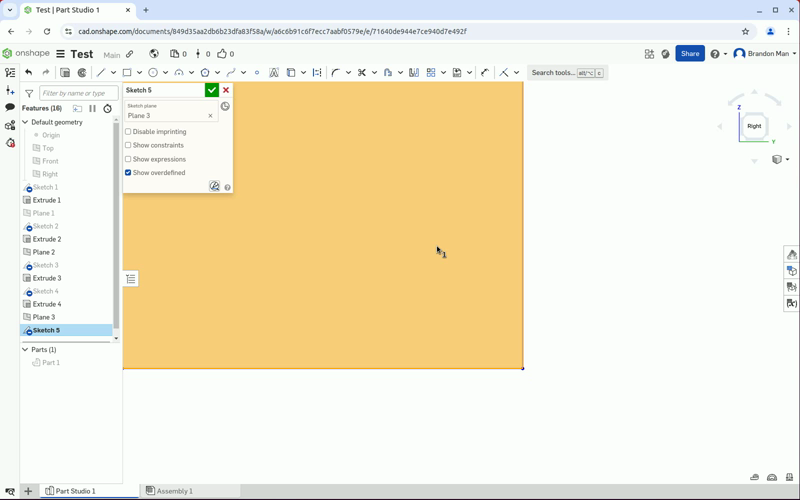
scroll(-6)
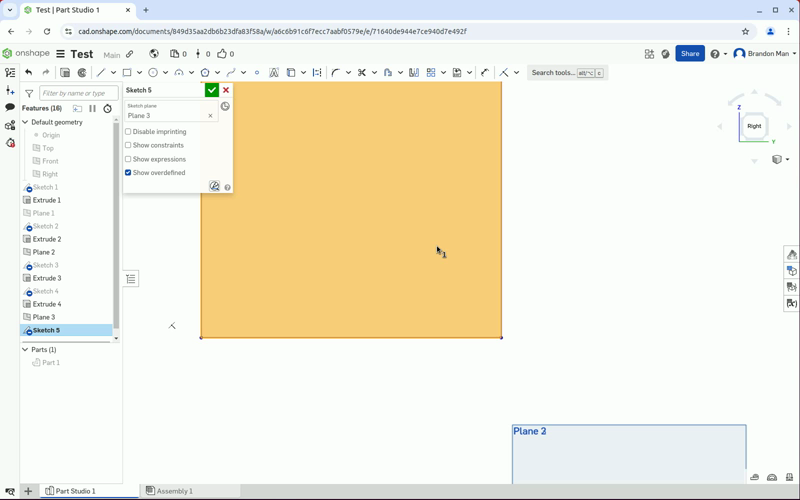
scroll(-6)
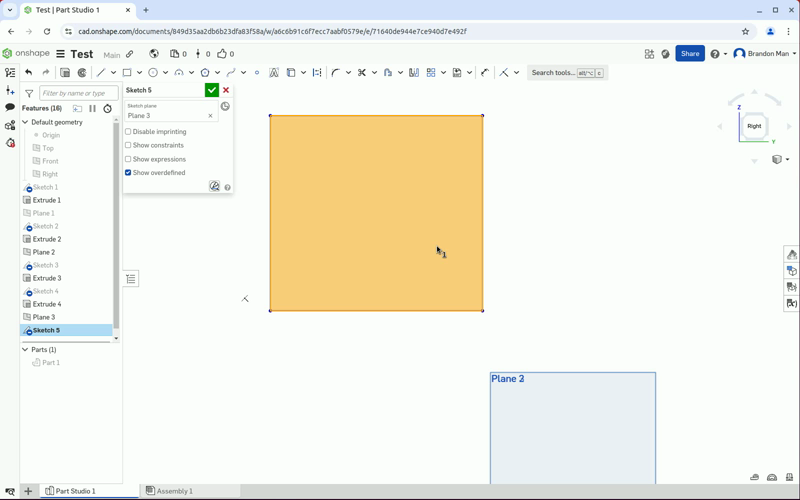
scroll(-6)
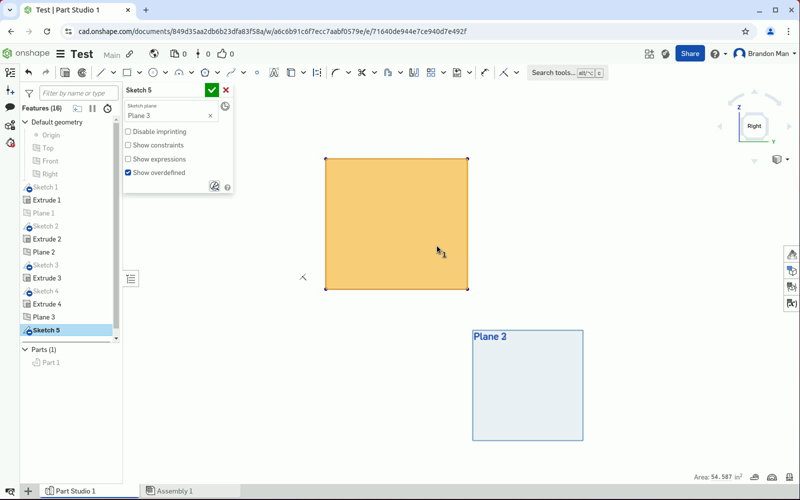
scroll(-6)
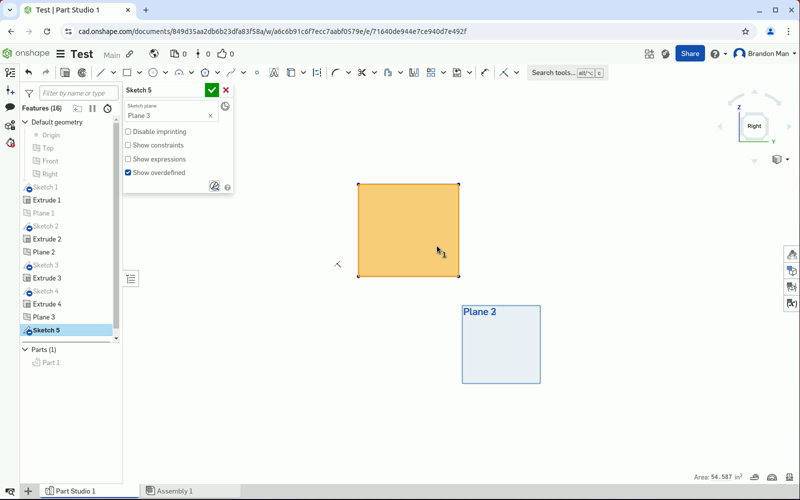
scroll(-6)
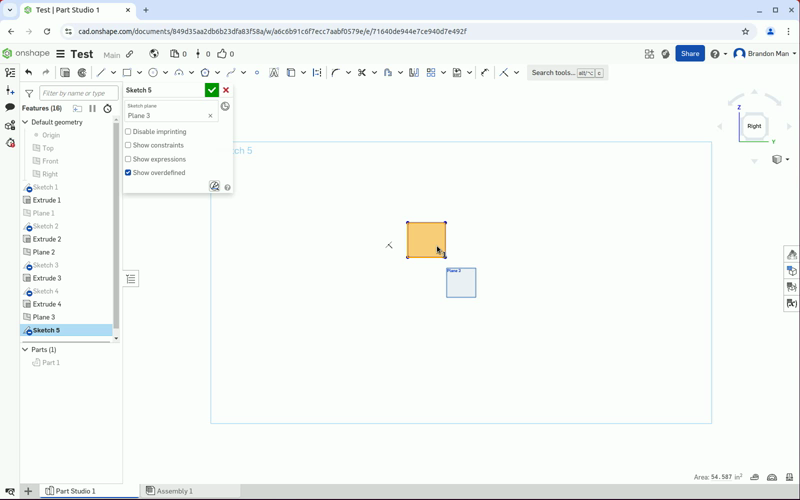
mouse_move(73, 352)
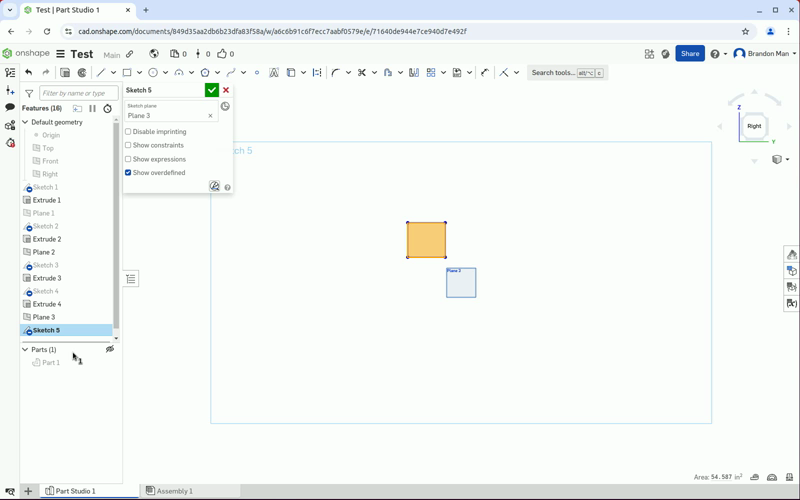
key(shift+y)
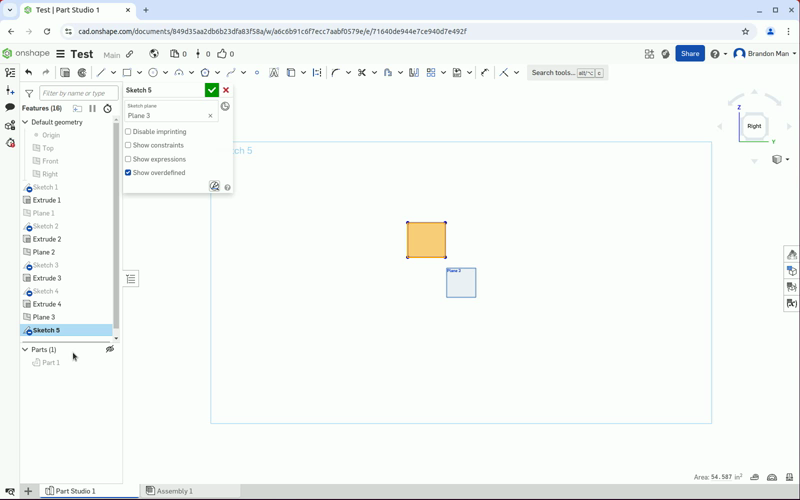
key(shift+e)
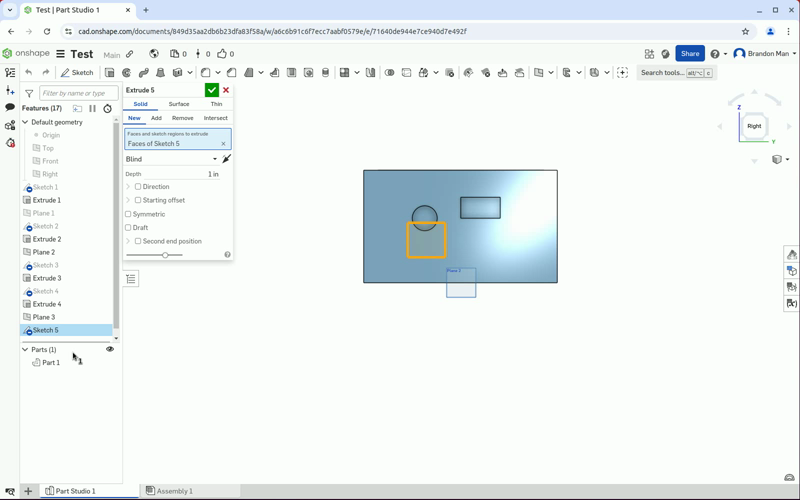
mouse_move(143, 106)
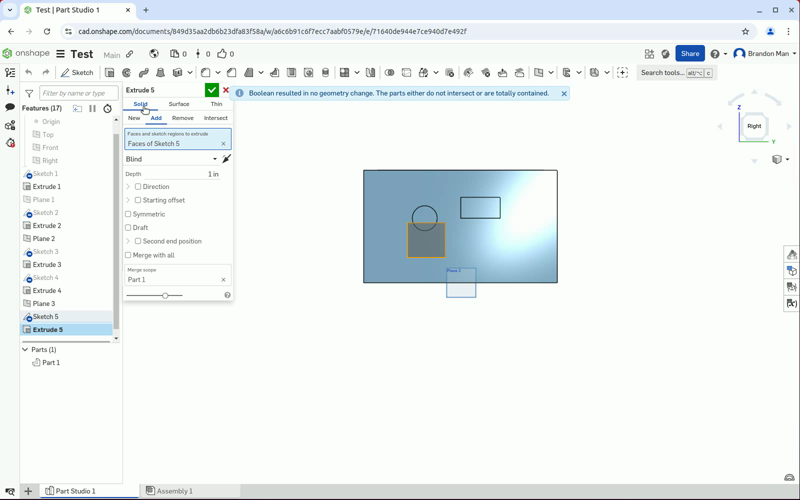
click(143, 106)
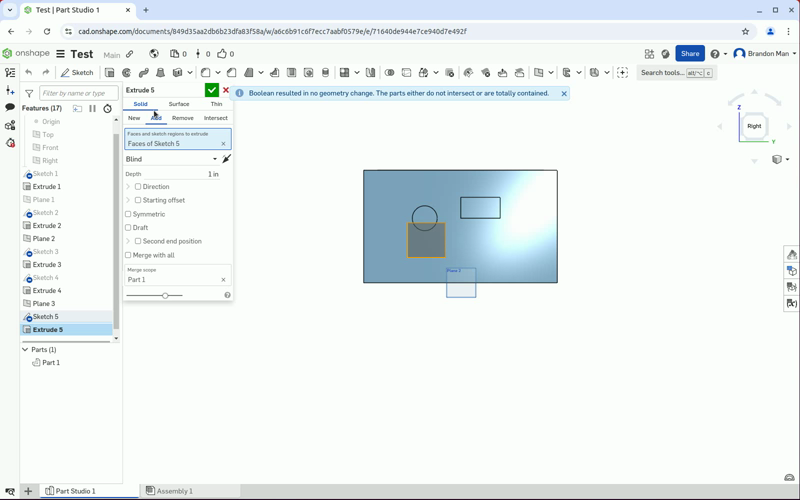
mouse_move(186, 120)
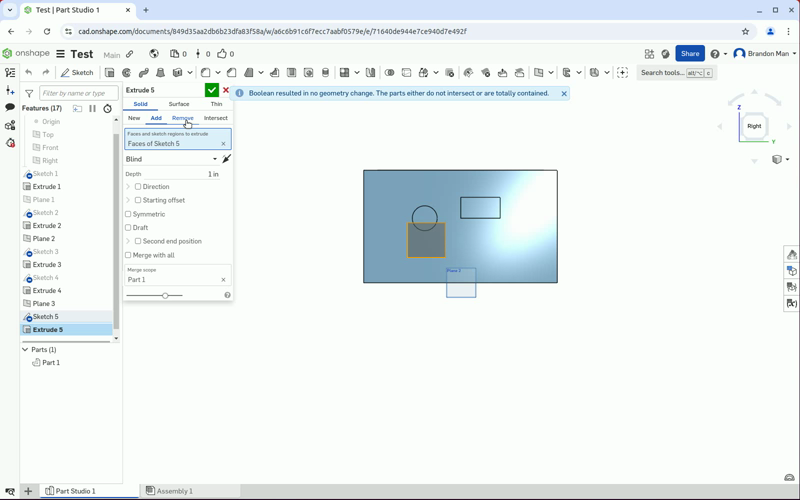
click(186, 120)
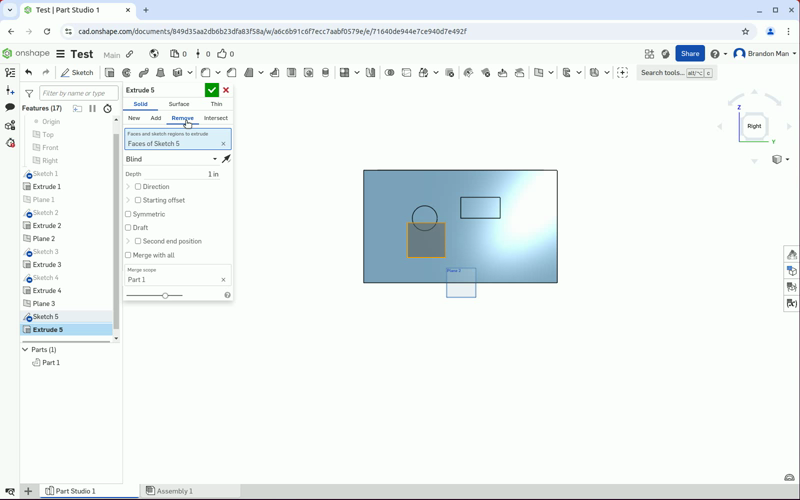
key(tab, 4)
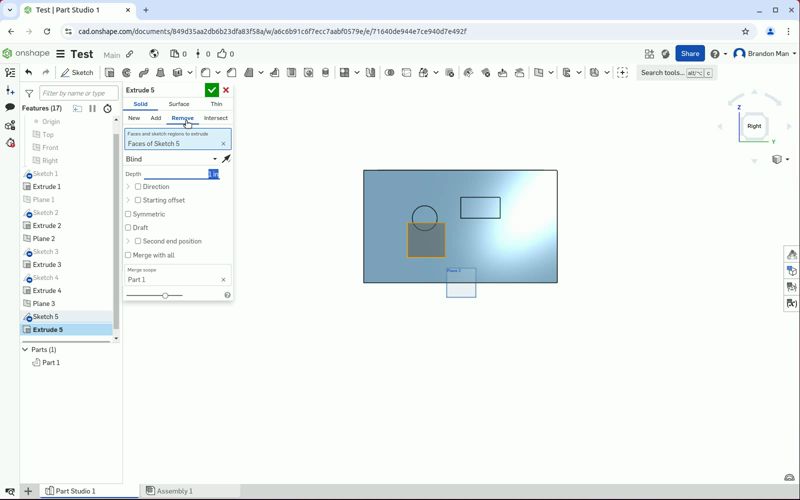
text(3.129)
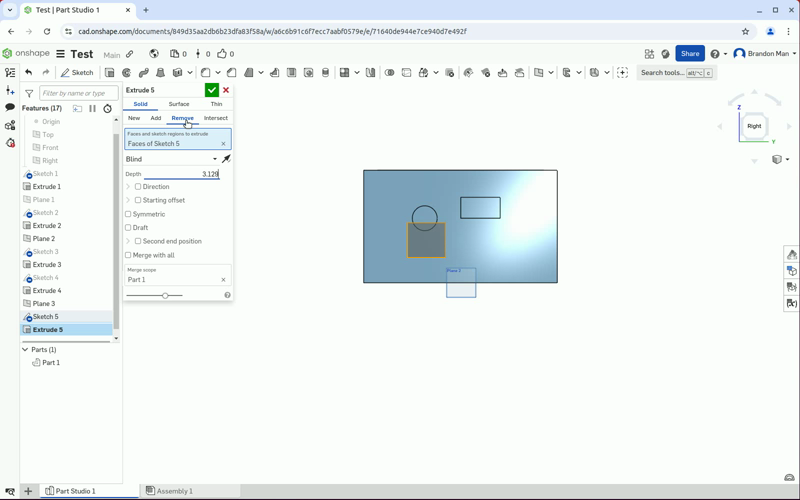
key(tab, 6)
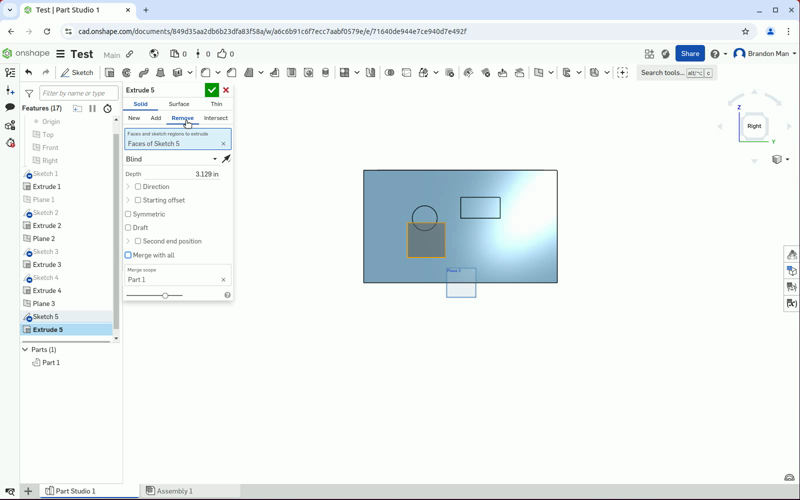
key(space)
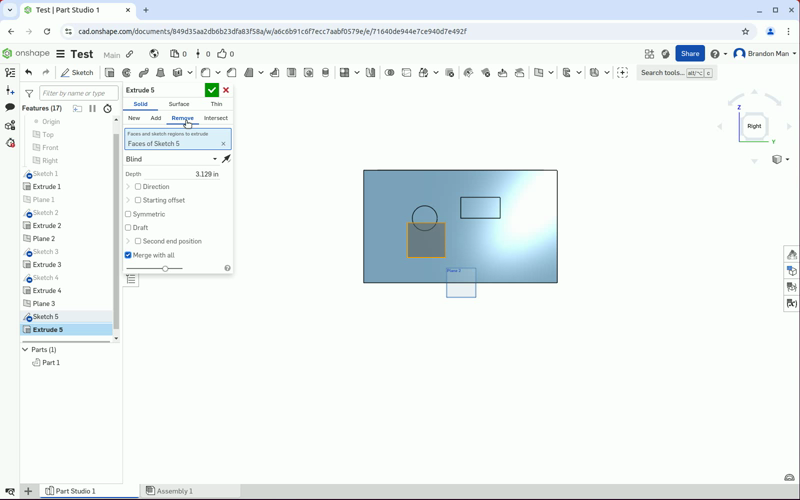
key(enter)
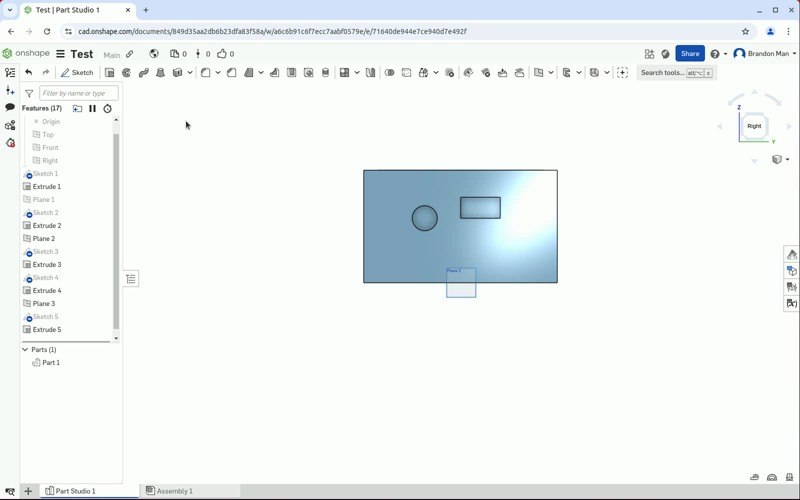
key(shift+h)
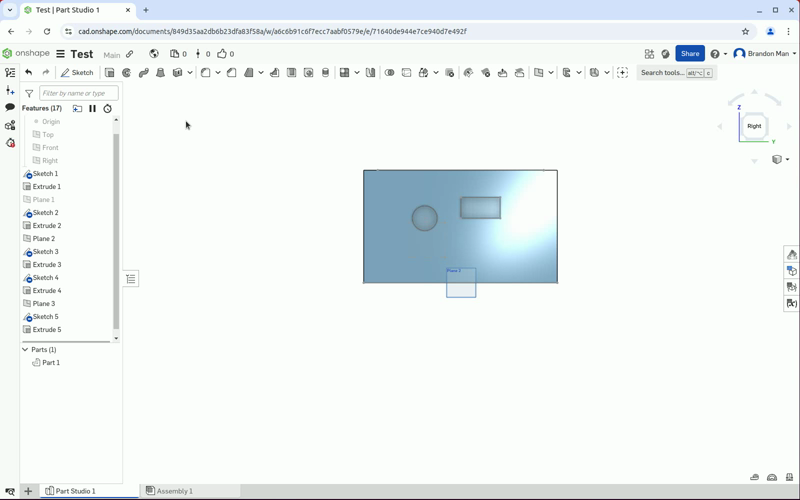
key(shift+h)
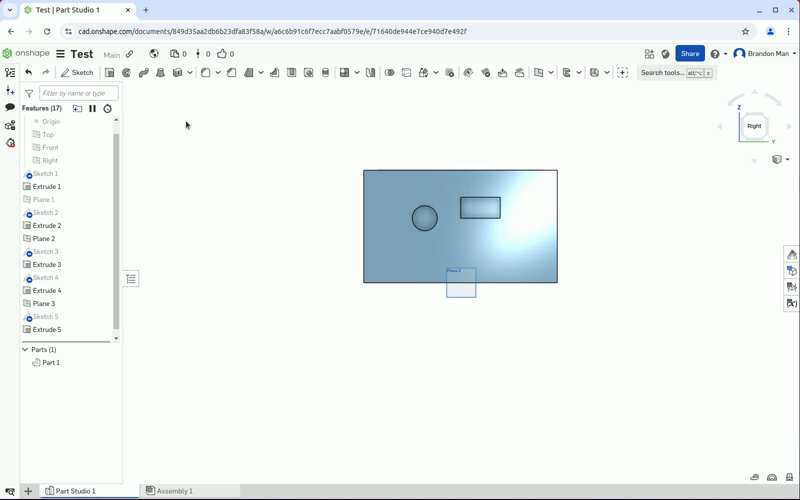
mouse_move(69, 176)
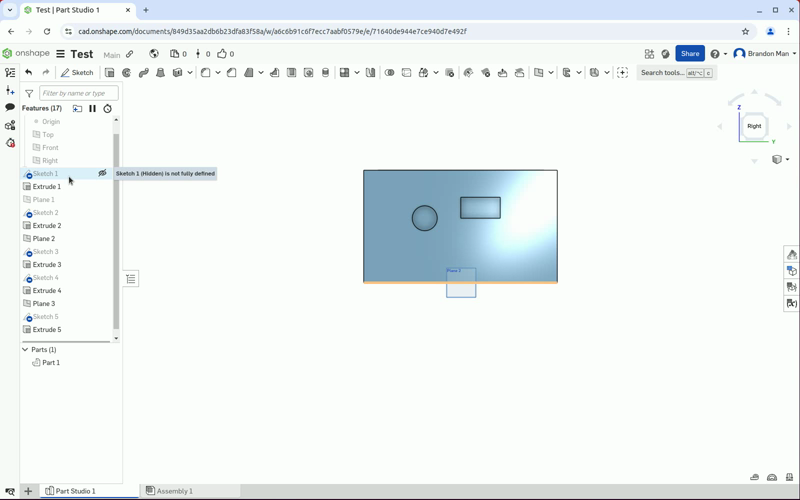
click(69, 176)
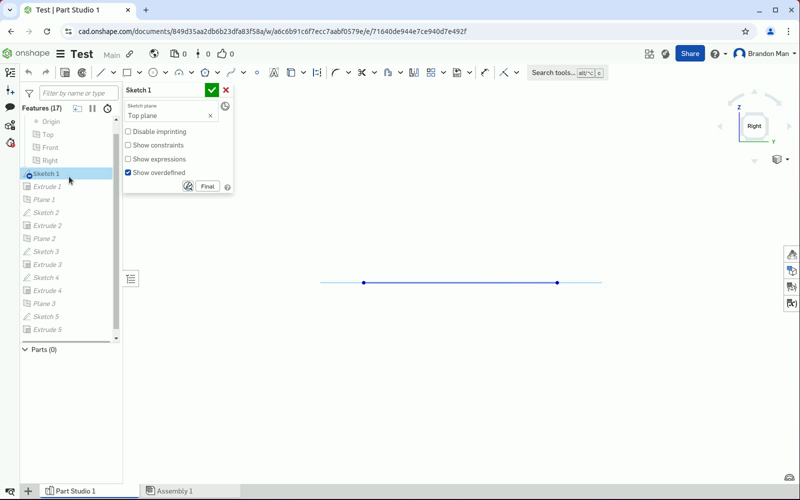
mouse_move(229, 92)
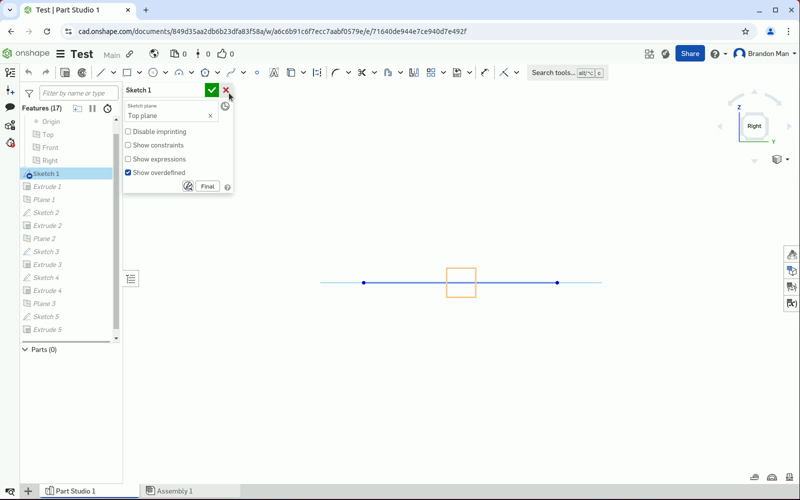
click(229, 92)
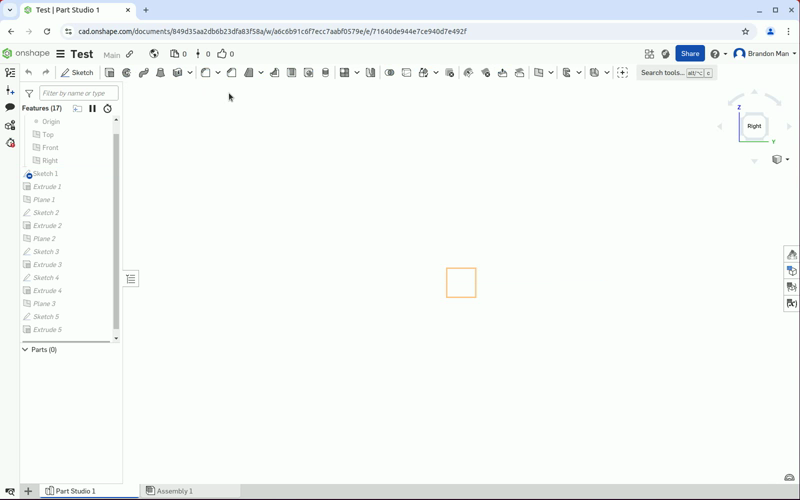
key(shift+s)
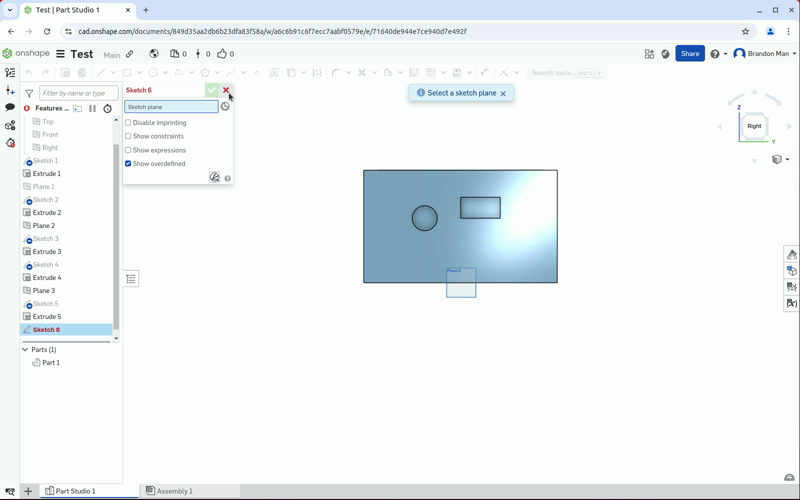
mouse_move(69, 293)
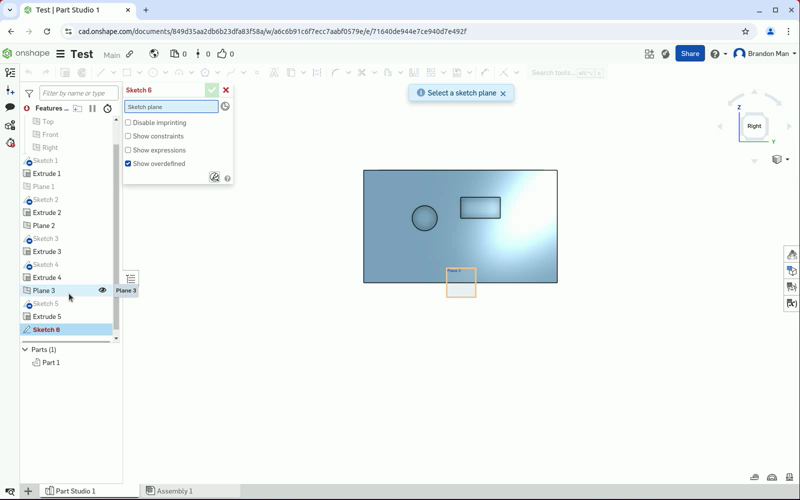
click(69, 293)
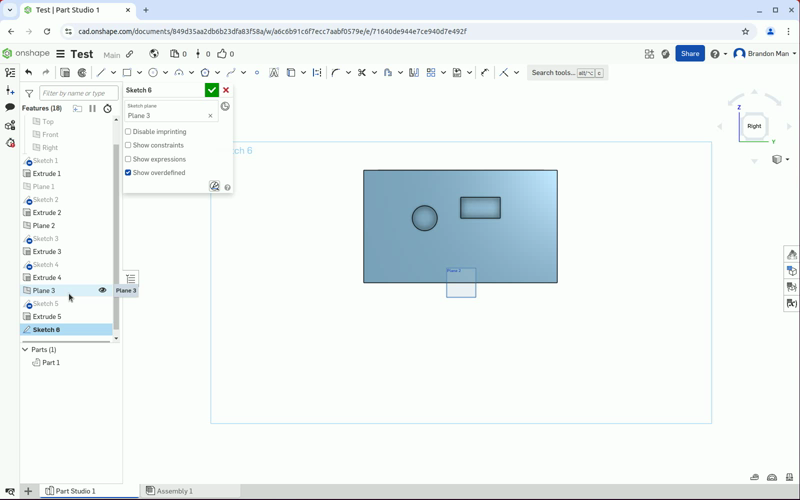
mouse_move(73, 352)
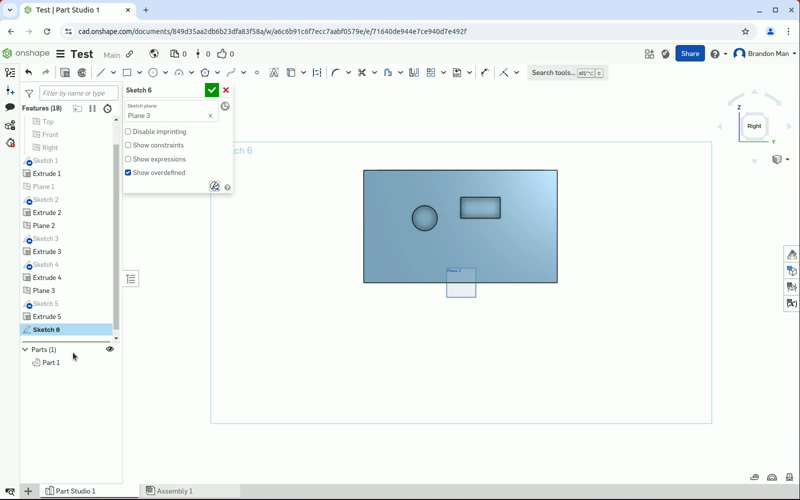
key(y)
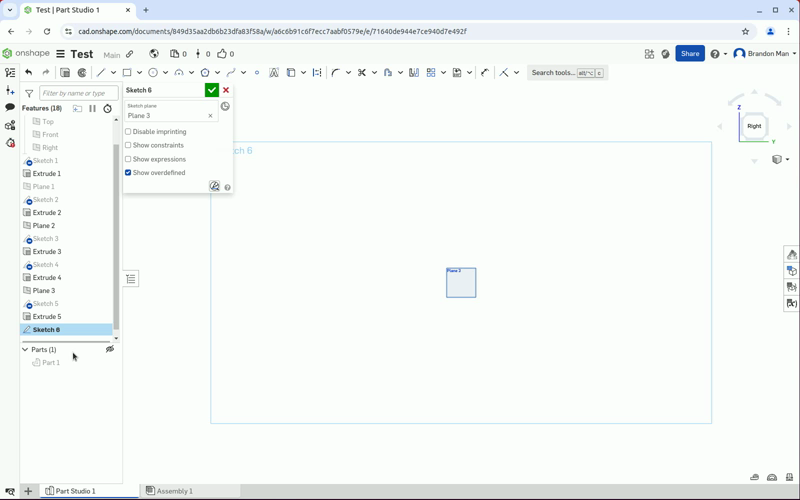
key(l)
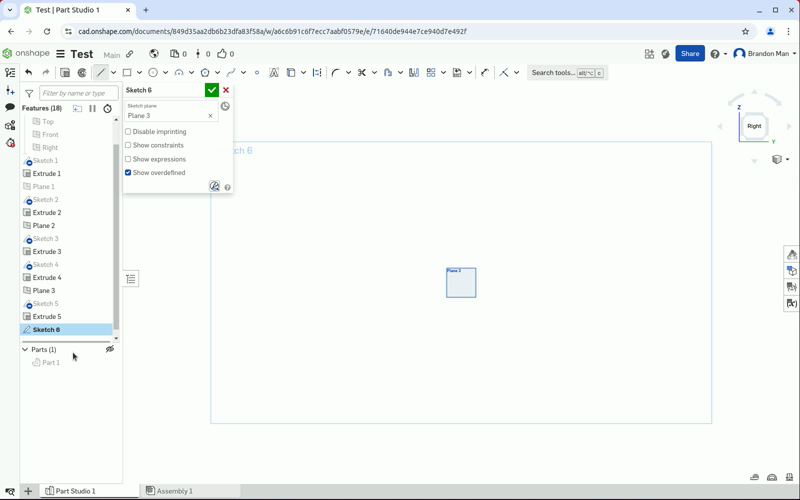
key_down(shift)
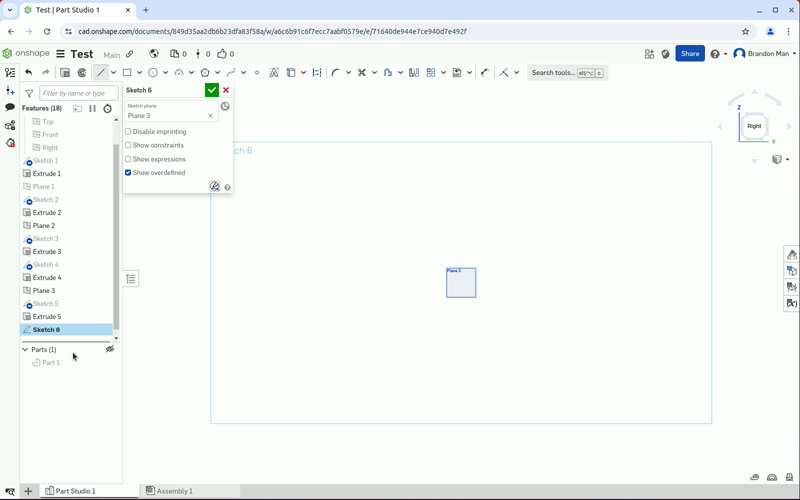
mouse_move(486, 257)
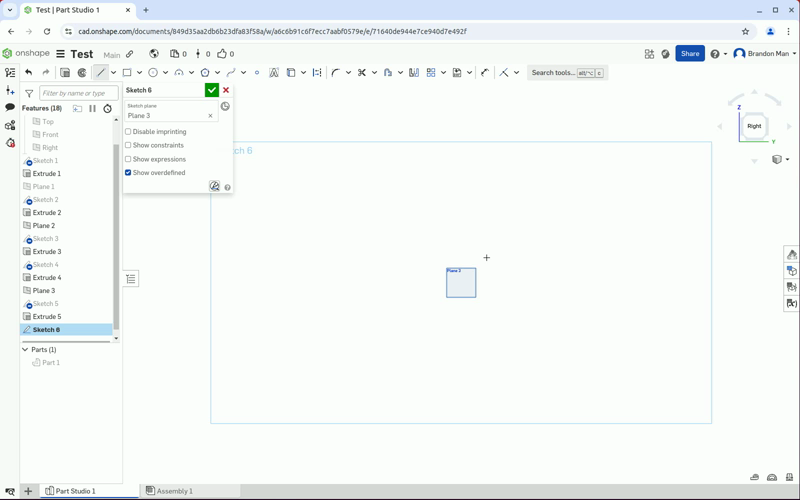
click(486, 257)
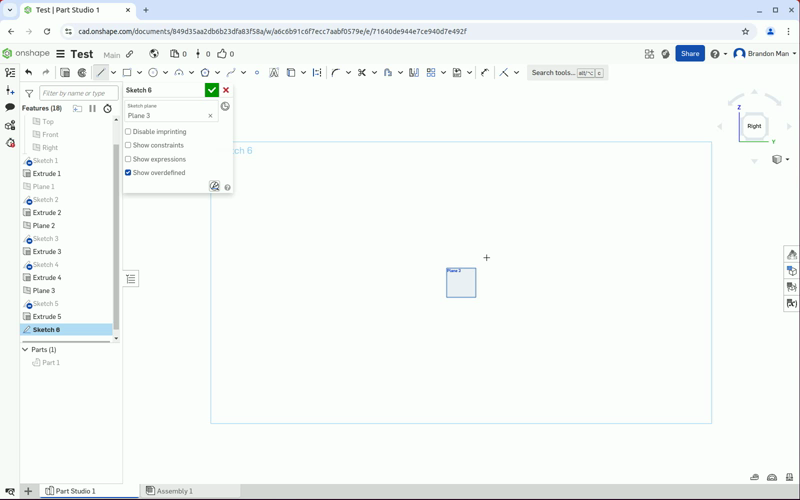
key_up(shift)
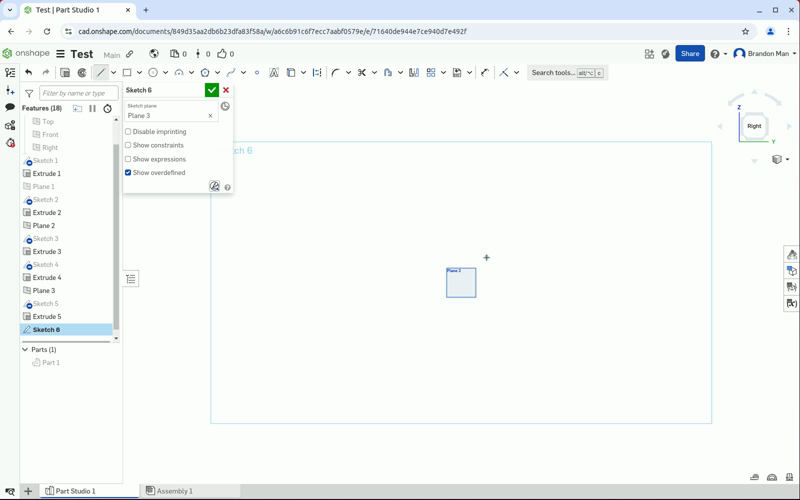
key_down(shift)
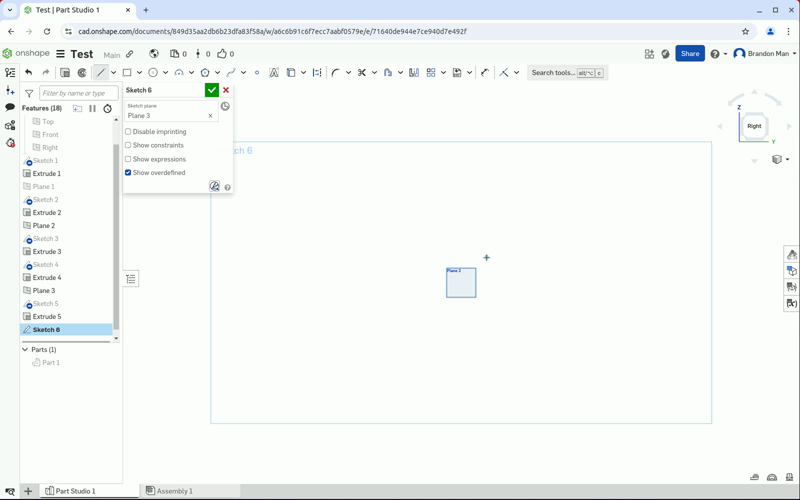
mouse_move(516, 257)
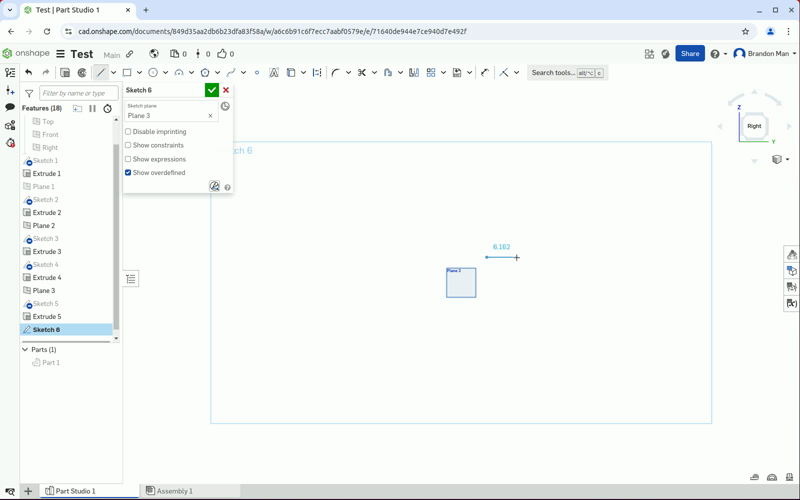
mouse_move(521, 257)
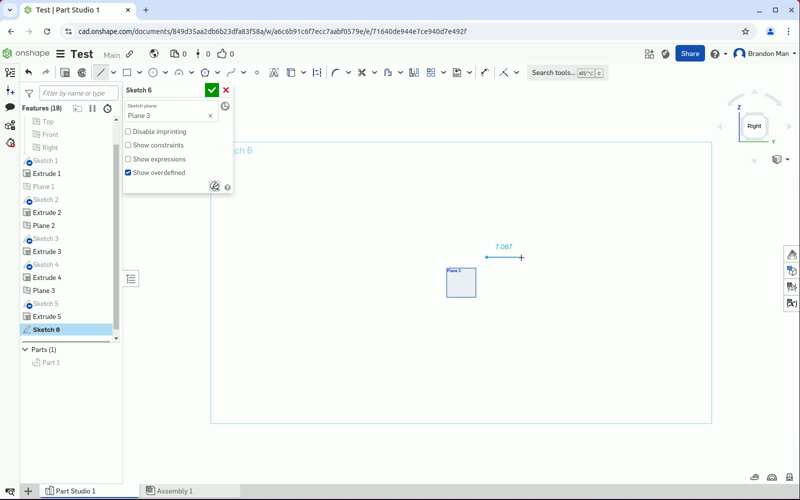
click(521, 257)
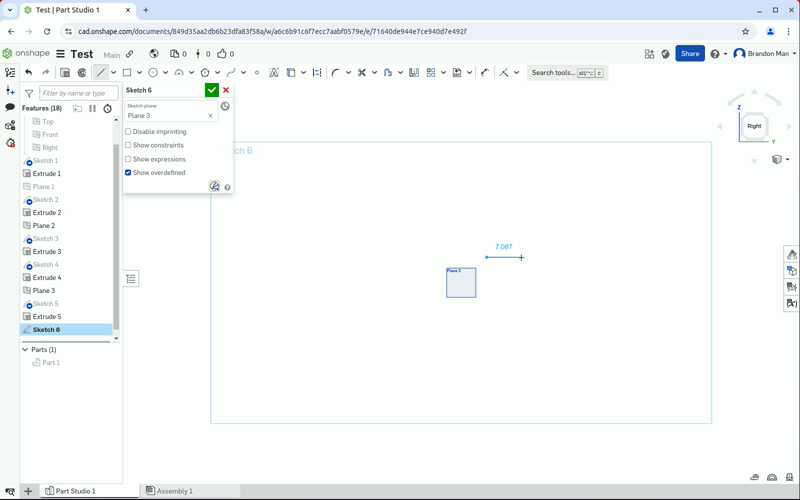
key_up(shift)
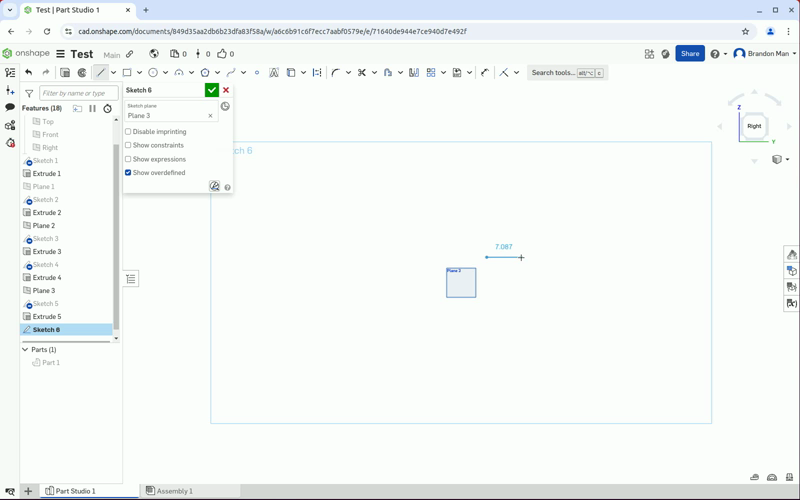
key_down(shift)
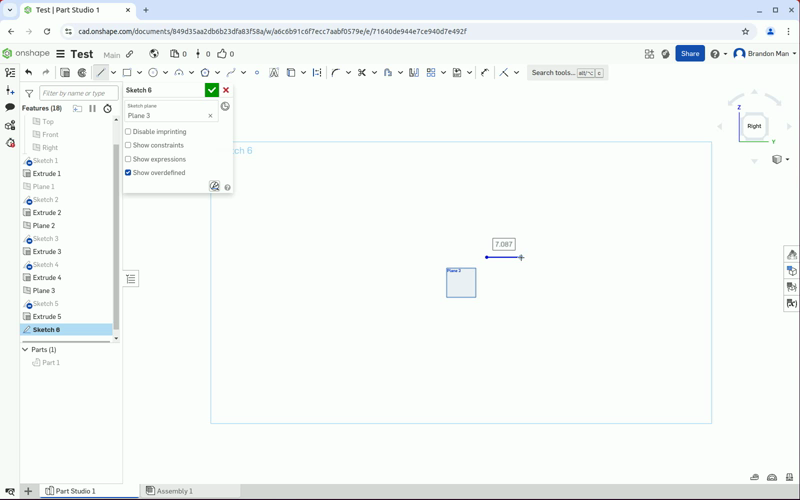
mouse_move(551, 257)
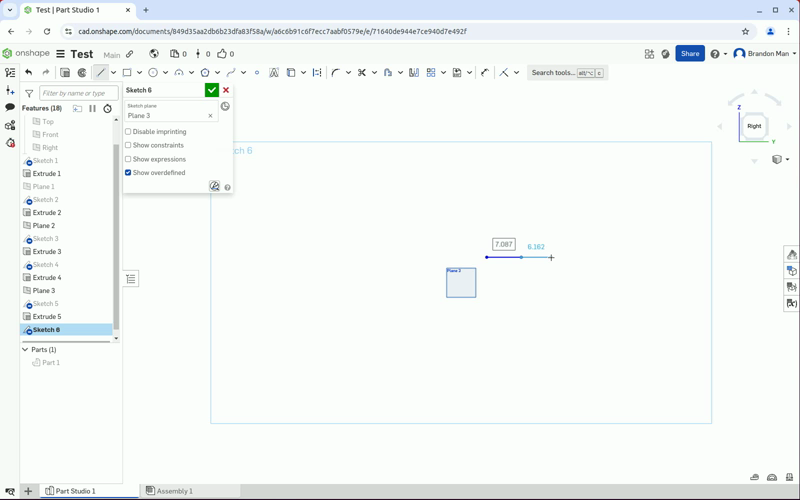
mouse_move(521, 225)
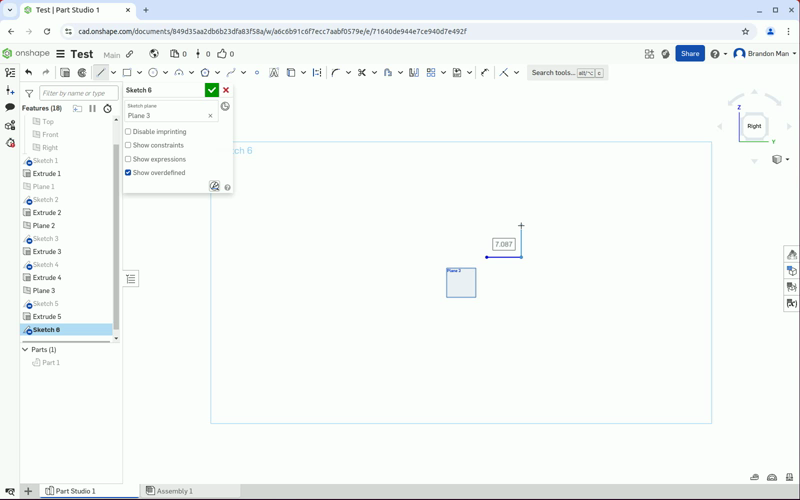
click(521, 225)
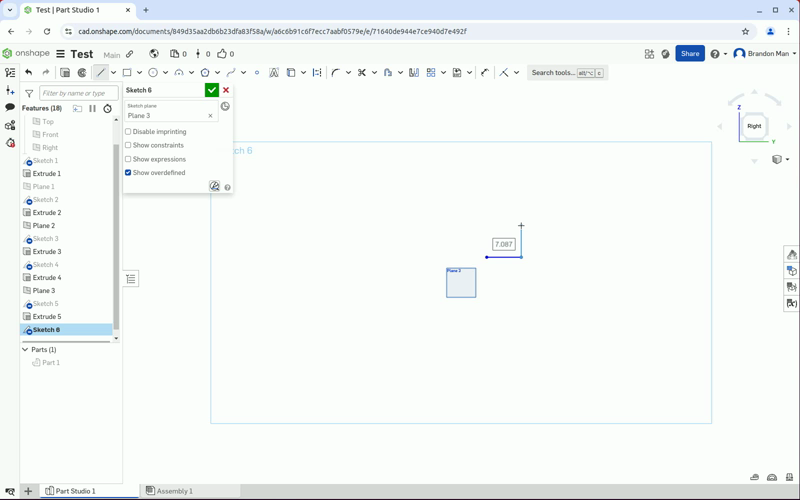
key_up(shift)
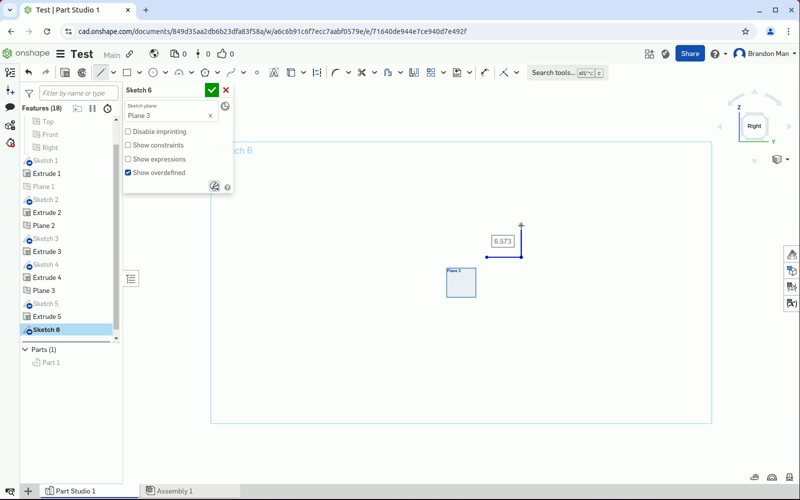
key_down(shift)
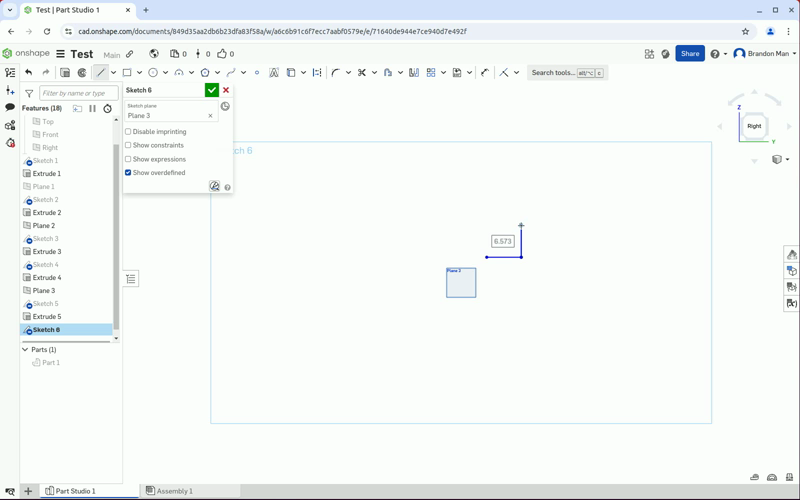
mouse_move(551, 225)
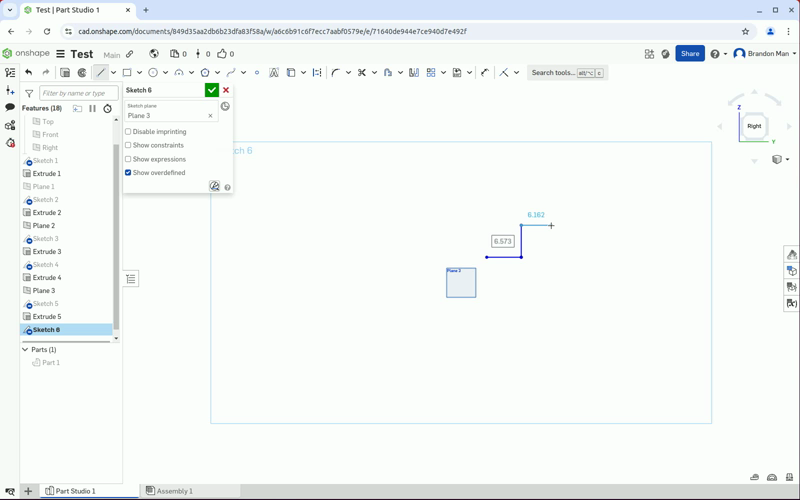
mouse_move(486, 225)
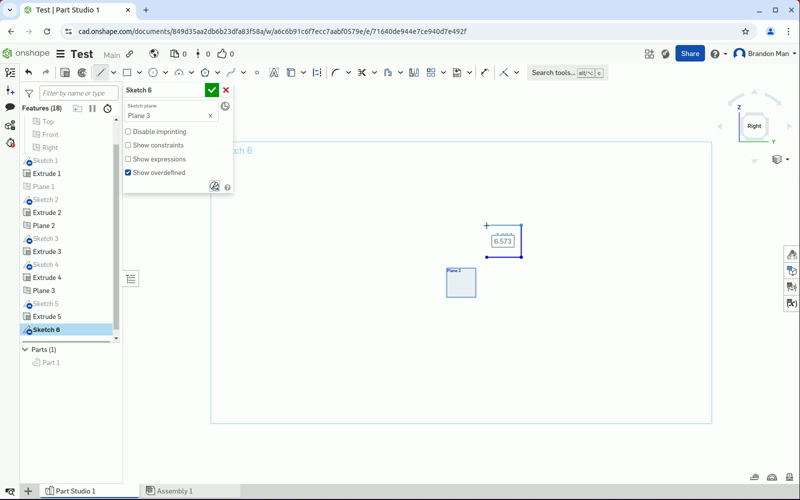
click(486, 225)
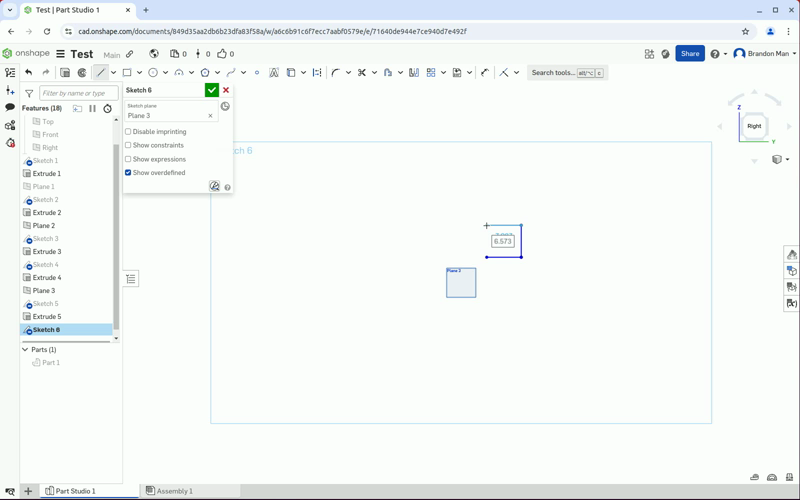
key_up(shift)
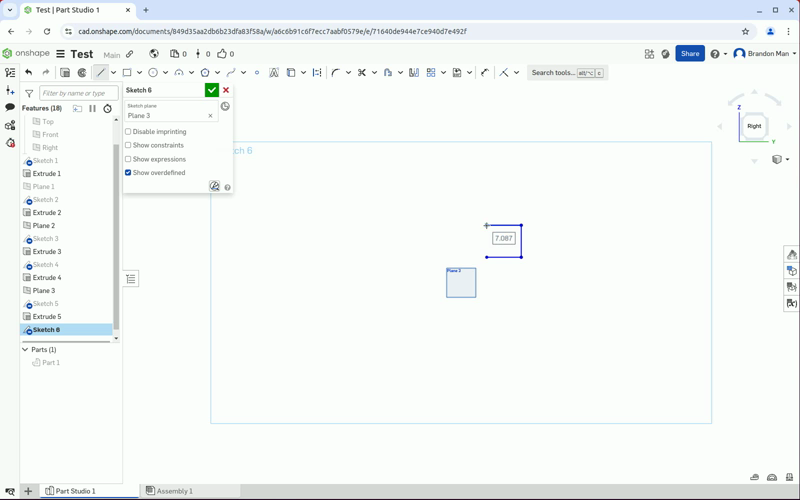
mouse_move(516, 225)
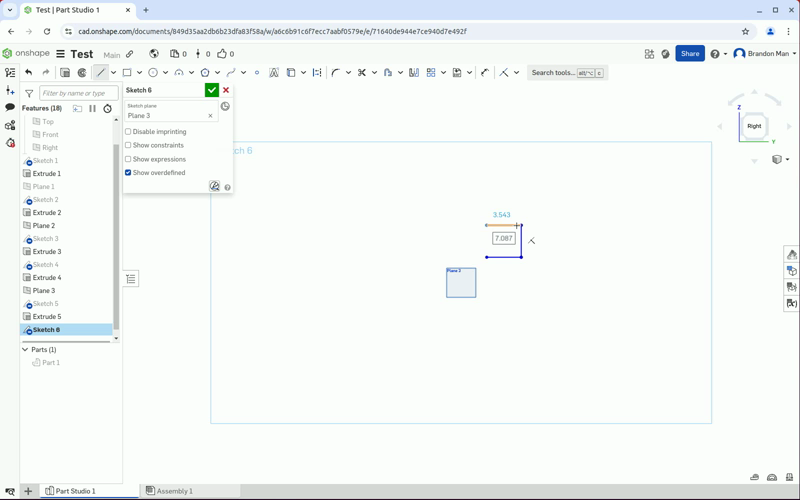
key_down(shift)
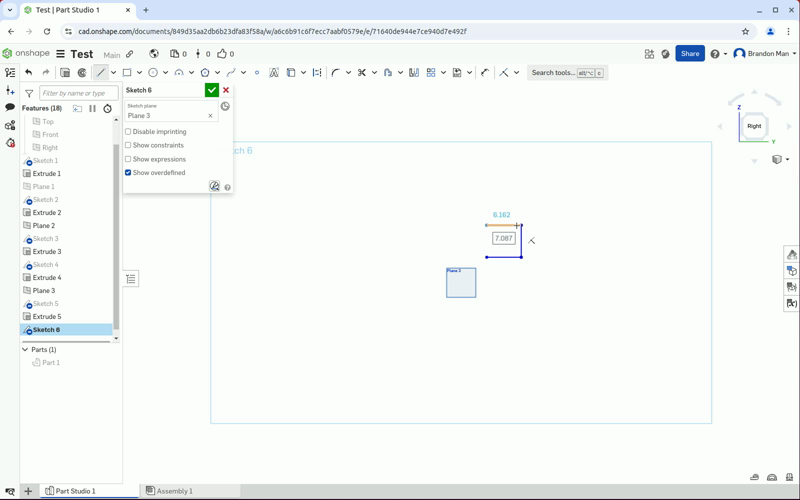
mouse_move(486, 257)
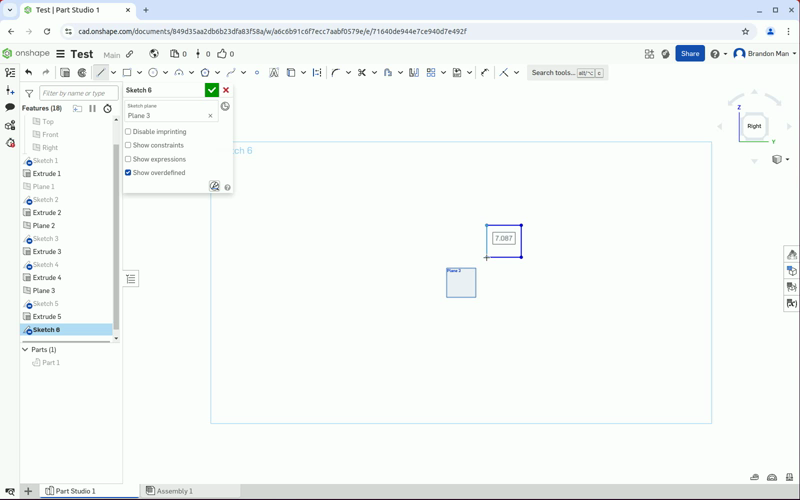
key_up(shift)
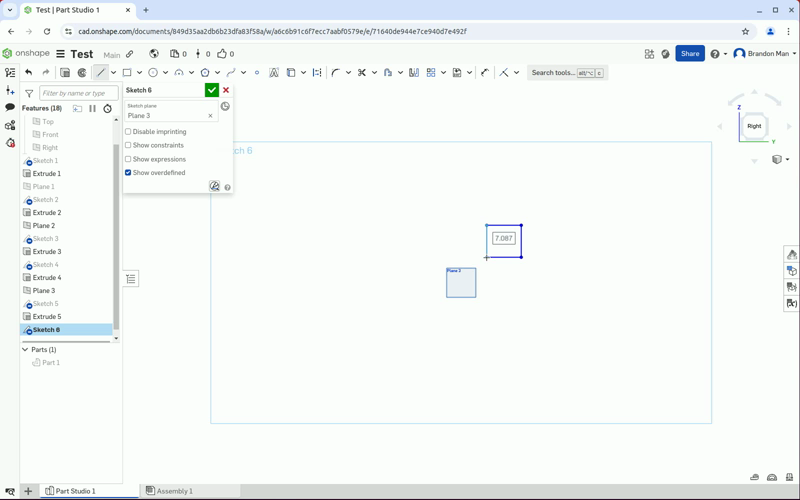
click(486, 257)
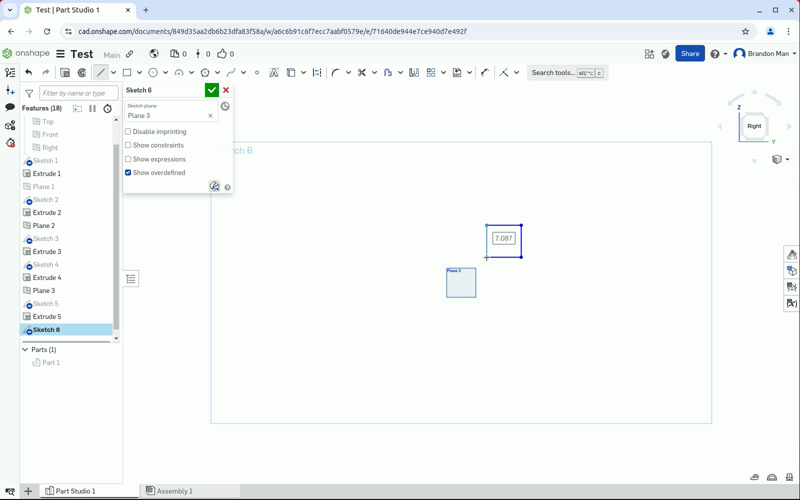
key(esc)
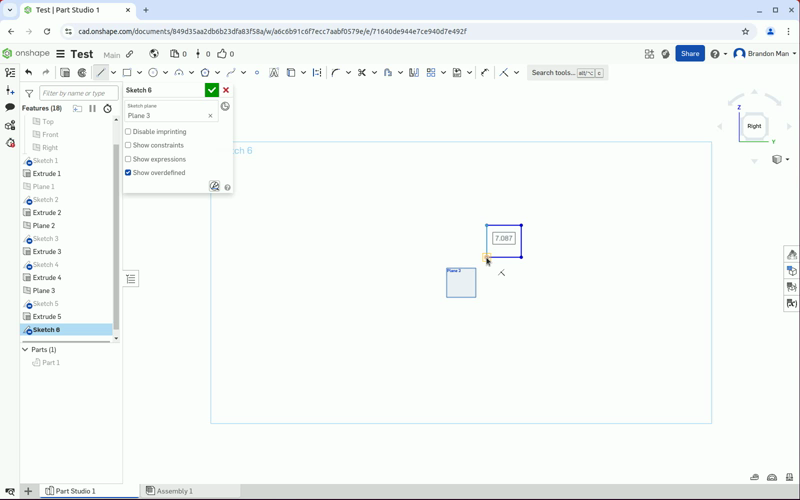
mouse_move(511, 231)
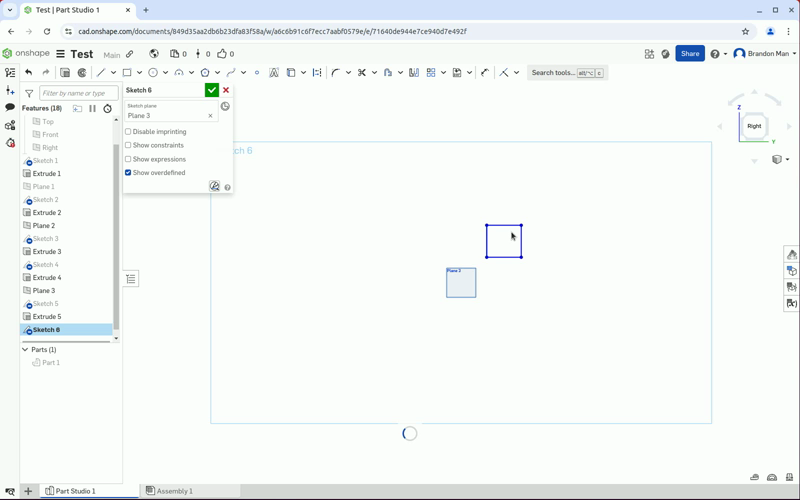
scroll(6)
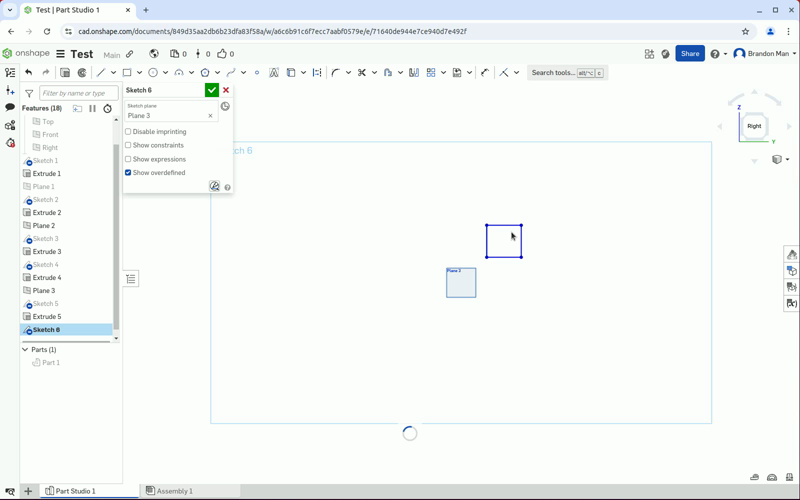
scroll(6)
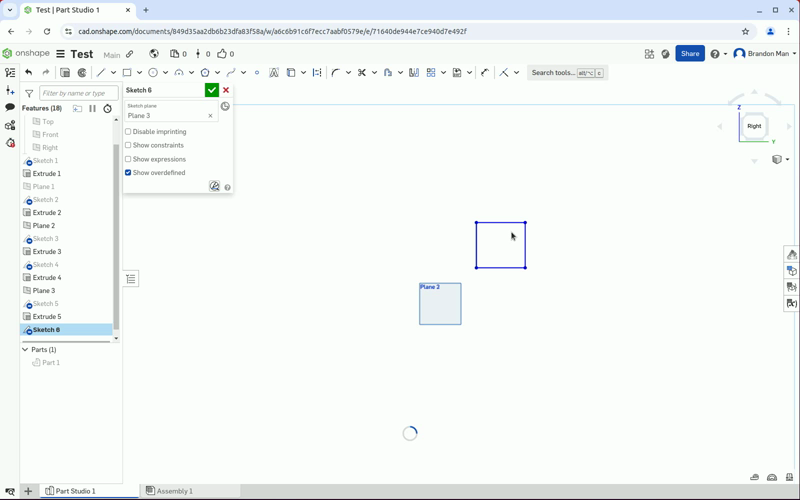
scroll(6)
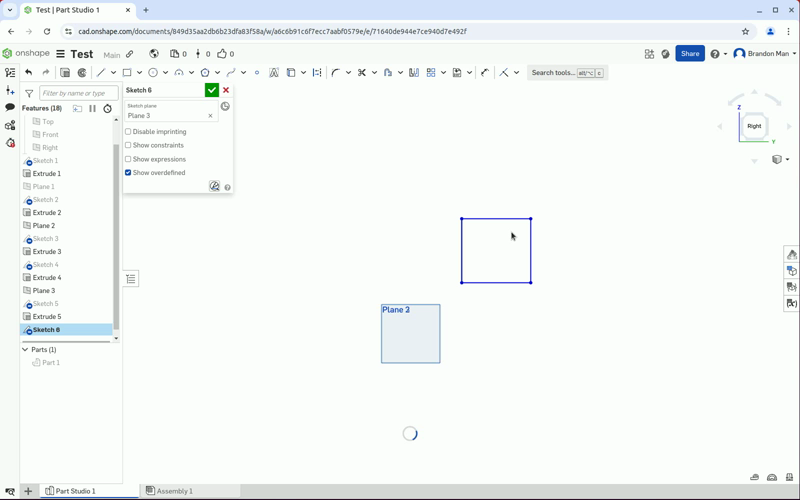
scroll(6)
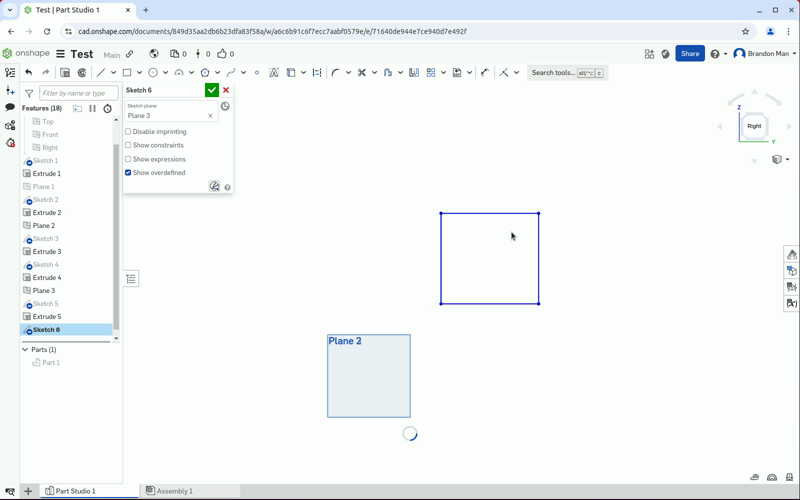
scroll(6)
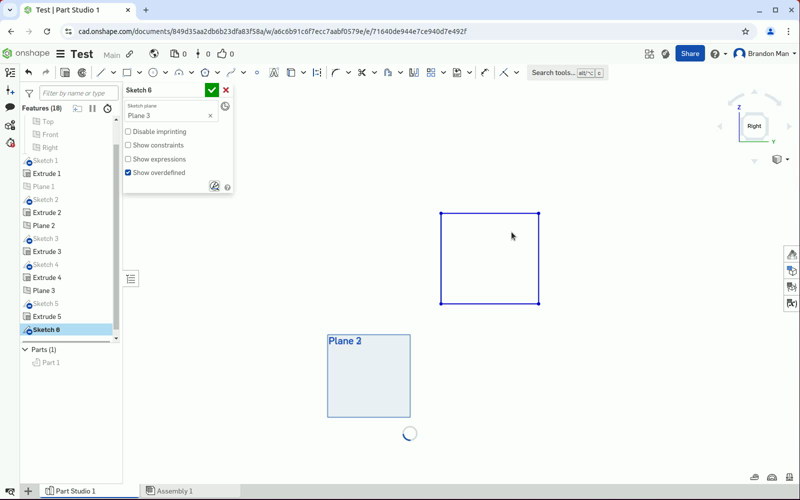
scroll(6)
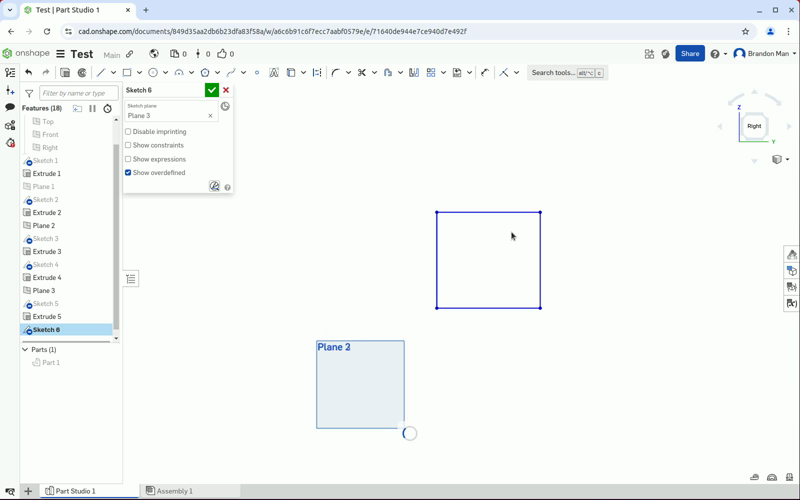
scroll(6)
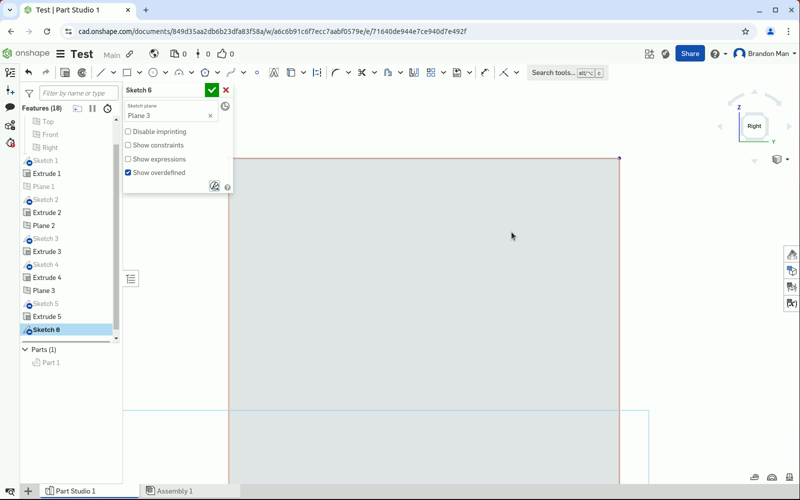
click(511, 231)
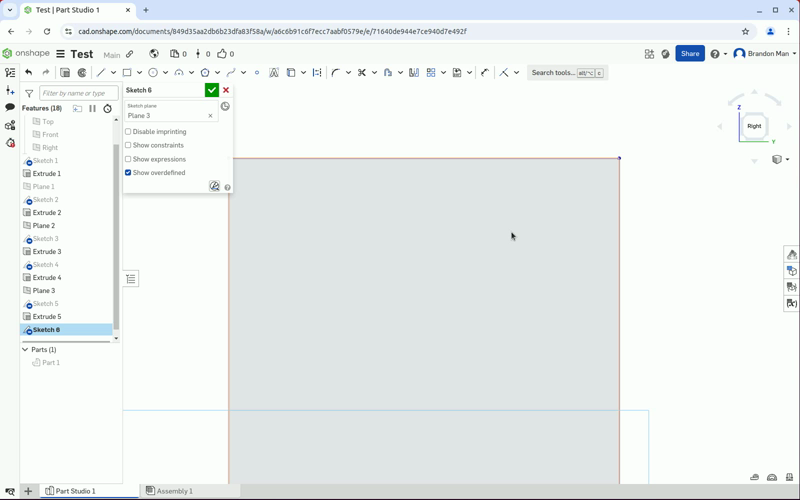
scroll(-6)
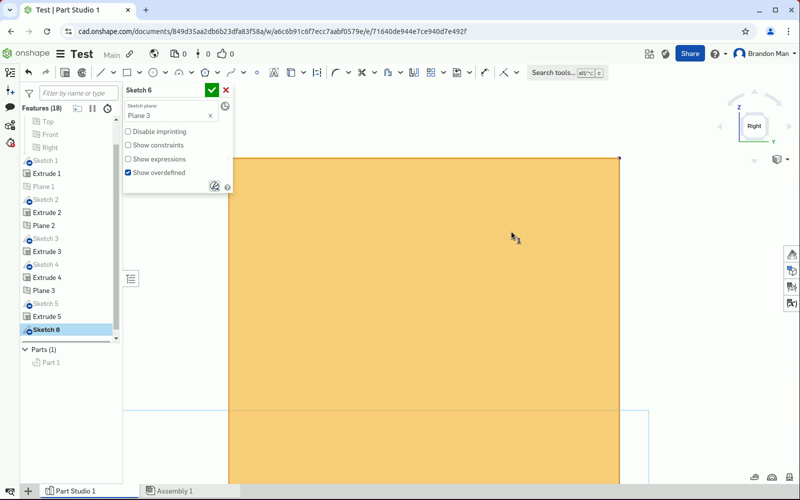
scroll(-6)
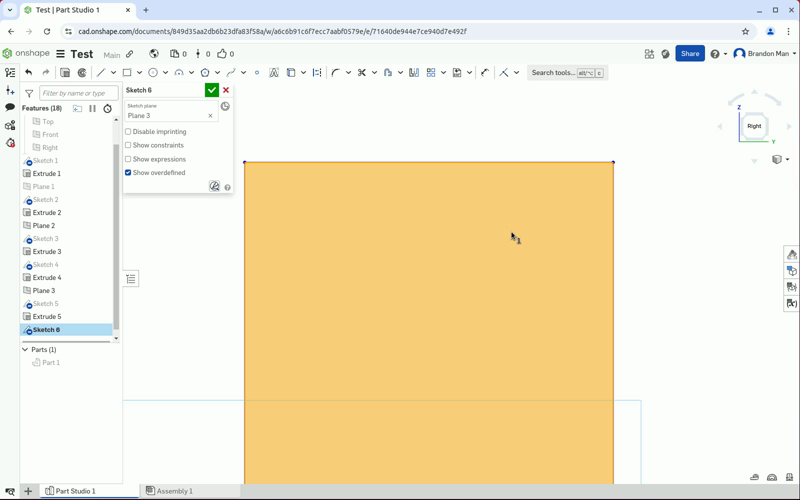
scroll(-6)
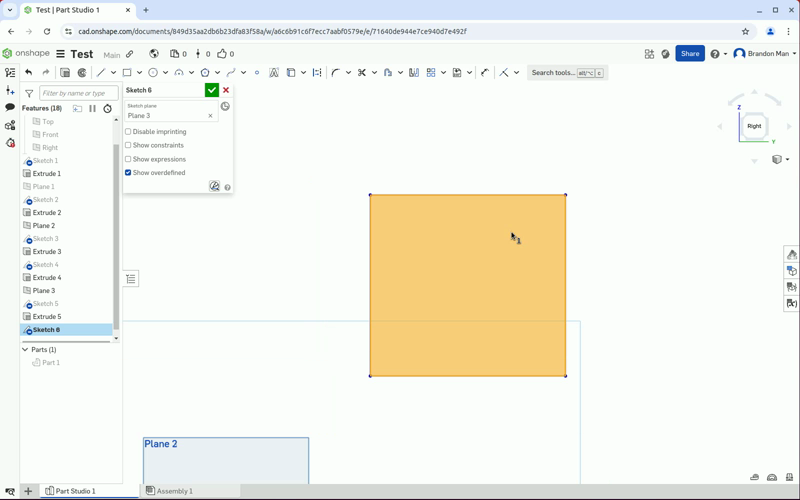
scroll(-6)
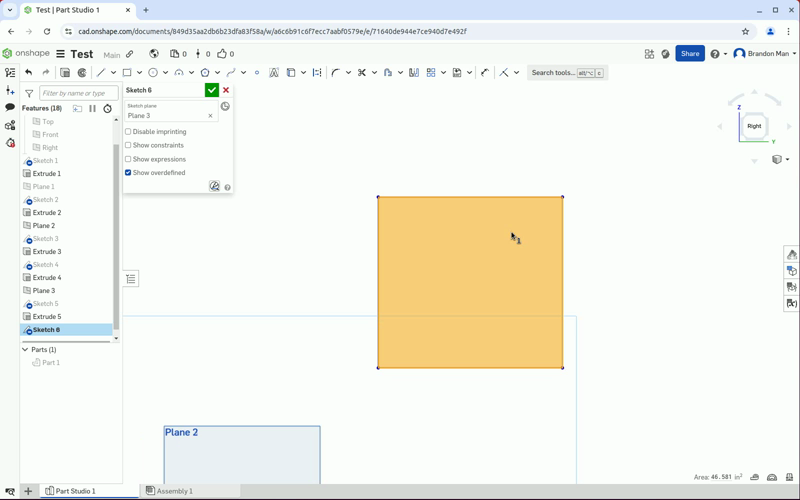
scroll(-6)
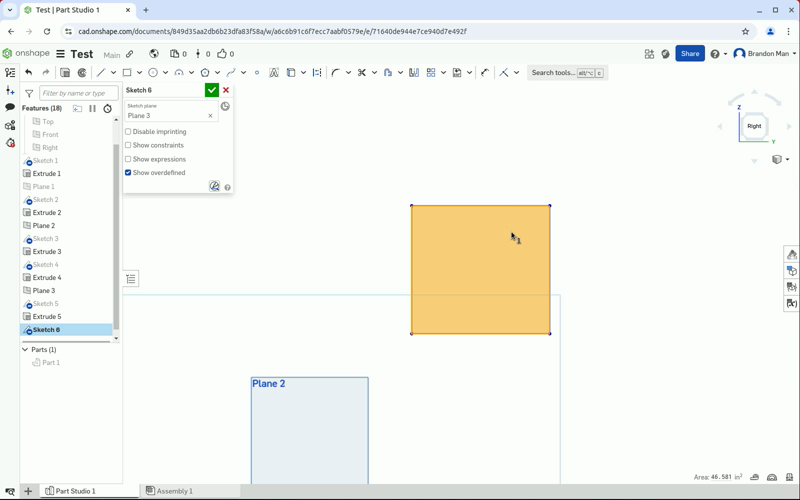
scroll(-6)
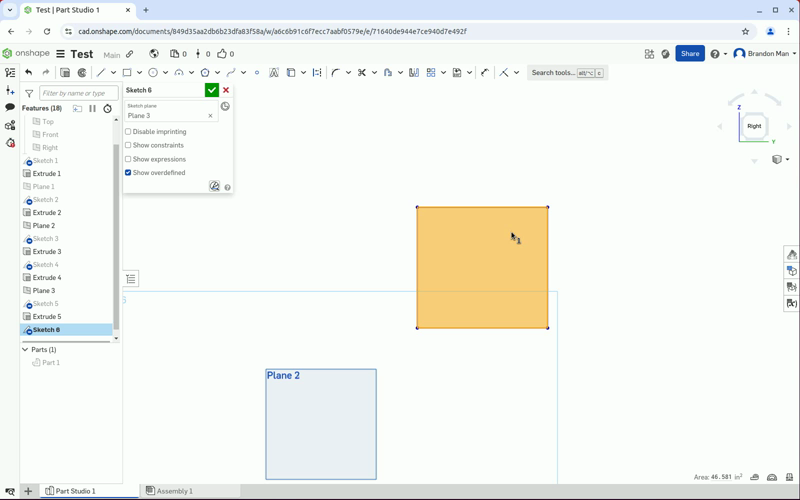
scroll(-6)
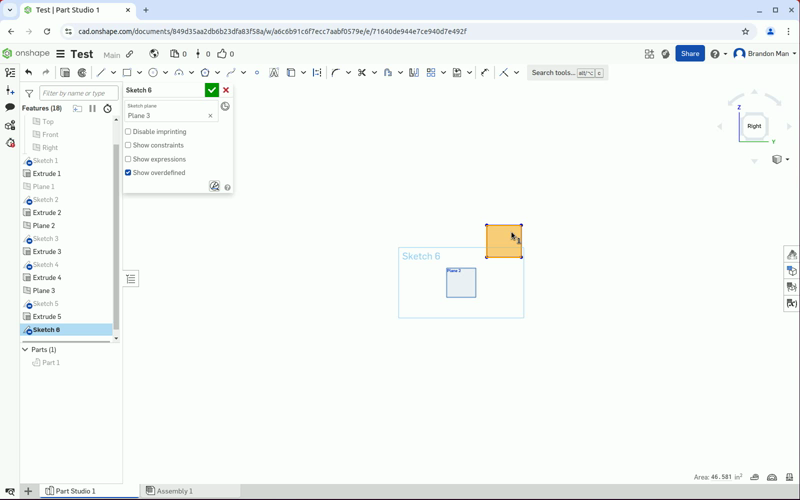
mouse_move(73, 352)
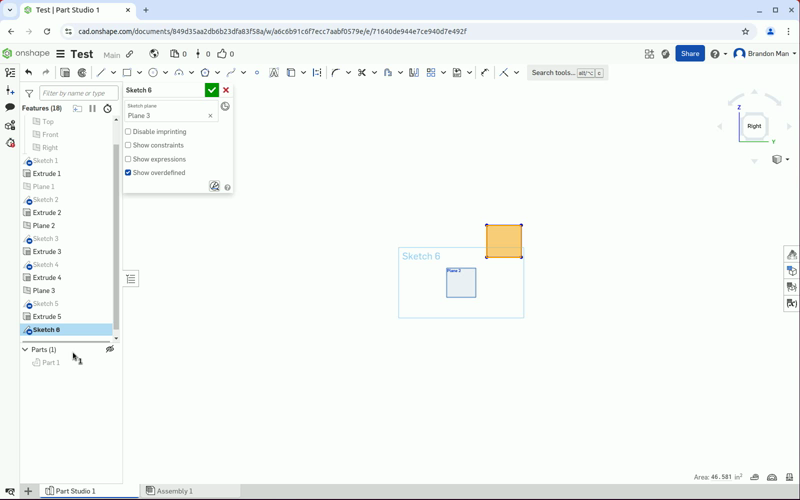
key(shift+y)
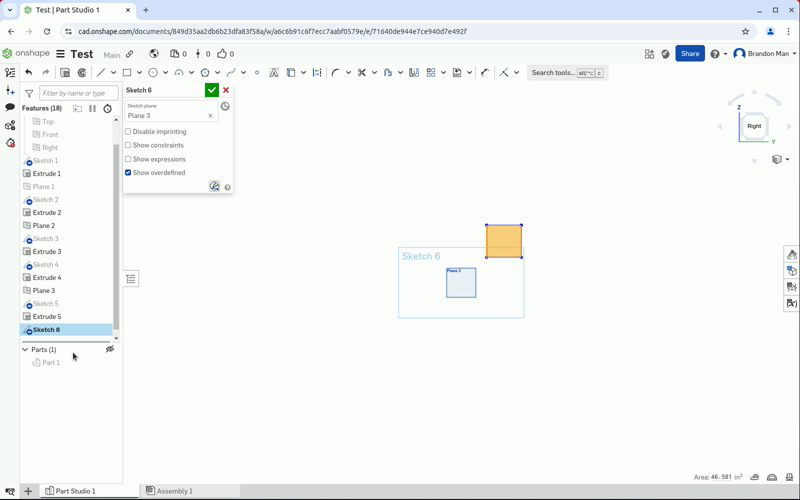
key(shift+e)
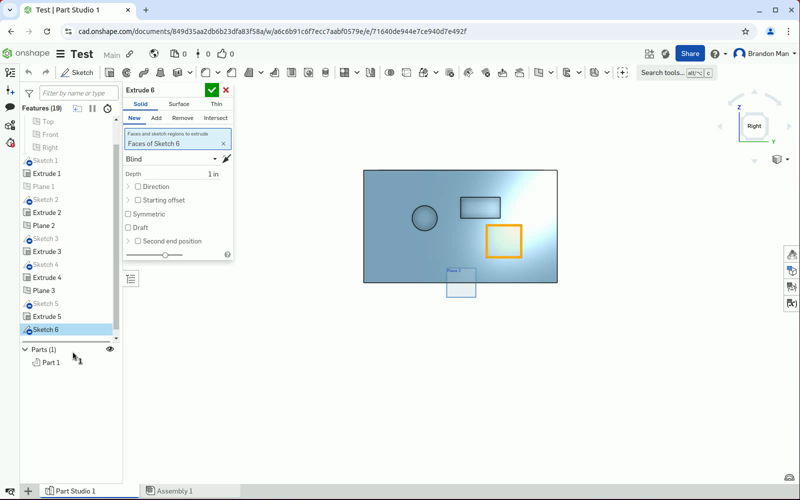
mouse_move(143, 106)
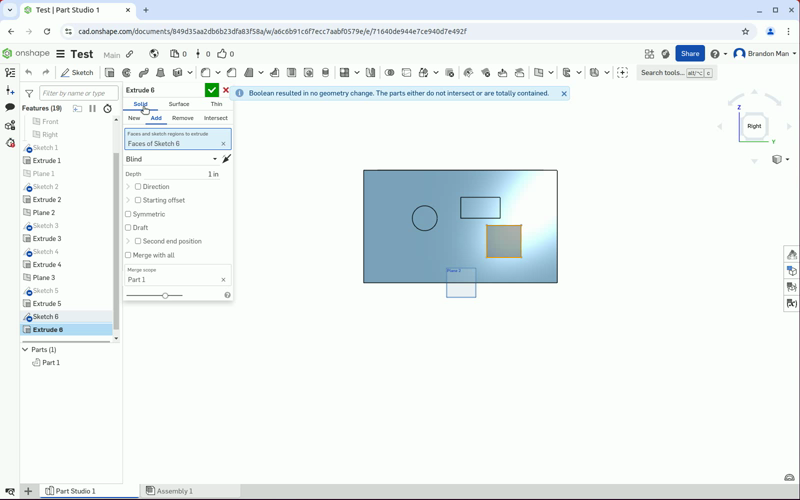
click(143, 106)
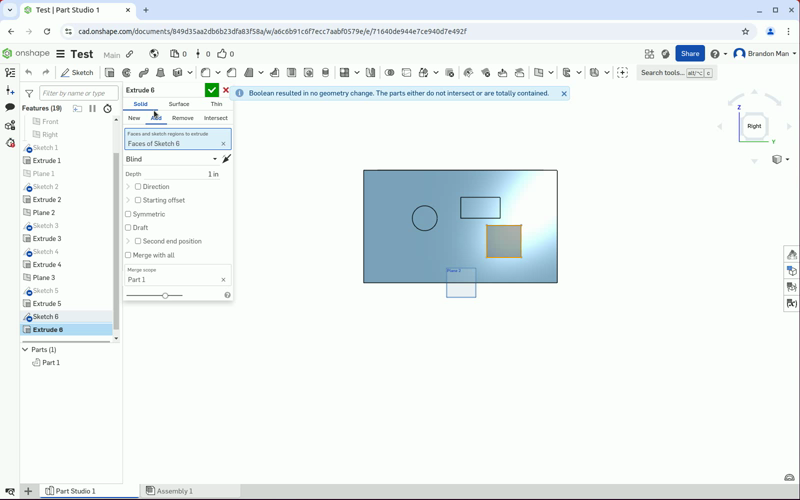
mouse_move(186, 120)
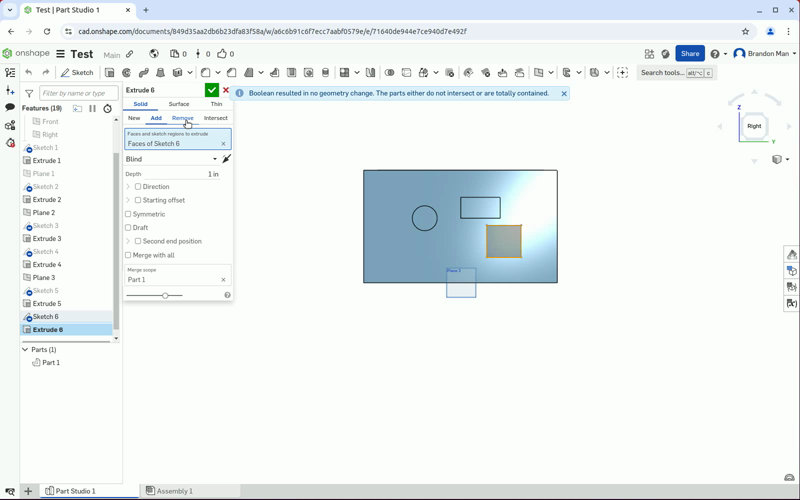
click(186, 120)
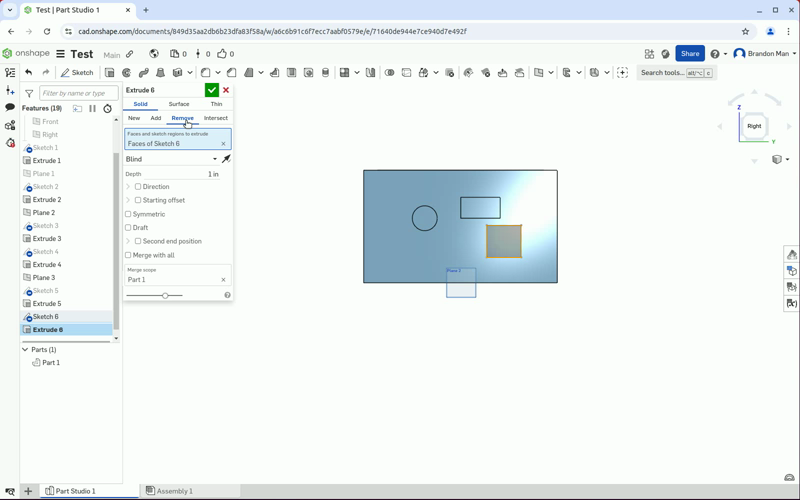
key(tab, 4)
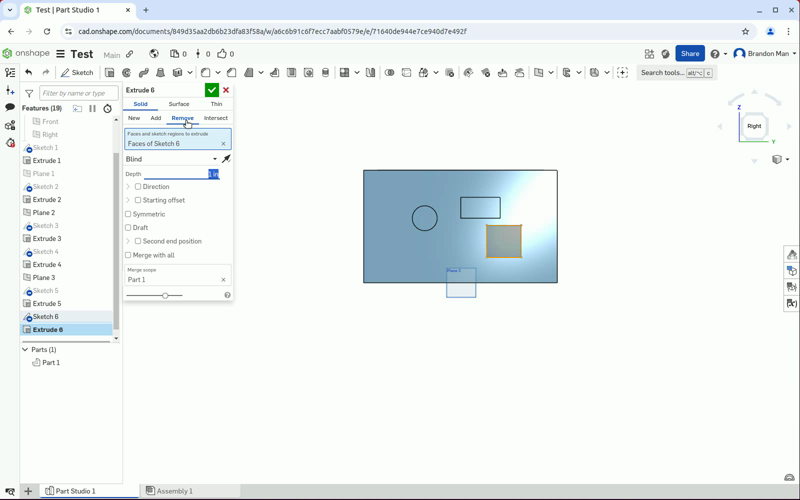
text(3.129)
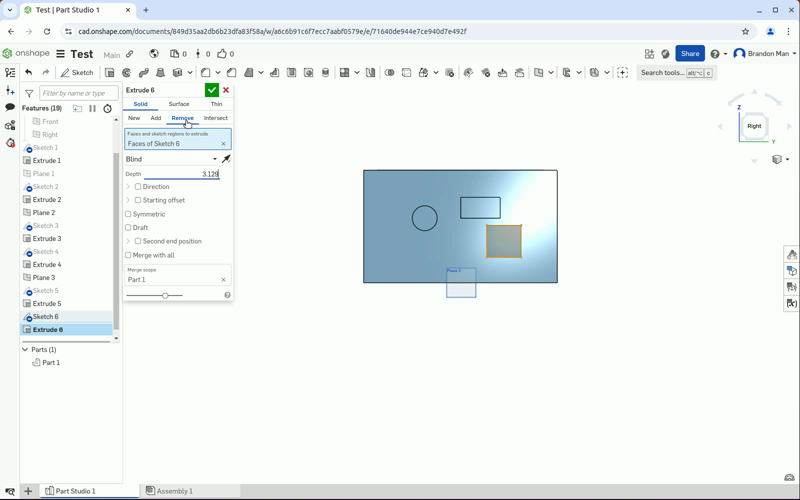
key(tab, 6)
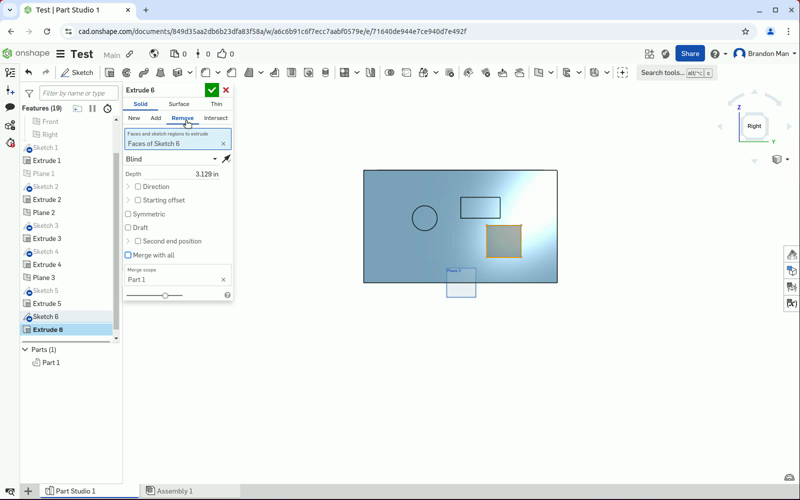
key(space)
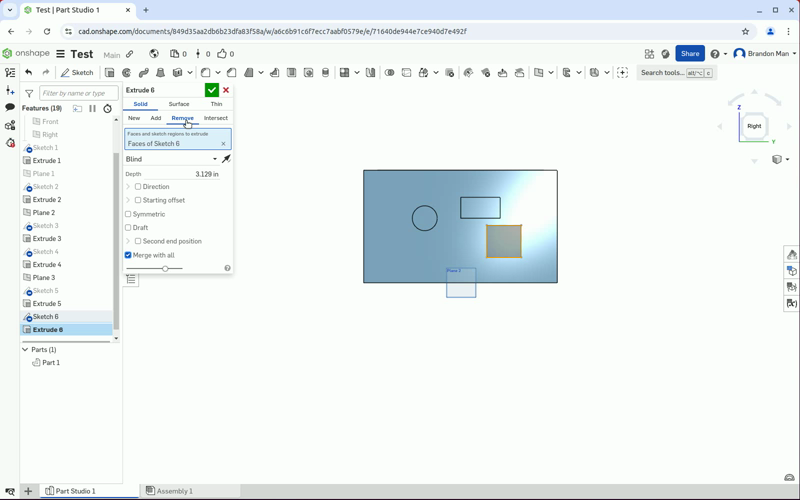
key(enter)
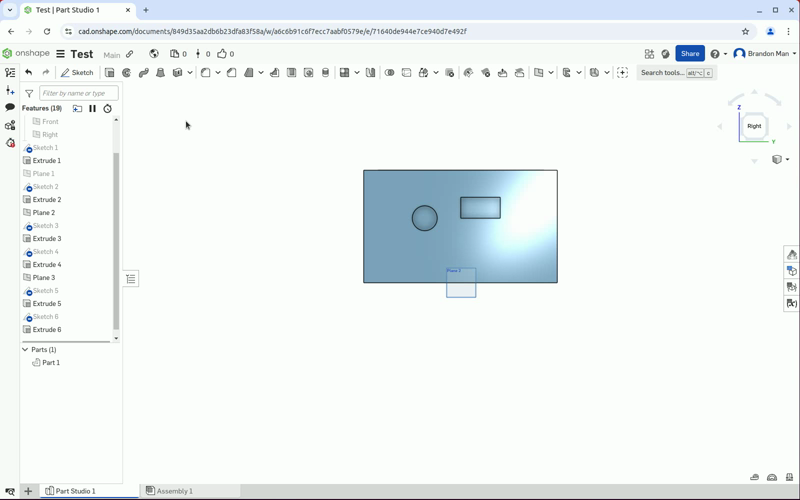
key(shift+h)
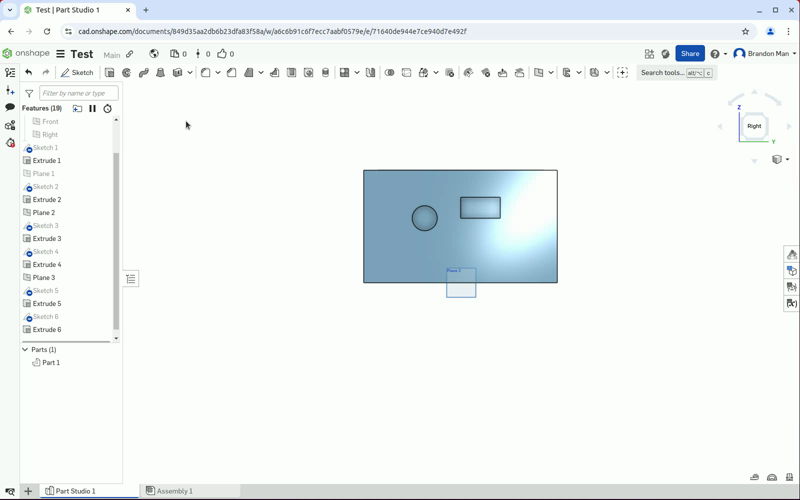
key(shift+h)
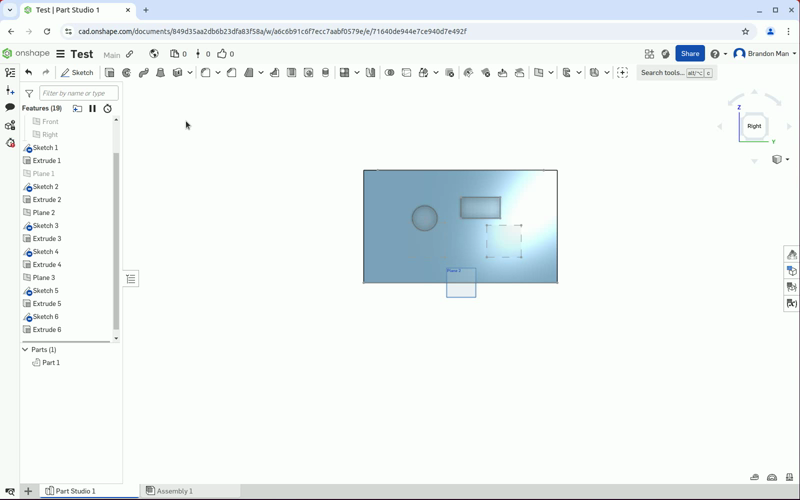
key(shift+7)
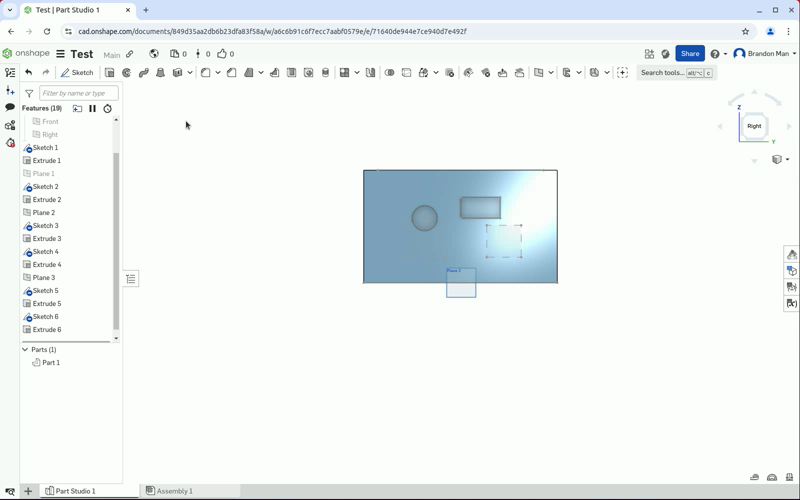
key(right, 2)
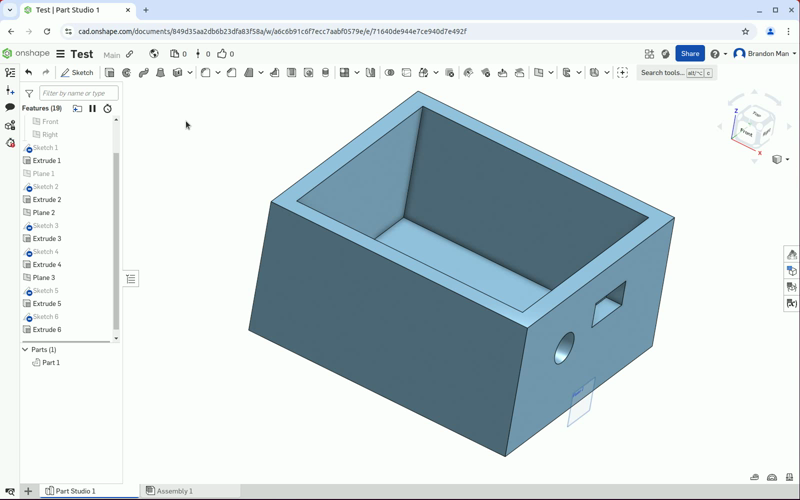
key(down, 2)
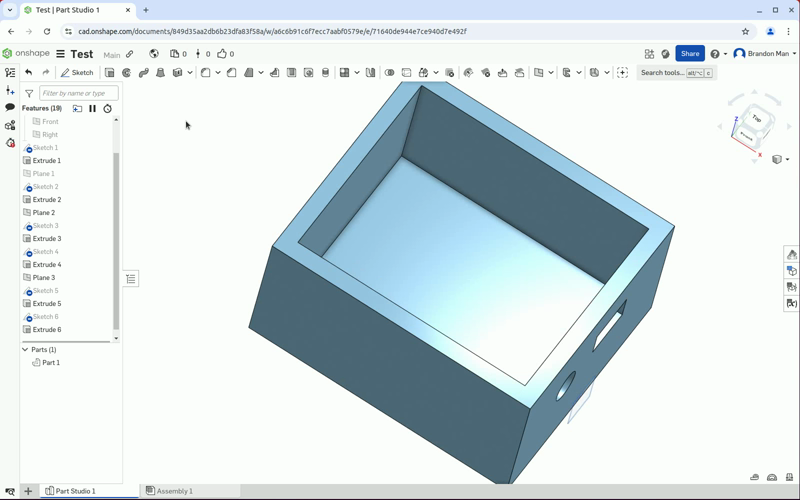
key(up, 2)
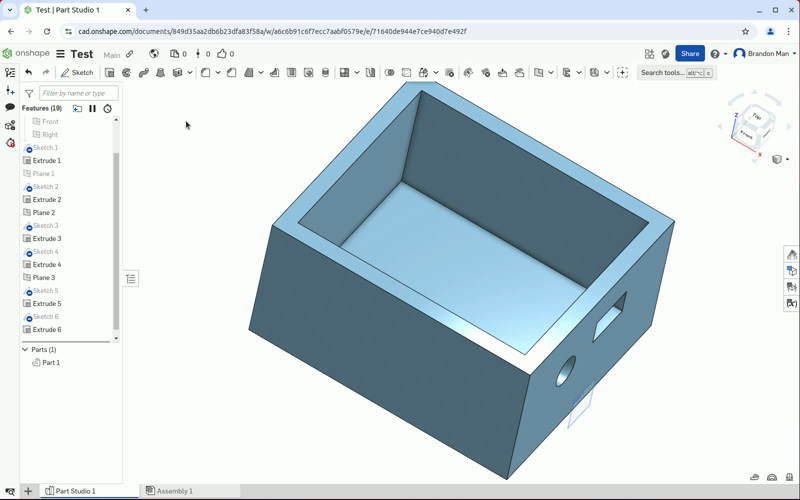
key(left, 2)
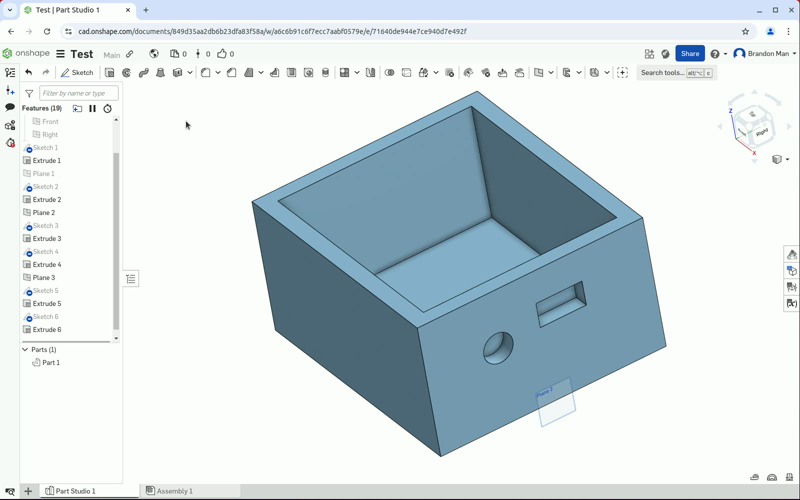
mouse_move(69, 150)
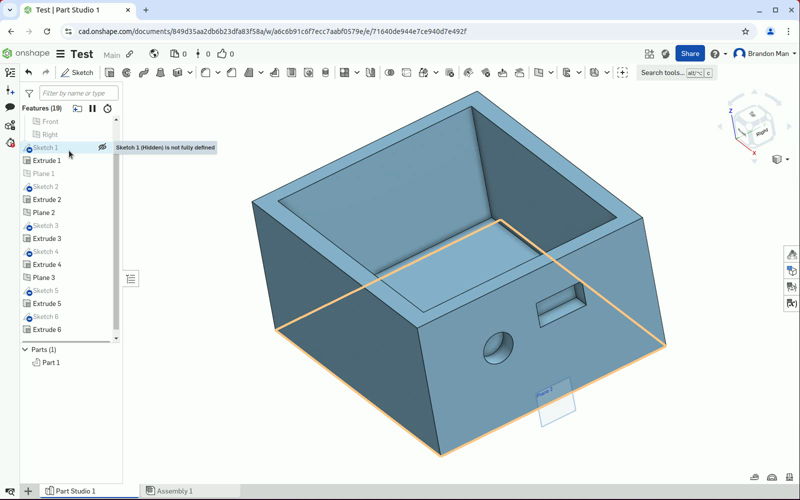
click(69, 150)